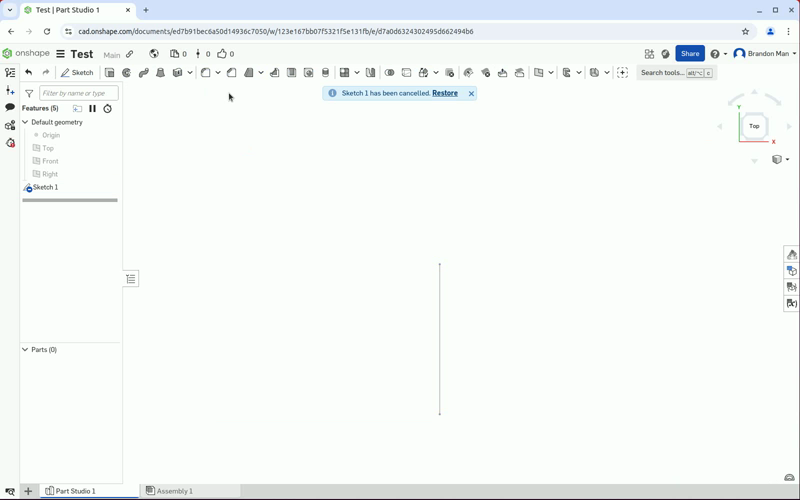
key(shift+h)
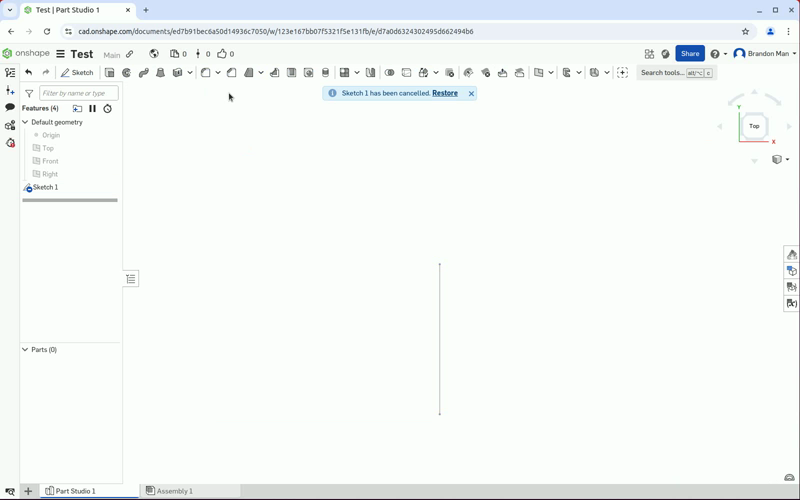
key(shift+s)
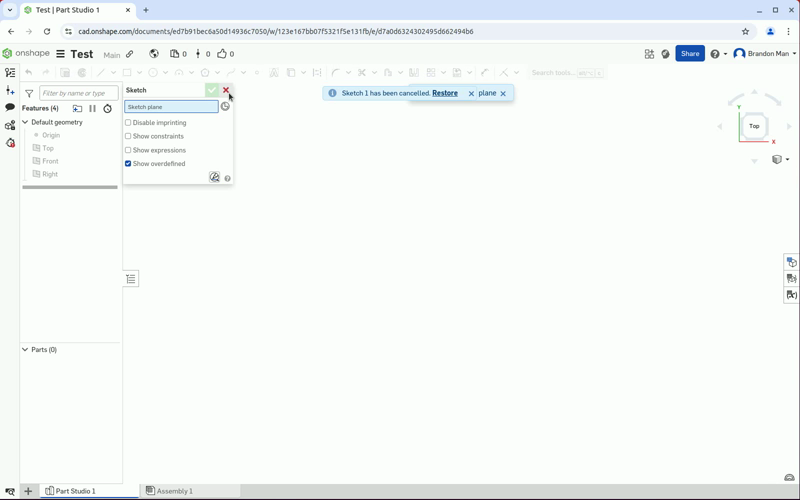
mouse_move(73, 150)
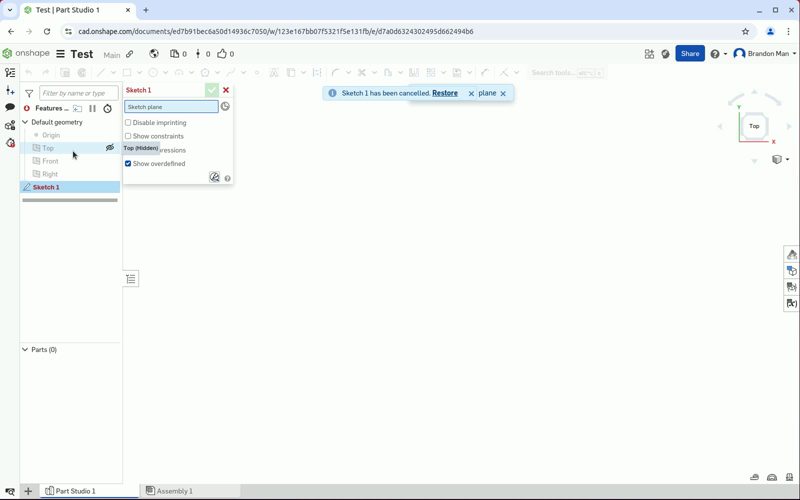
click(73, 150)
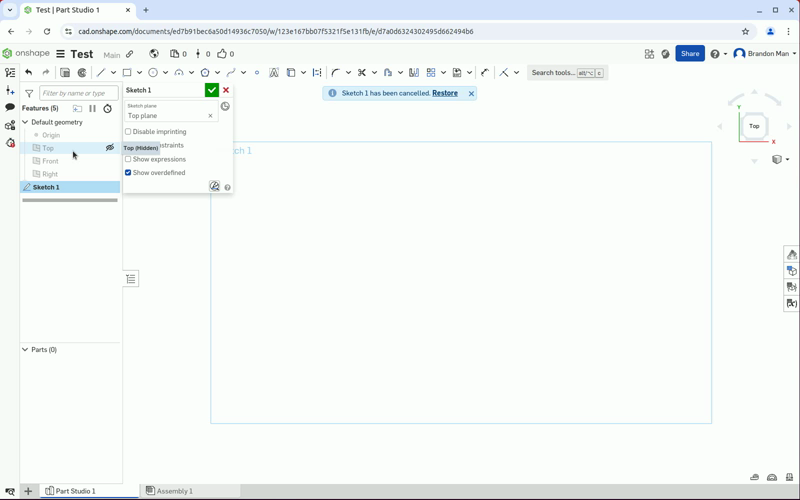
mouse_move(73, 352)
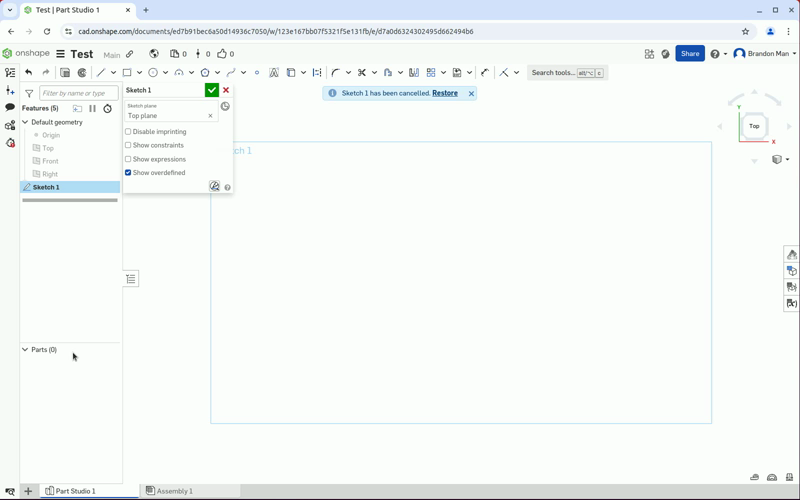
key(y)
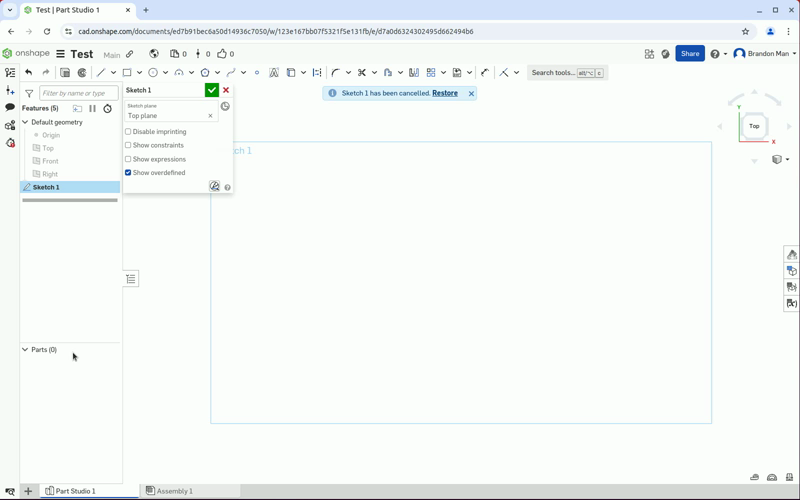
key(c)
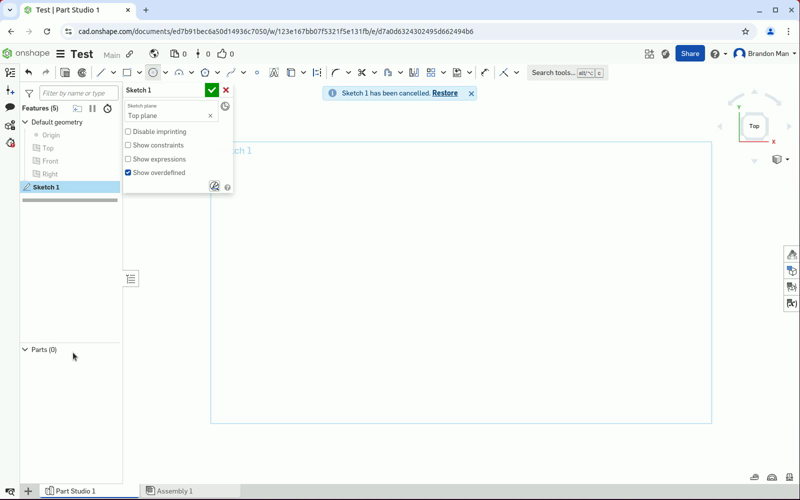
key_down(shift)
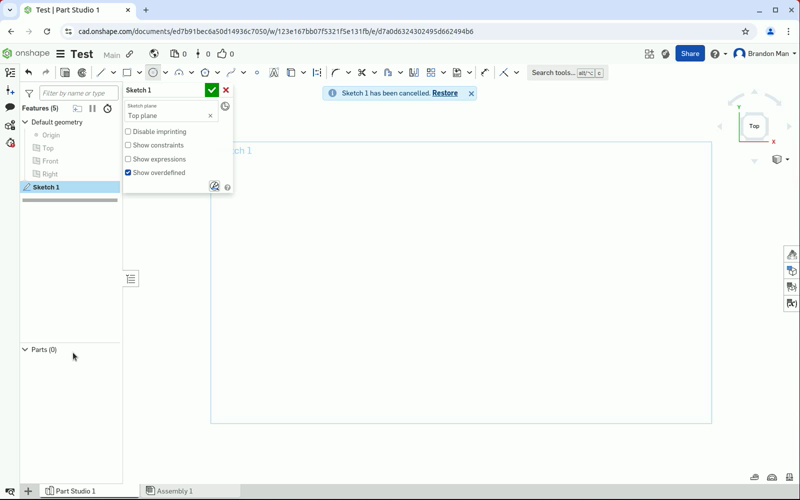
mouse_move(563, 282)
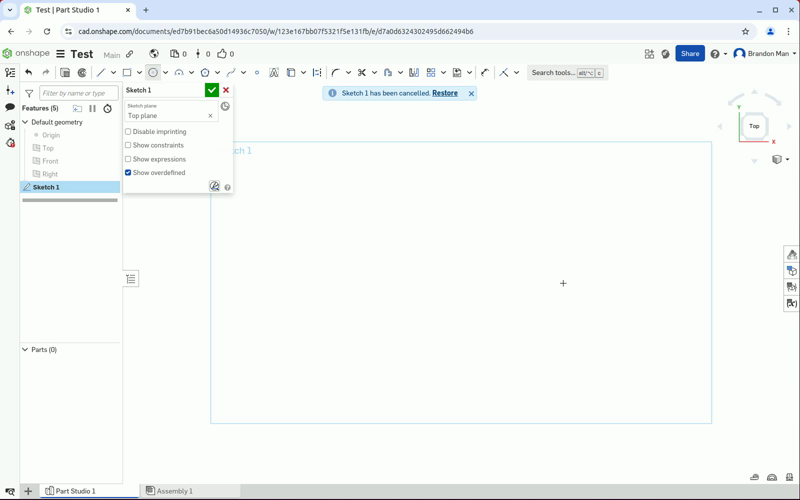
click(563, 282)
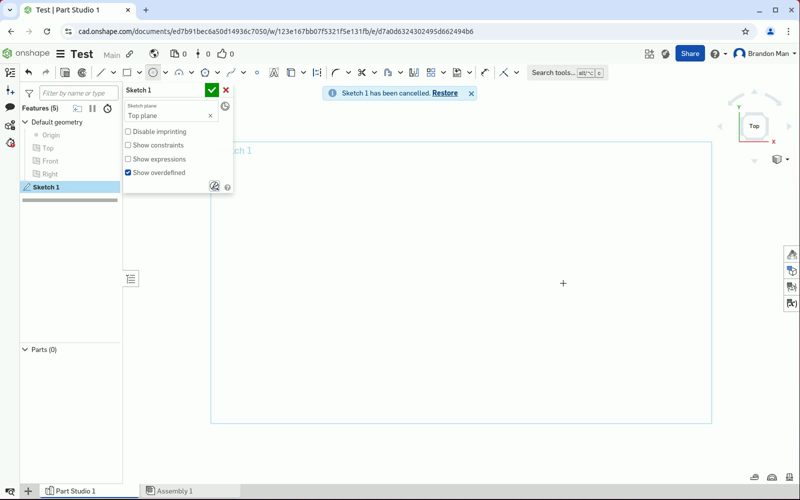
key_up(shift)
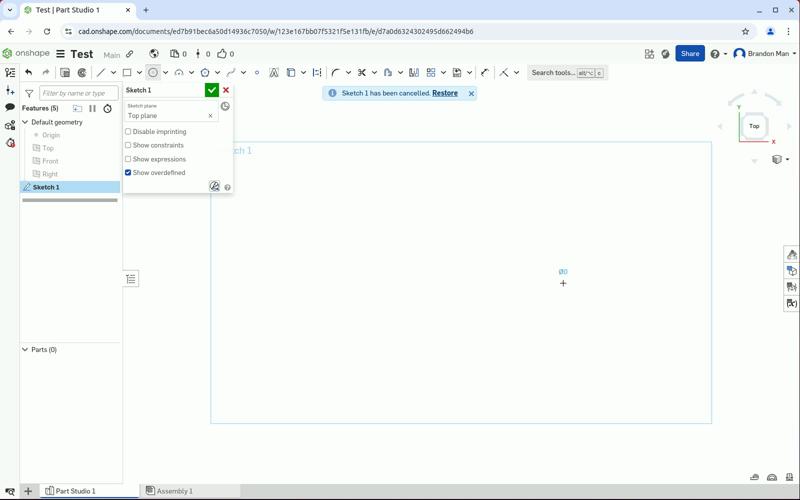
mouse_move(573, 282)
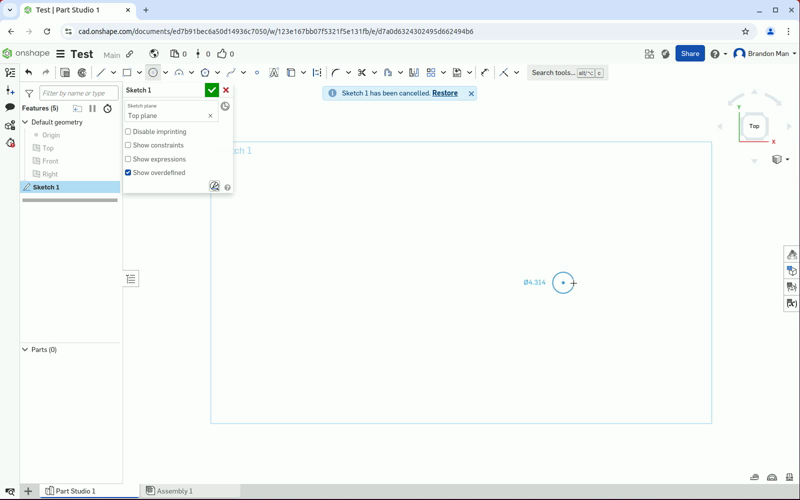
click(573, 282)
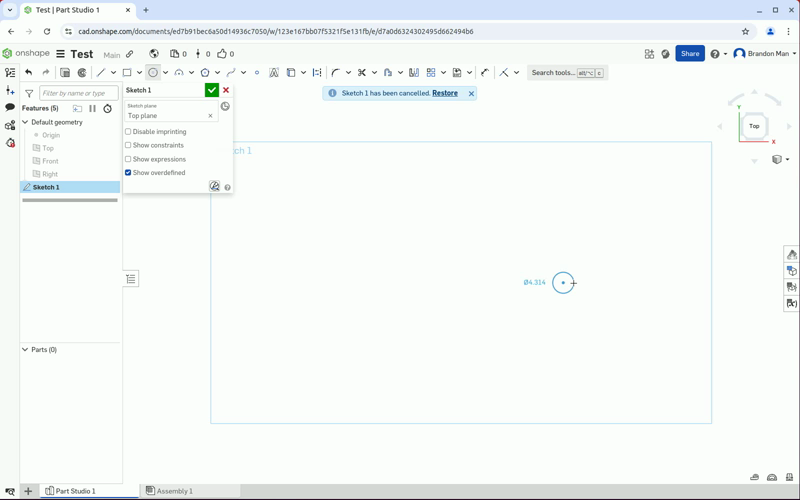
key(esc)
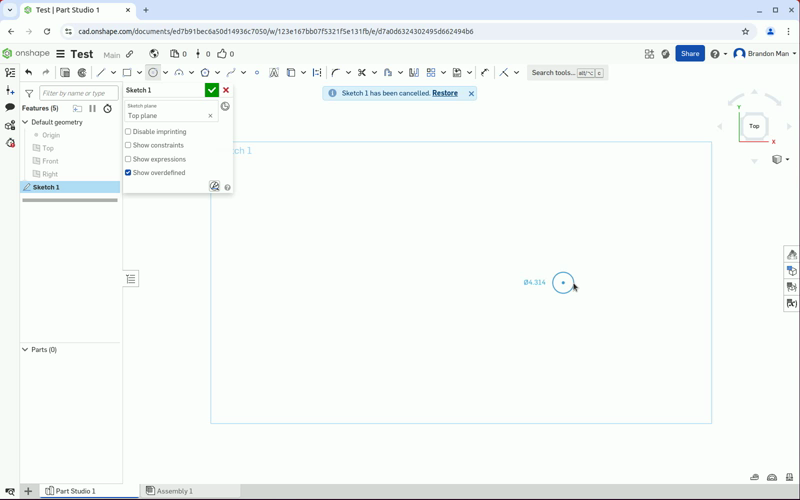
key(c)
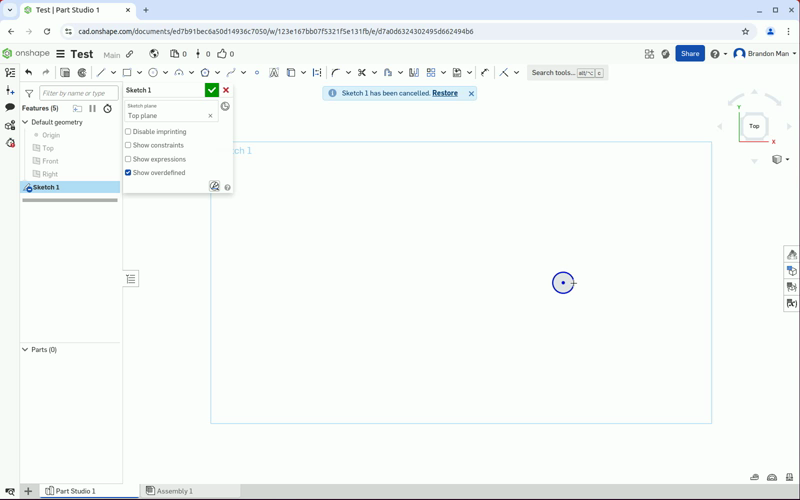
key_down(shift)
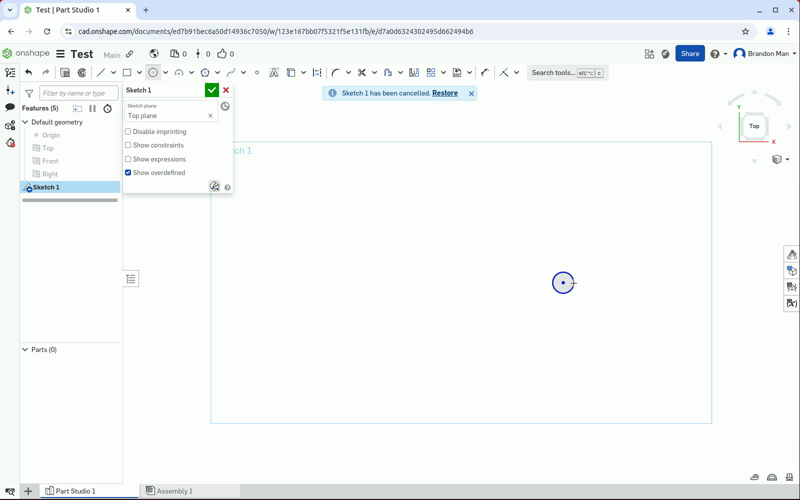
mouse_move(563, 282)
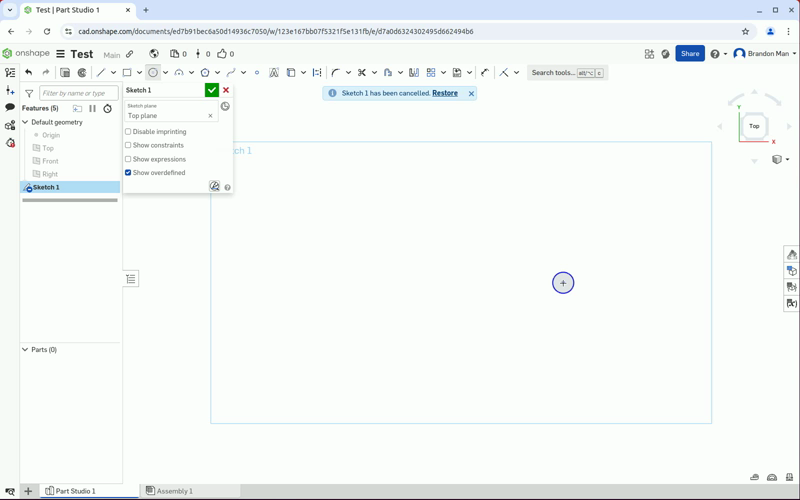
click(563, 282)
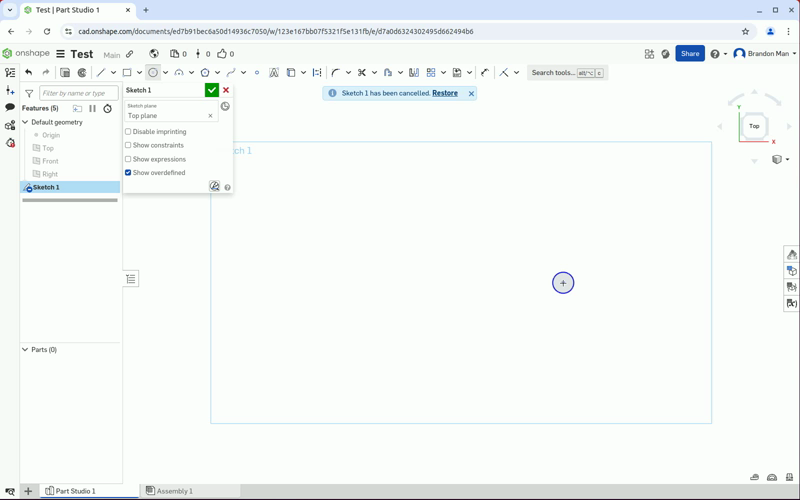
key_up(shift)
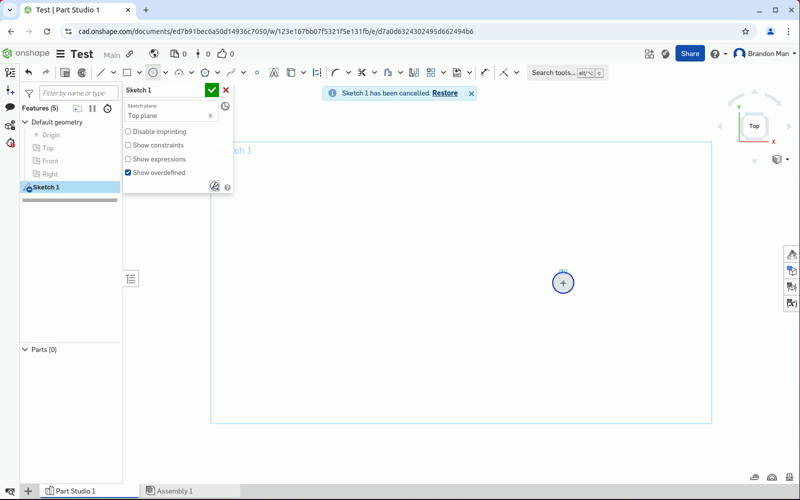
mouse_move(567, 282)
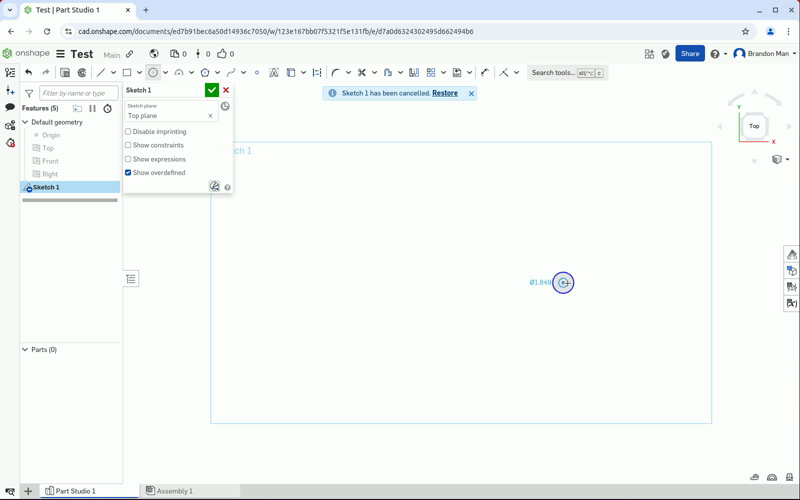
click(567, 282)
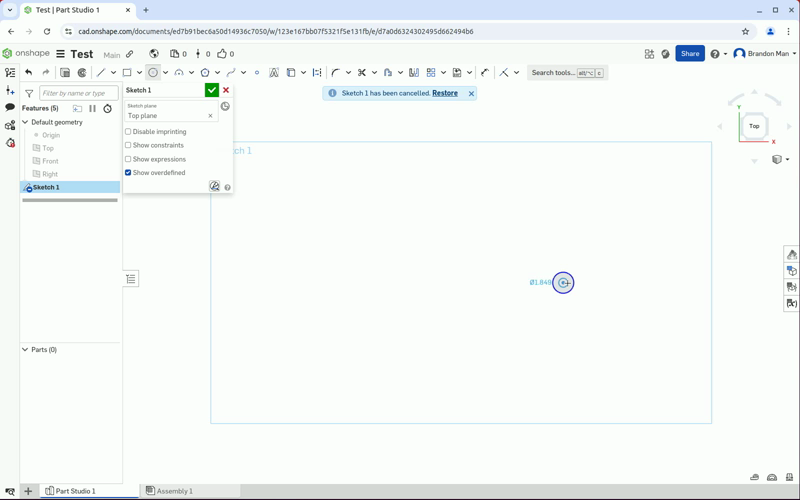
key(esc)
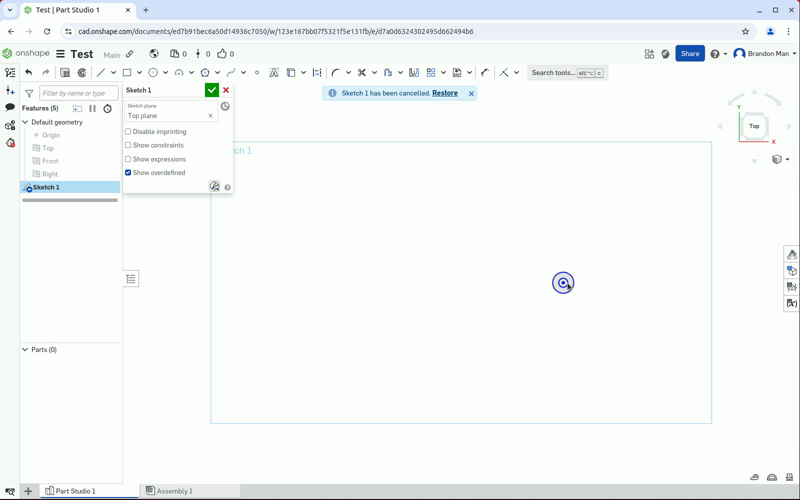
mouse_move(558, 278)
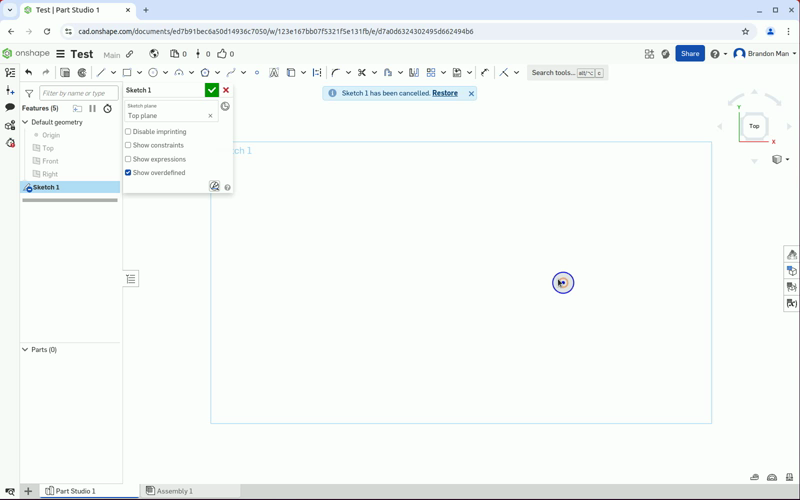
scroll(6)
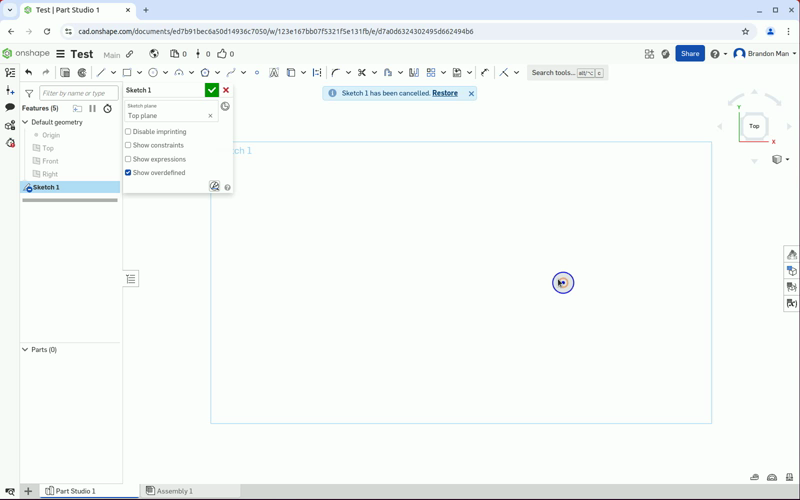
scroll(6)
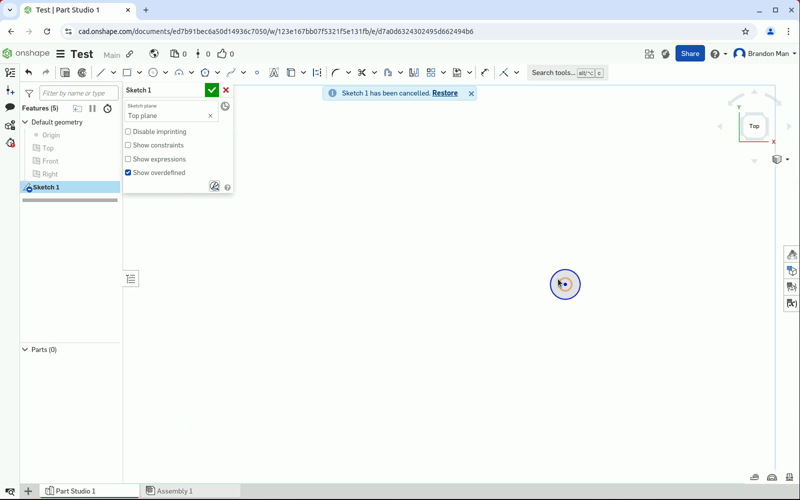
scroll(6)
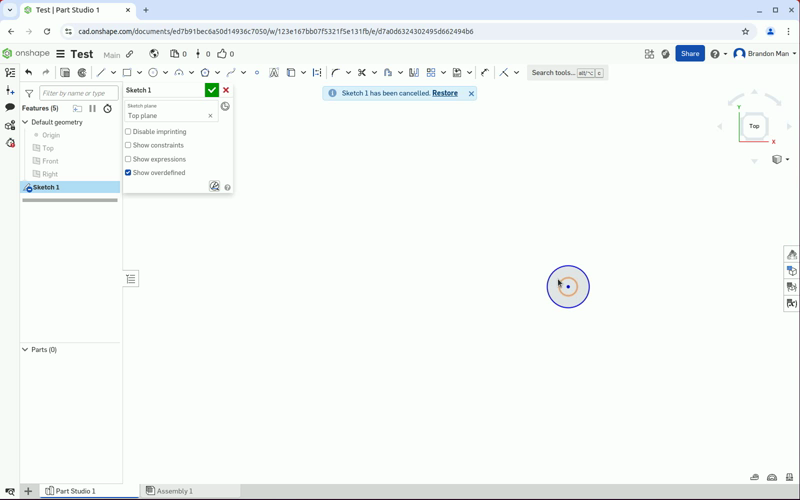
scroll(6)
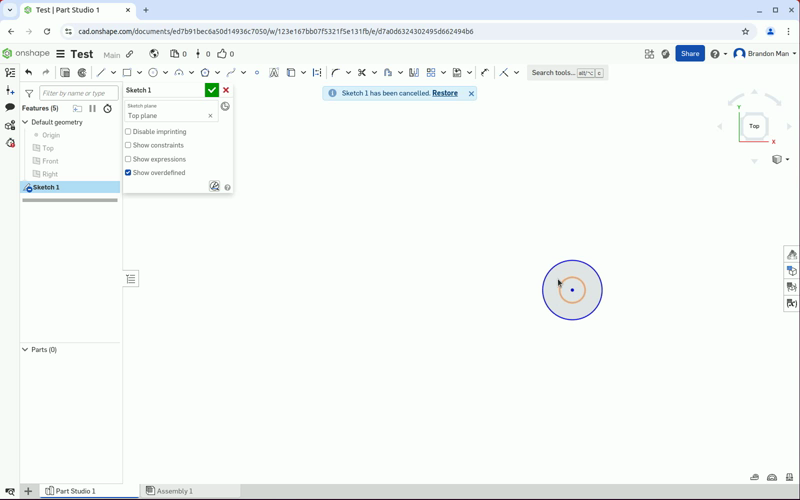
scroll(6)
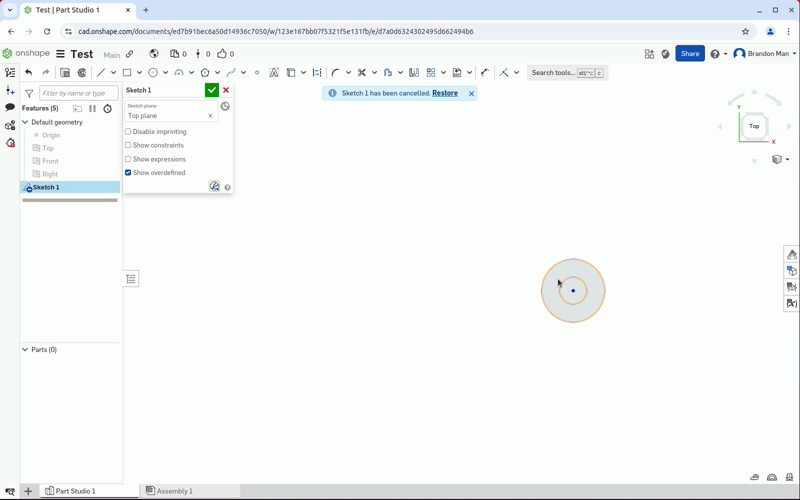
scroll(6)
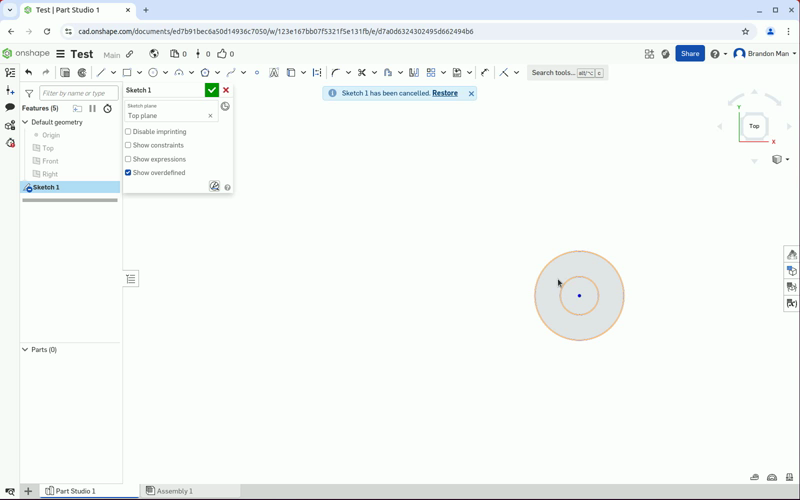
scroll(6)
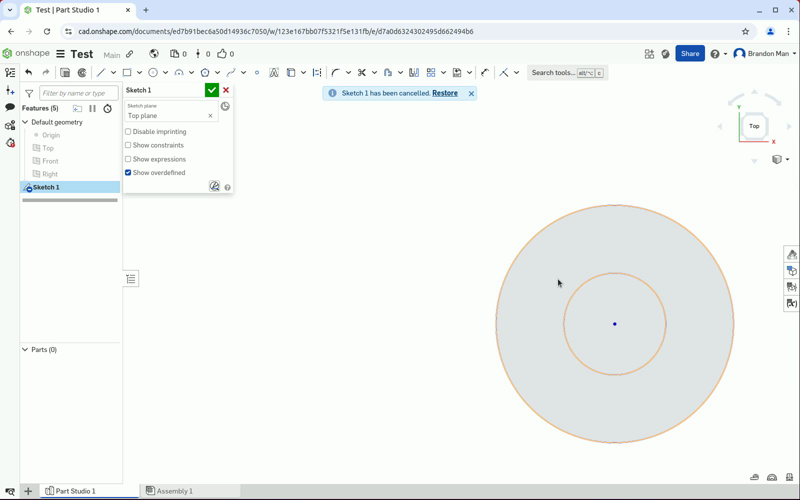
click(558, 278)
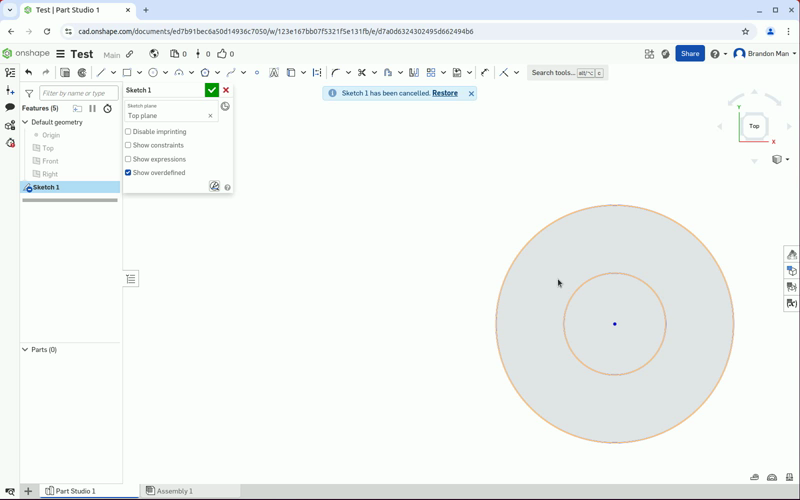
scroll(-6)
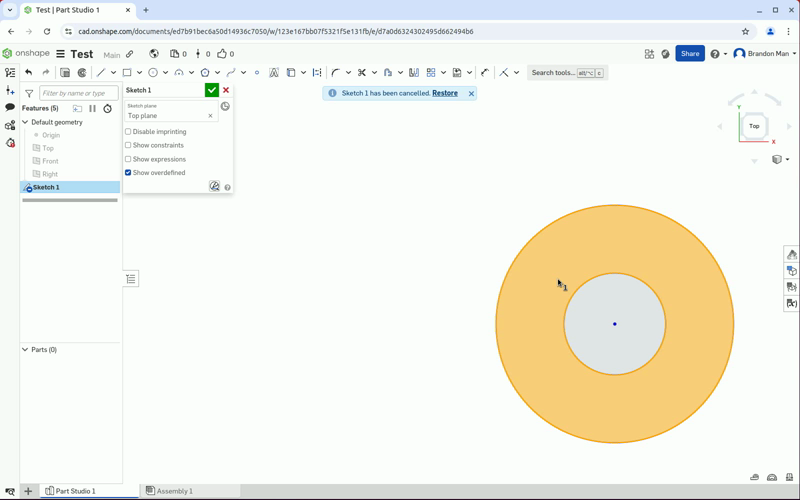
scroll(-6)
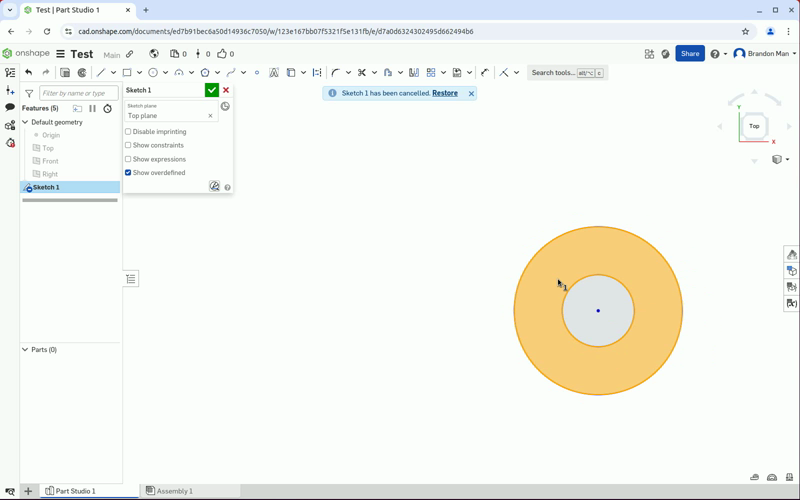
scroll(-6)
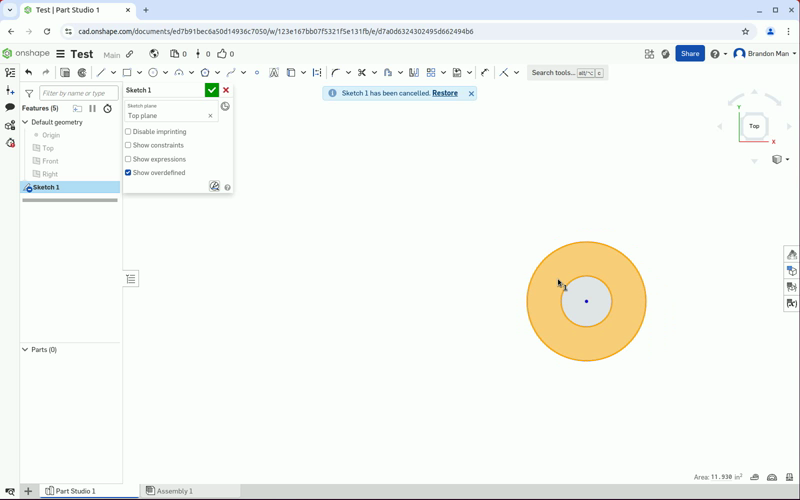
scroll(-6)
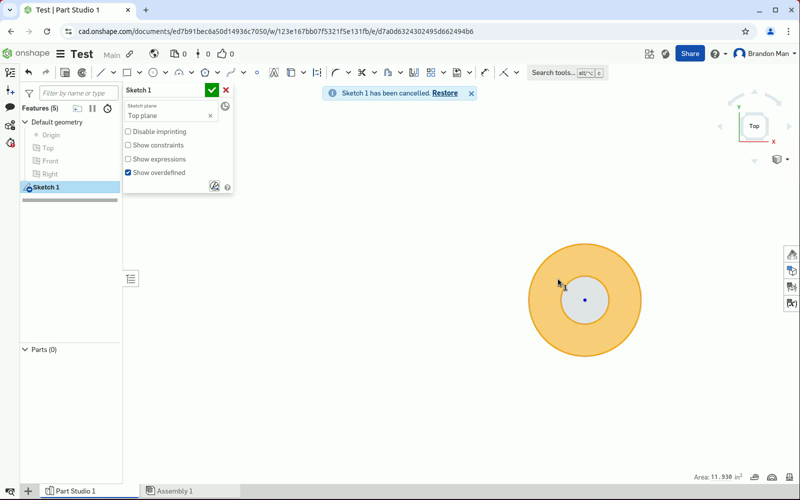
scroll(-6)
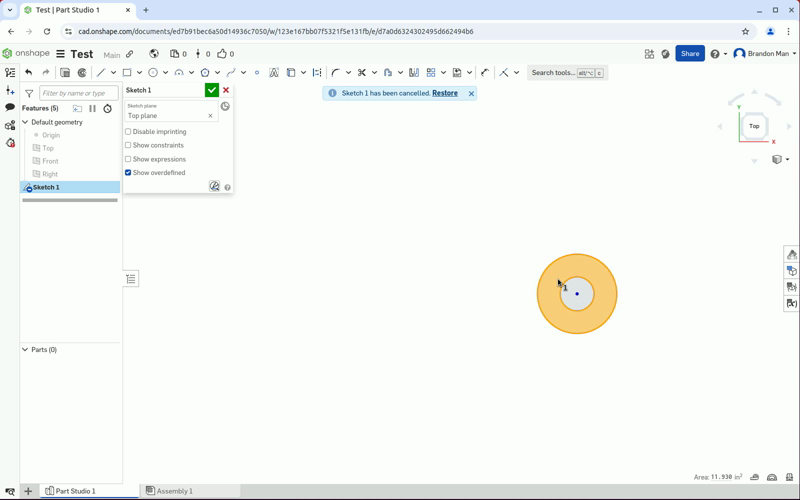
scroll(-6)
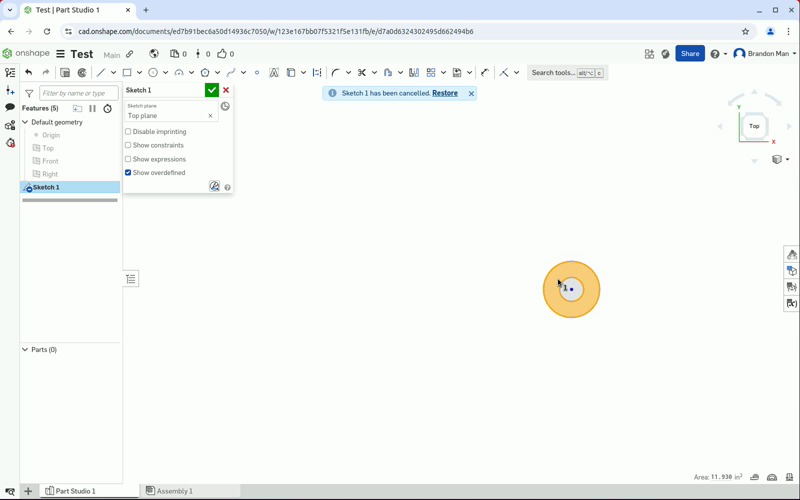
scroll(-6)
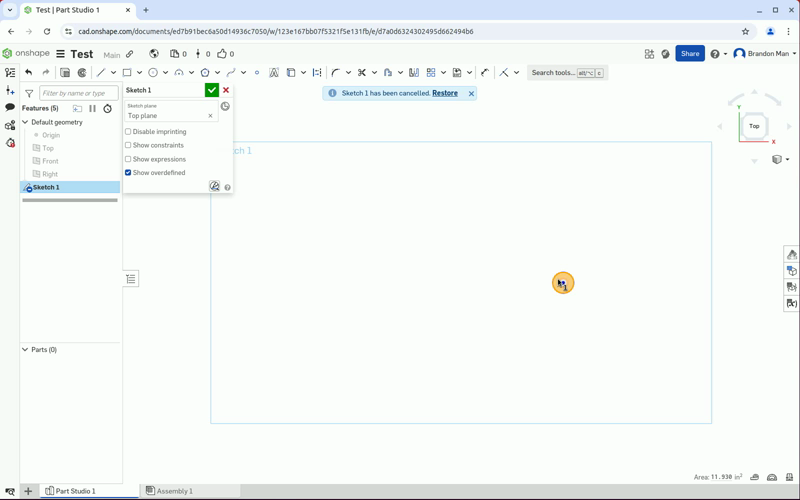
mouse_move(73, 352)
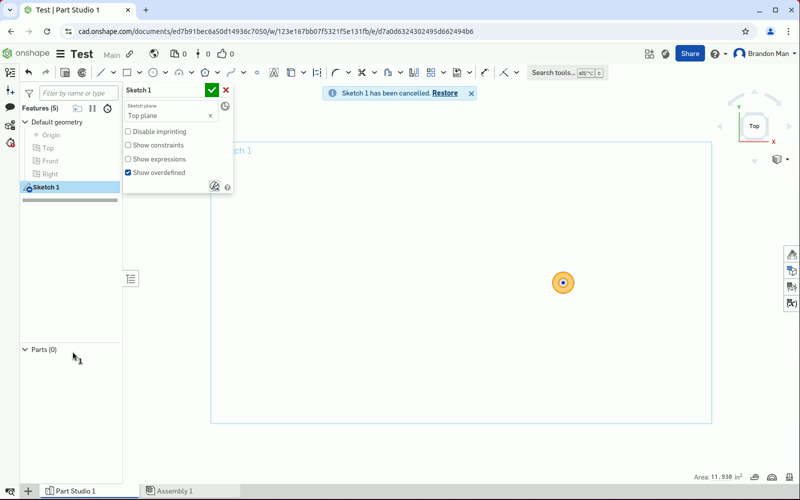
key(shift+y)
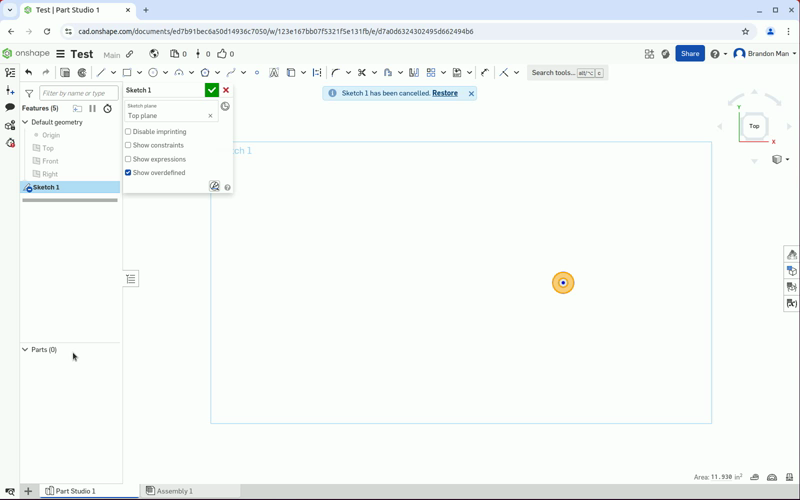
key(shift+e)
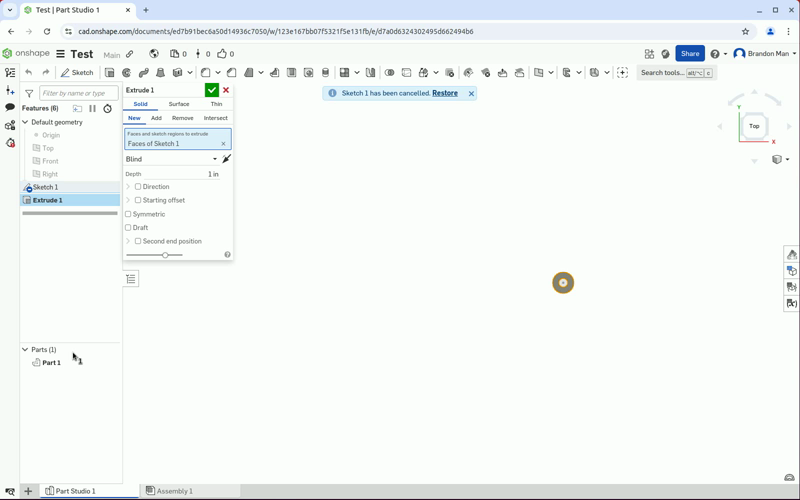
mouse_move(143, 106)
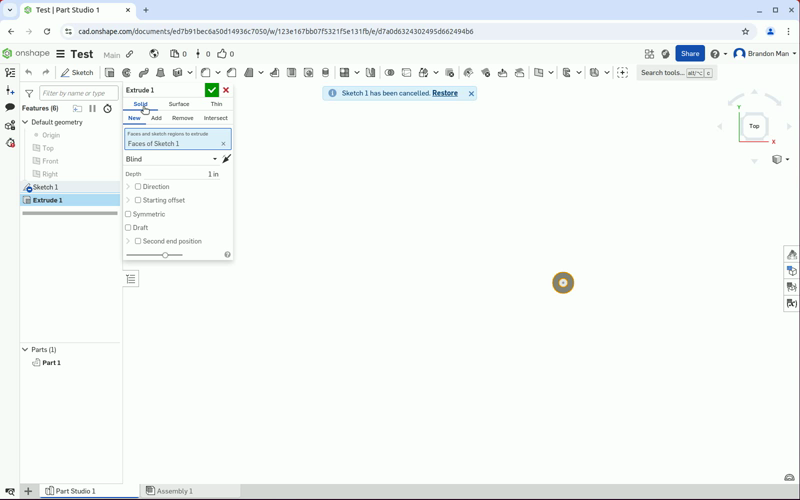
click(143, 106)
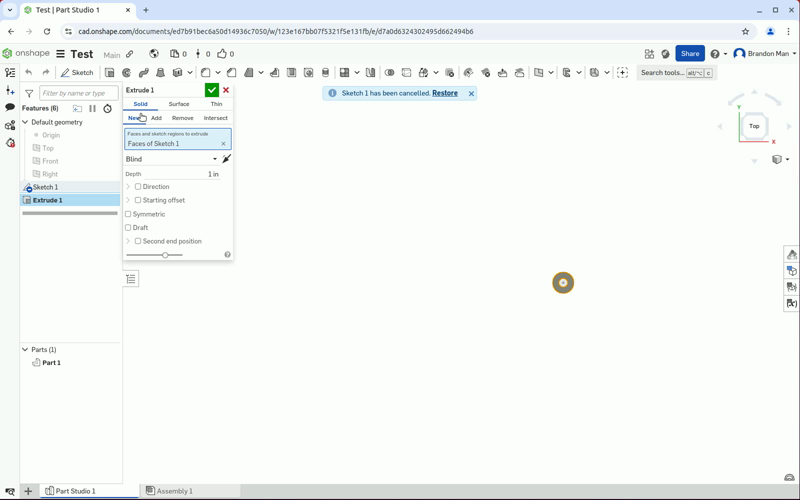
mouse_move(137, 120)
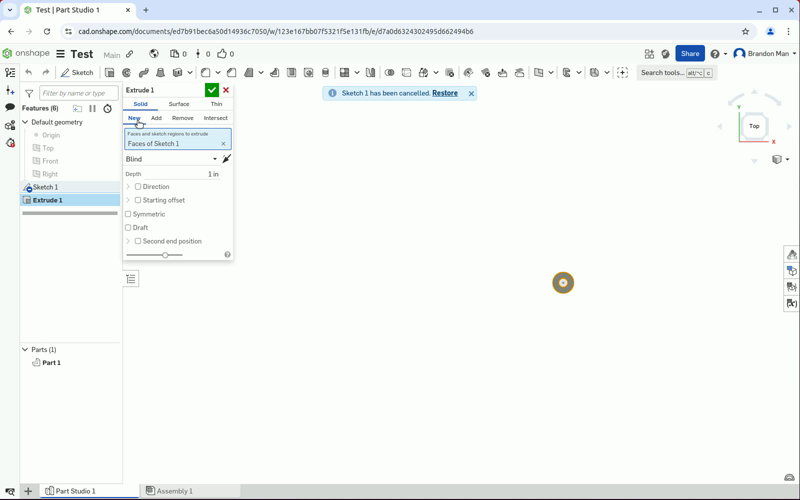
click(137, 120)
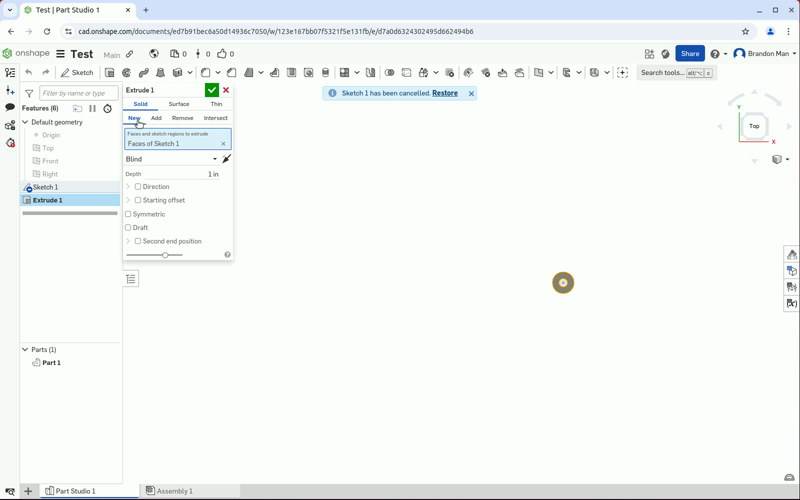
key(tab, 4)
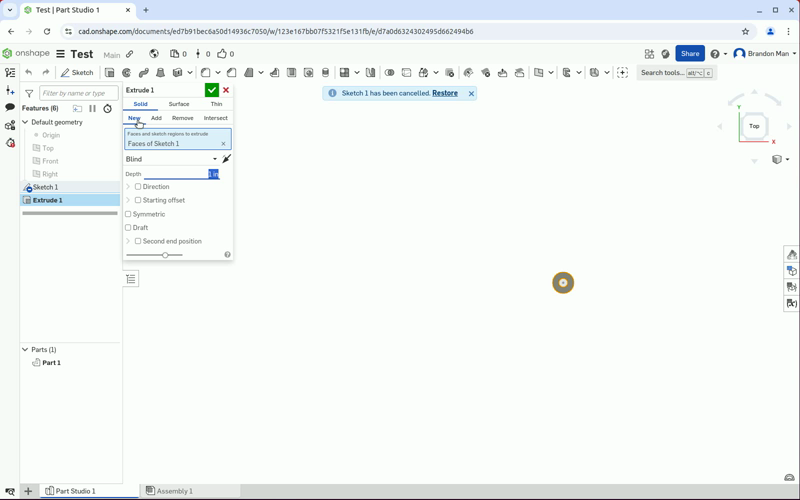
text(8.425)
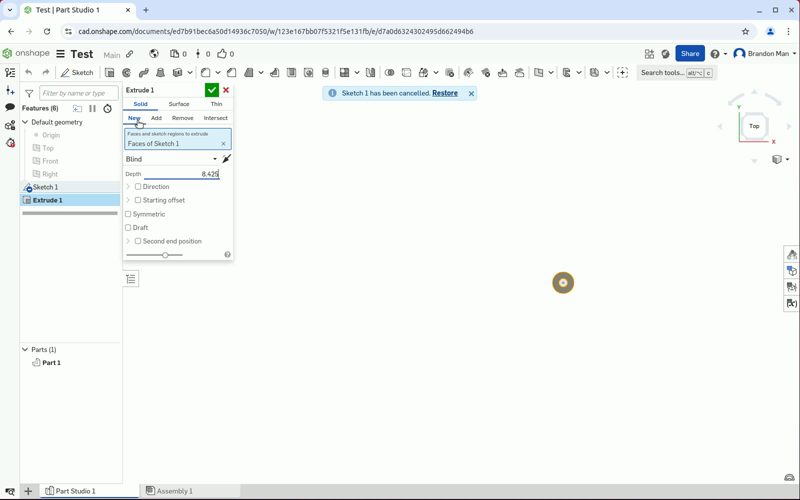
key(enter)
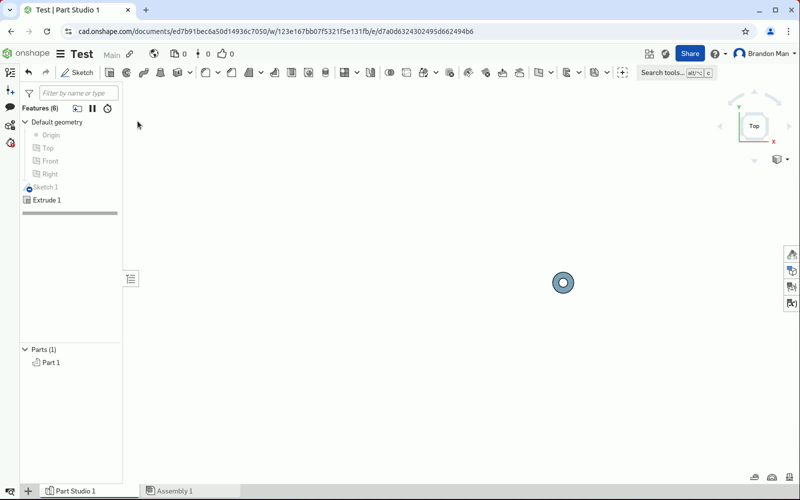
key(shift+h)
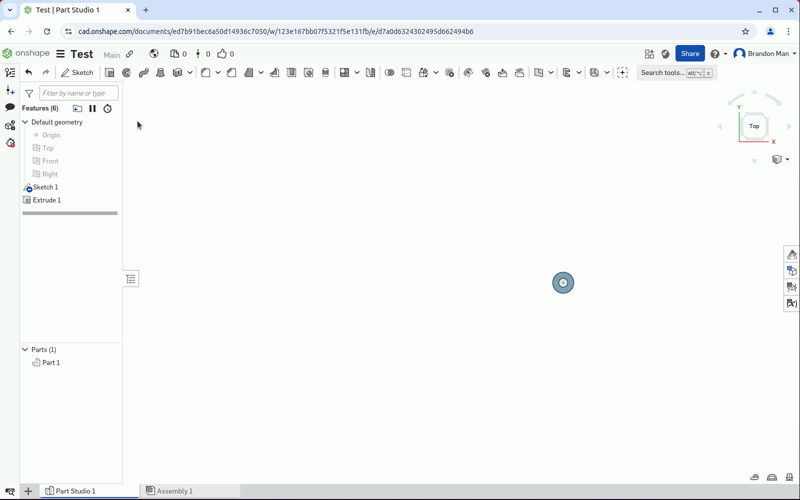
key(shift+h)
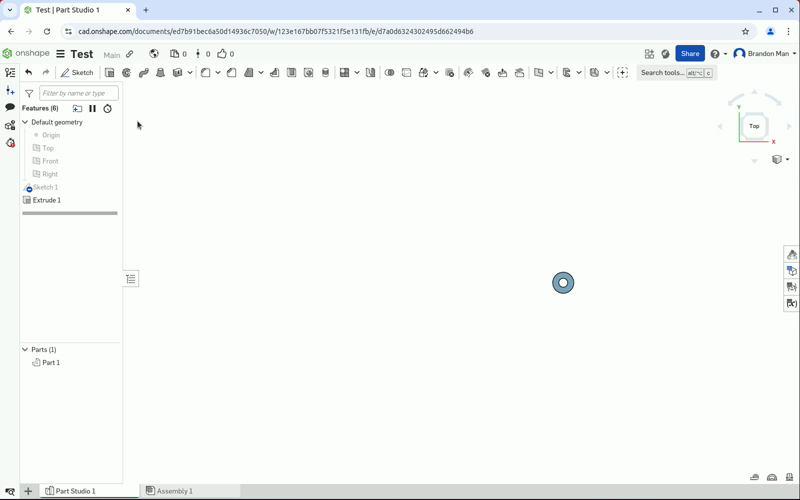
mouse_move(73, 189)
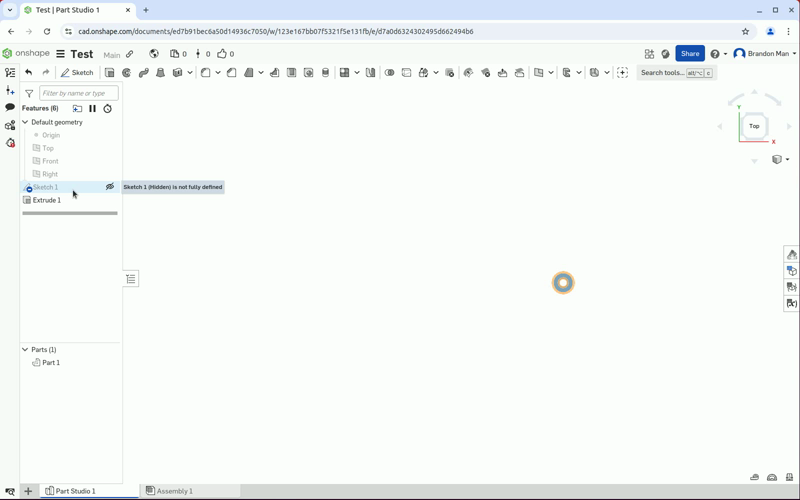
click(73, 189)
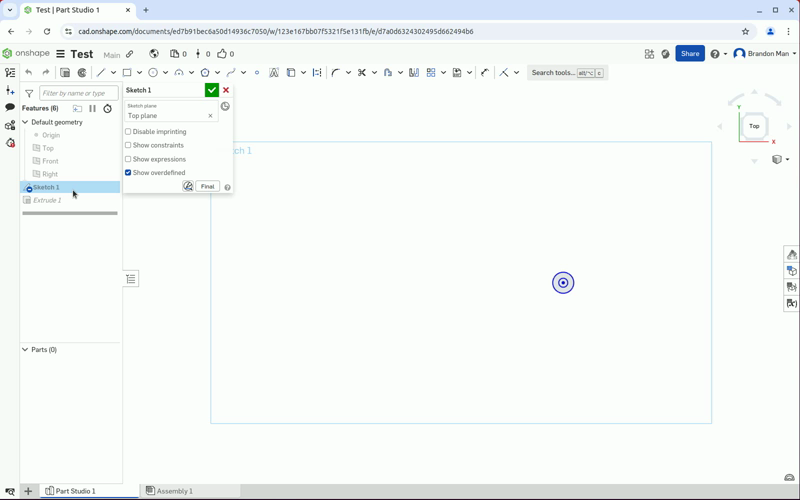
mouse_move(229, 92)
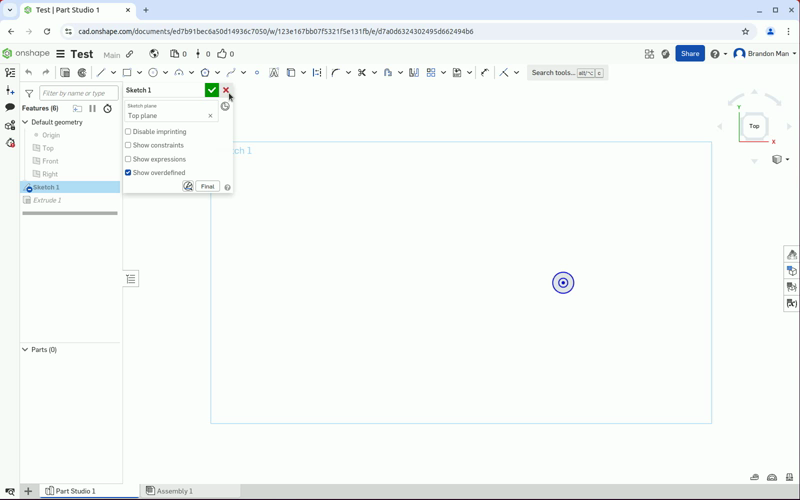
click(229, 92)
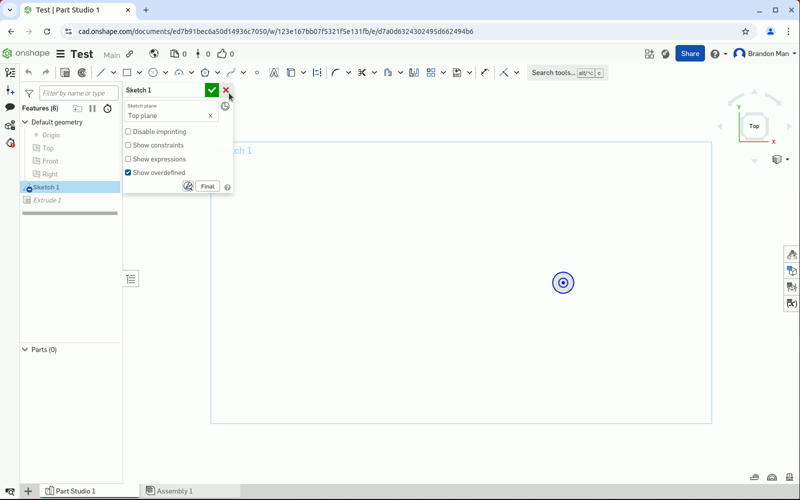
key(shift+s)
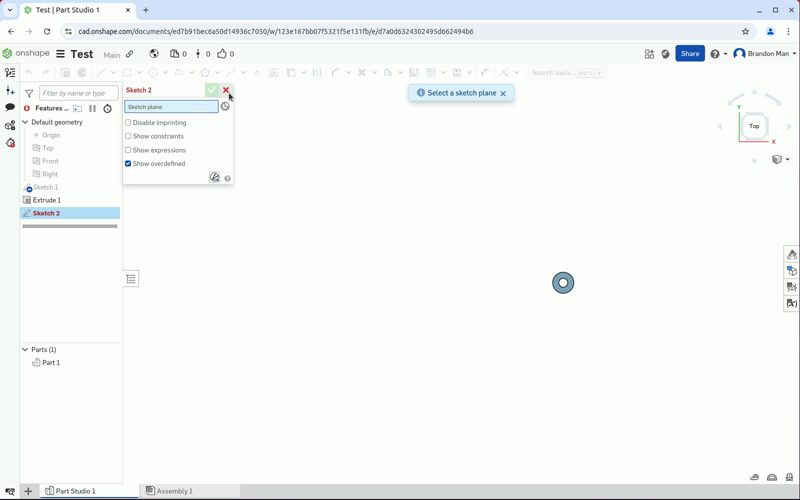
mouse_move(73, 150)
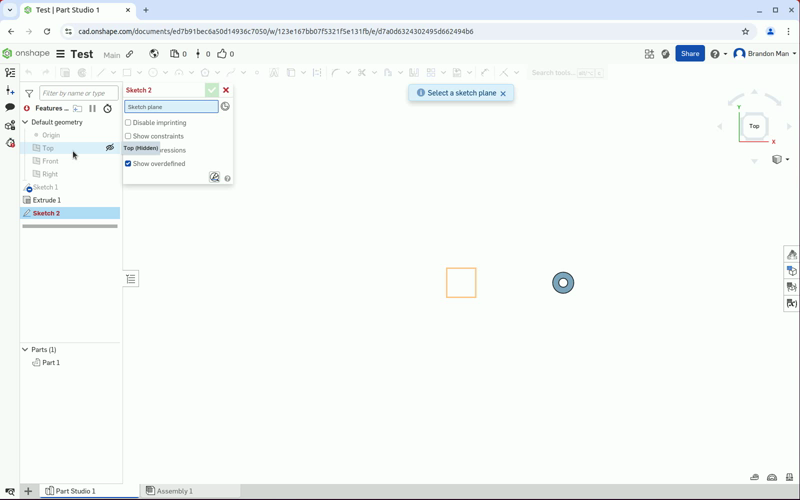
click(73, 150)
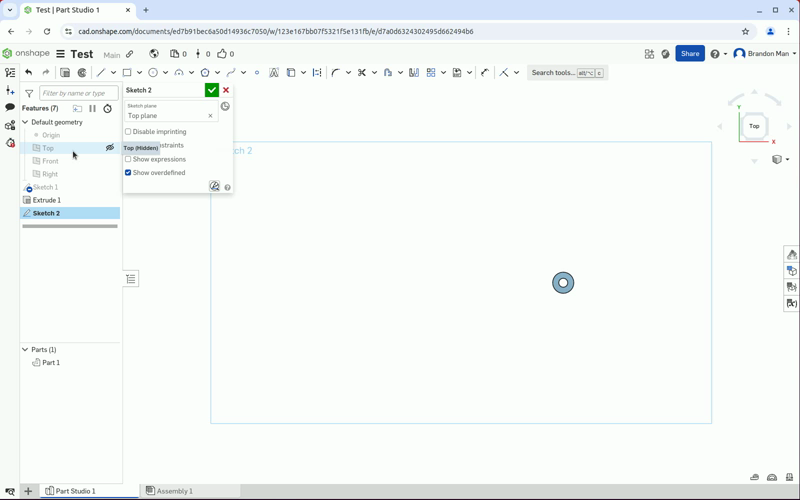
mouse_move(73, 352)
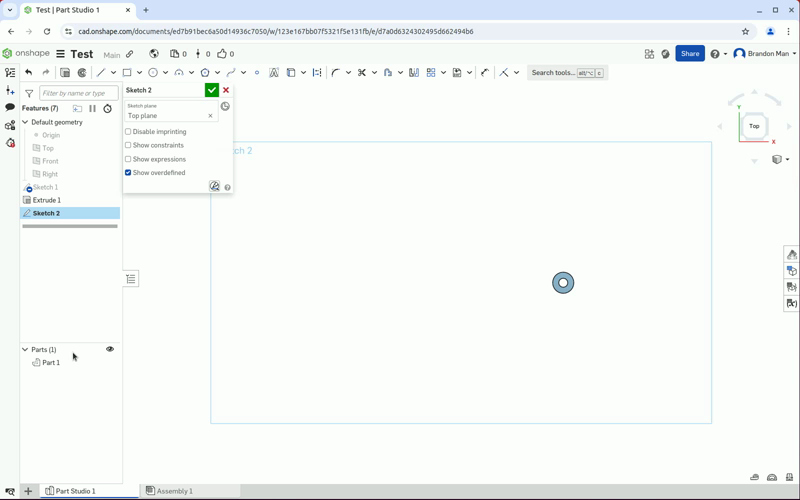
key(y)
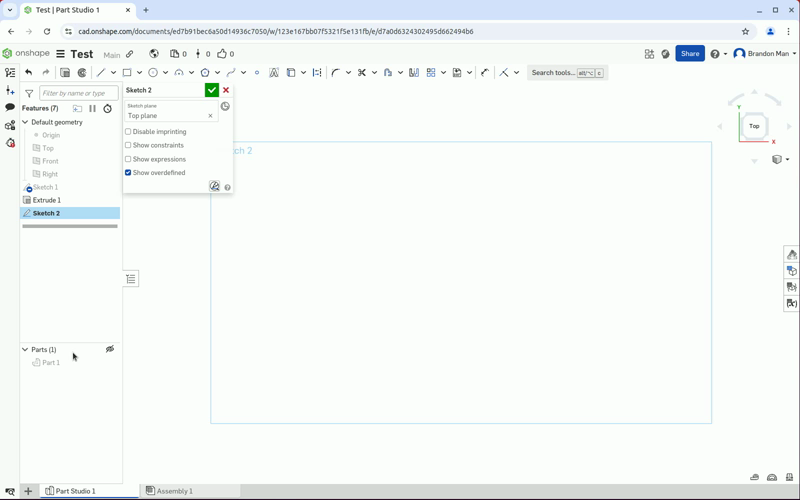
key(c)
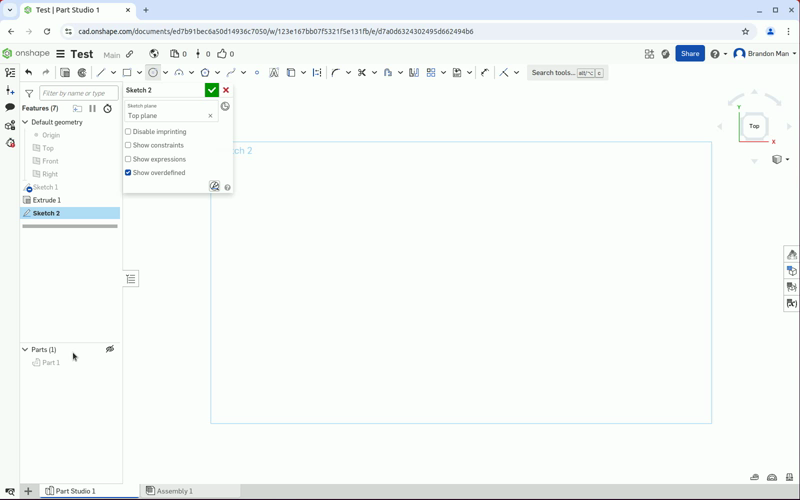
key_down(shift)
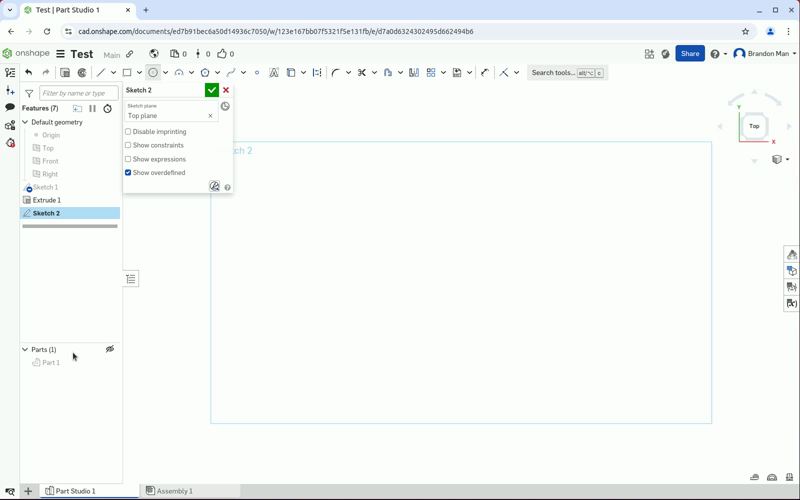
mouse_move(359, 282)
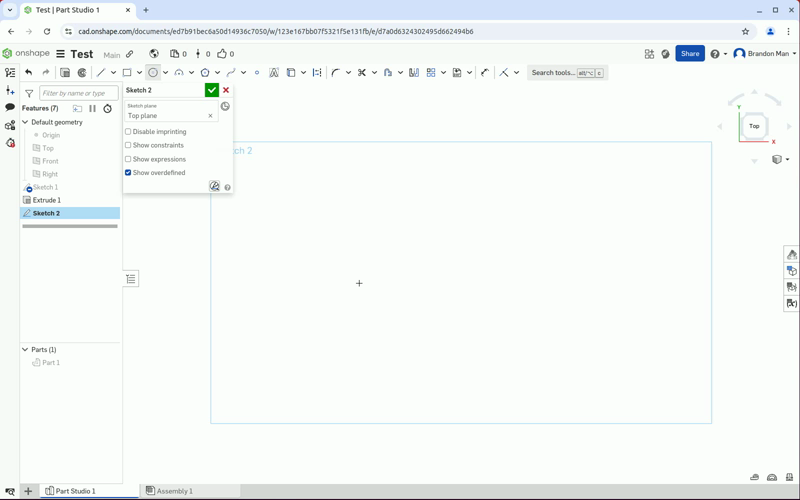
click(359, 282)
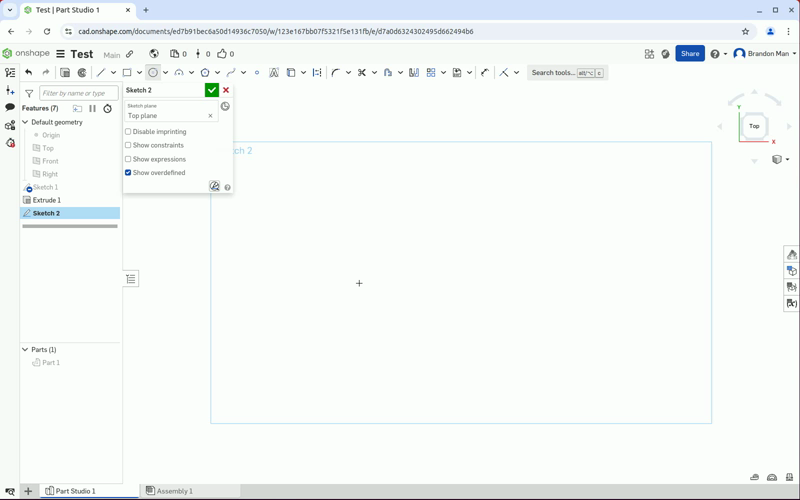
key_up(shift)
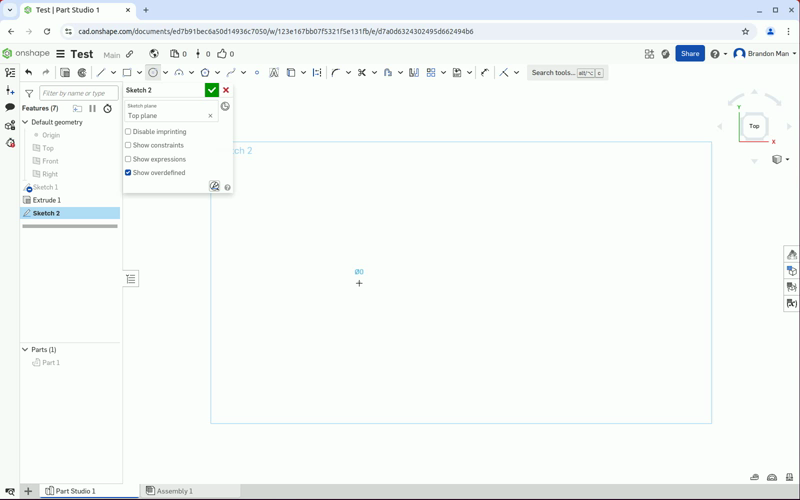
mouse_move(370, 282)
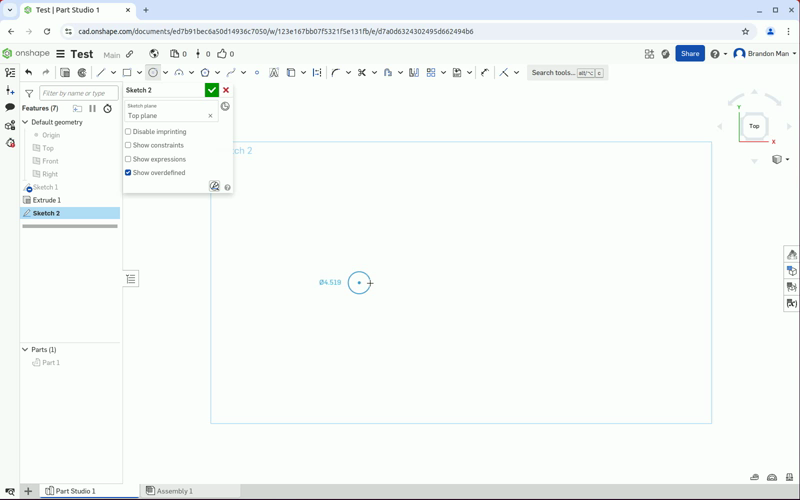
click(370, 282)
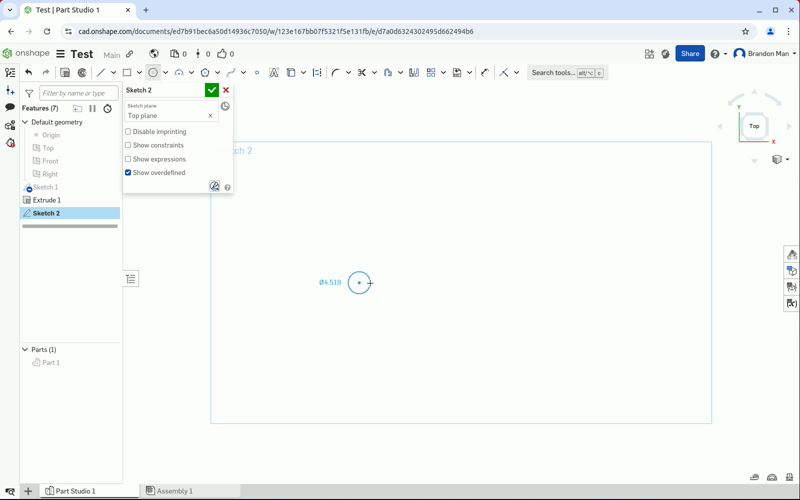
key(esc)
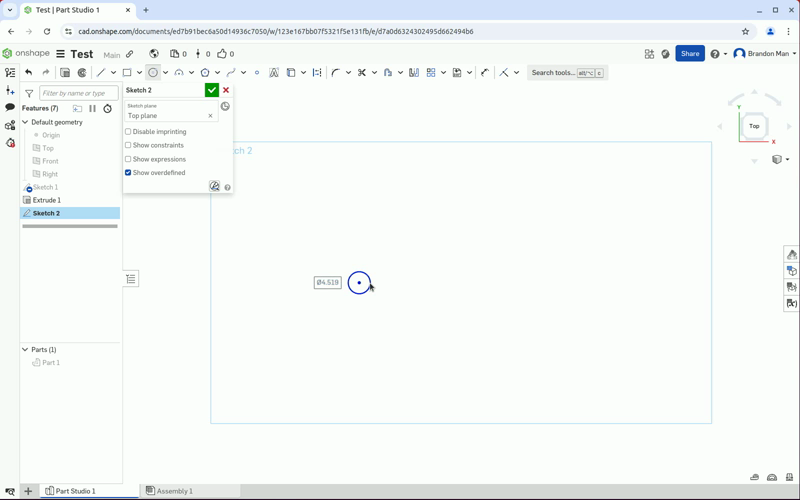
key(c)
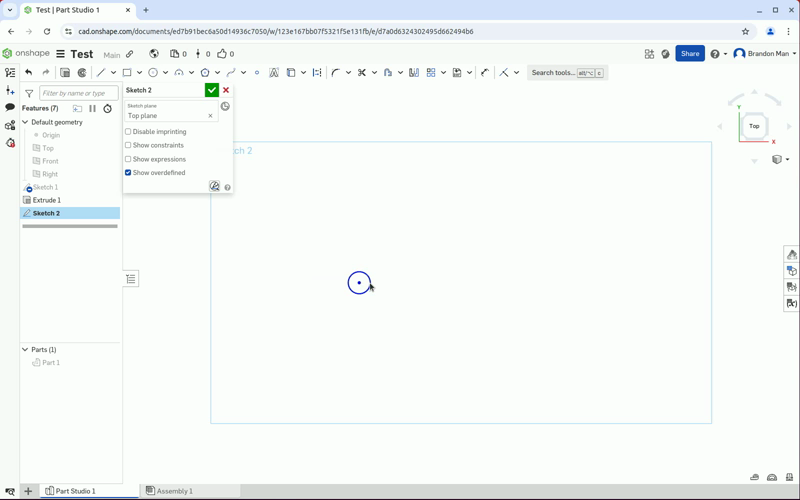
key_down(shift)
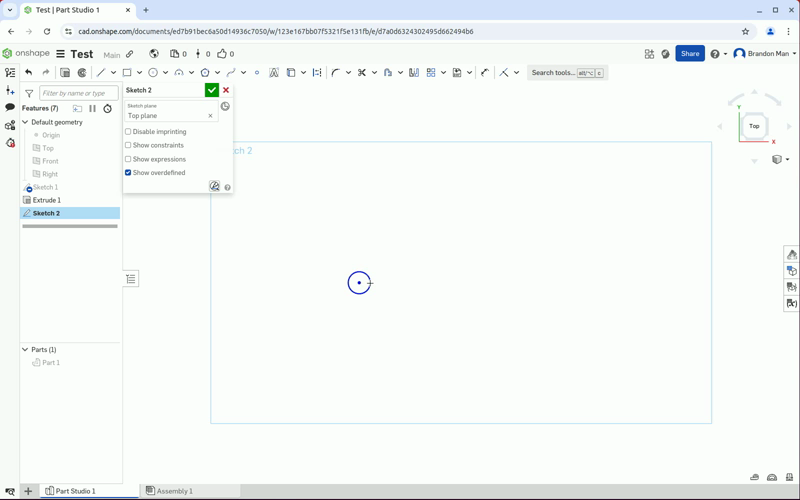
mouse_move(359, 282)
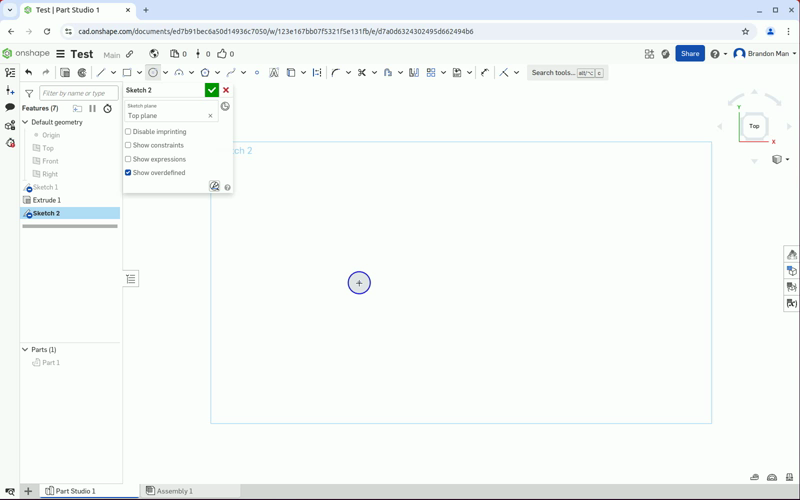
click(359, 282)
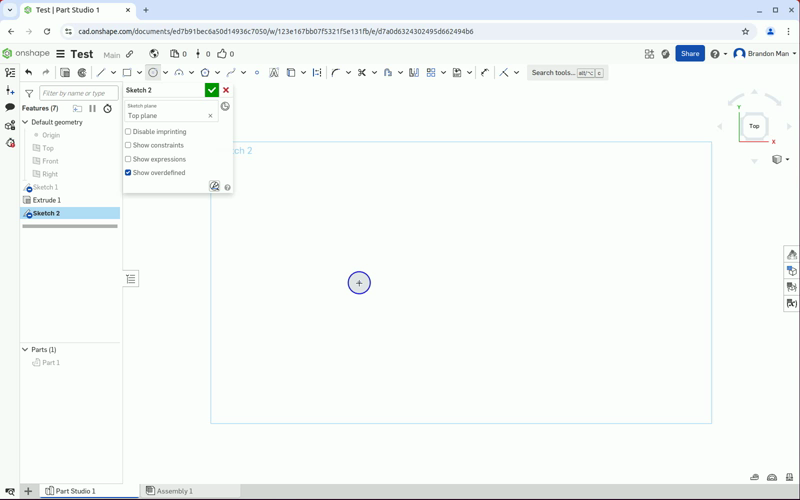
key_up(shift)
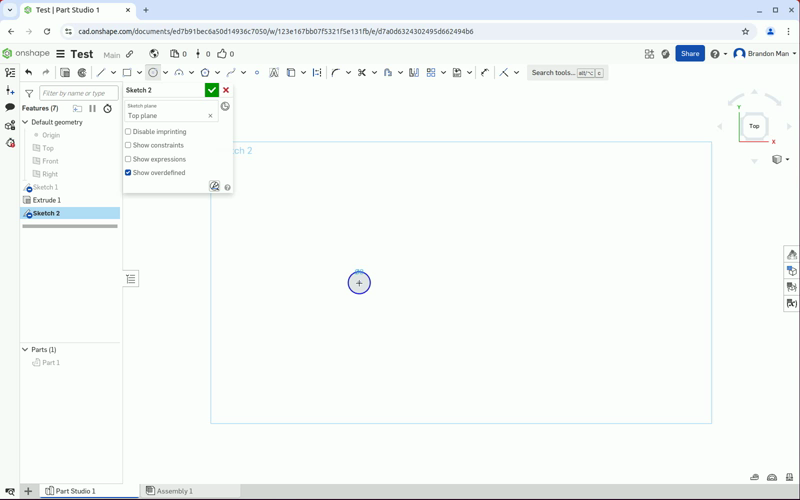
mouse_move(363, 282)
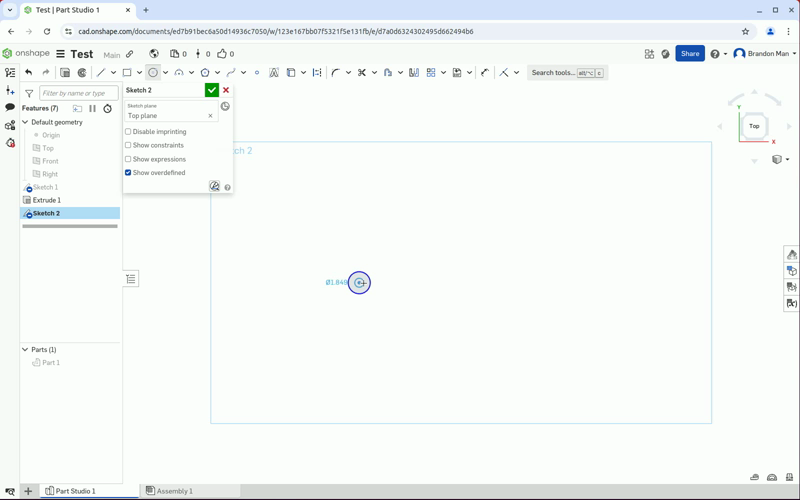
scroll(6)
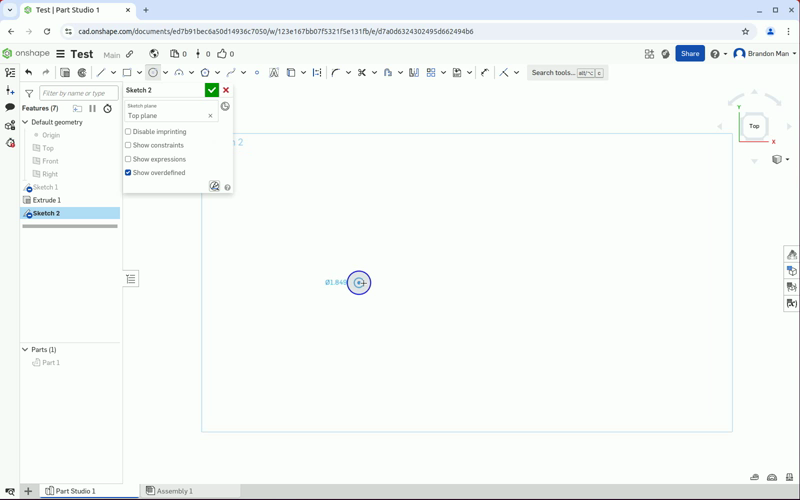
scroll(6)
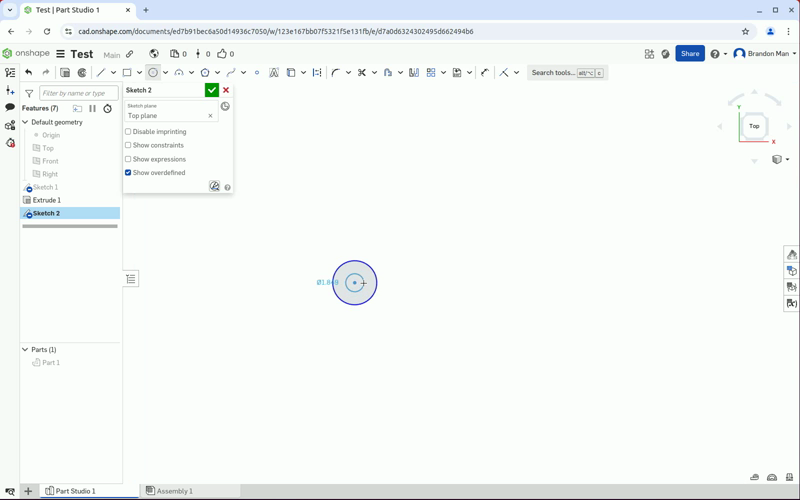
scroll(6)
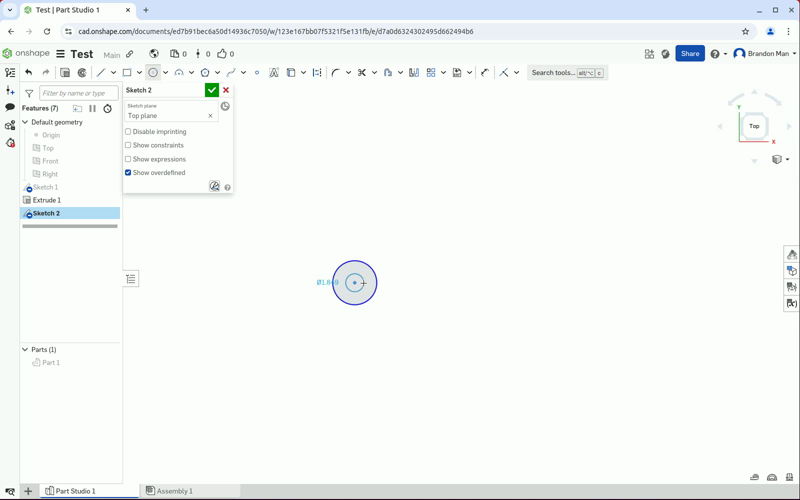
scroll(6)
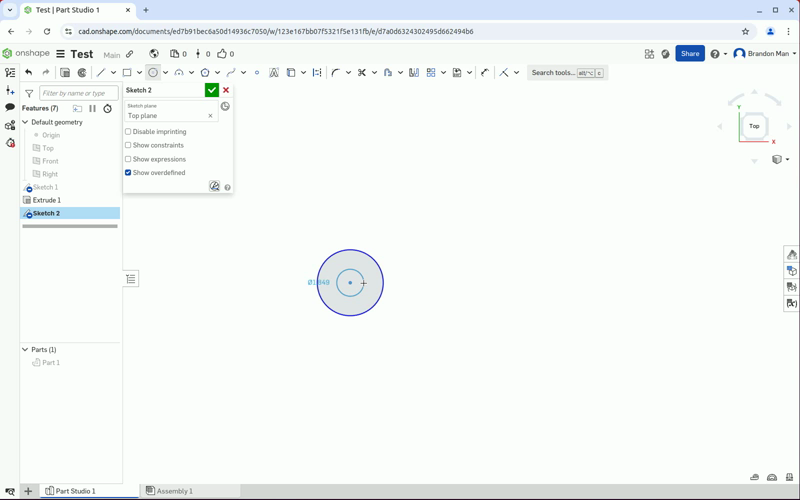
scroll(6)
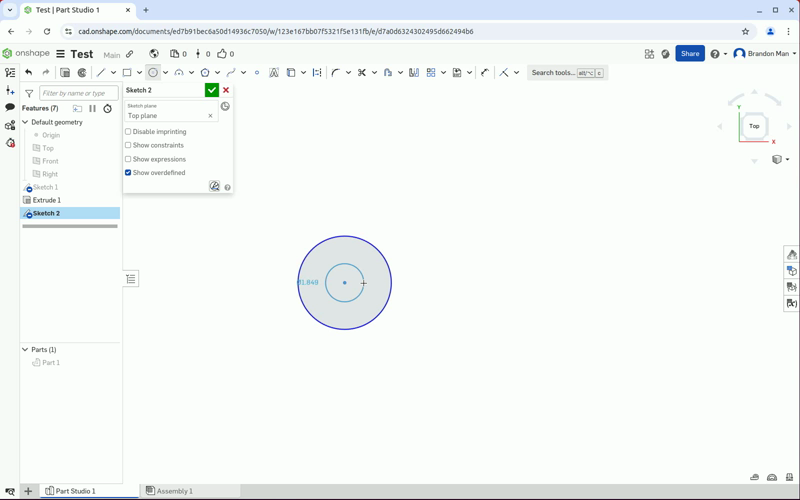
scroll(6)
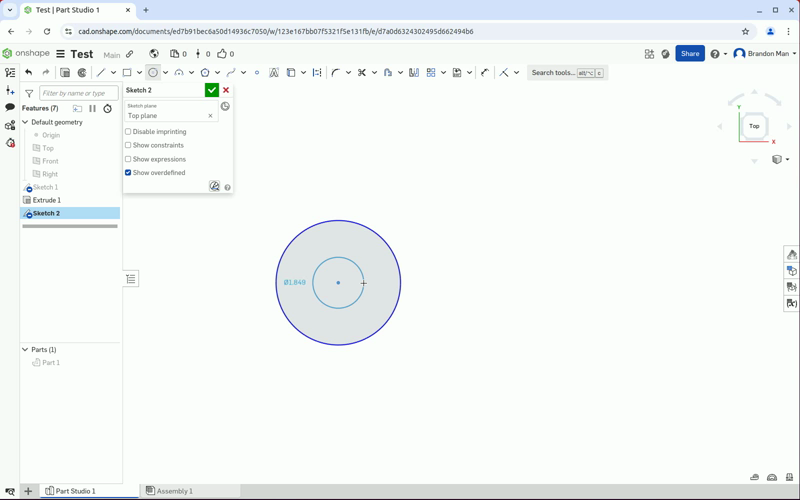
scroll(6)
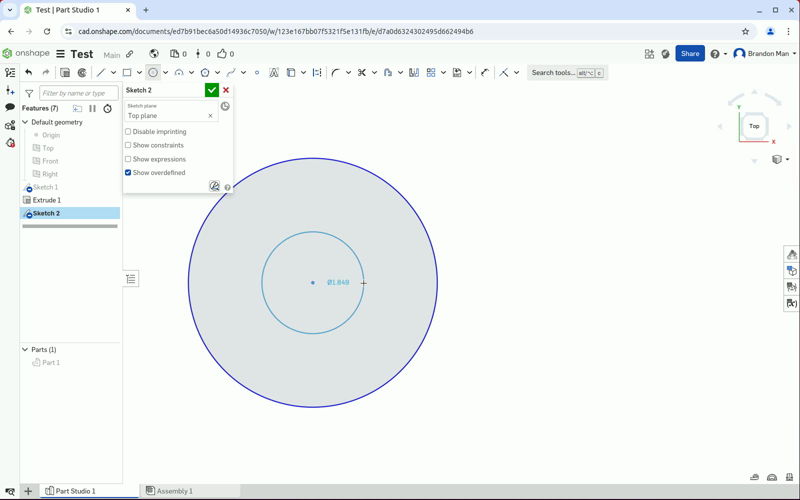
click(363, 282)
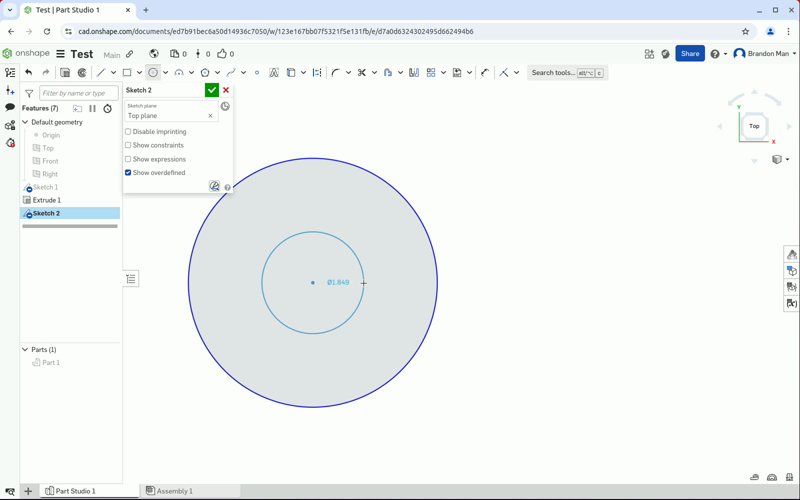
scroll(-6)
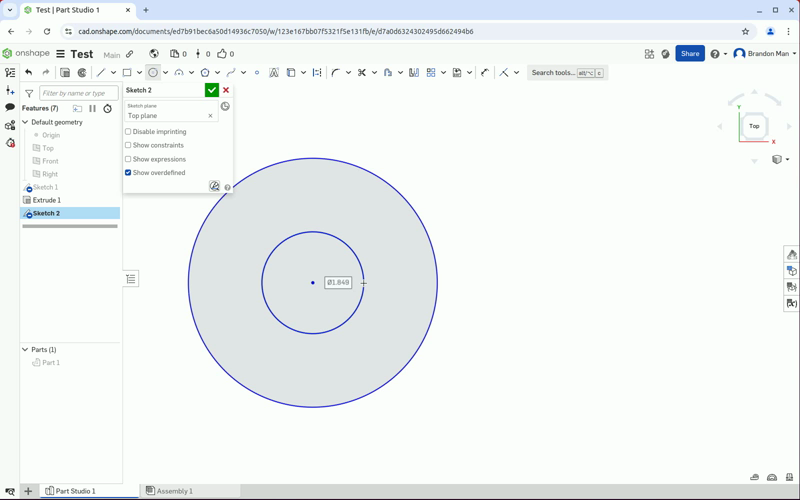
scroll(-6)
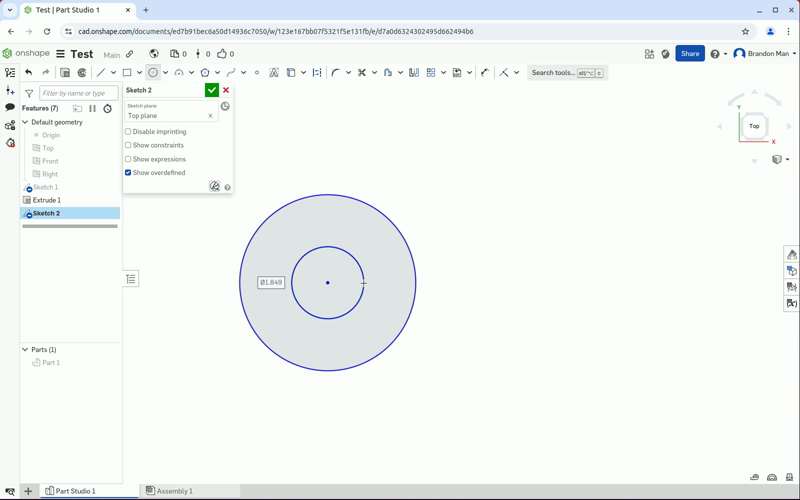
scroll(-6)
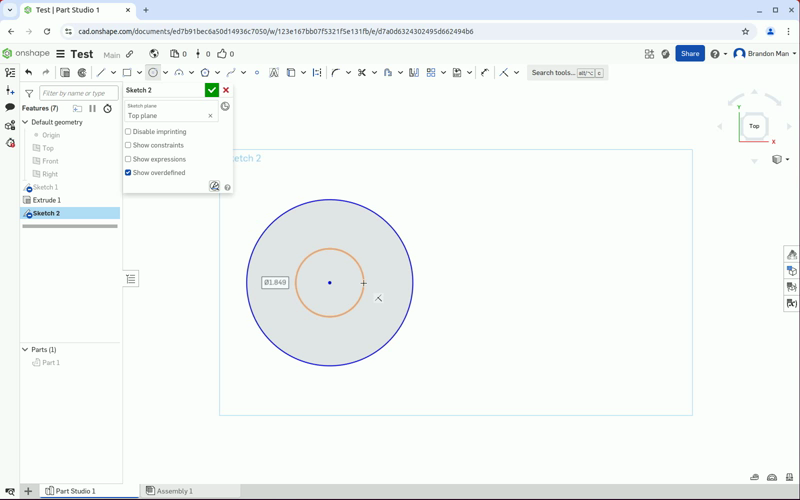
scroll(-6)
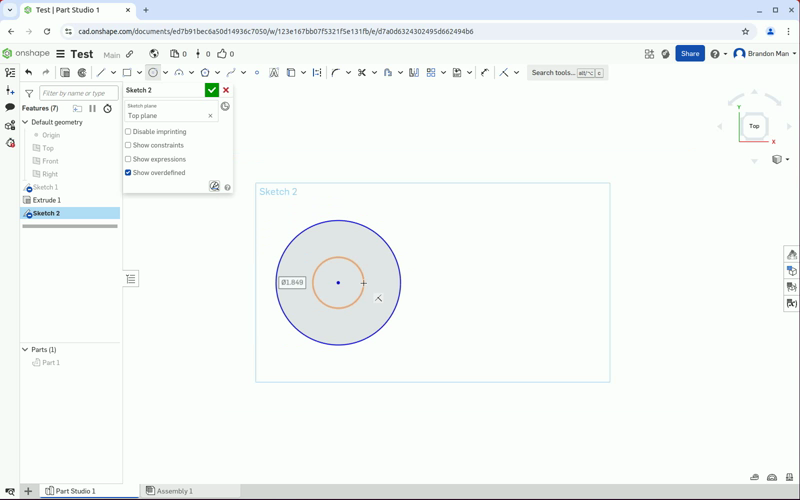
scroll(-6)
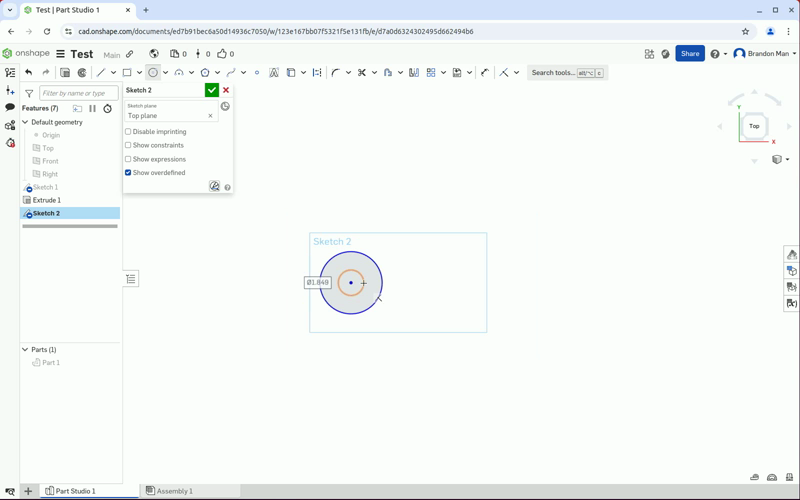
scroll(-6)
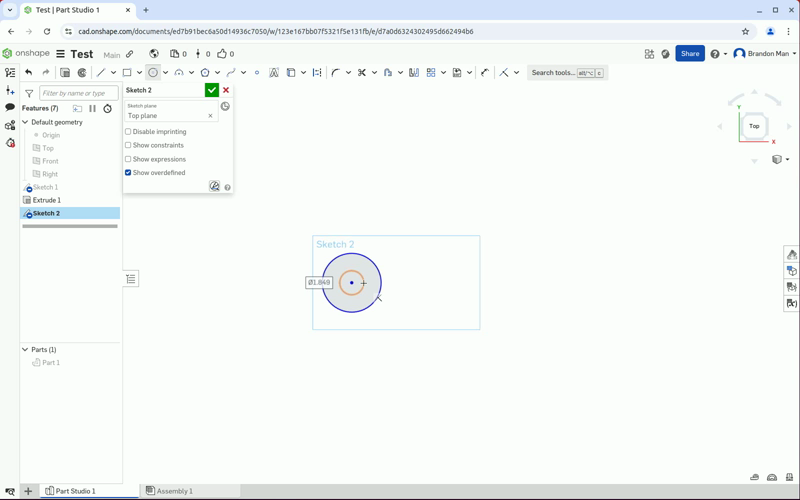
scroll(-6)
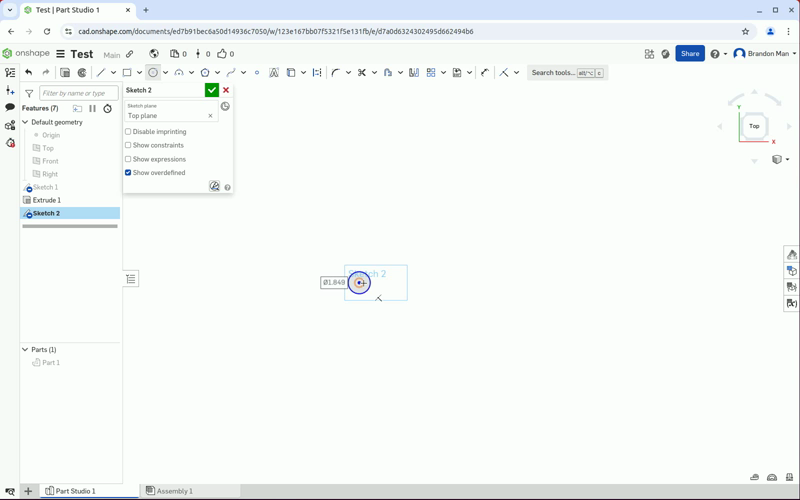
key(esc)
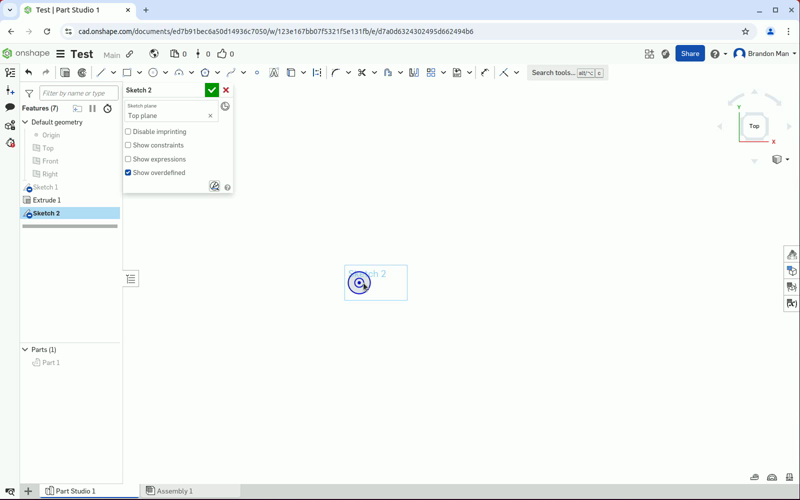
mouse_move(354, 289)
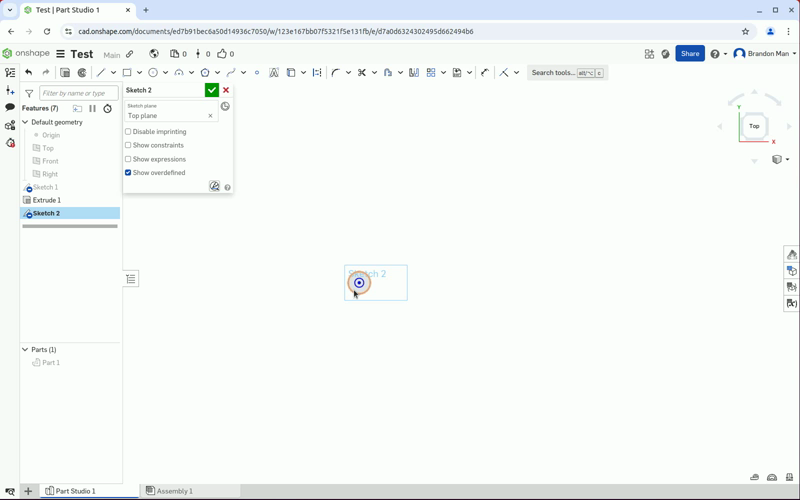
scroll(6)
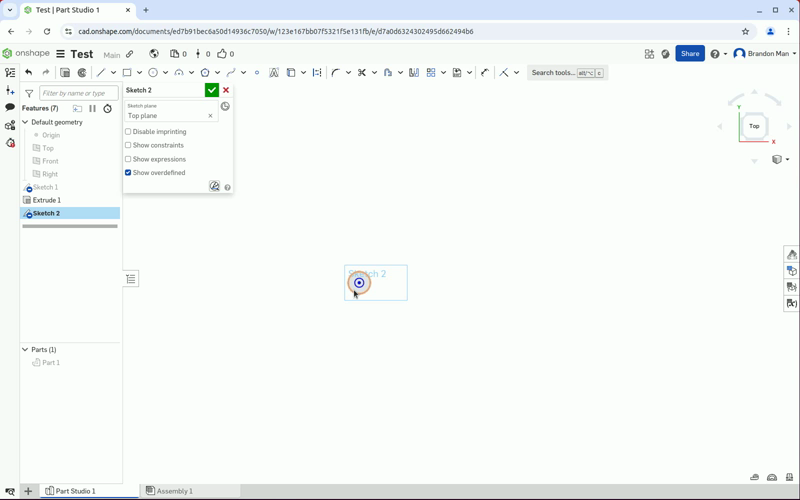
scroll(6)
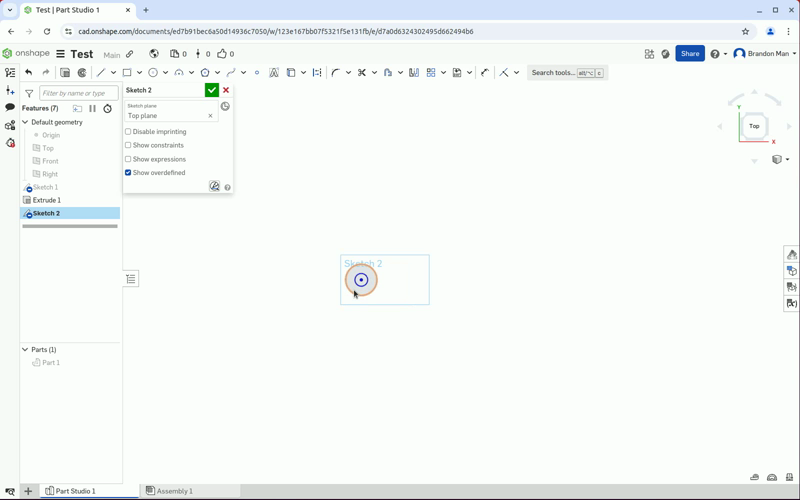
scroll(6)
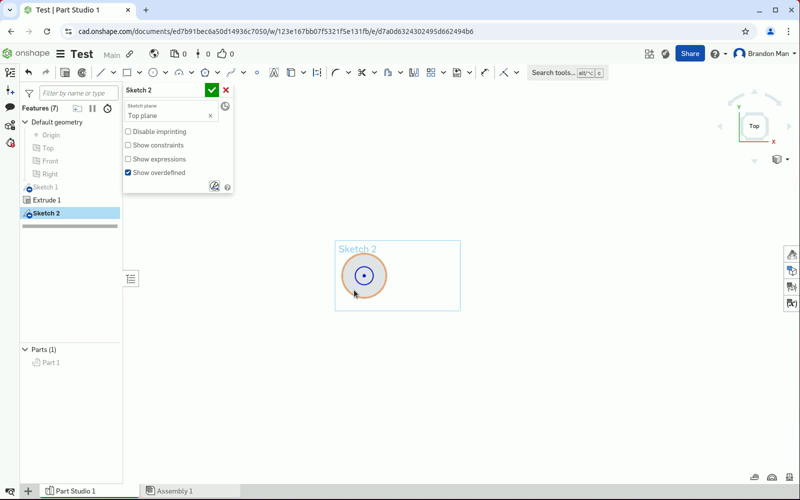
scroll(6)
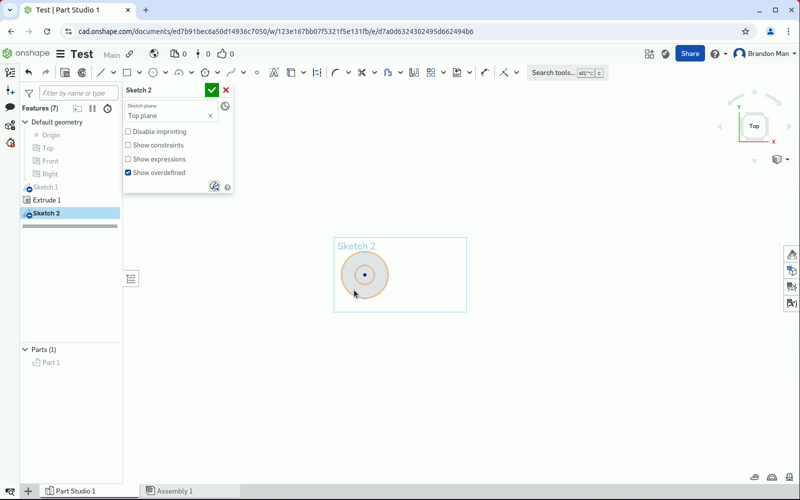
scroll(6)
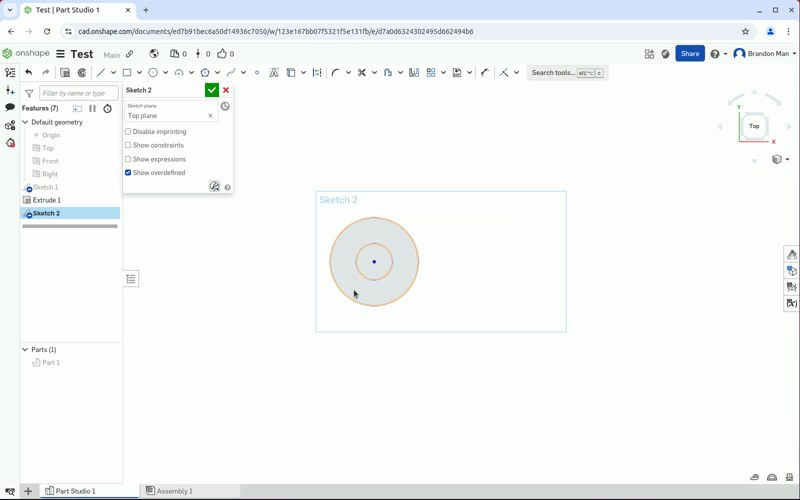
scroll(6)
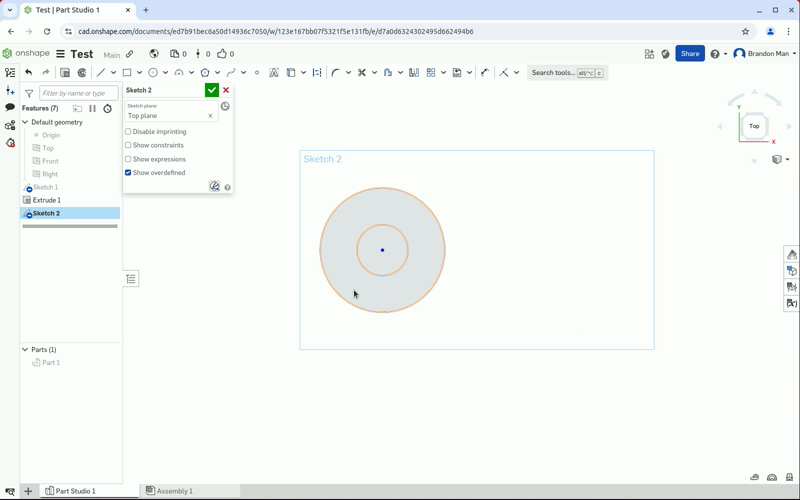
scroll(6)
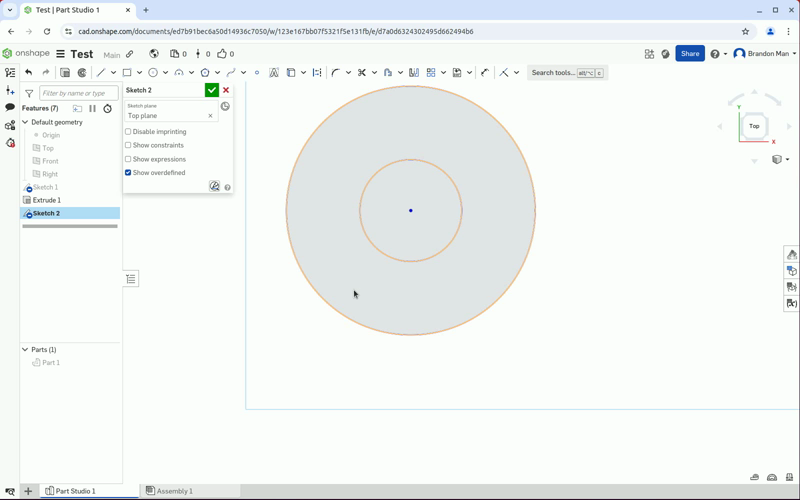
click(354, 289)
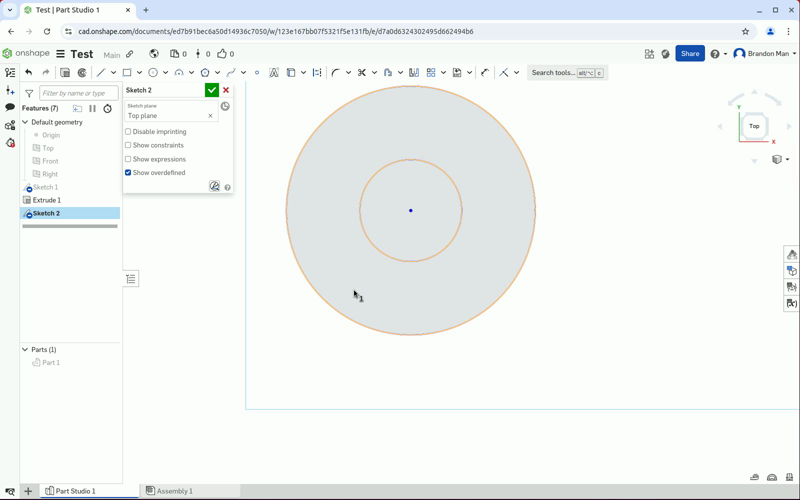
scroll(-6)
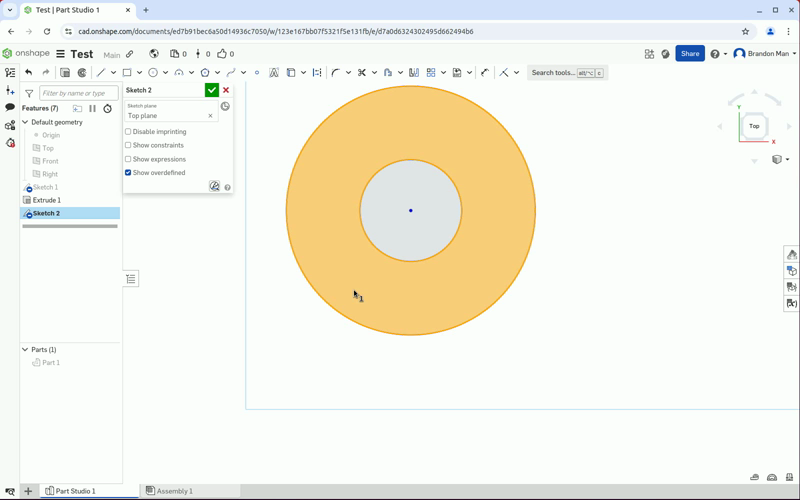
scroll(-6)
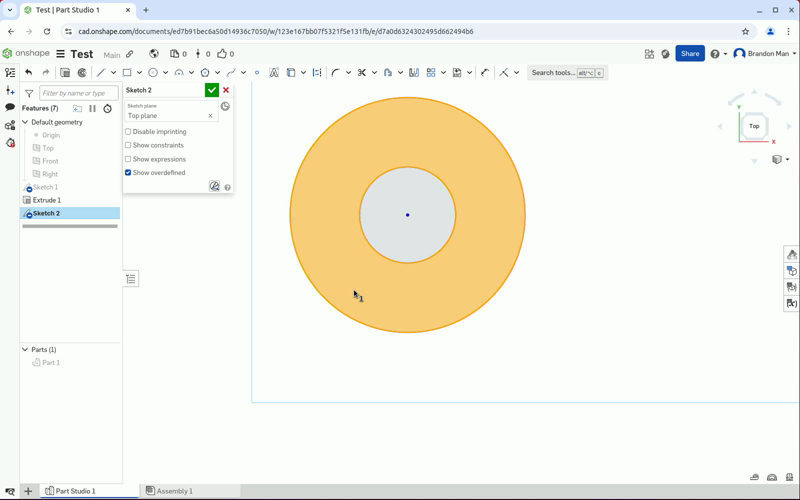
scroll(-6)
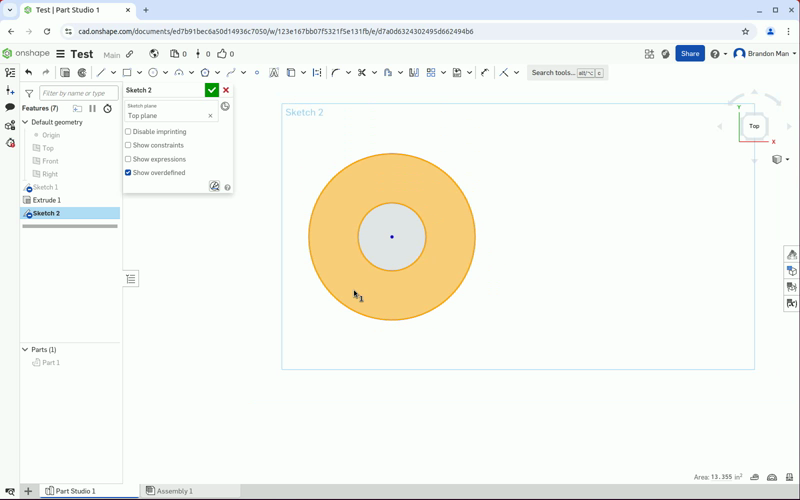
scroll(-6)
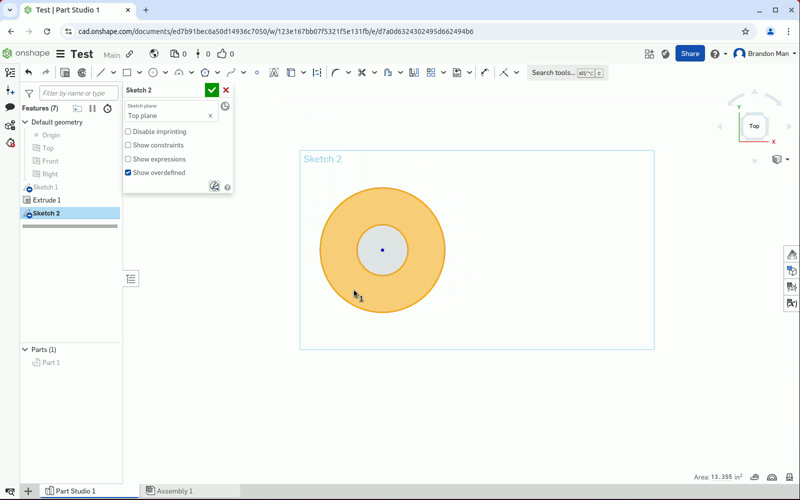
scroll(-6)
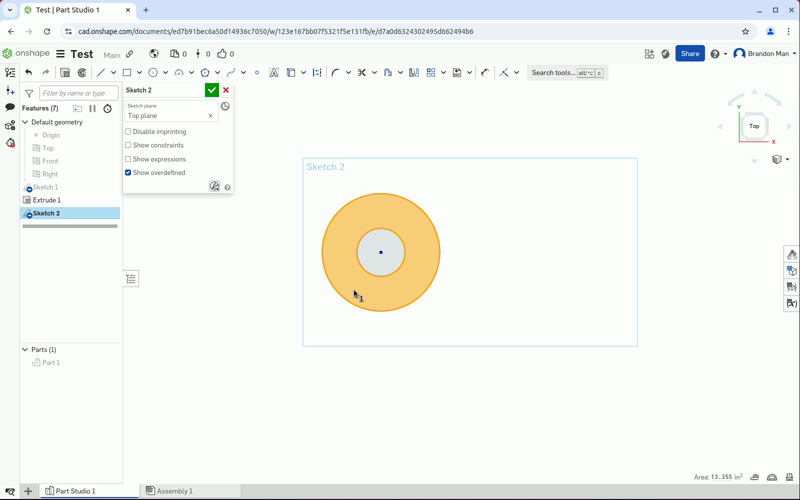
scroll(-6)
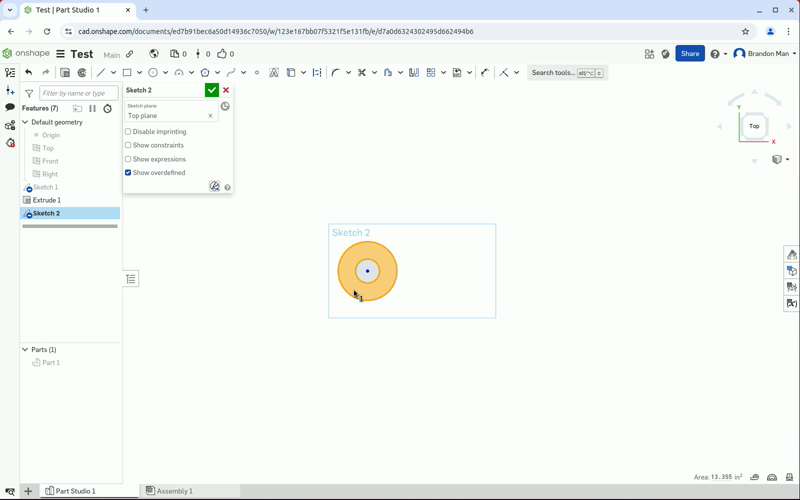
scroll(-6)
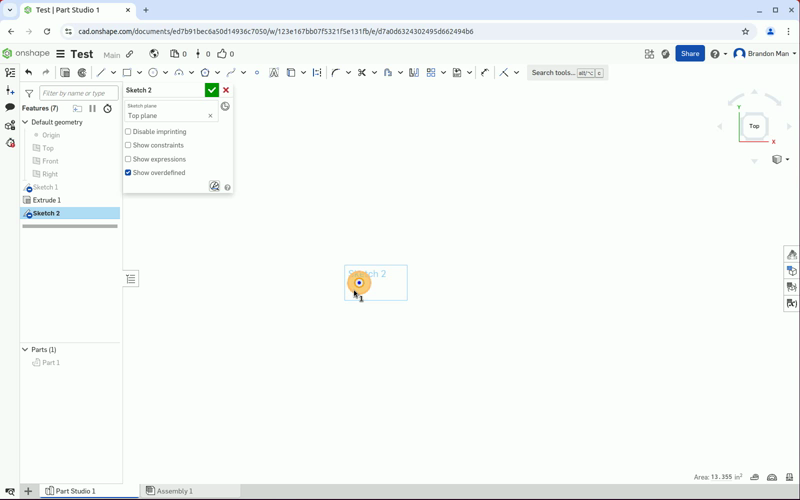
mouse_move(73, 352)
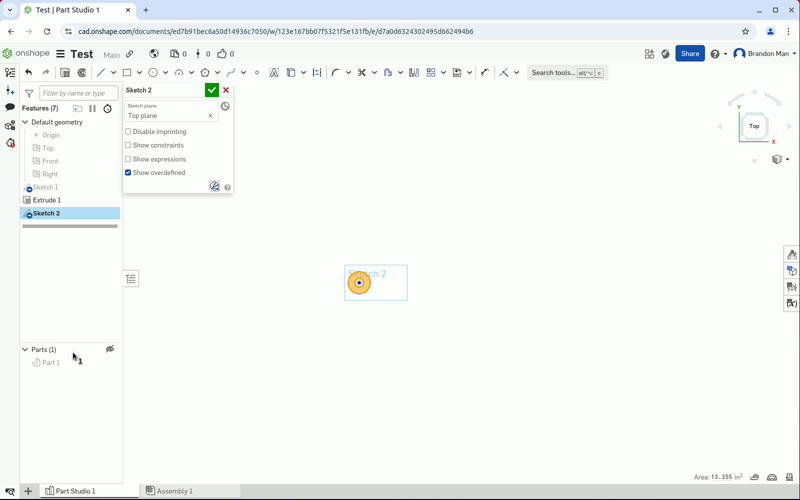
key(shift+y)
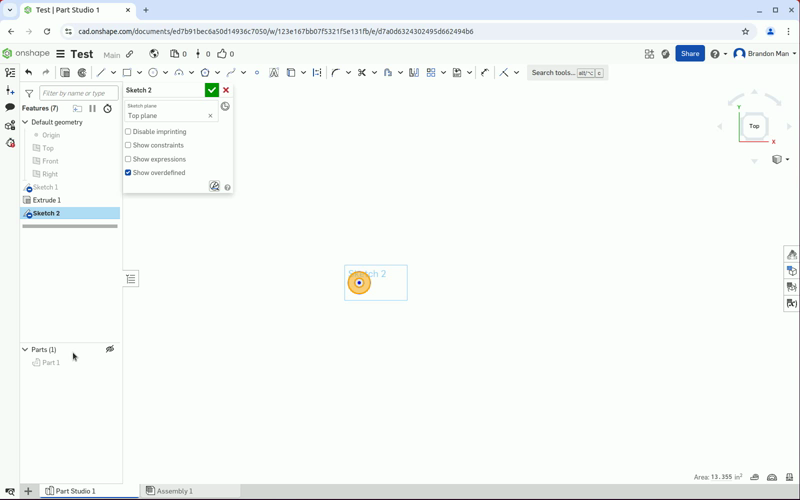
key(shift+e)
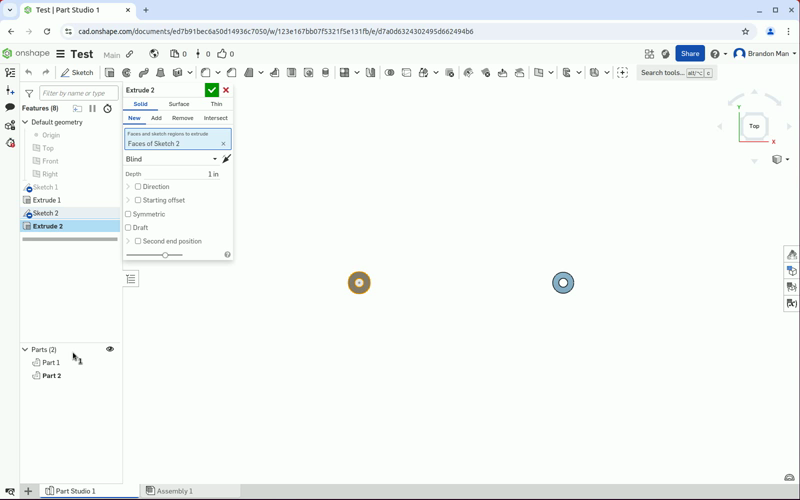
mouse_move(143, 106)
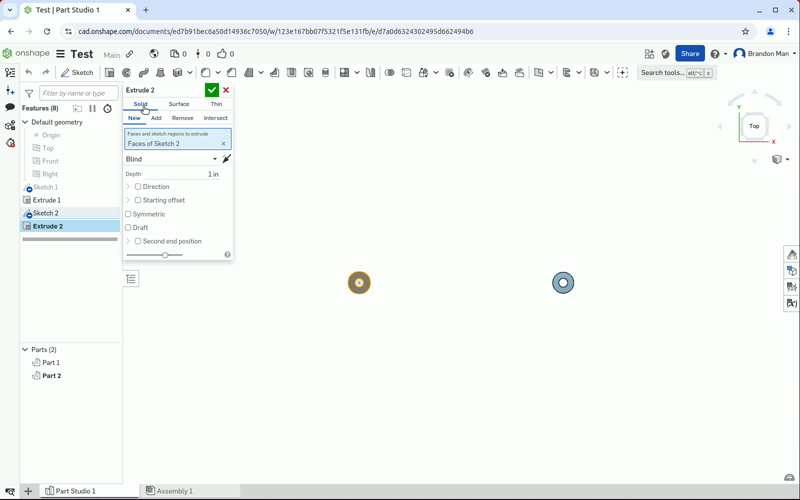
click(143, 106)
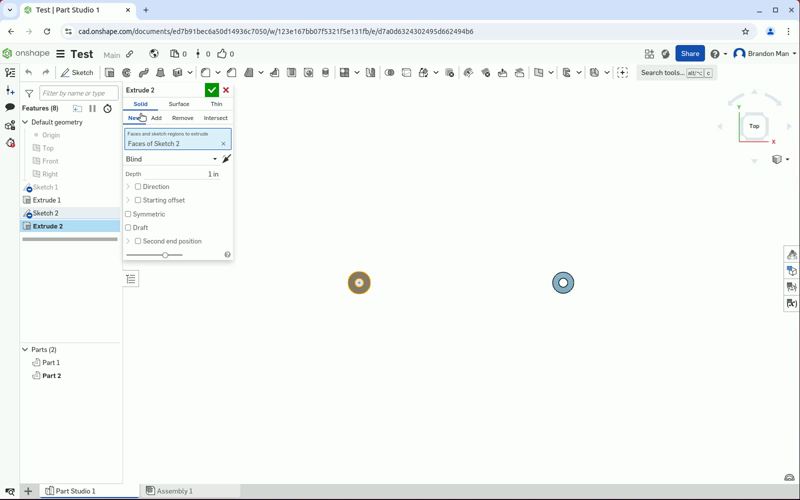
mouse_move(137, 120)
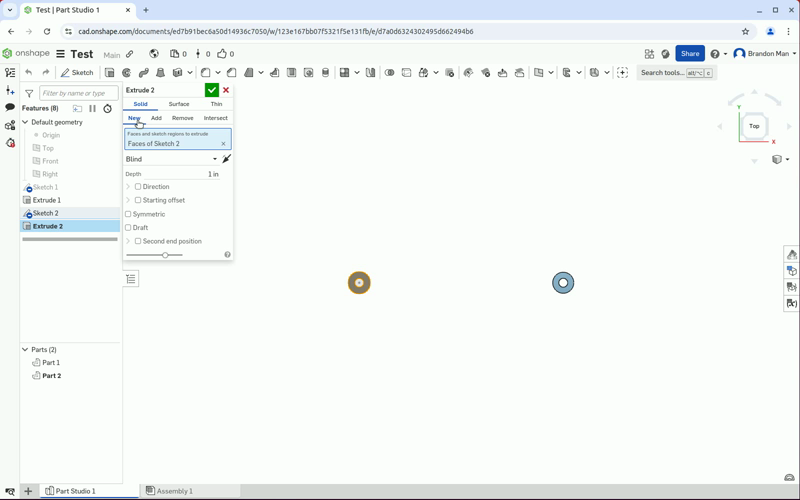
click(137, 120)
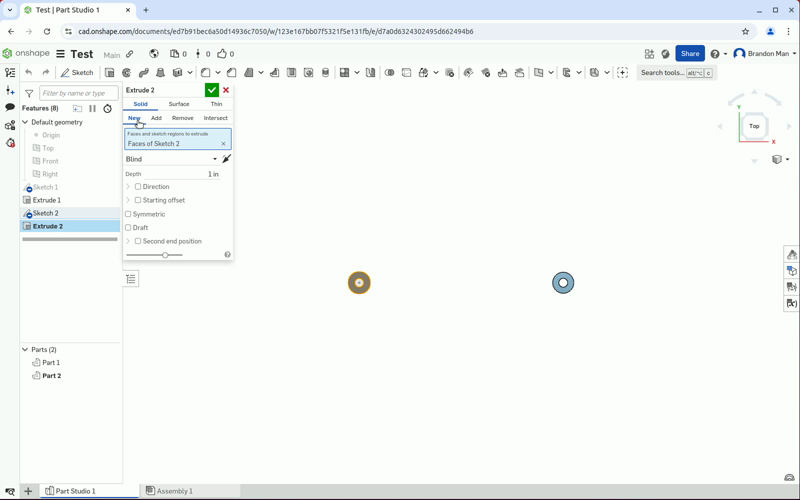
key(tab, 4)
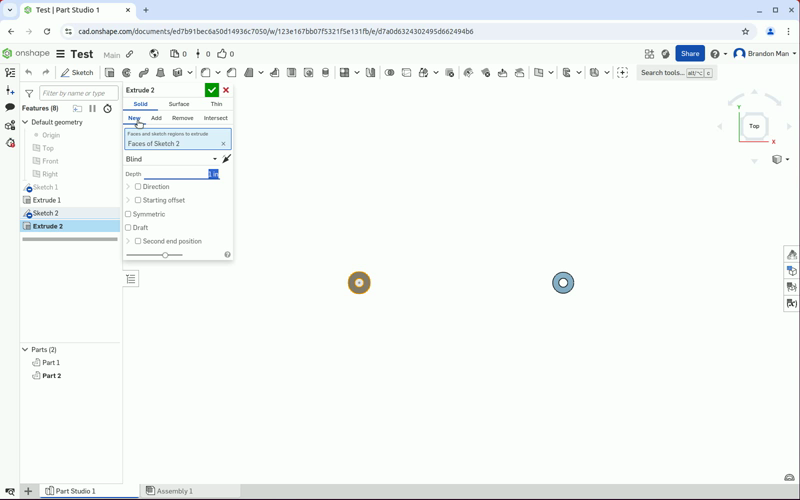
text(8.425)
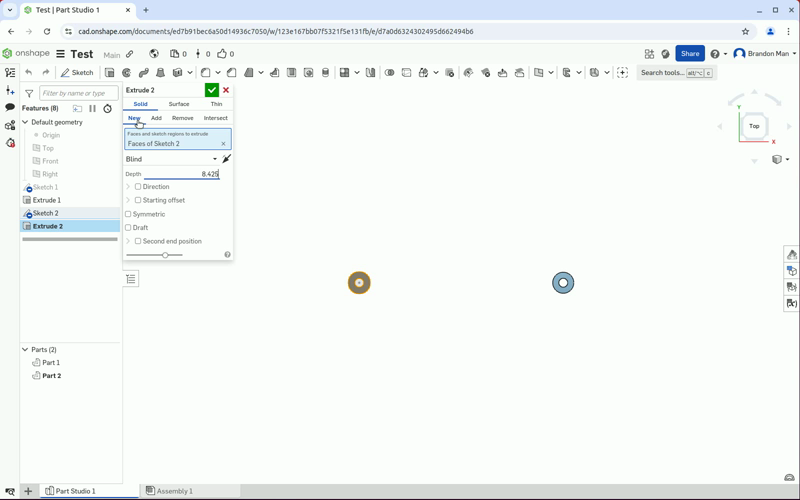
key(enter)
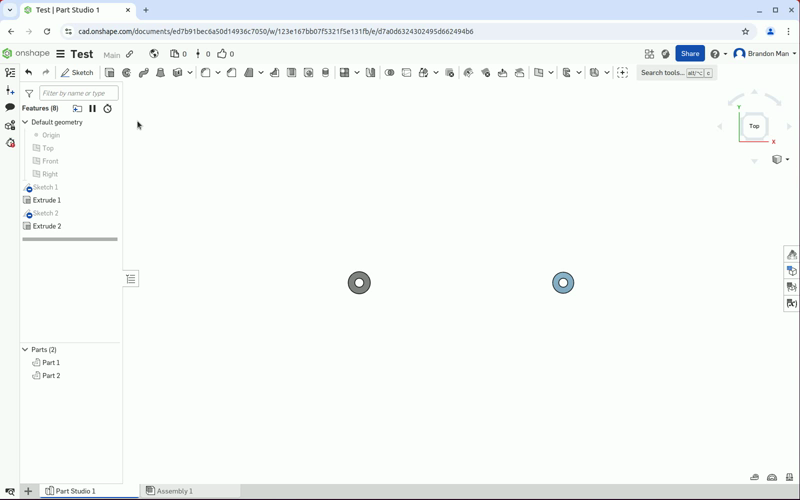
key(shift+h)
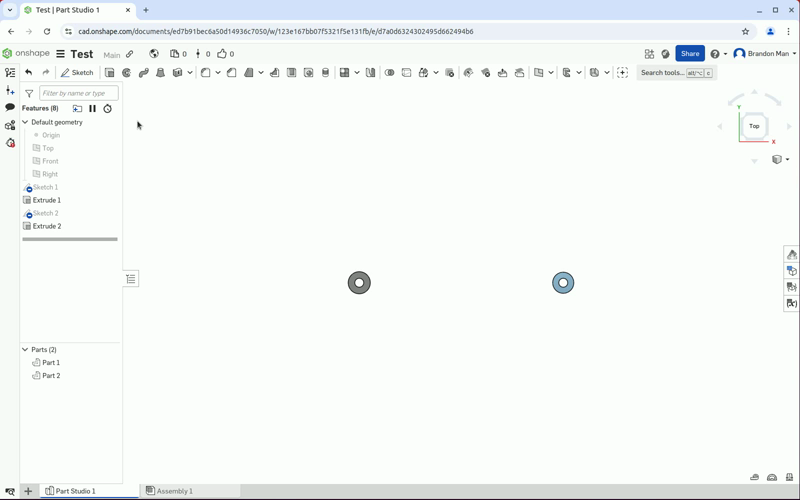
key(shift+h)
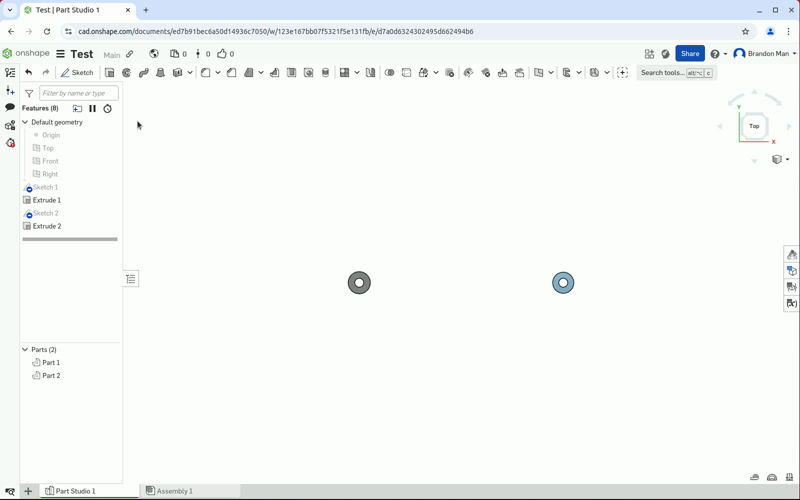
mouse_move(73, 189)
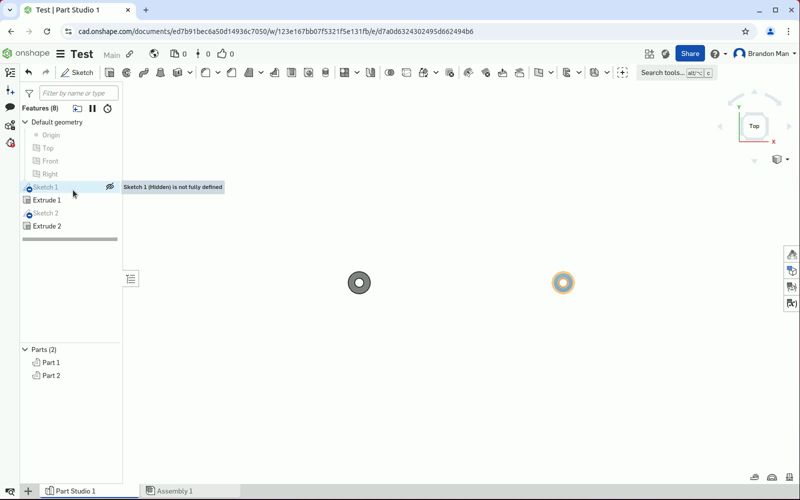
click(73, 189)
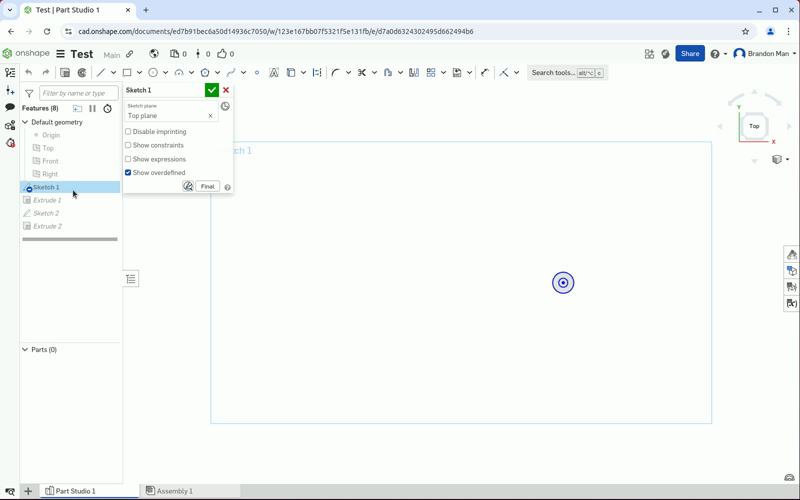
mouse_move(229, 92)
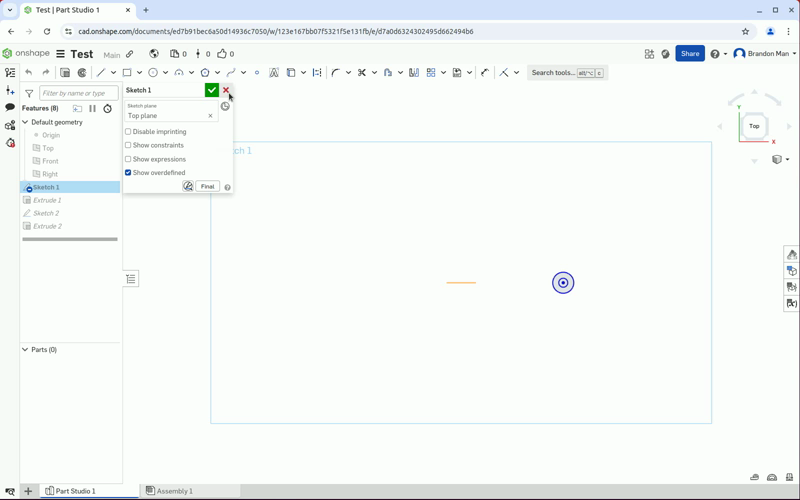
click(229, 92)
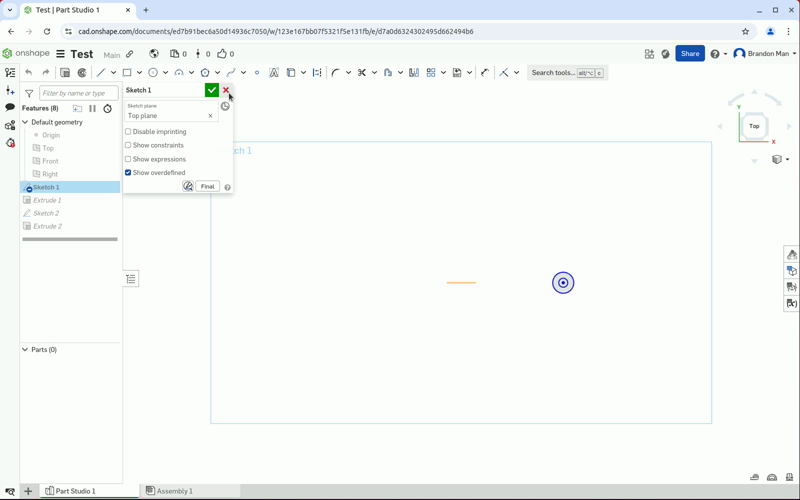
key(shift+s)
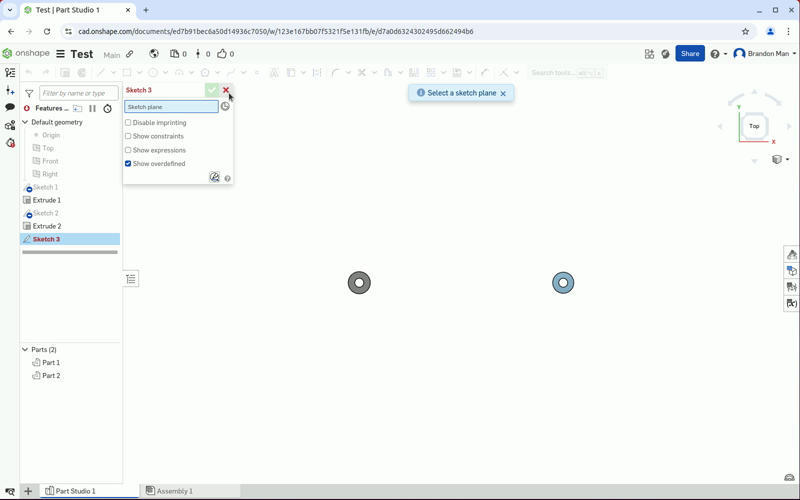
mouse_move(73, 150)
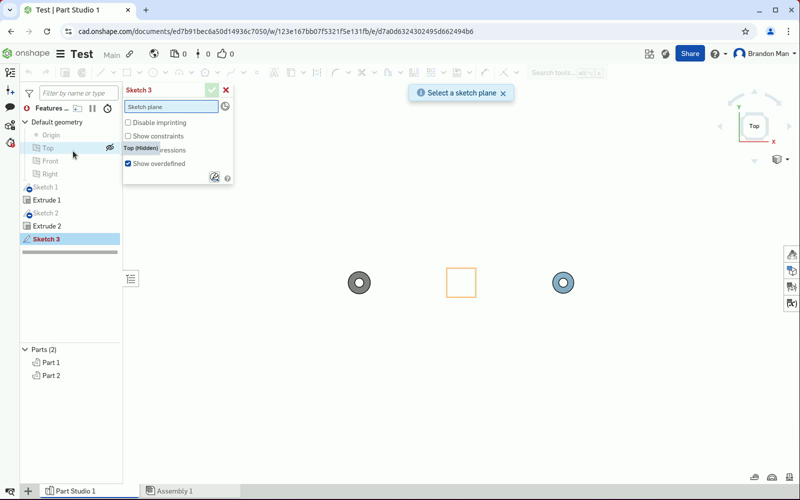
click(73, 150)
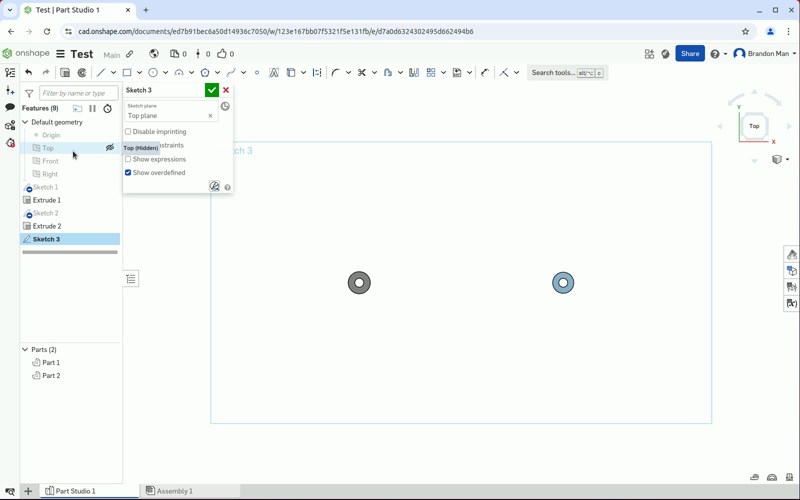
mouse_move(73, 352)
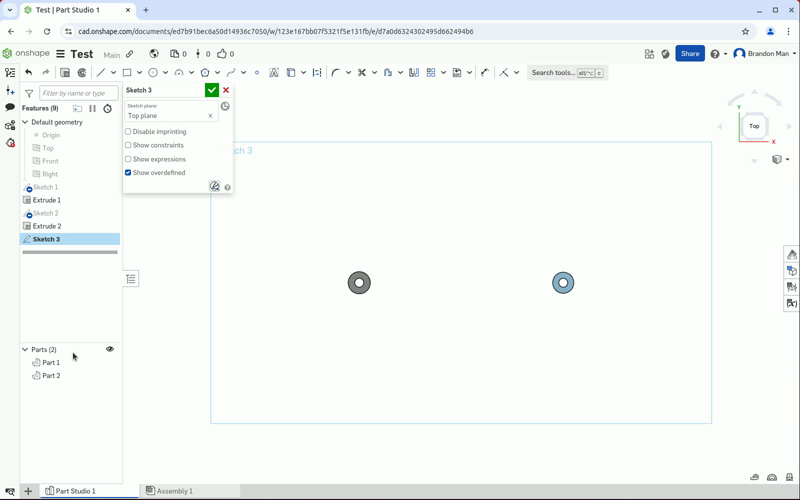
key(y)
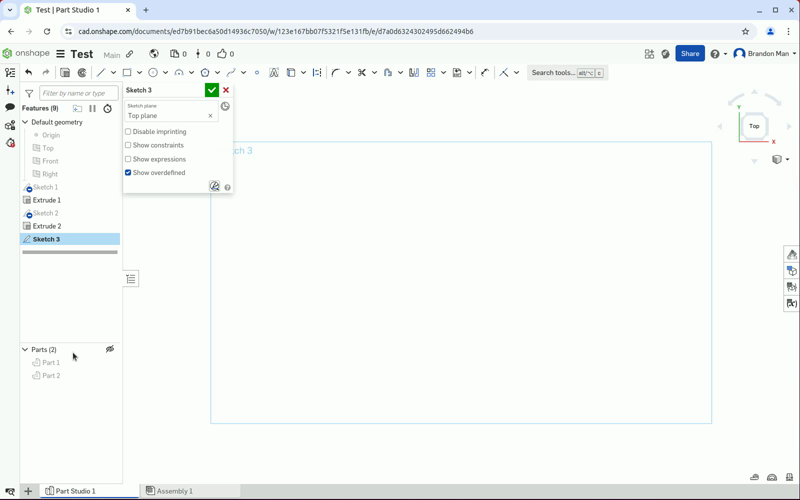
key(a)
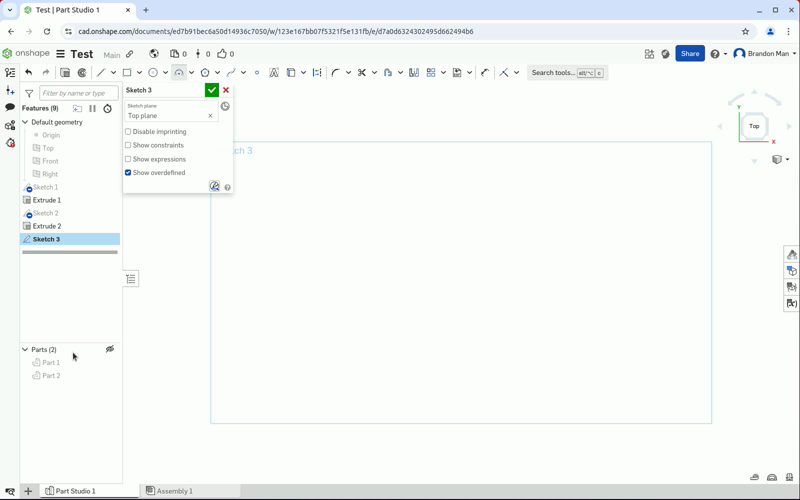
key_down(shift)
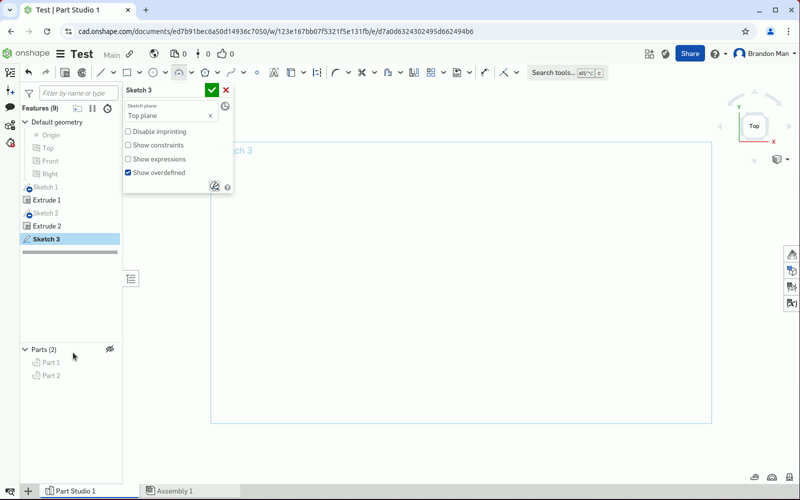
mouse_move(348, 282)
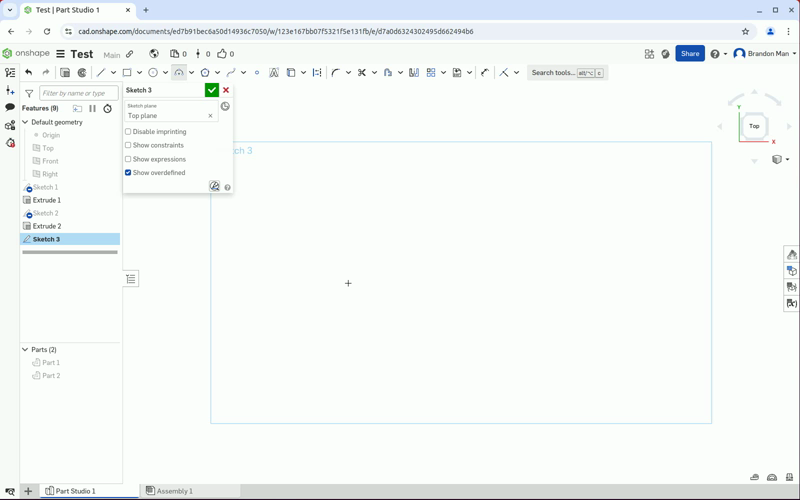
click(348, 282)
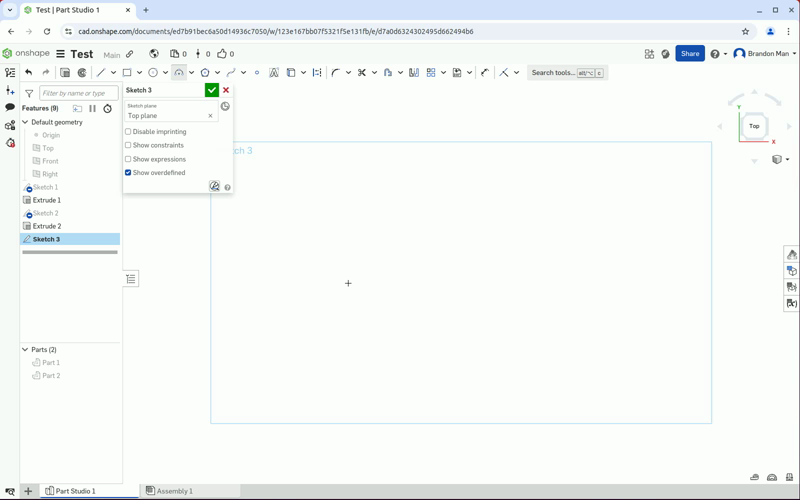
key_up(shift)
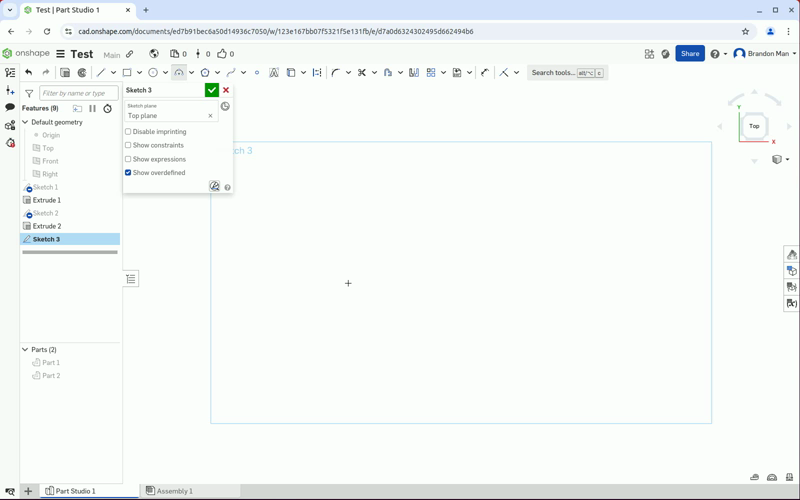
key_down(shift)
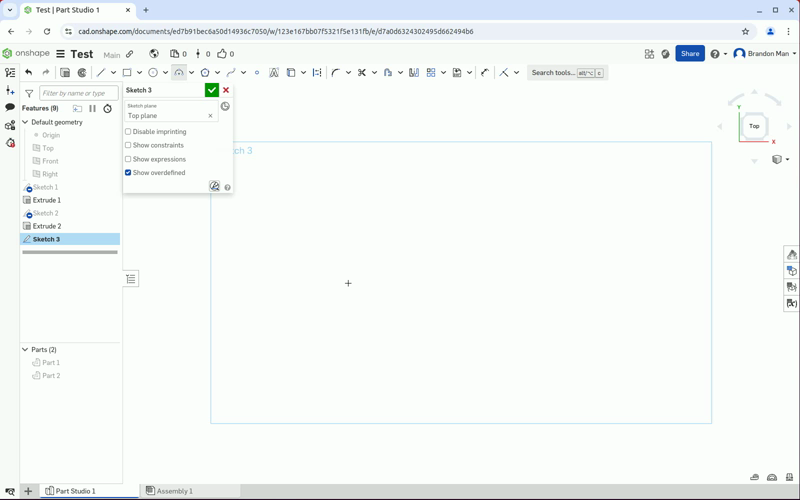
mouse_move(369, 282)
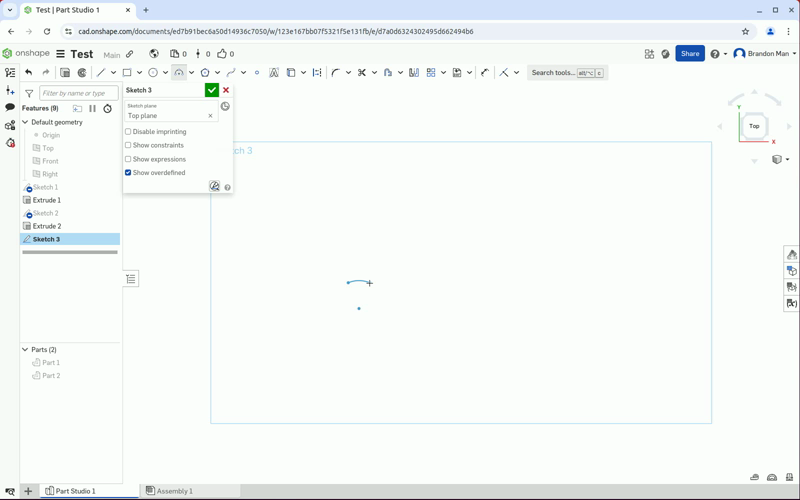
click(369, 282)
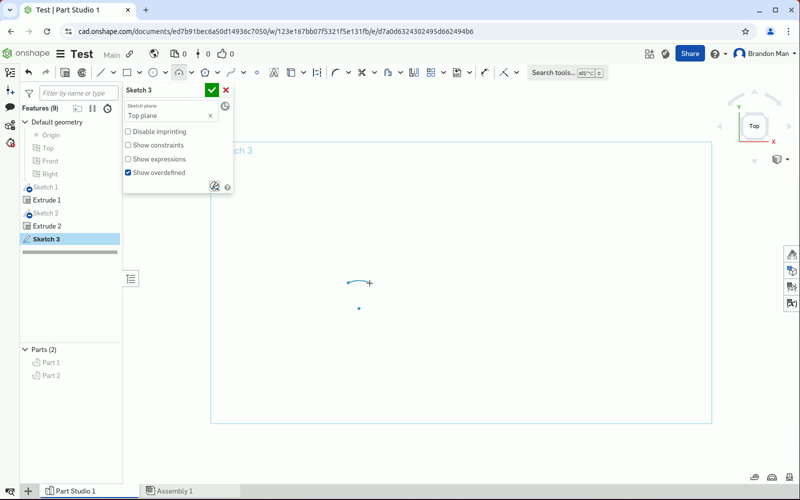
mouse_move(358, 272)
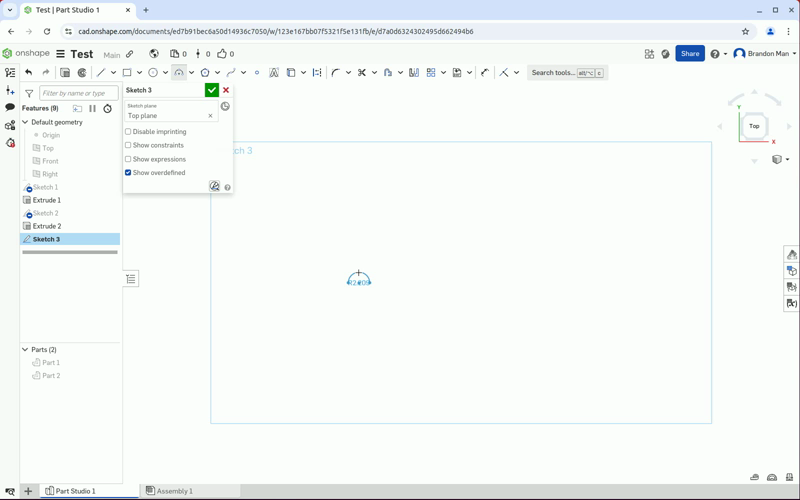
click(358, 272)
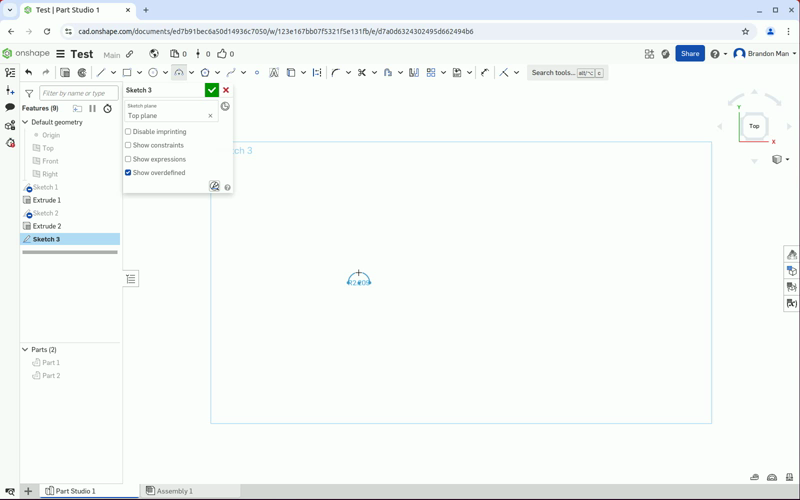
key_up(shift)
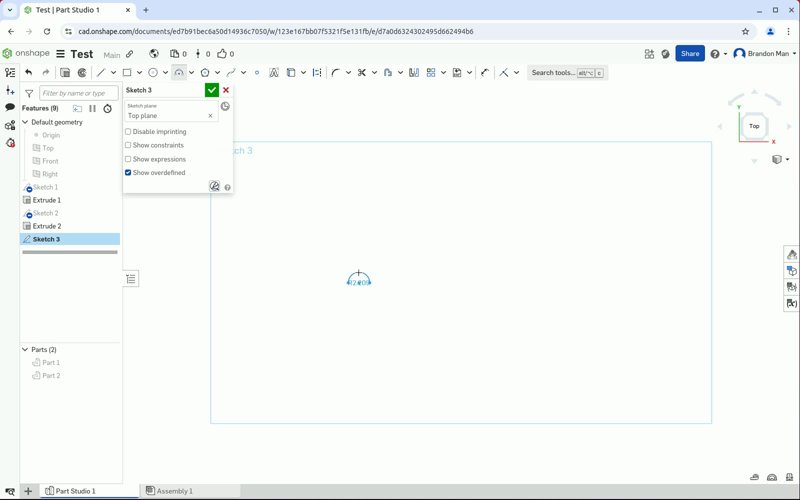
key(esc)
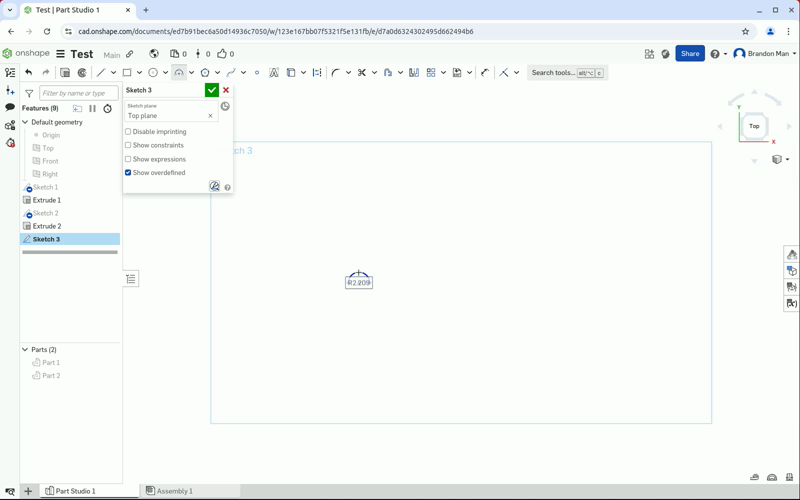
key(l)
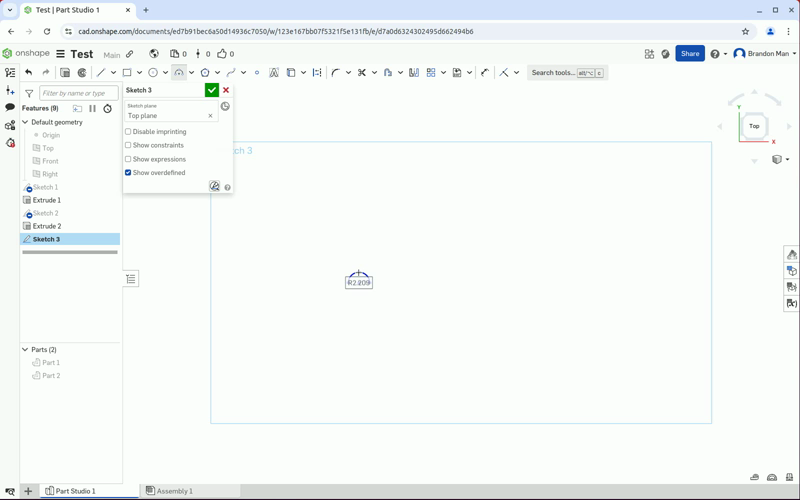
mouse_move(369, 282)
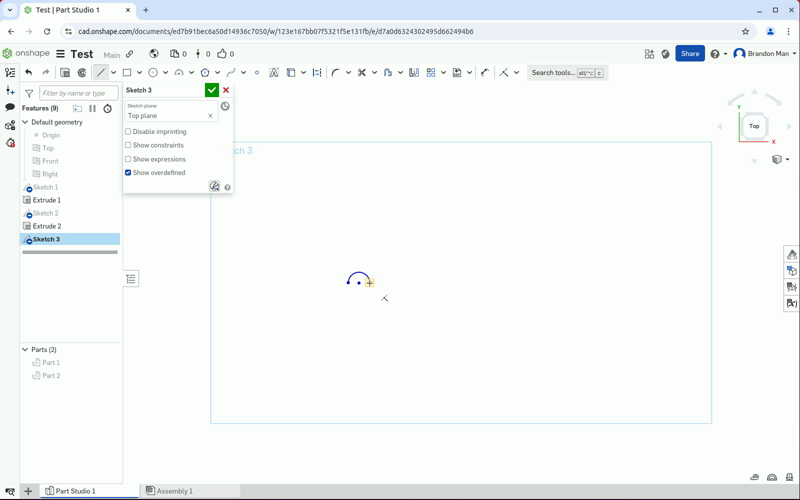
click(369, 282)
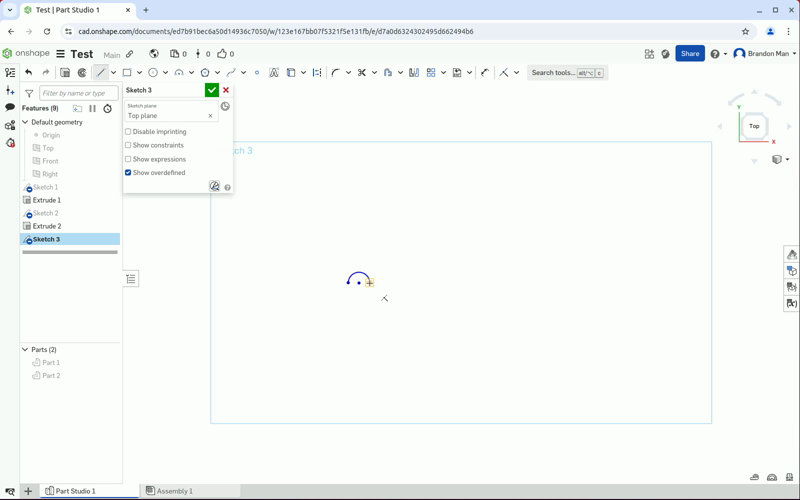
key_down(shift)
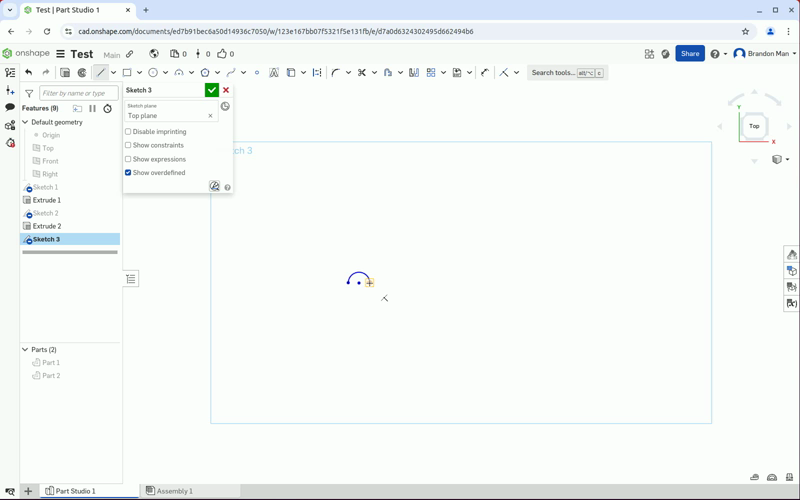
mouse_move(461, 282)
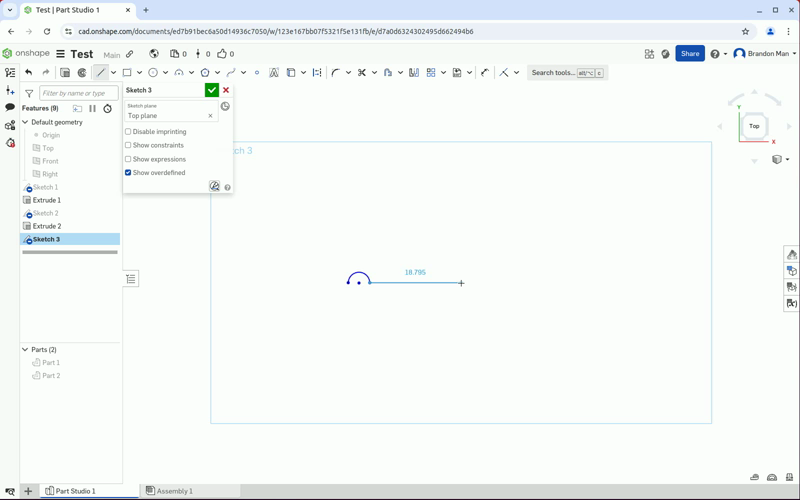
click(461, 282)
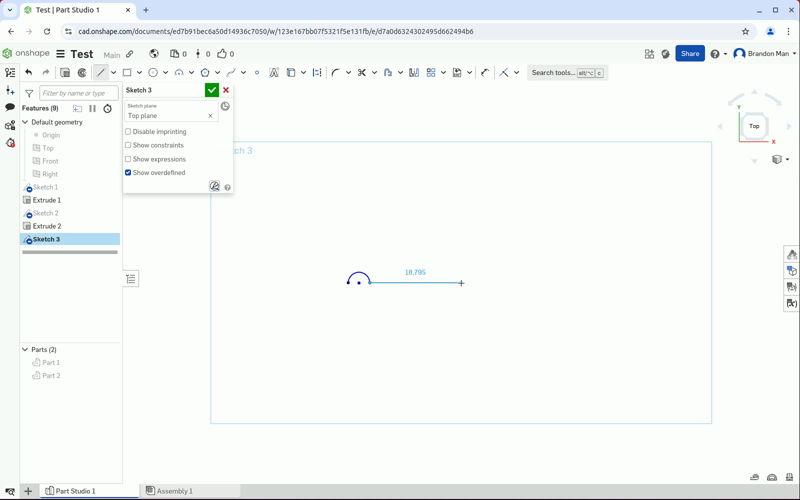
key_up(shift)
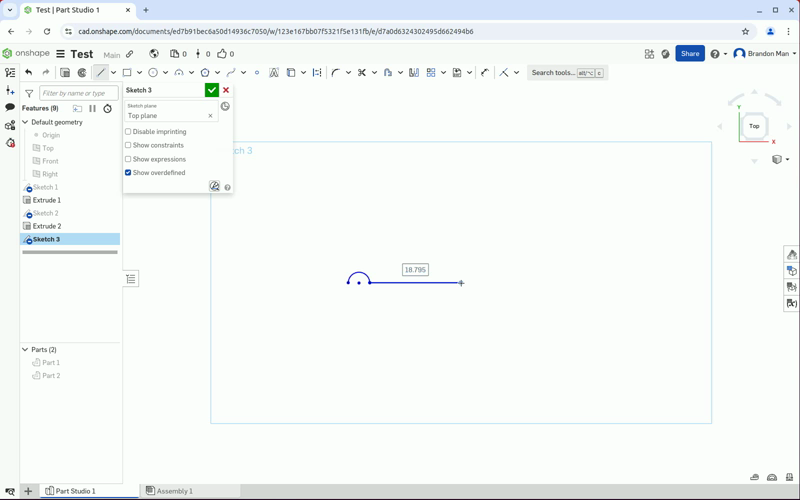
key_down(shift)
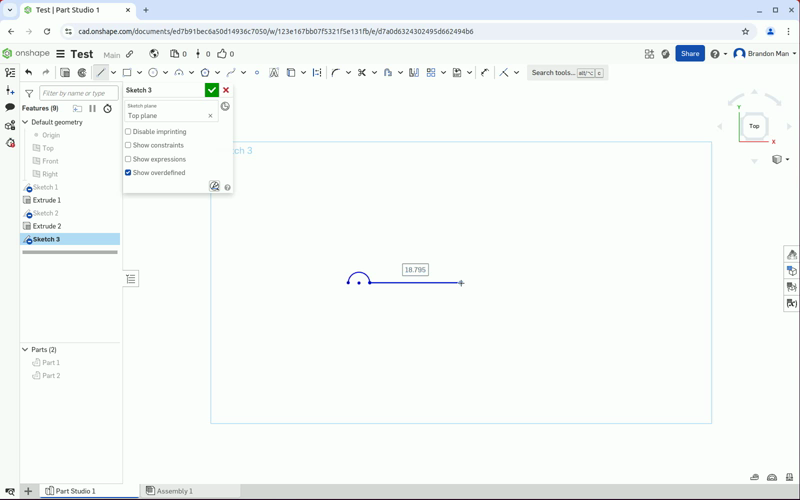
mouse_move(550, 282)
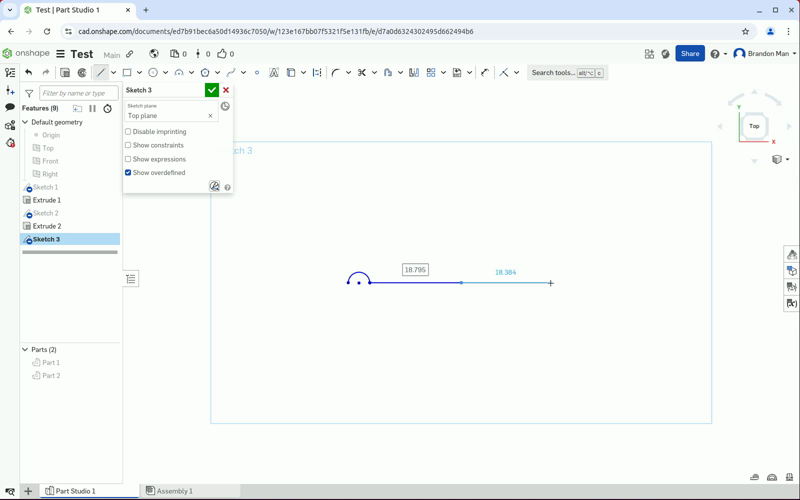
click(550, 282)
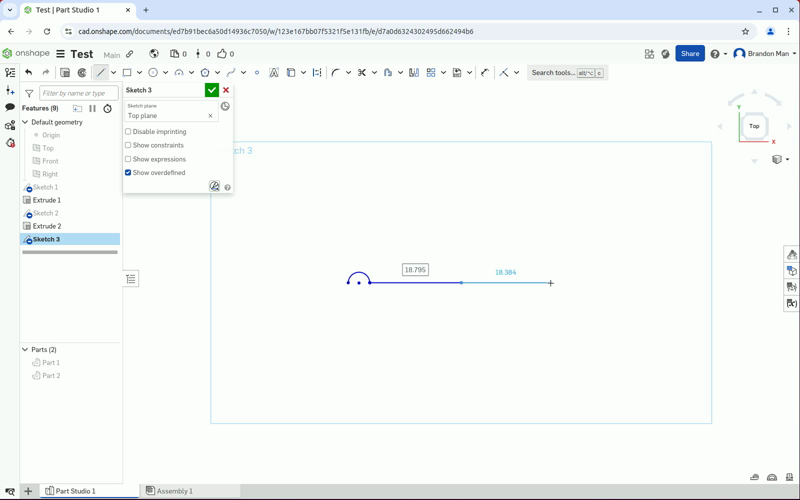
key_up(shift)
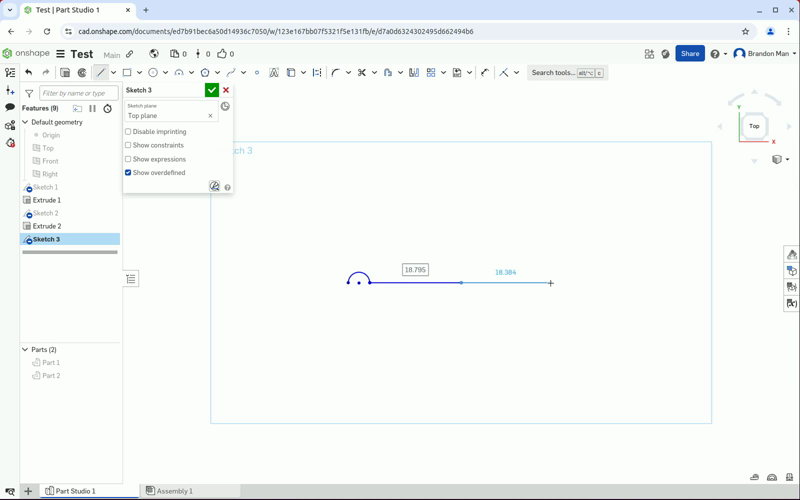
key(esc)
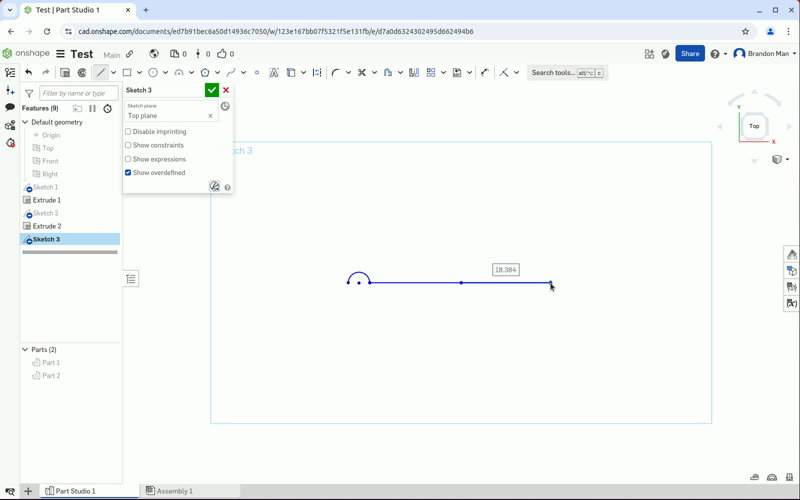
key(a)
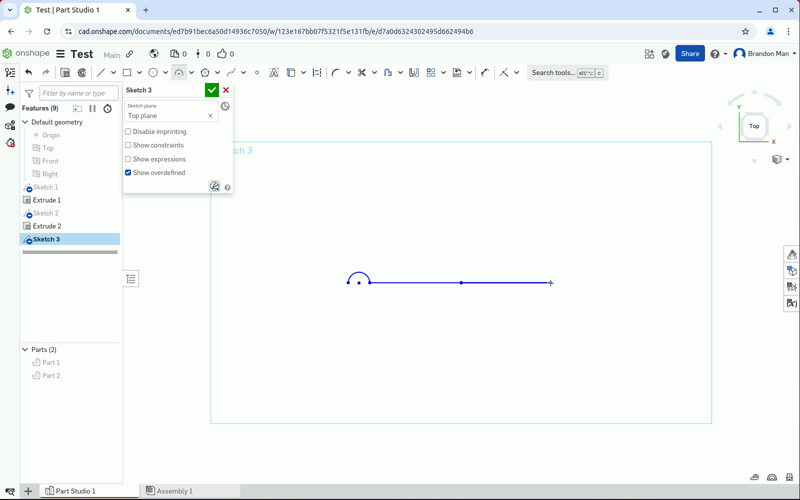
mouse_move(550, 282)
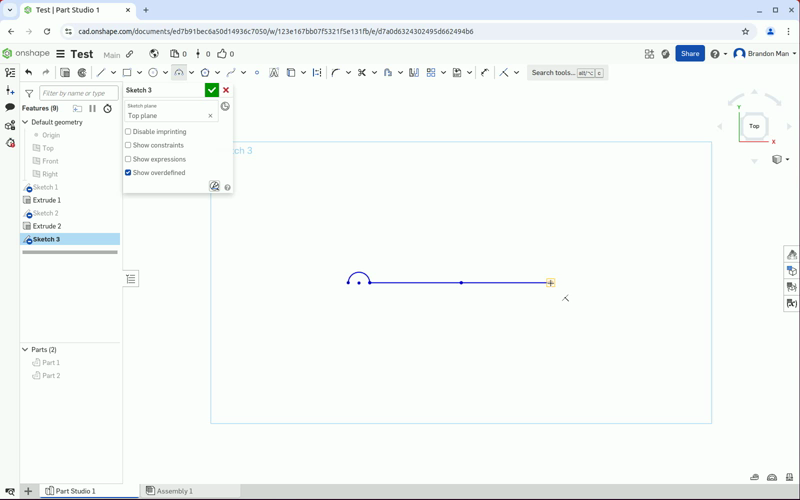
click(550, 282)
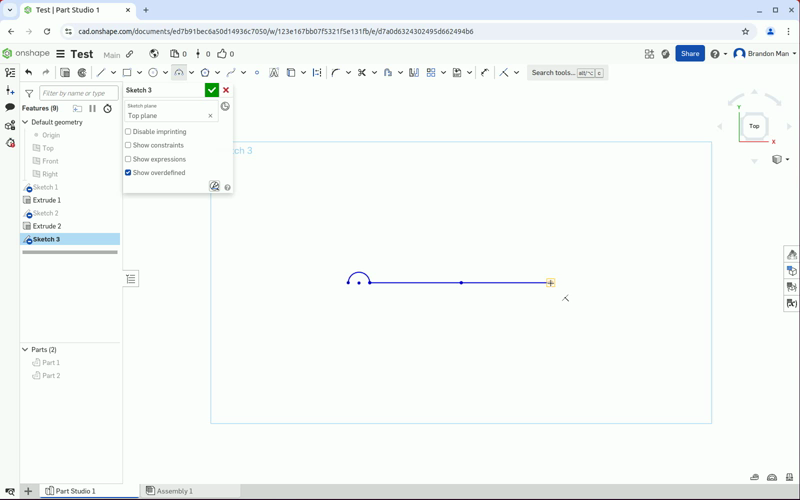
key_down(shift)
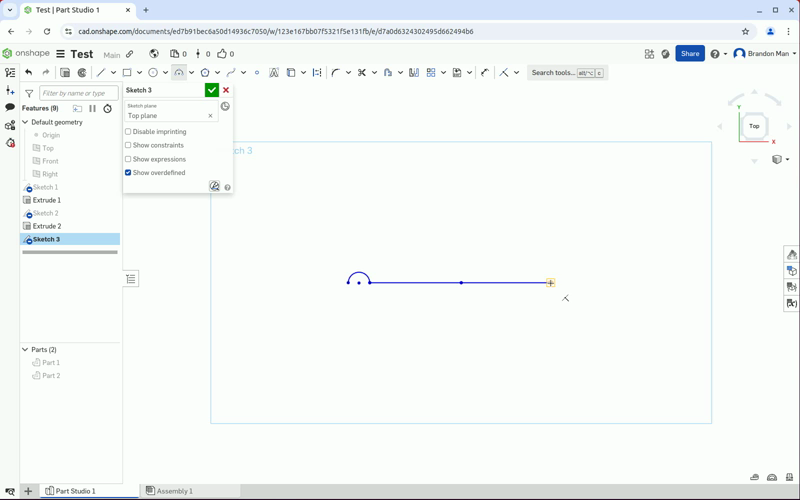
mouse_move(572, 282)
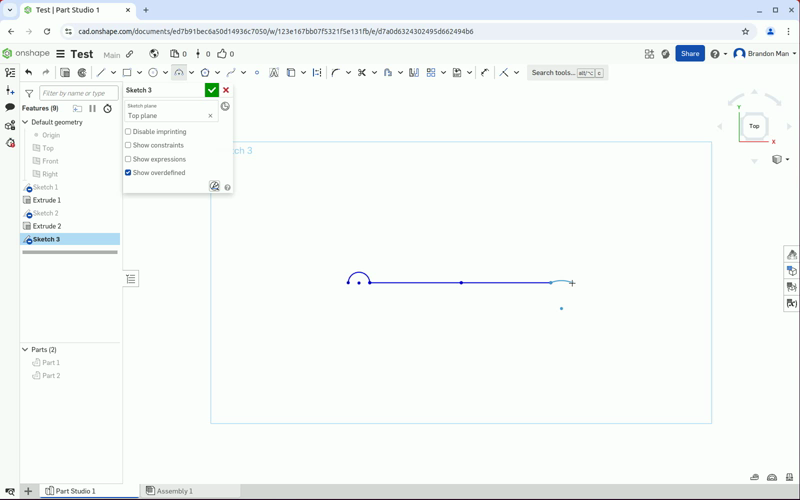
click(572, 282)
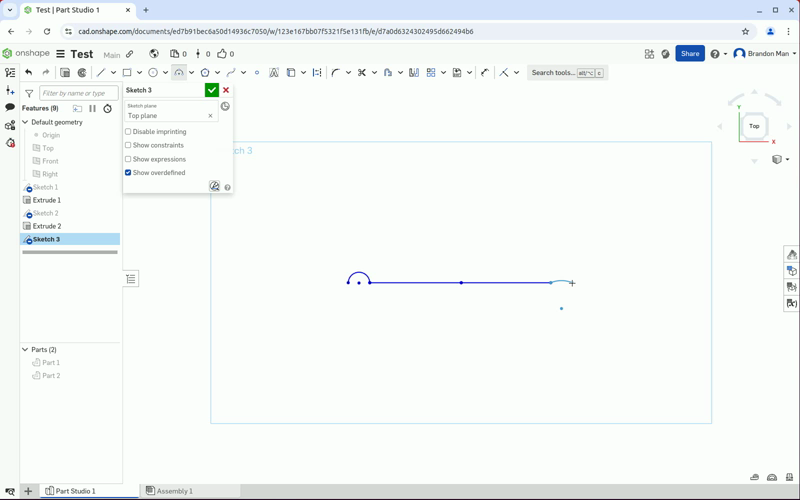
mouse_move(561, 272)
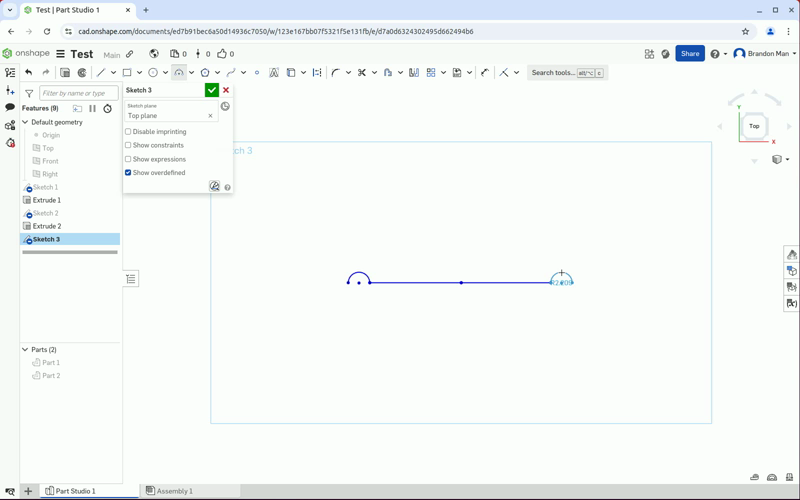
click(561, 272)
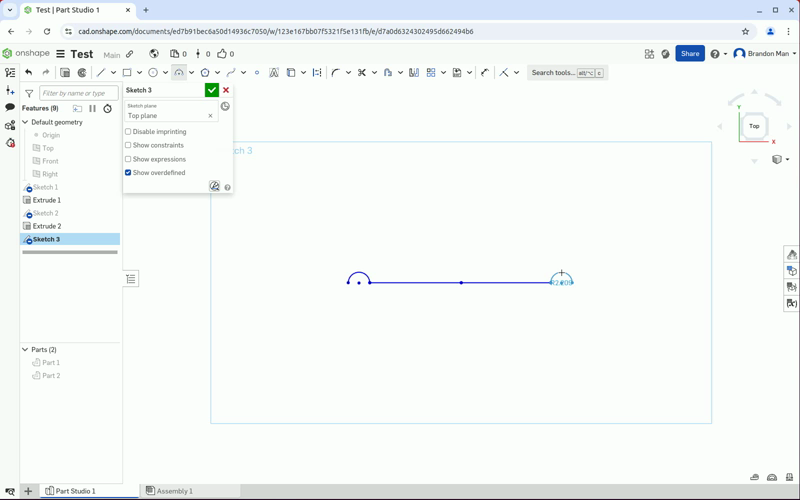
key_up(shift)
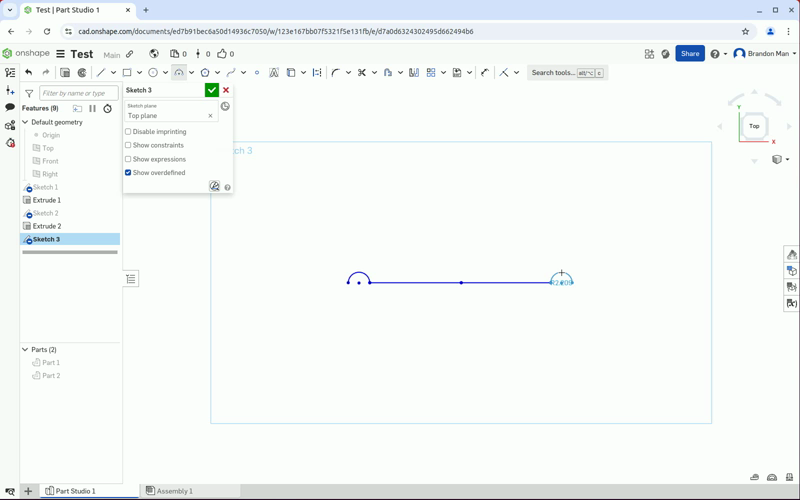
key(esc)
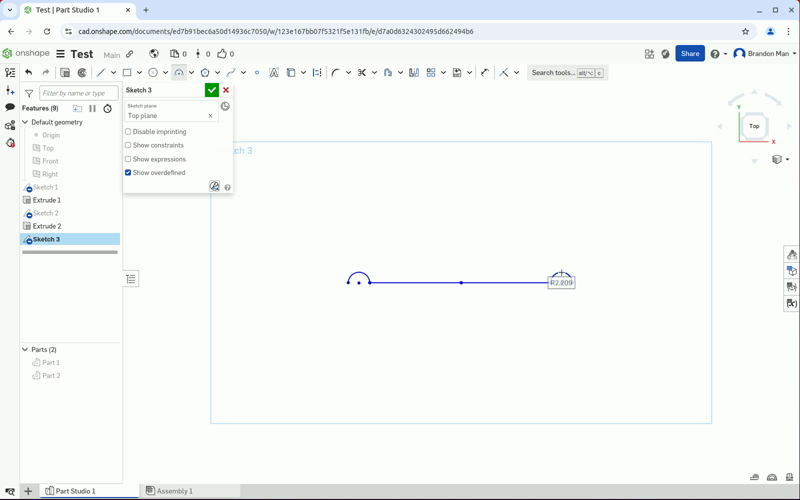
key(l)
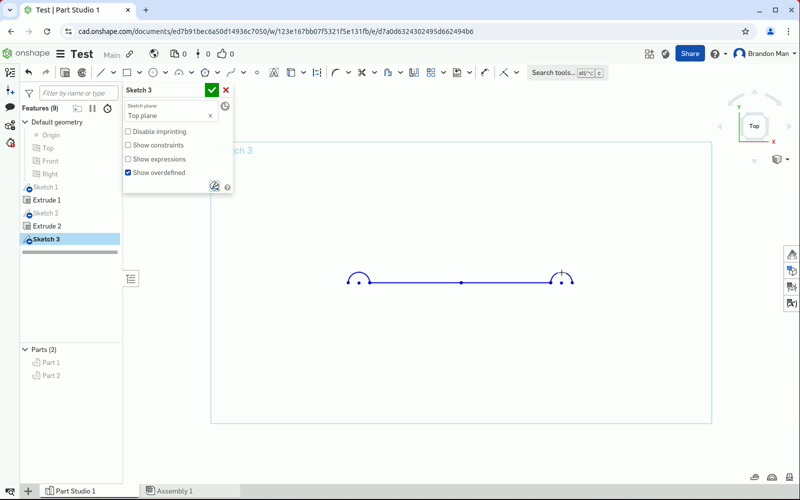
mouse_move(572, 282)
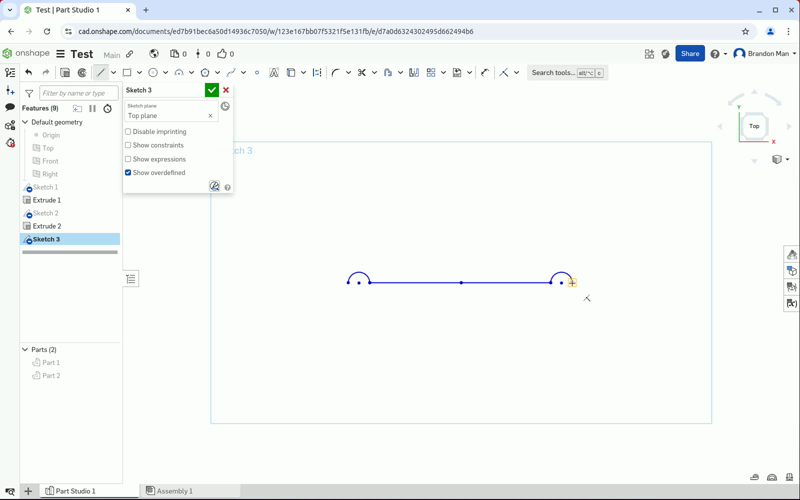
click(572, 282)
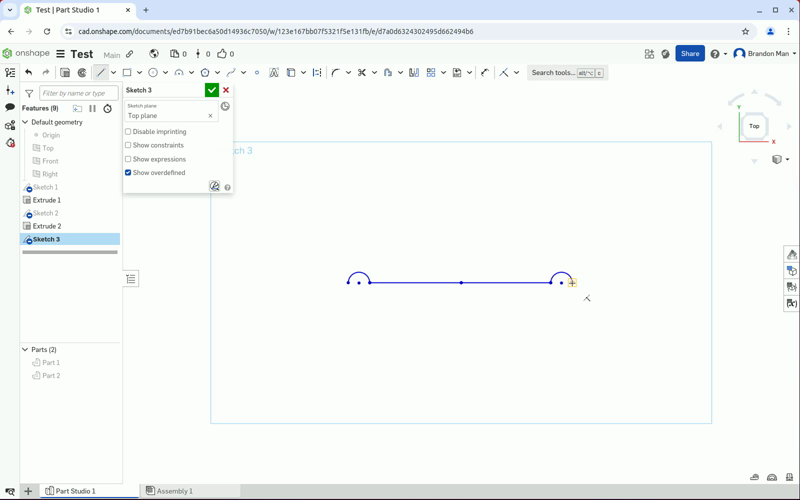
key_down(shift)
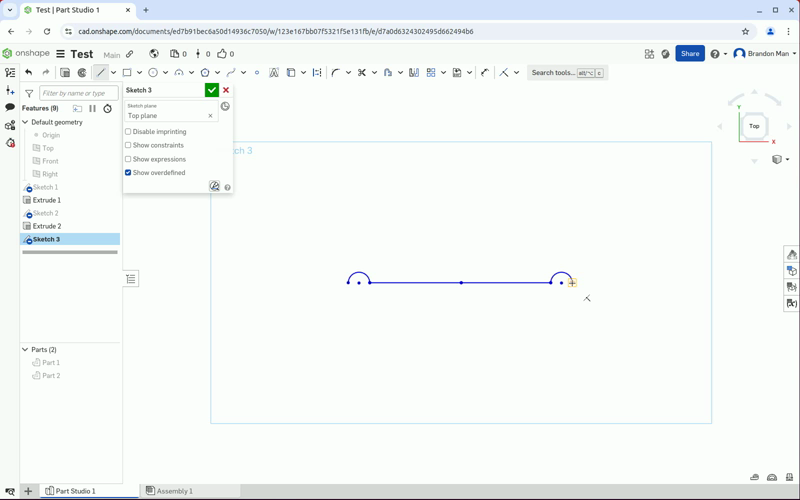
mouse_move(589, 282)
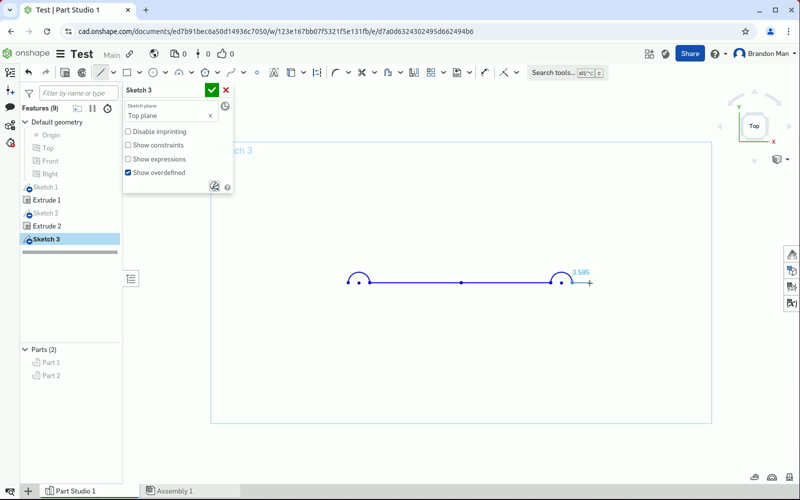
mouse_move(572, 259)
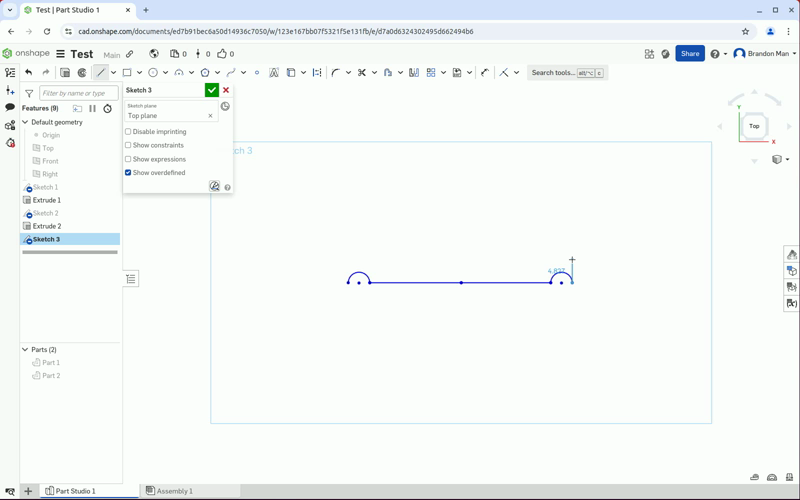
click(572, 259)
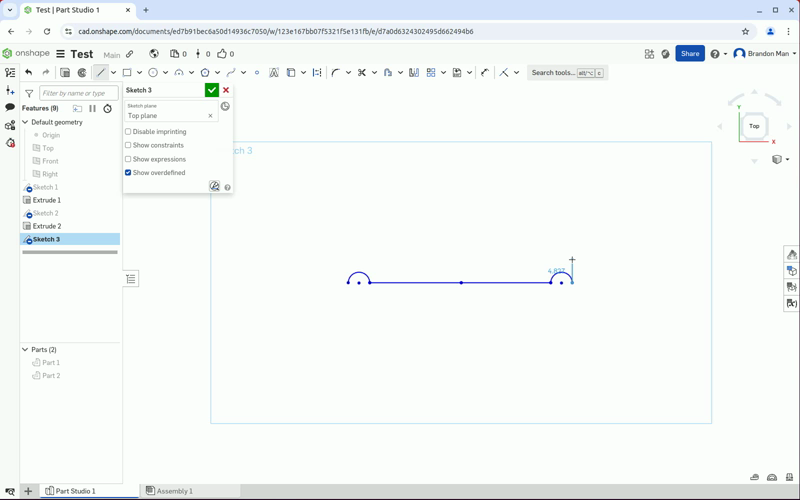
key_up(shift)
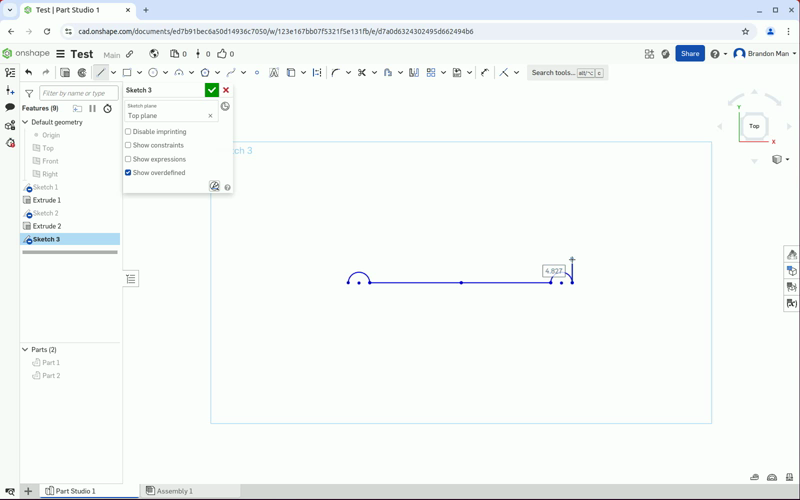
key_down(shift)
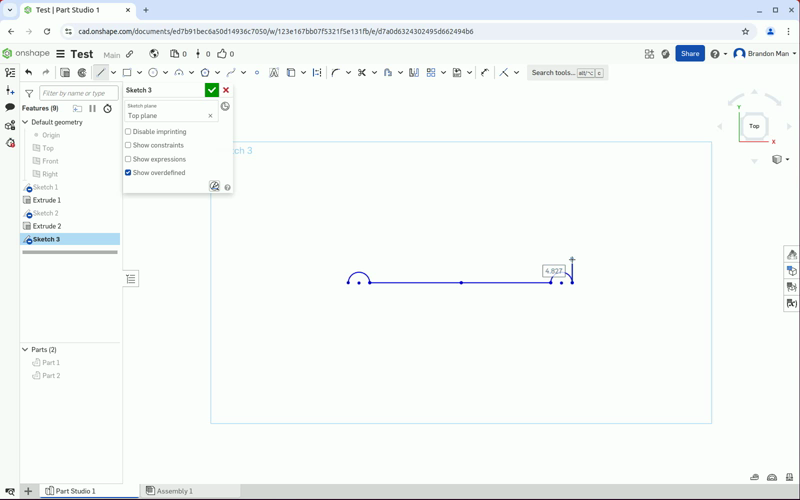
mouse_move(348, 259)
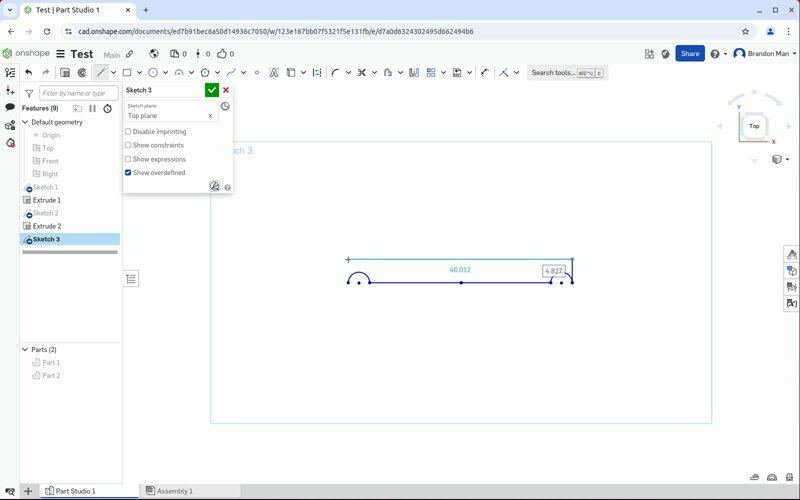
click(348, 259)
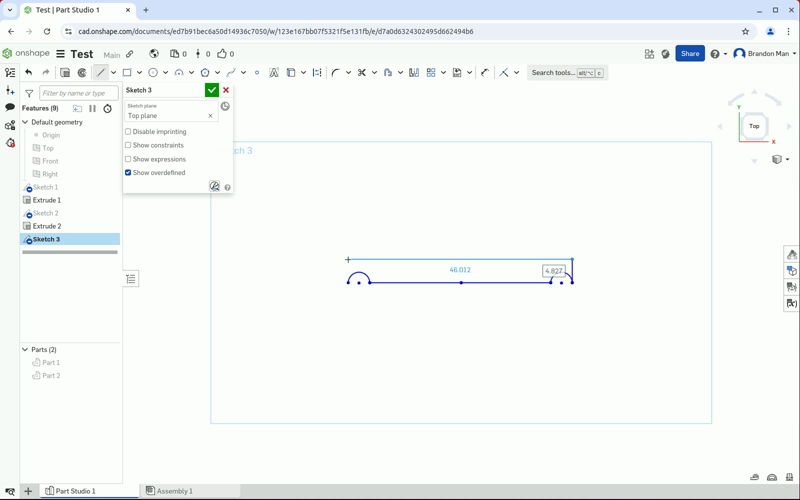
key_up(shift)
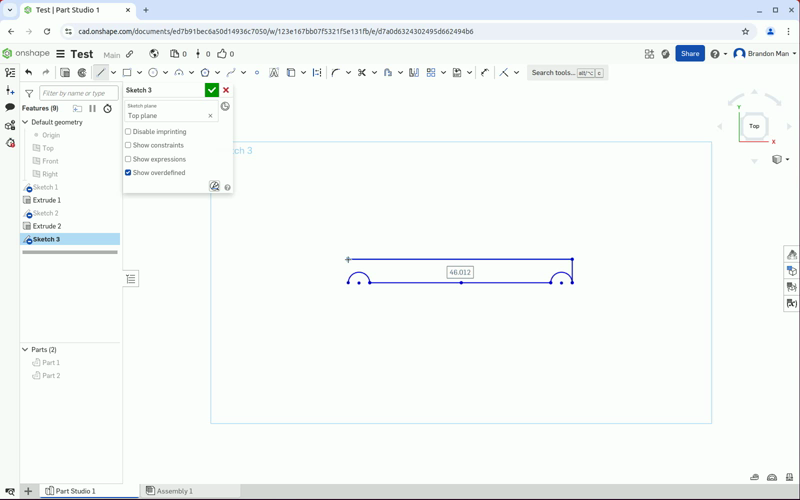
mouse_move(378, 259)
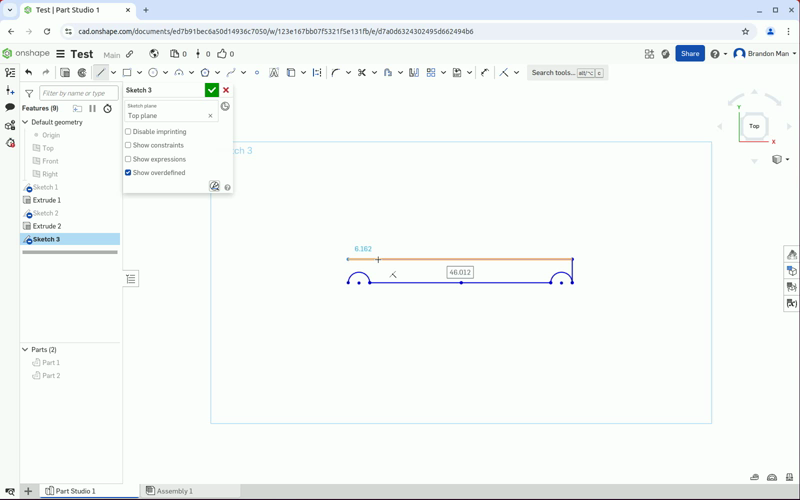
key_down(shift)
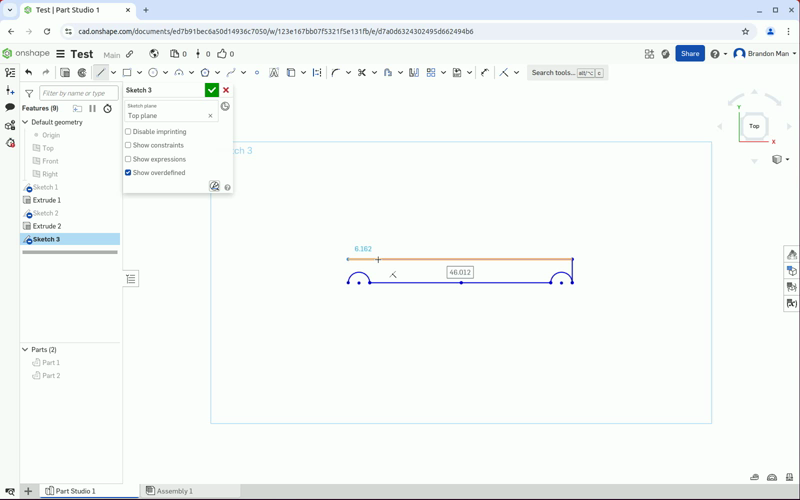
mouse_move(348, 282)
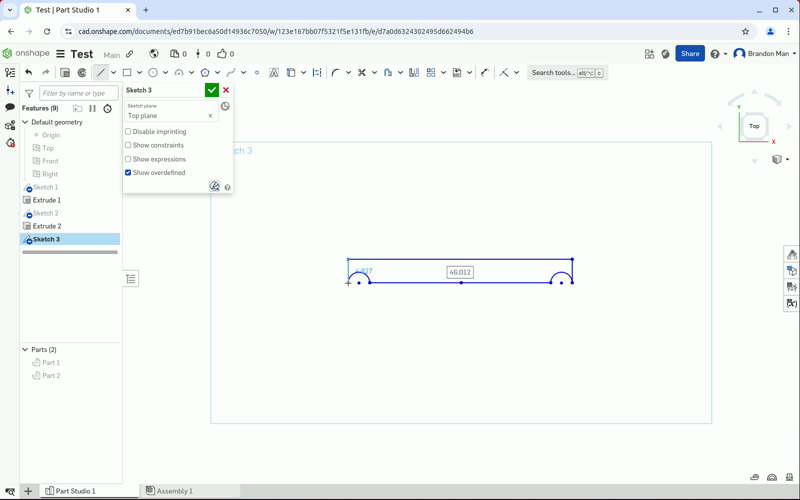
key_up(shift)
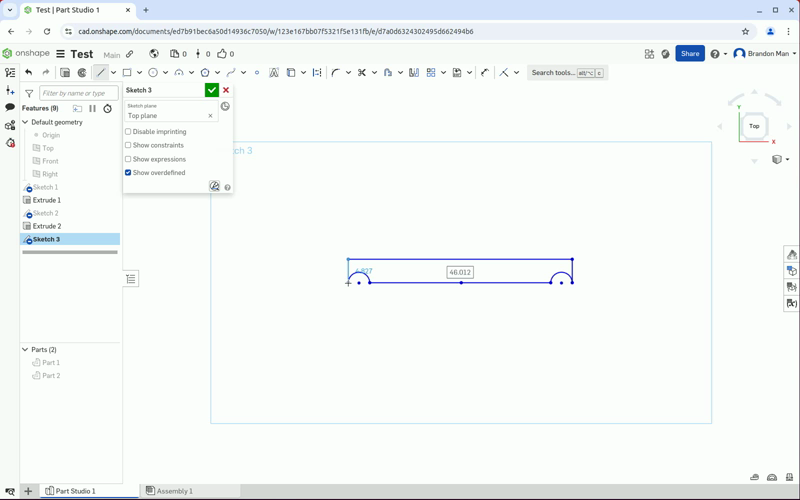
click(348, 282)
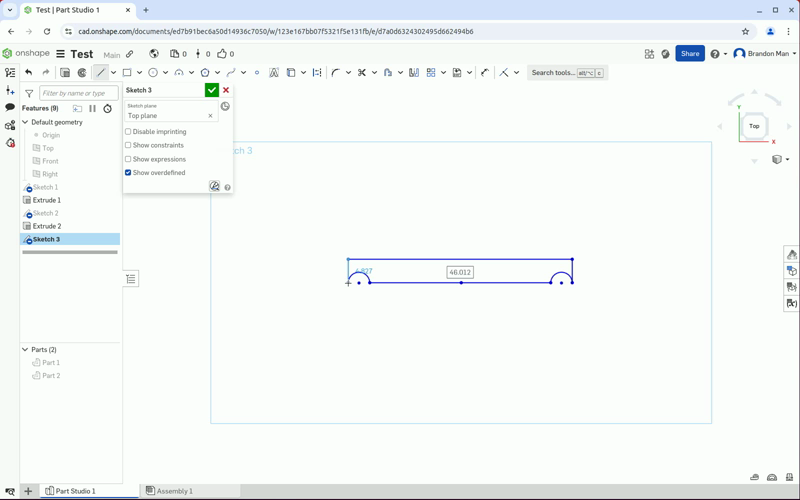
key(esc)
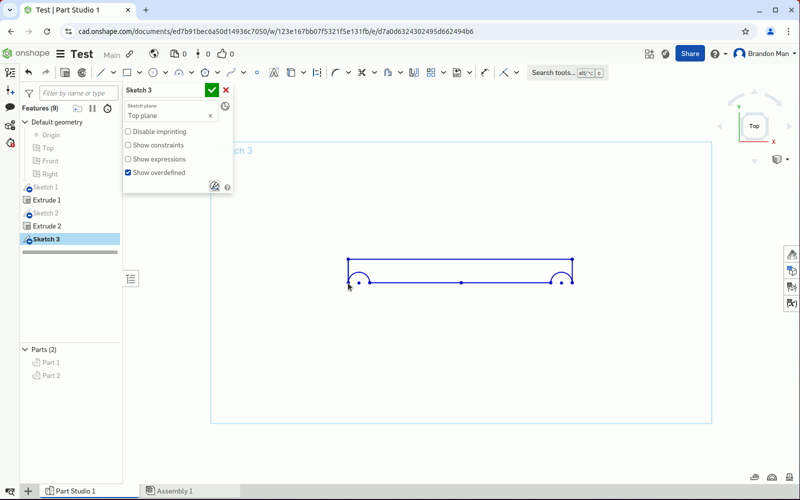
mouse_move(403, 270)
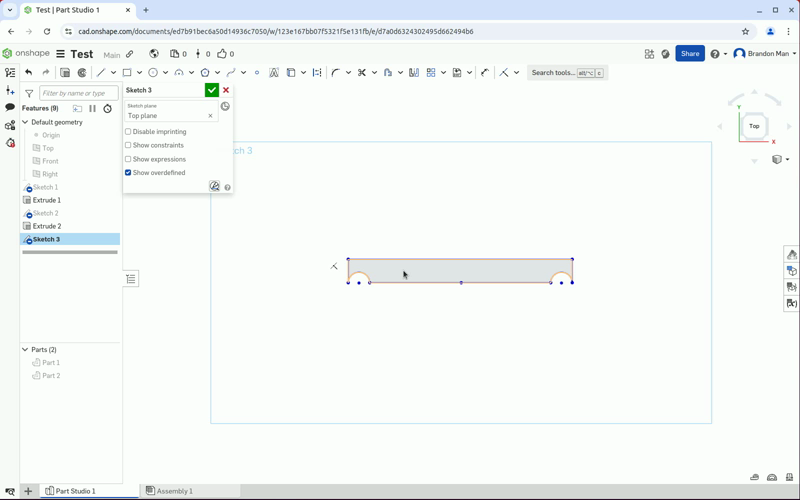
scroll(6)
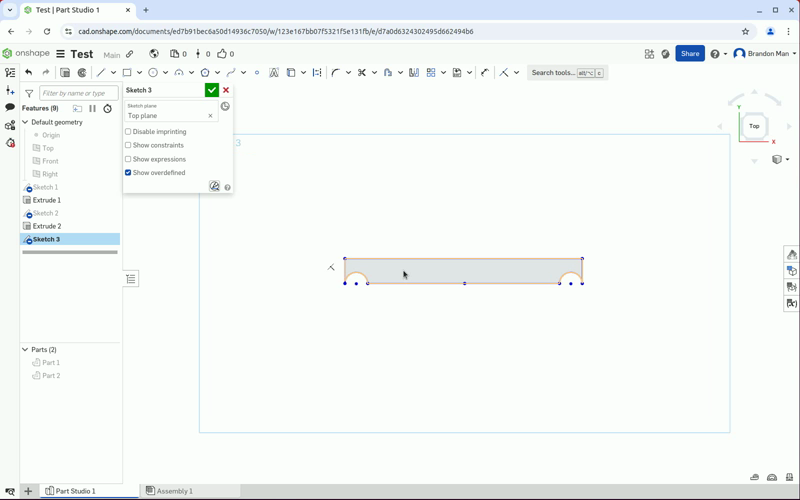
scroll(6)
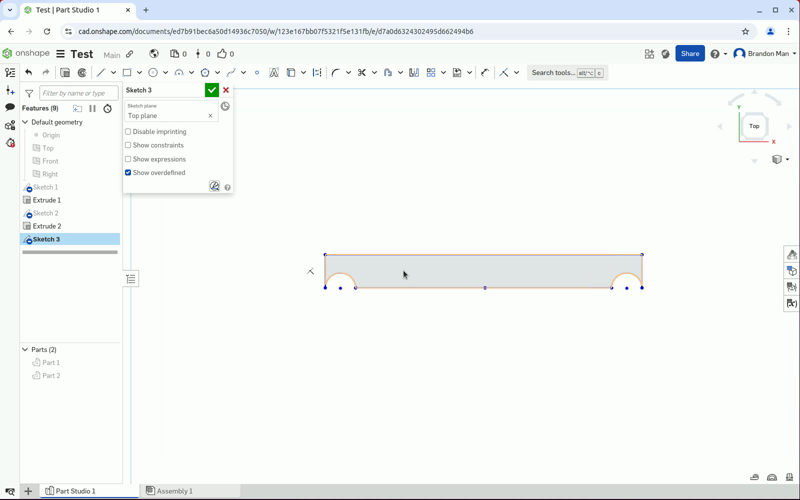
scroll(6)
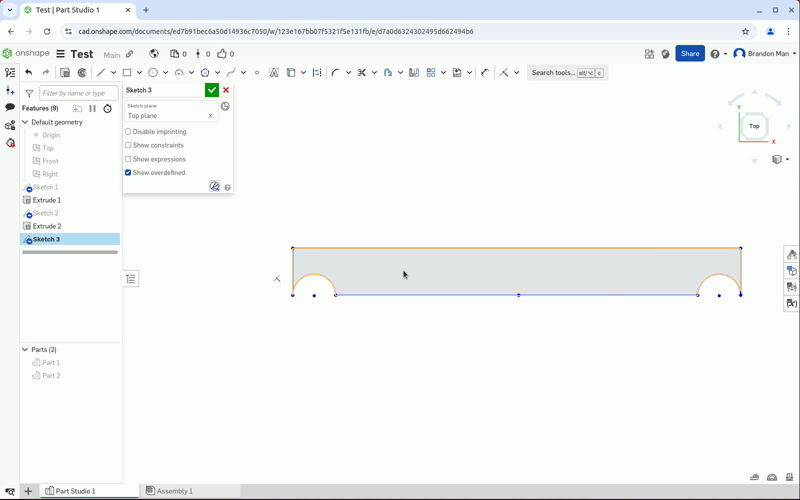
scroll(6)
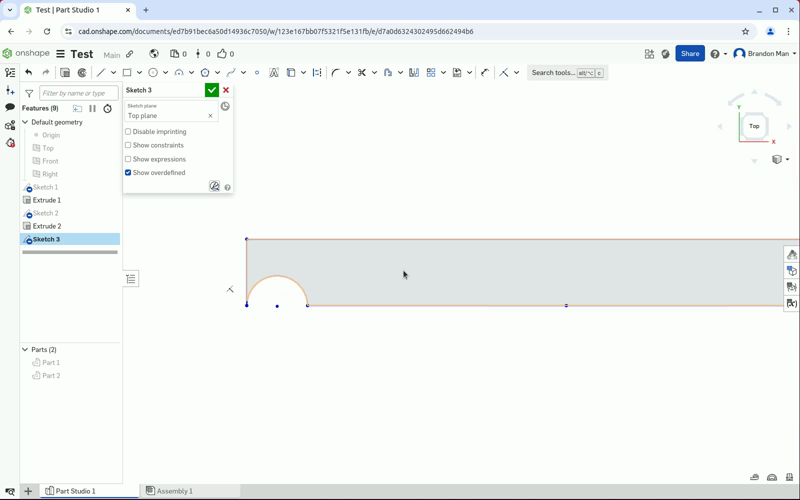
scroll(6)
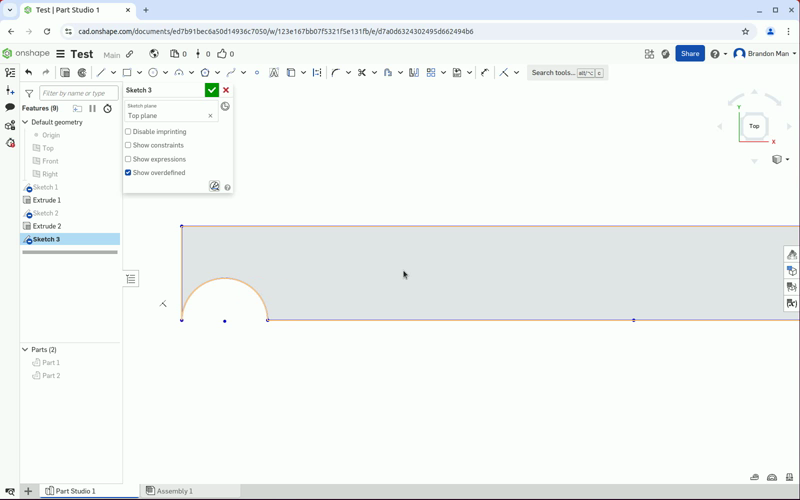
scroll(6)
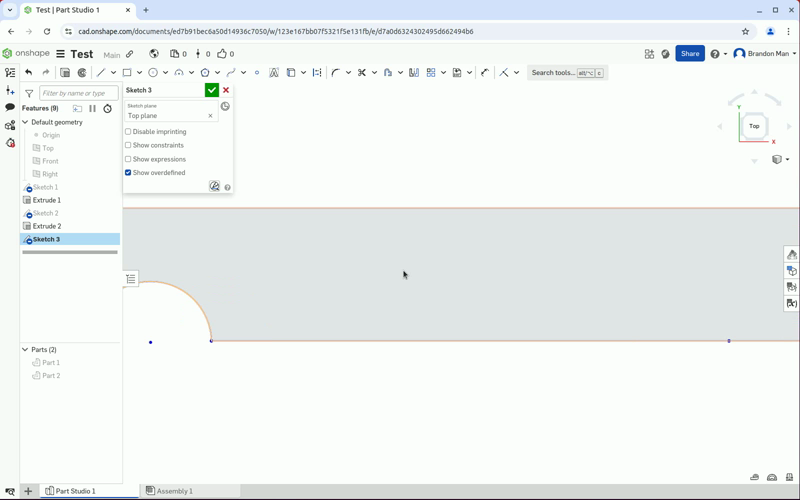
scroll(6)
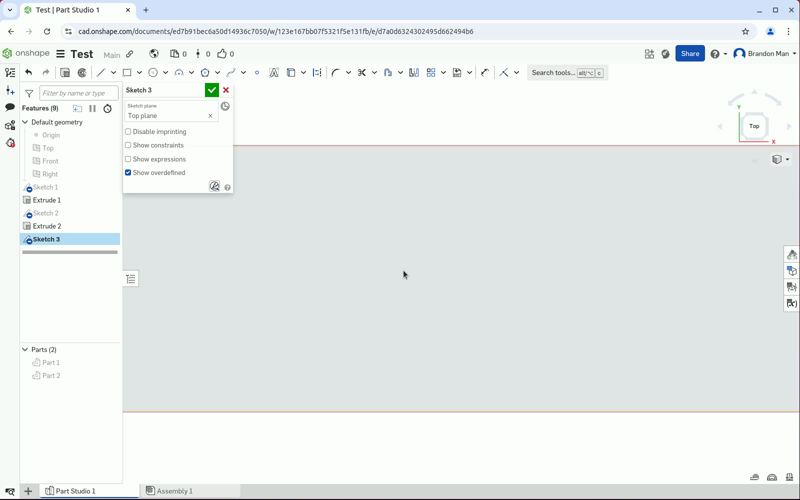
click(403, 270)
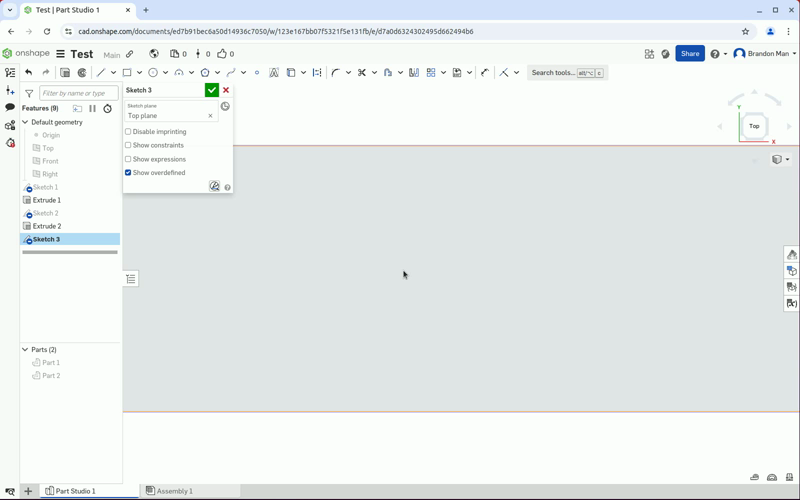
scroll(-6)
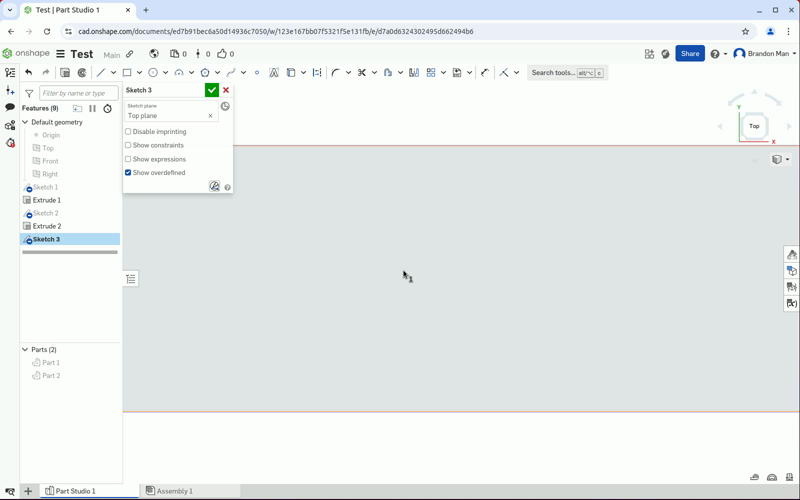
scroll(-6)
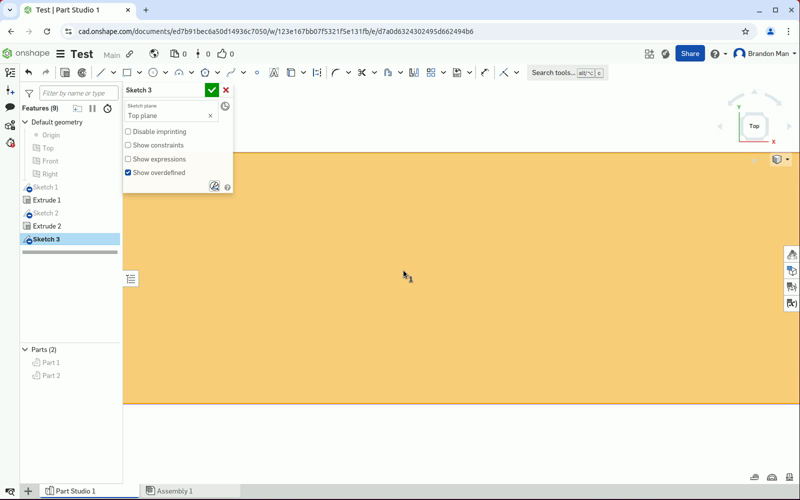
scroll(-6)
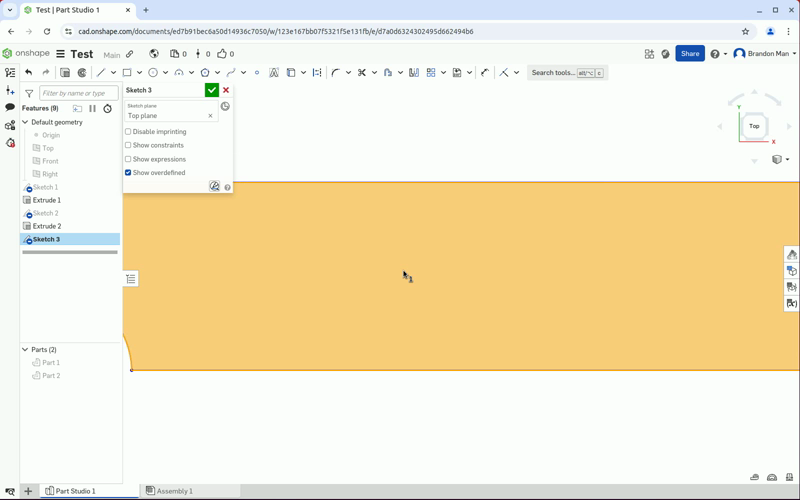
scroll(-6)
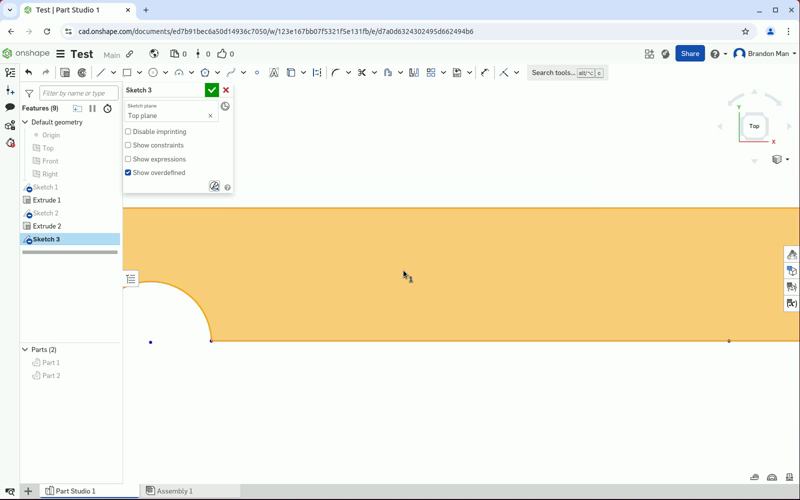
scroll(-6)
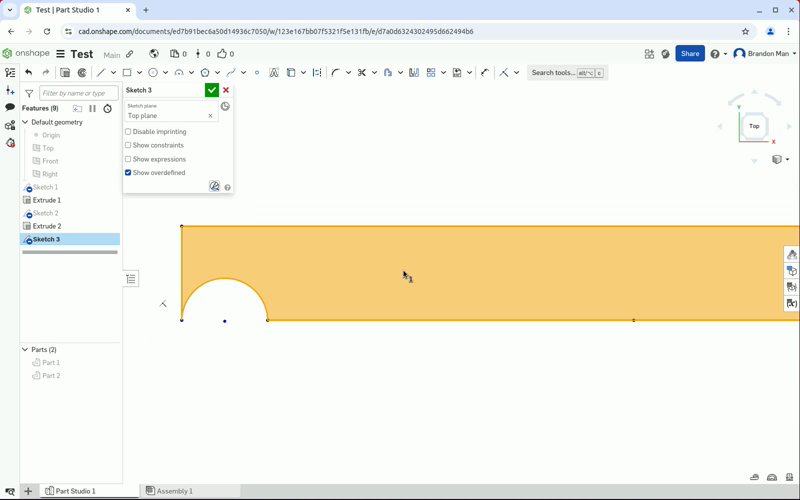
scroll(-6)
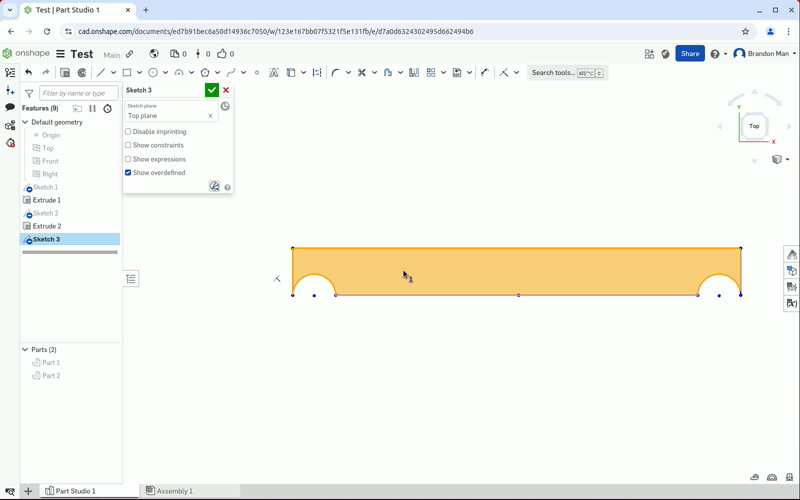
scroll(-6)
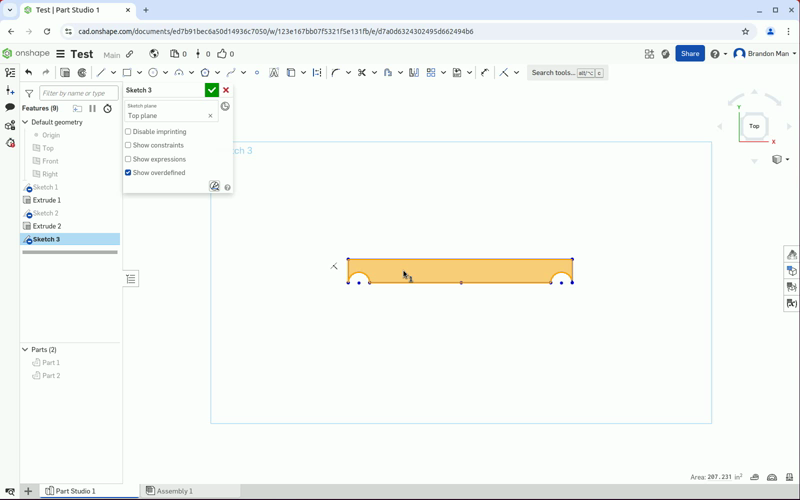
mouse_move(73, 352)
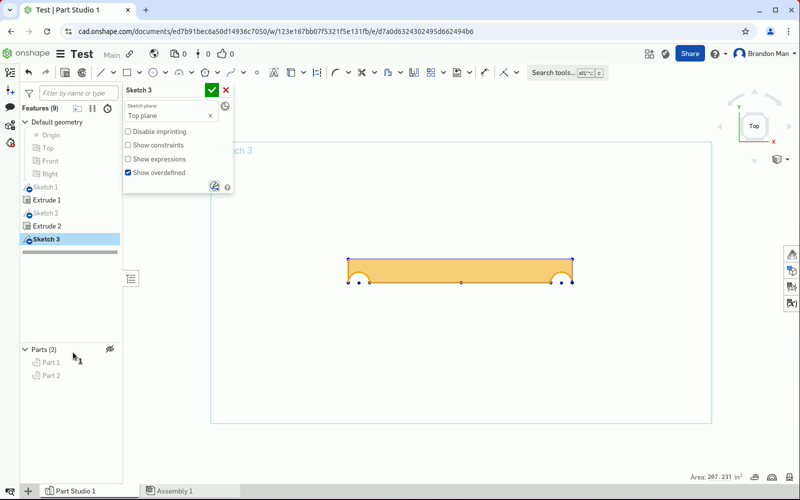
key(shift+y)
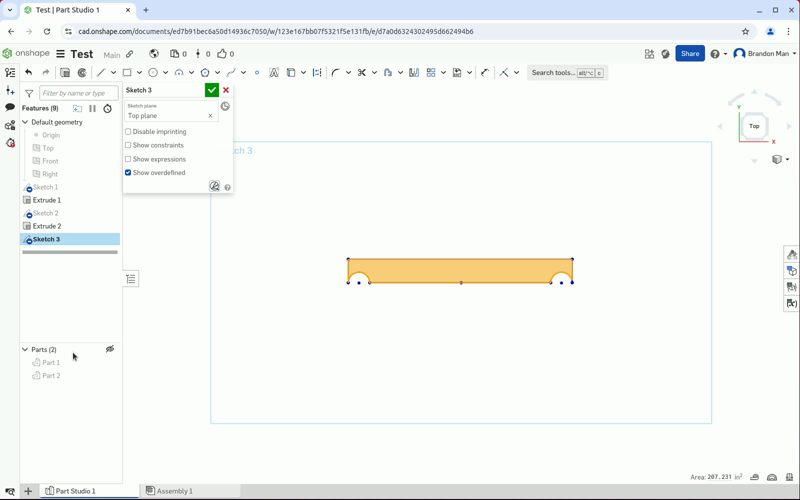
key(shift+e)
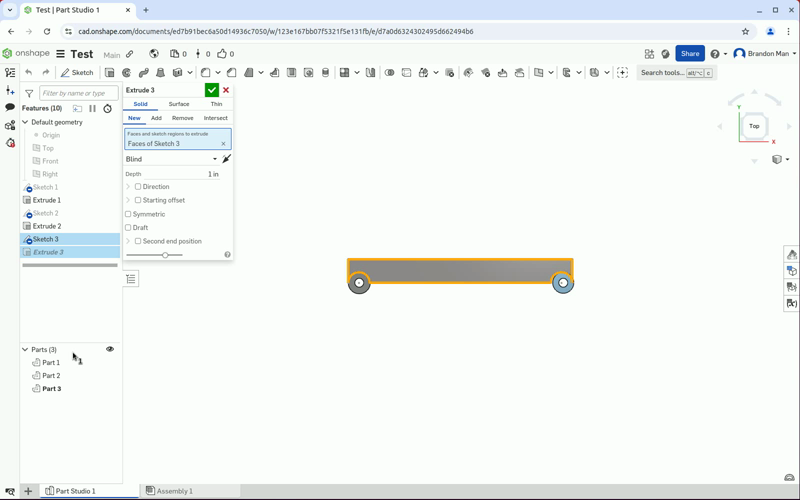
mouse_move(143, 106)
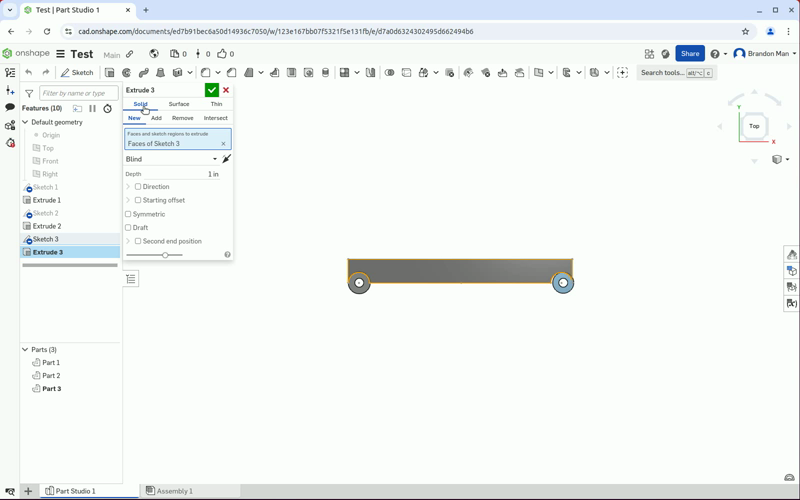
click(143, 106)
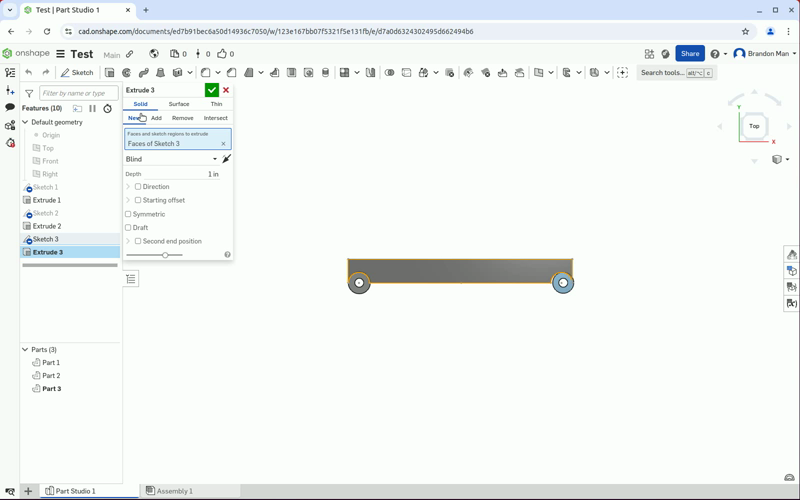
mouse_move(137, 120)
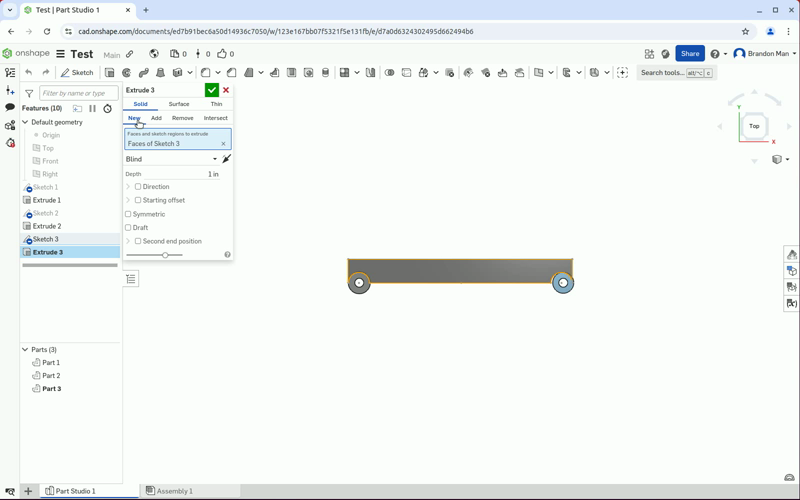
click(137, 120)
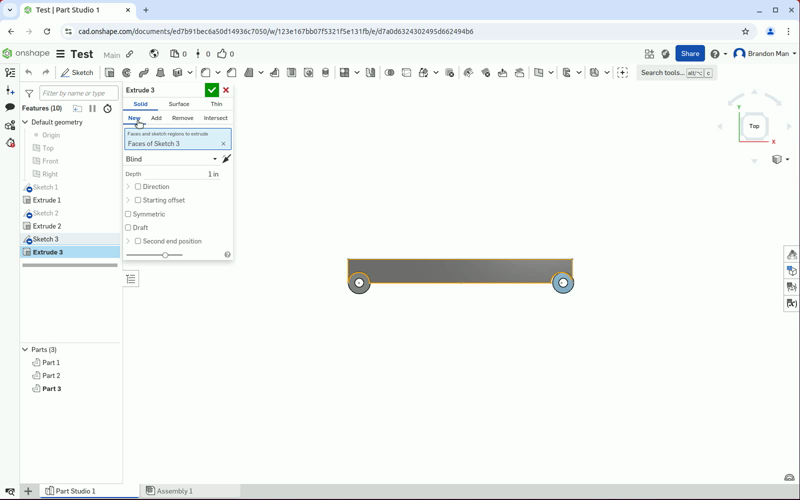
key(tab, 4)
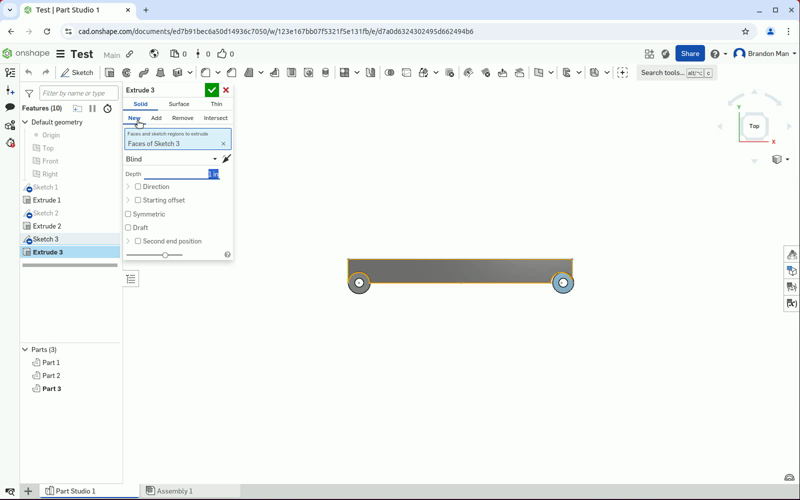
text(1.444)
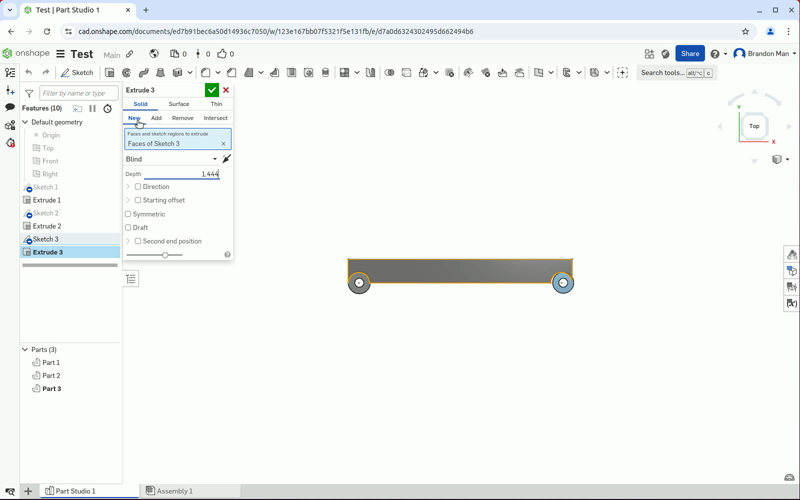
key(enter)
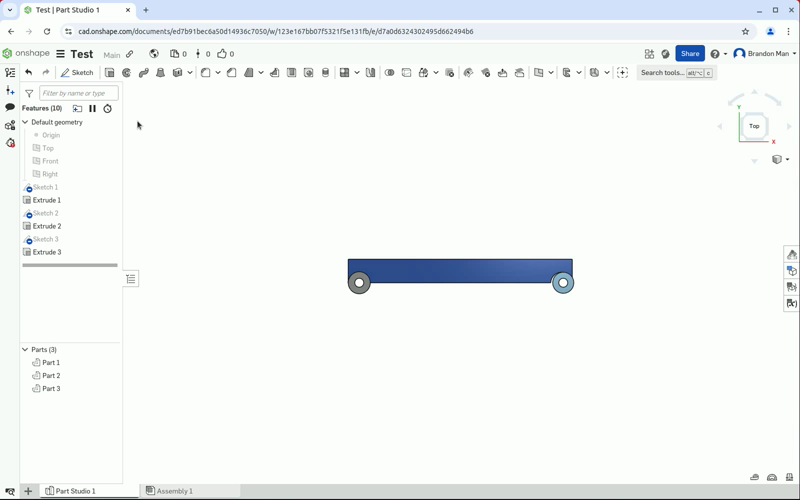
key(shift+h)
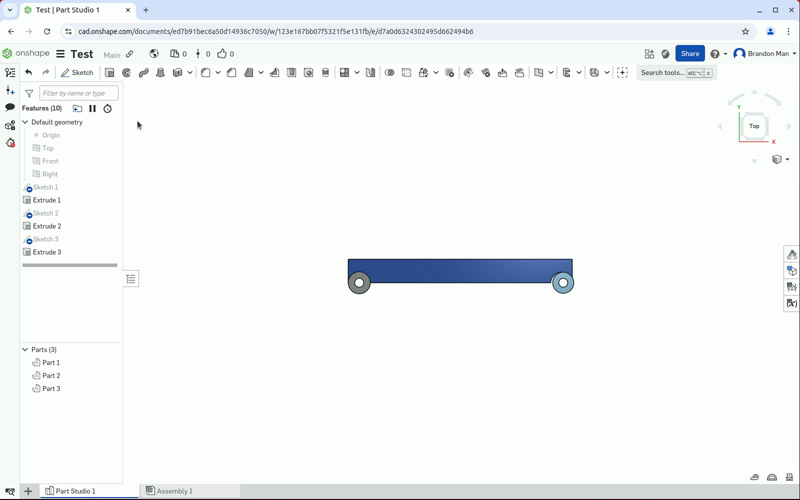
key(shift+h)
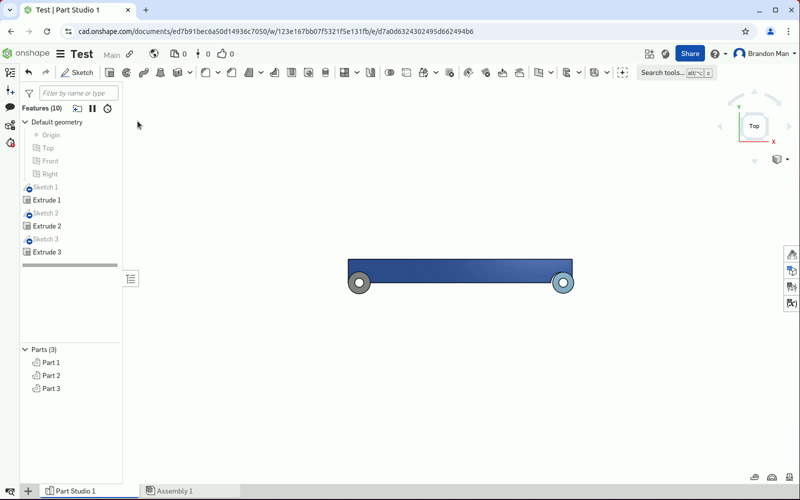
mouse_move(73, 189)
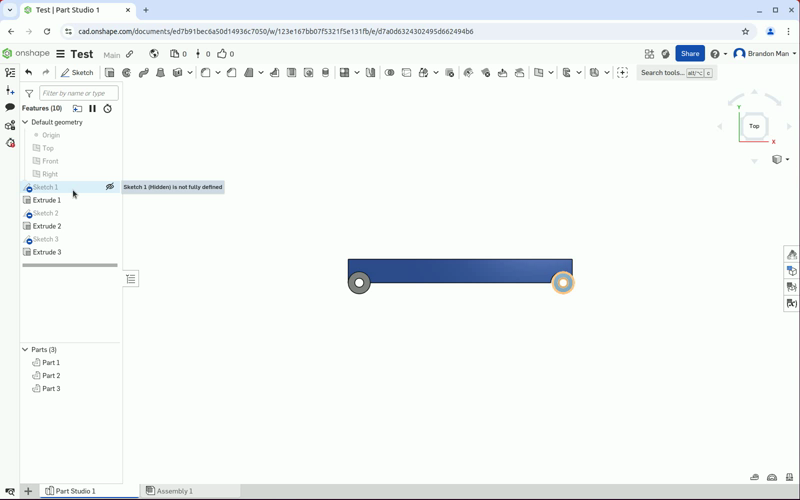
click(73, 189)
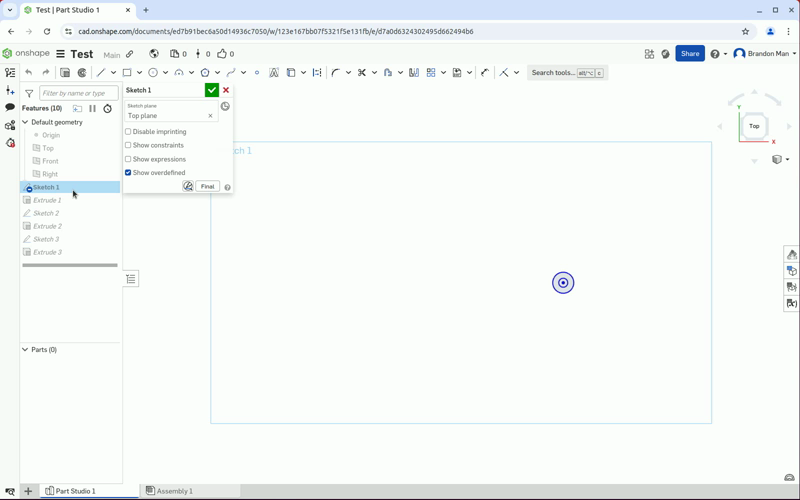
mouse_move(229, 92)
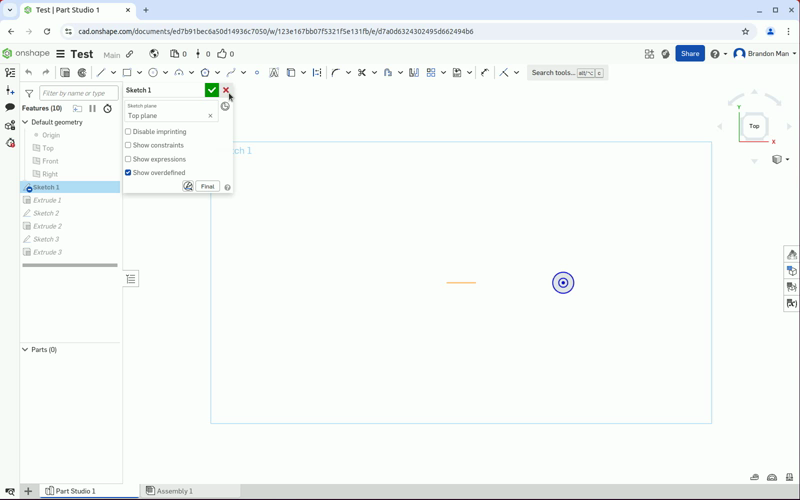
click(229, 92)
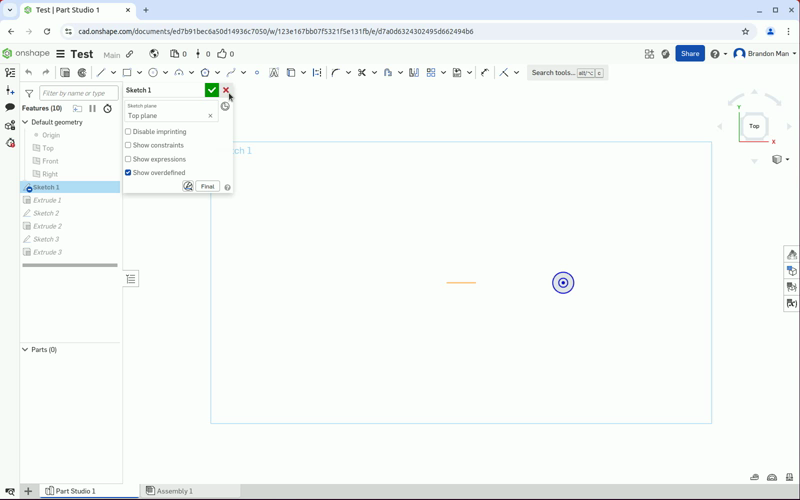
key(shift+s)
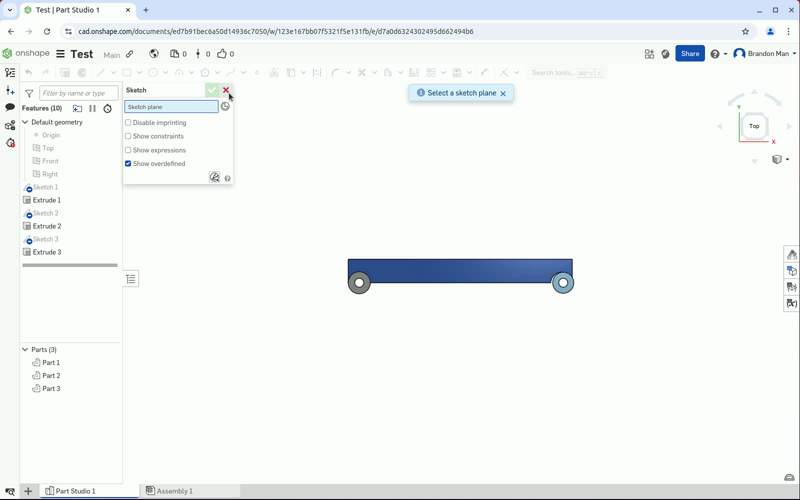
mouse_move(73, 150)
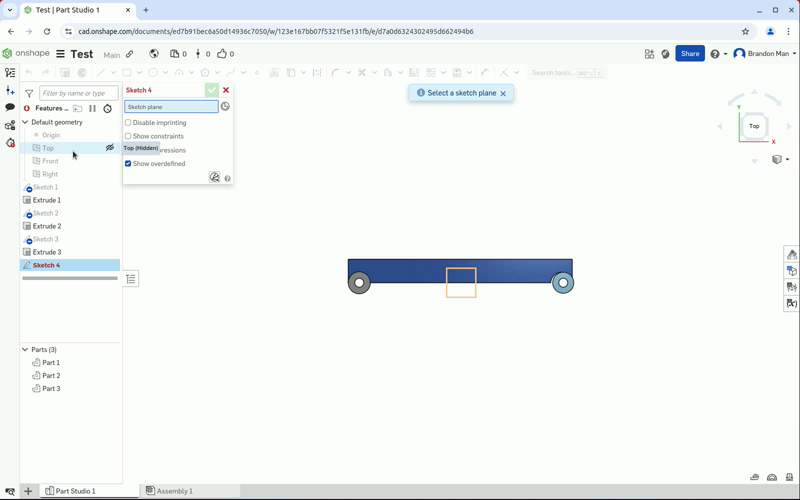
click(73, 150)
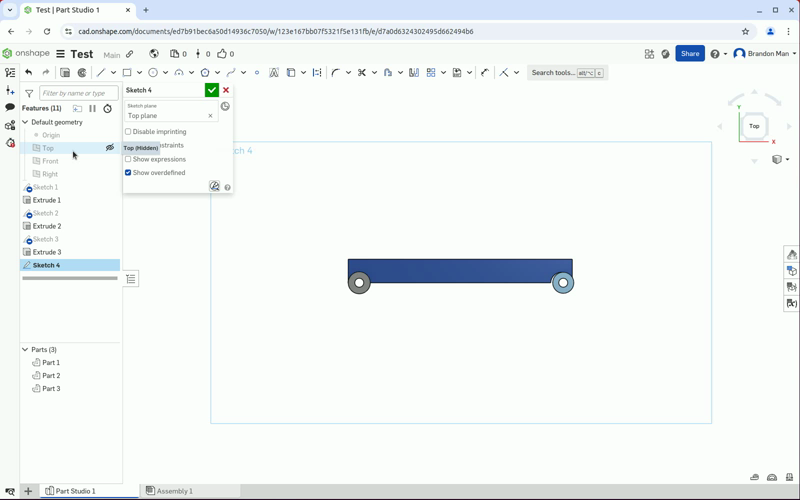
mouse_move(73, 352)
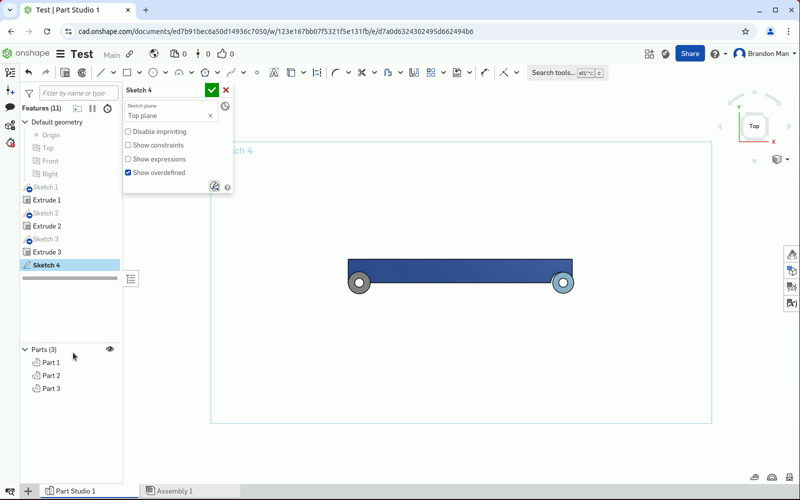
key(y)
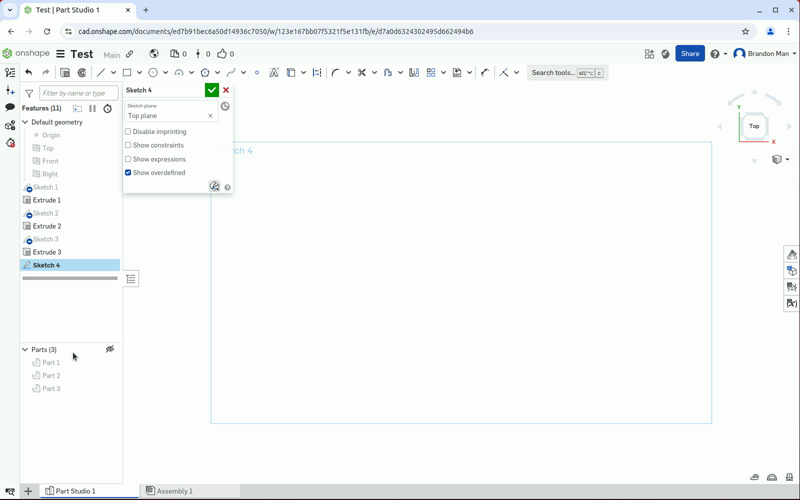
key(l)
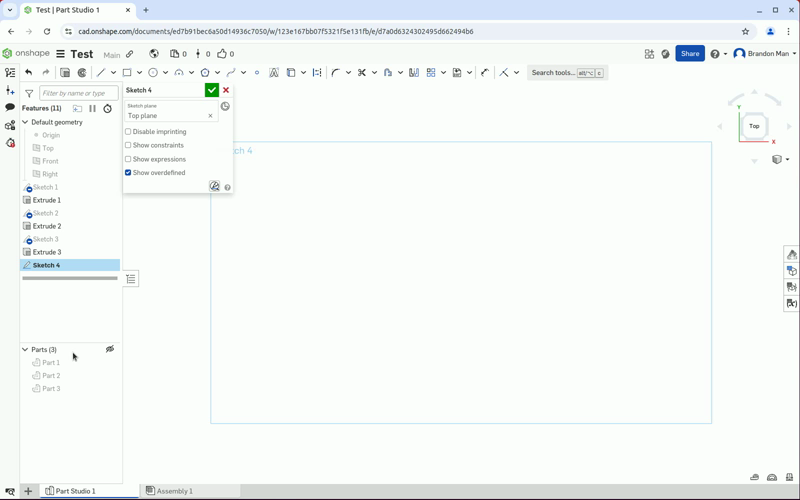
key_down(shift)
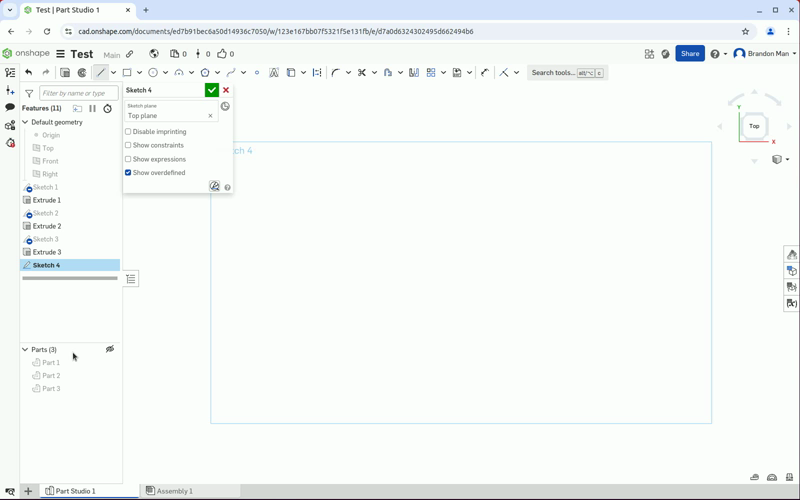
mouse_move(348, 305)
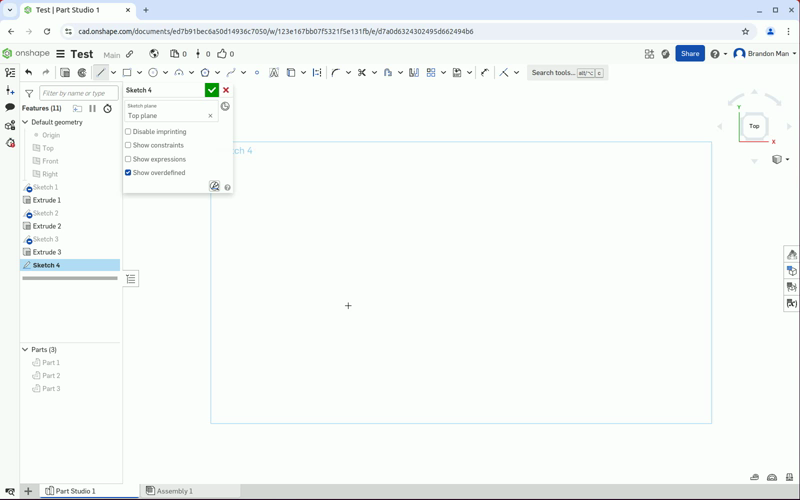
click(348, 305)
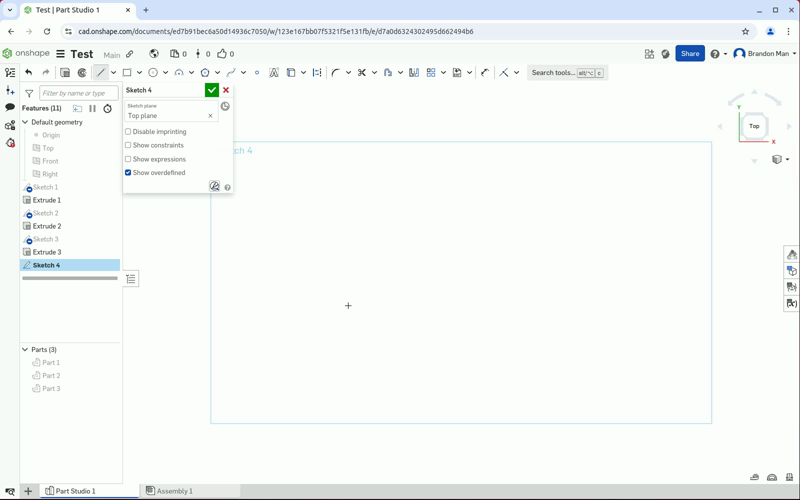
key_up(shift)
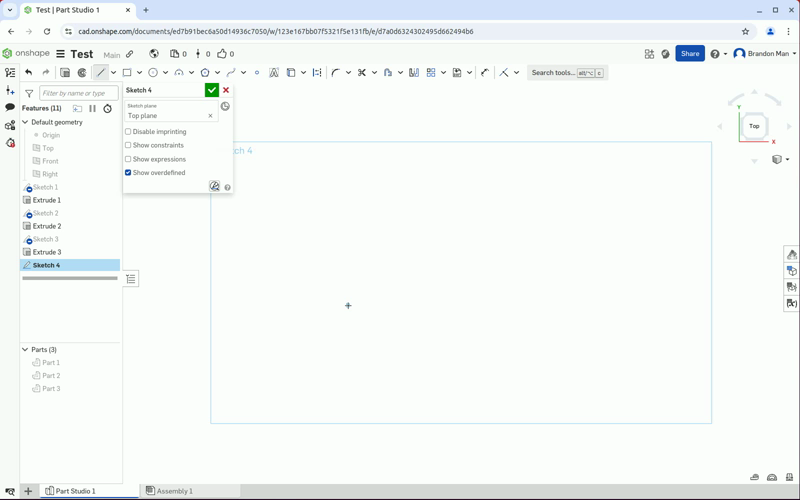
key_down(shift)
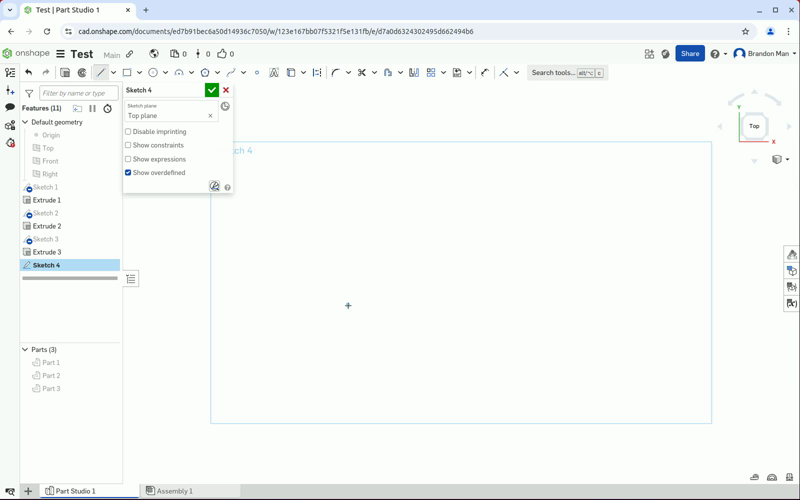
mouse_move(572, 305)
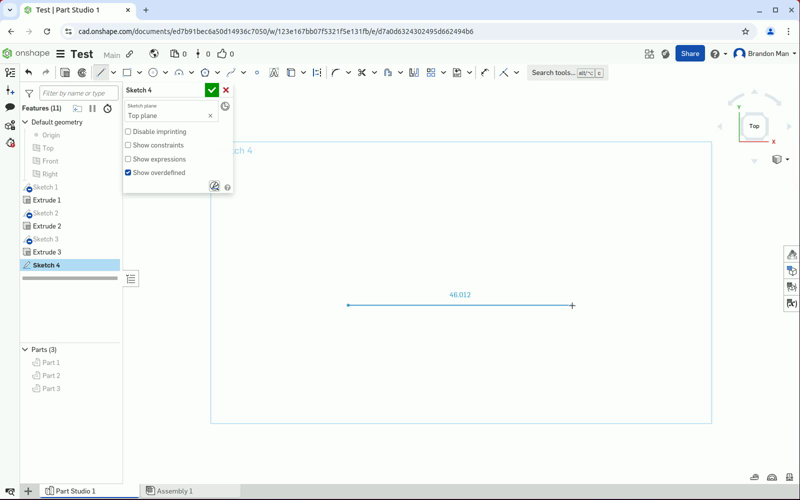
click(572, 305)
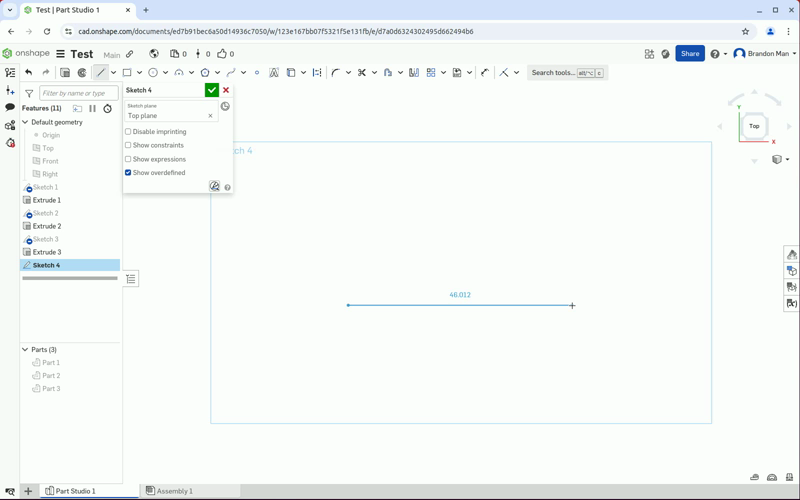
key_up(shift)
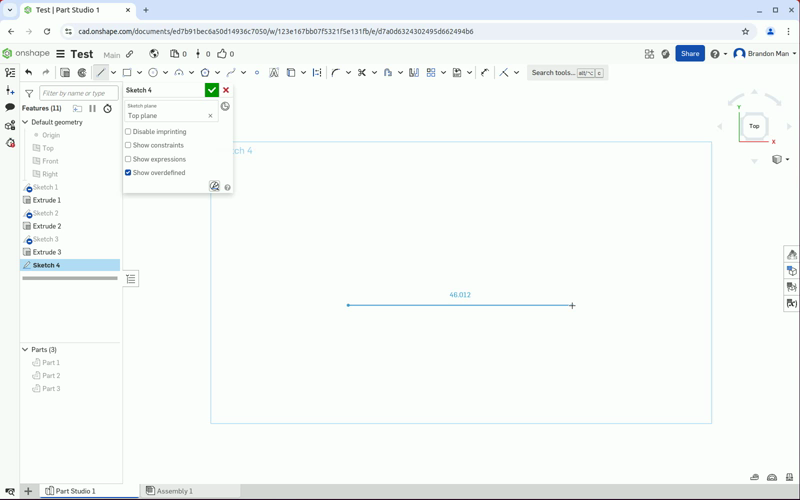
key_down(shift)
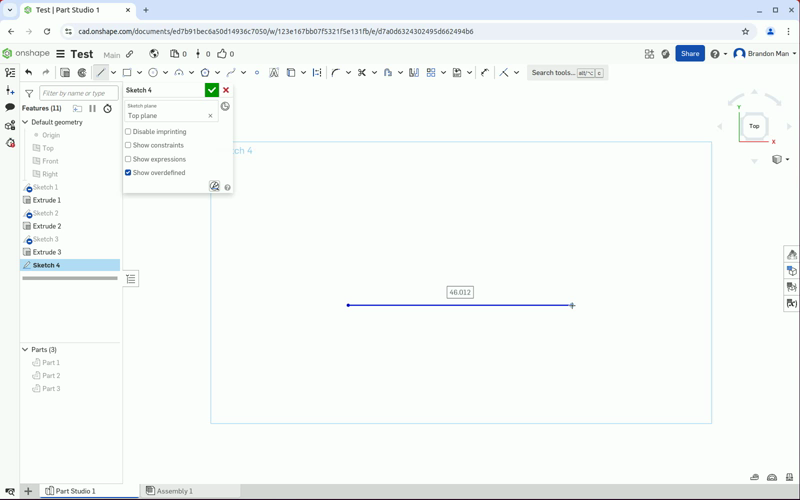
mouse_move(589, 305)
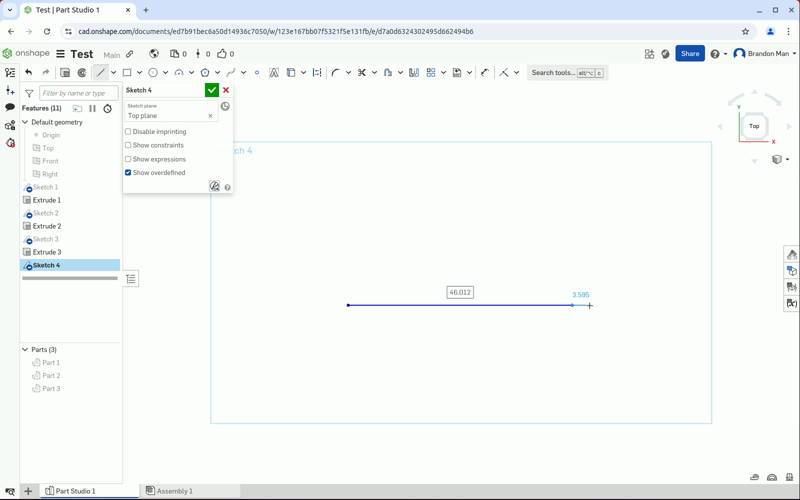
mouse_move(572, 281)
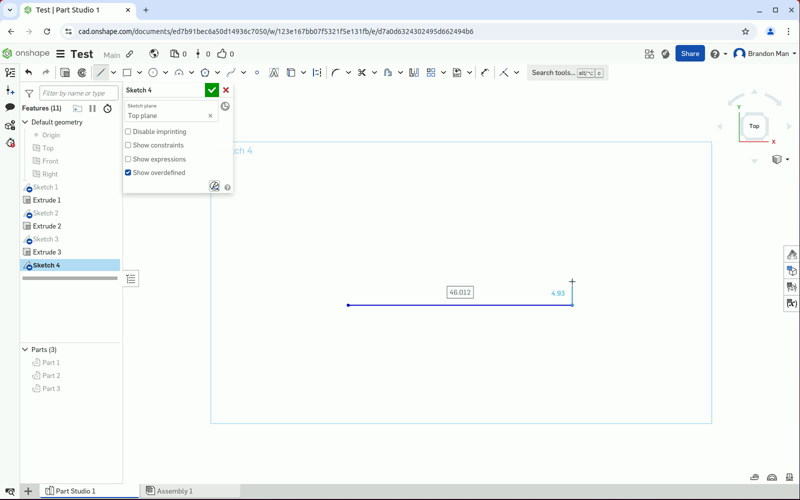
click(572, 281)
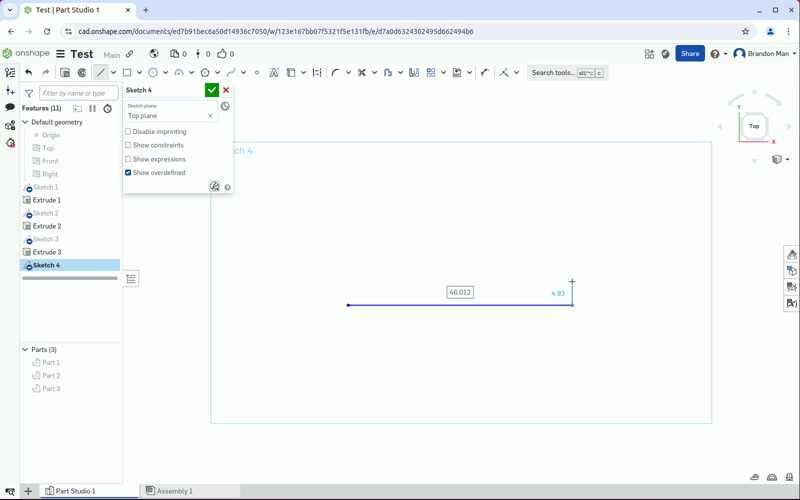
key_up(shift)
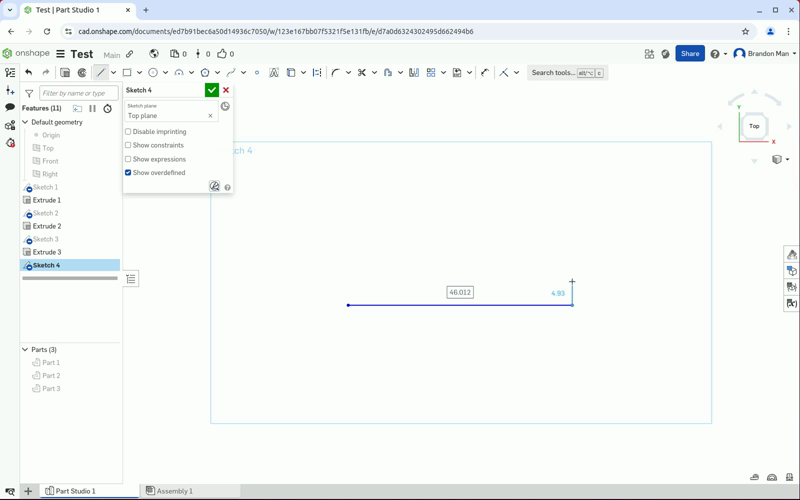
key(esc)
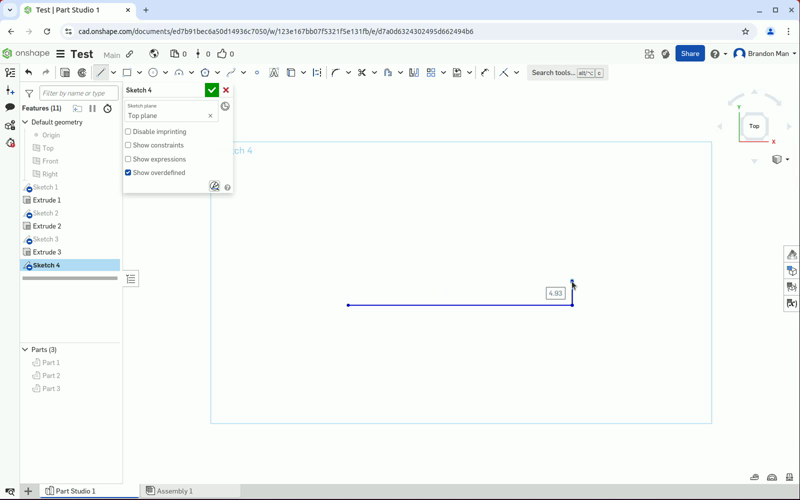
key(a)
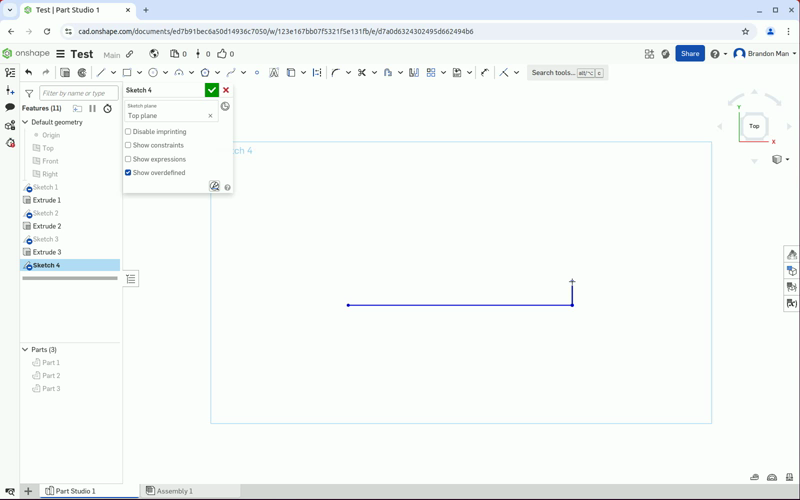
mouse_move(572, 281)
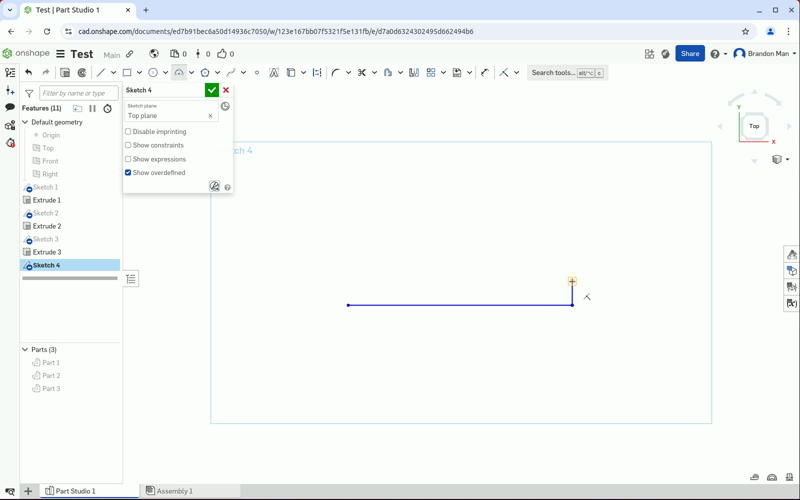
click(572, 281)
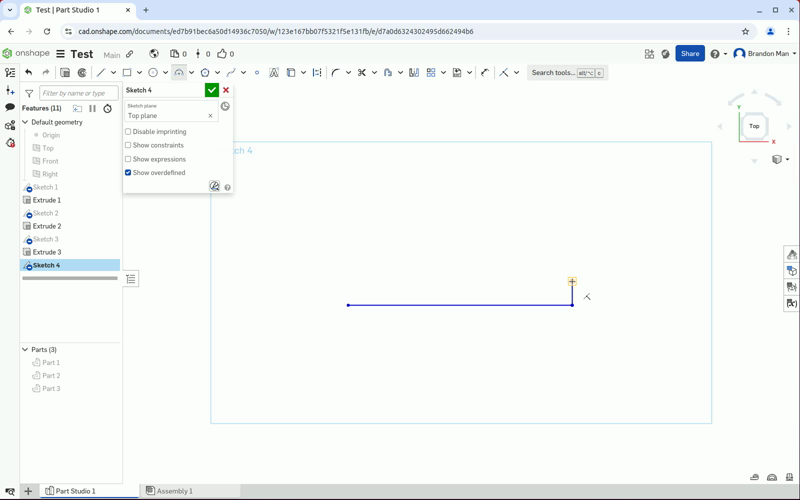
key_down(shift)
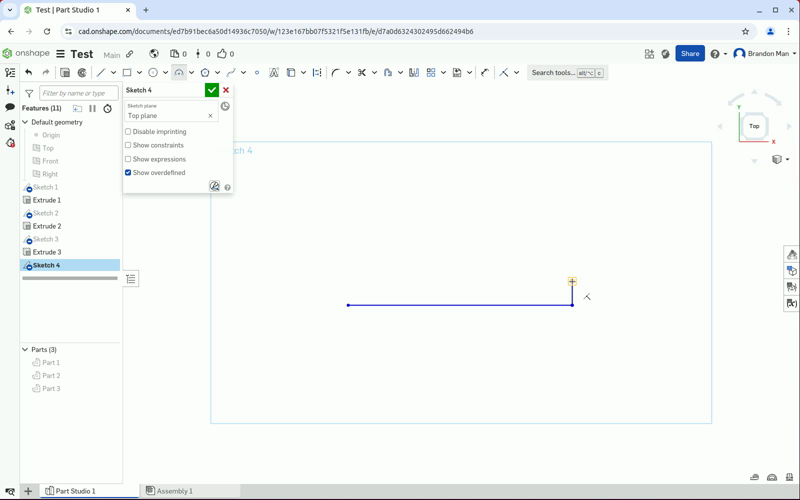
mouse_move(550, 281)
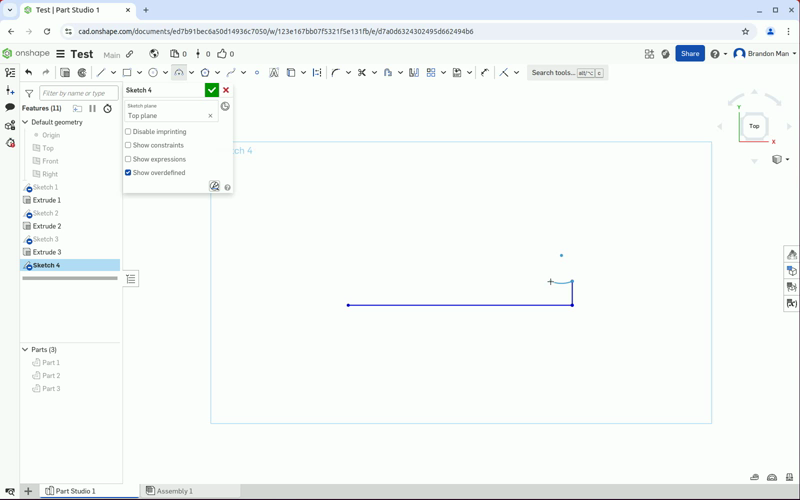
click(550, 281)
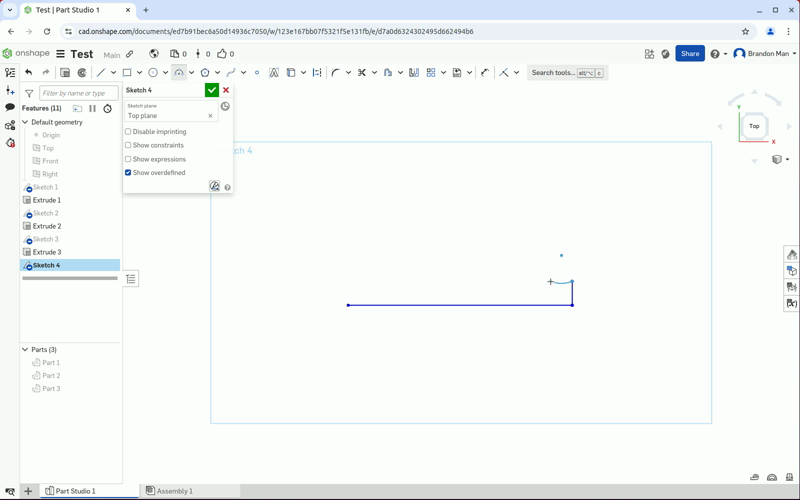
mouse_move(561, 292)
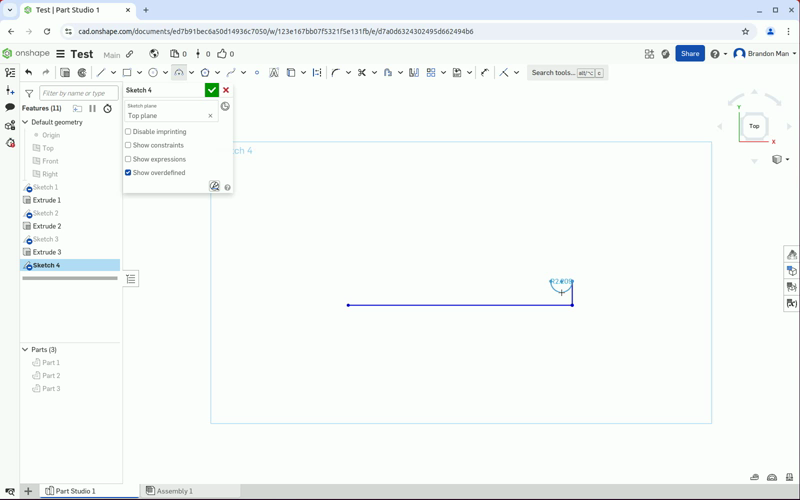
click(561, 292)
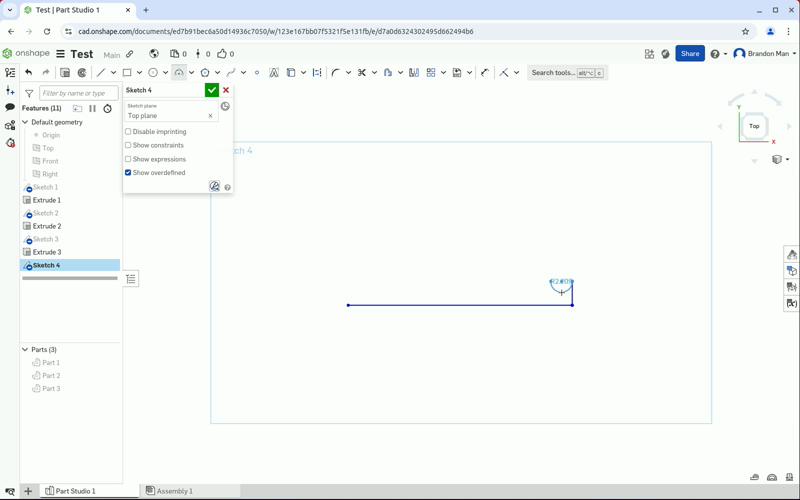
key_up(shift)
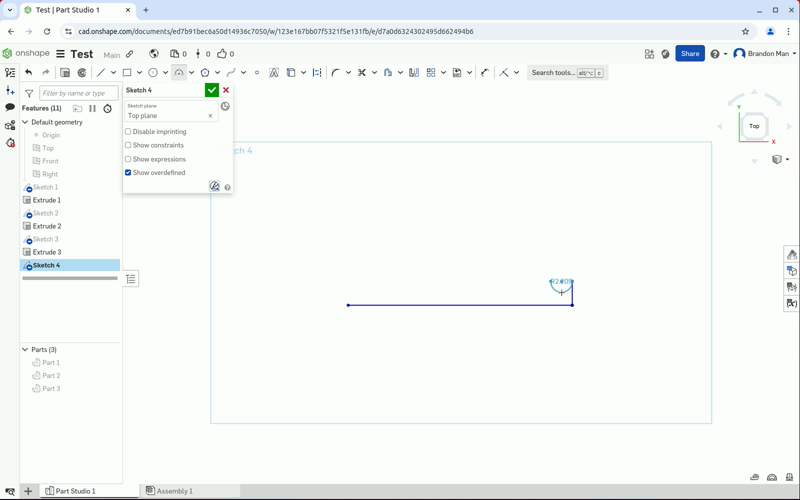
key(esc)
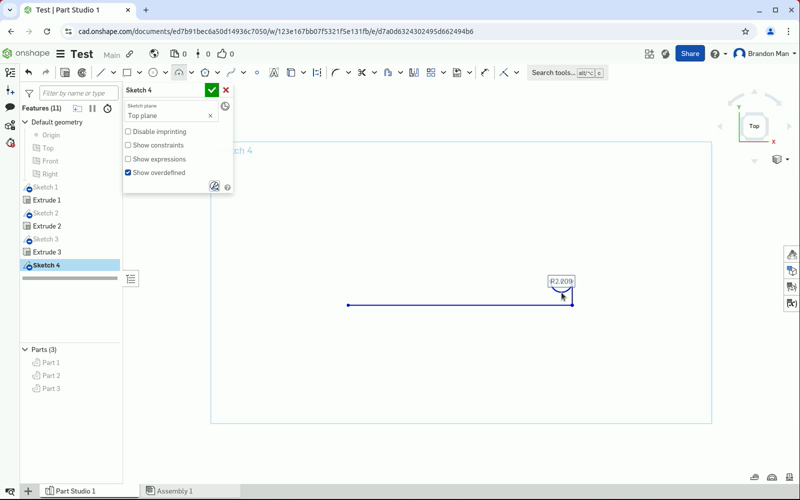
key(l)
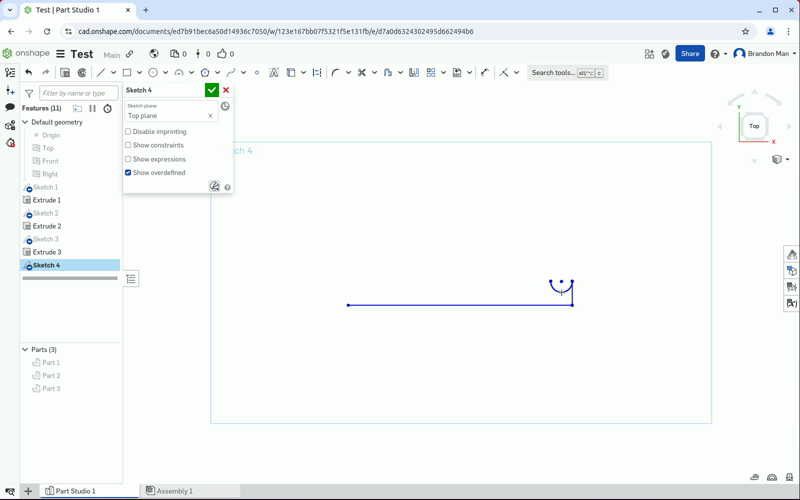
mouse_move(550, 281)
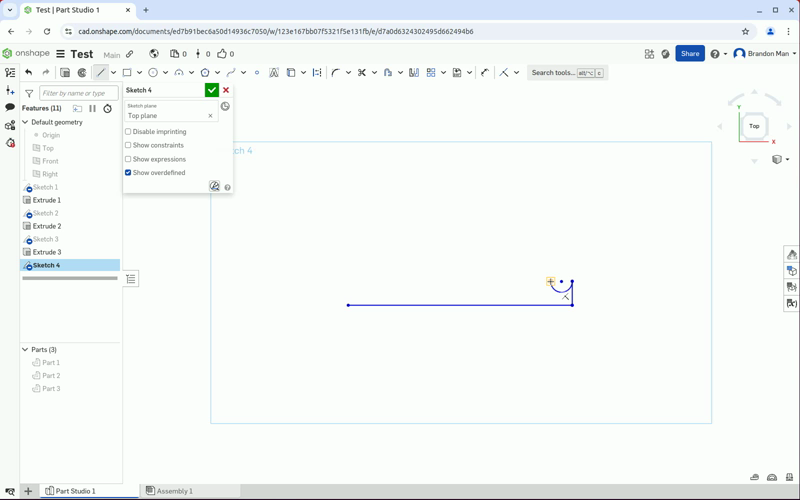
click(550, 281)
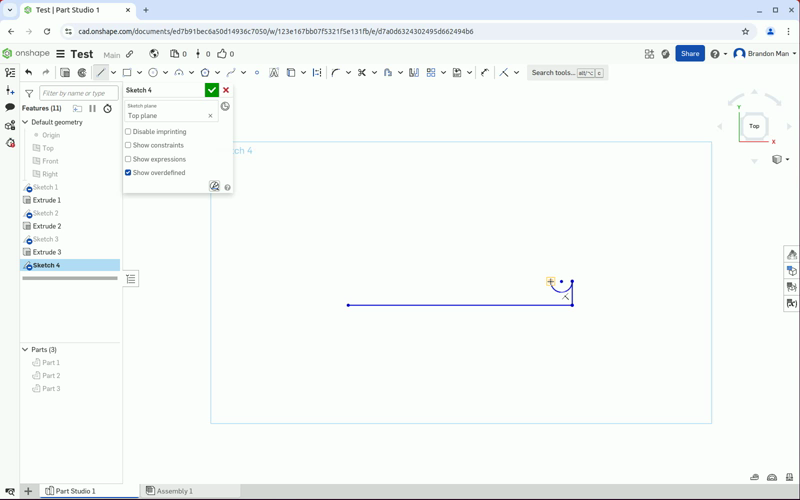
key_down(shift)
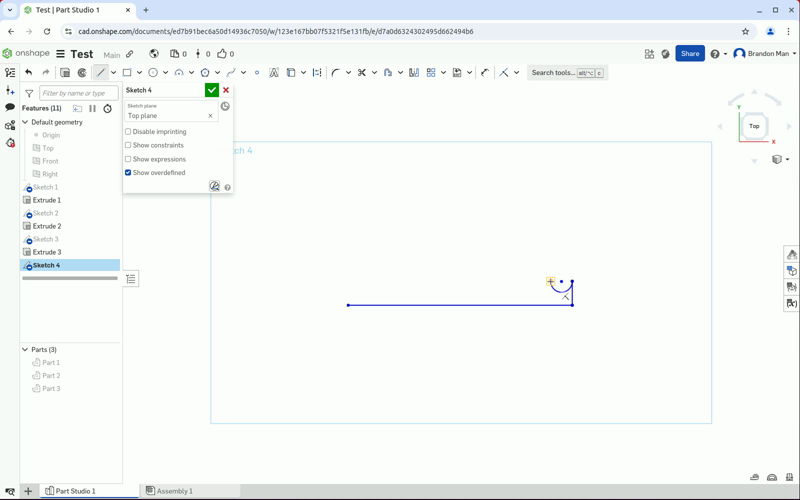
mouse_move(461, 281)
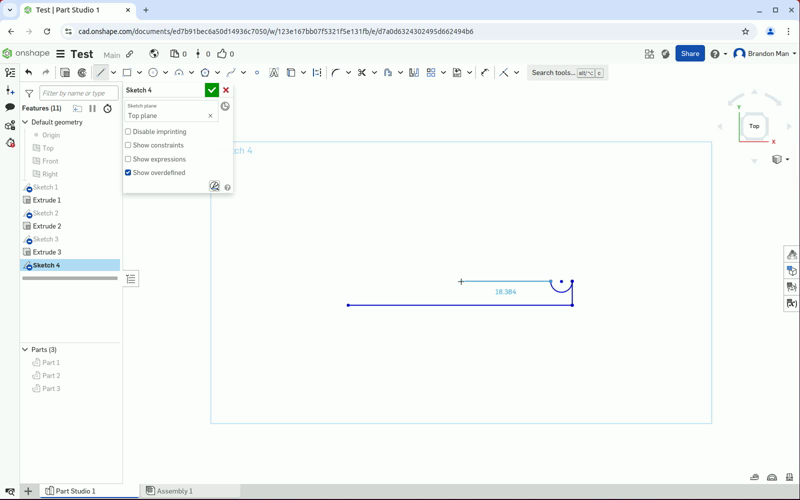
click(461, 281)
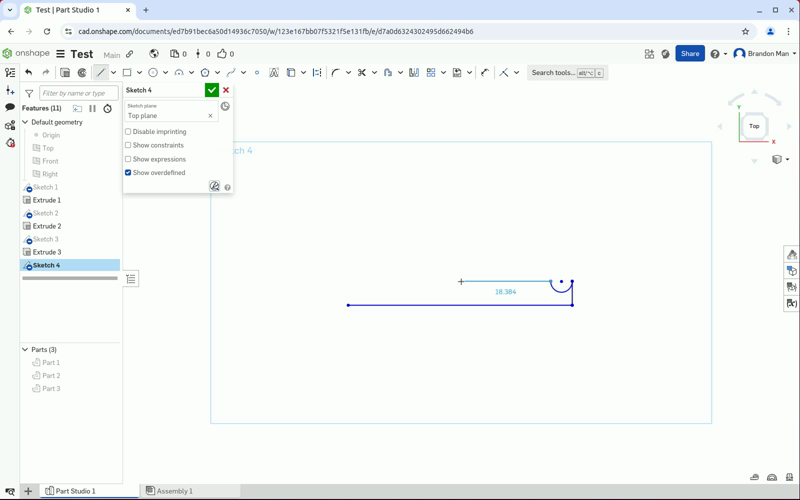
key_up(shift)
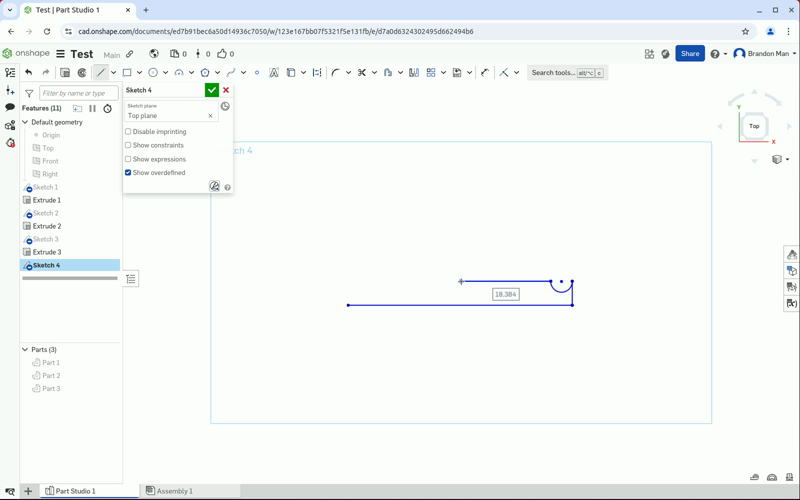
key_down(shift)
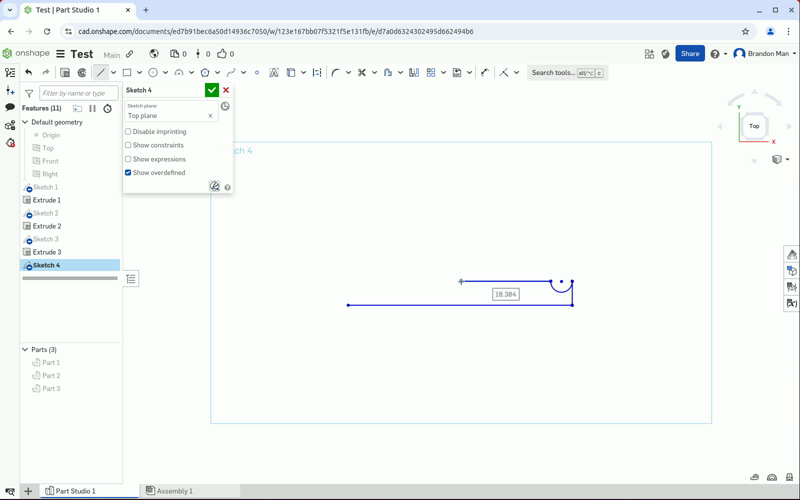
mouse_move(369, 281)
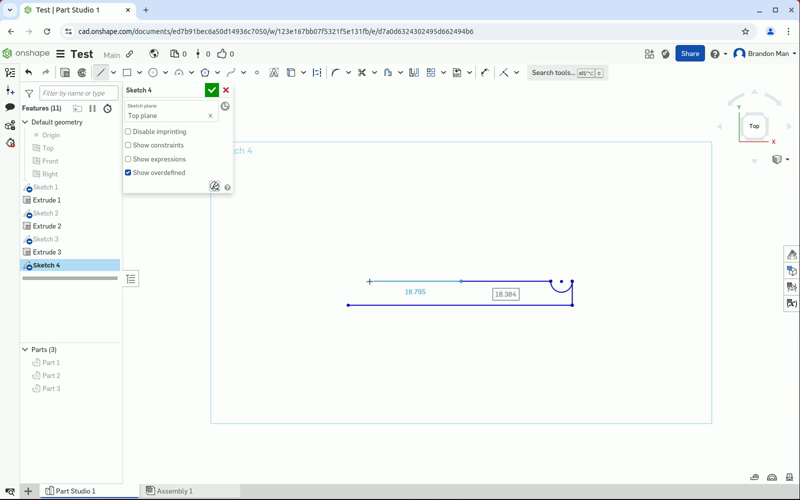
click(369, 281)
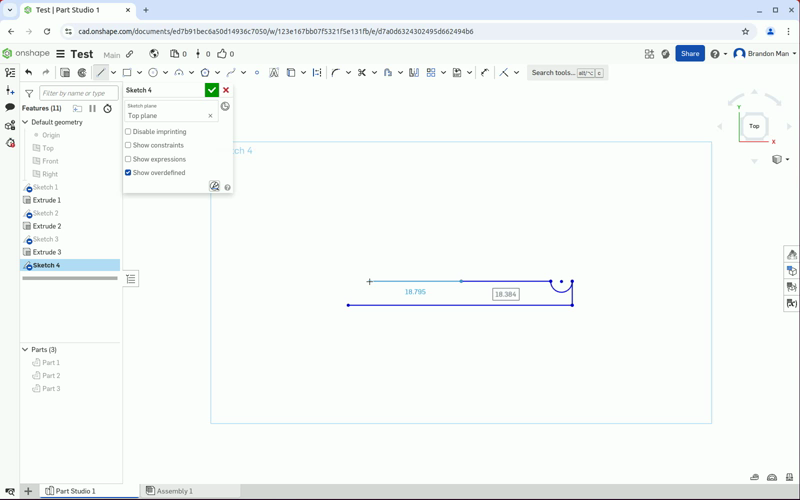
key_up(shift)
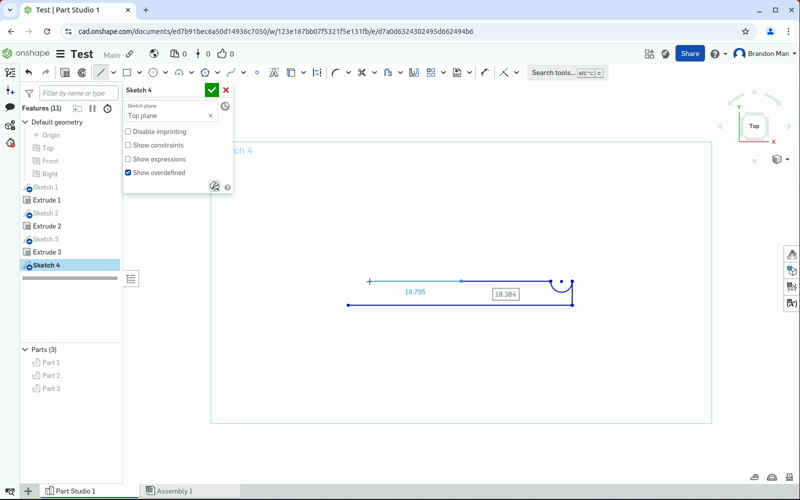
key(esc)
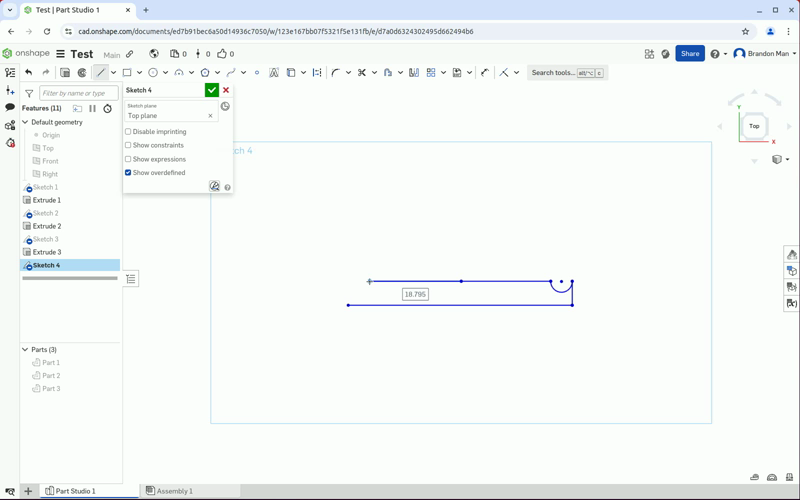
key(a)
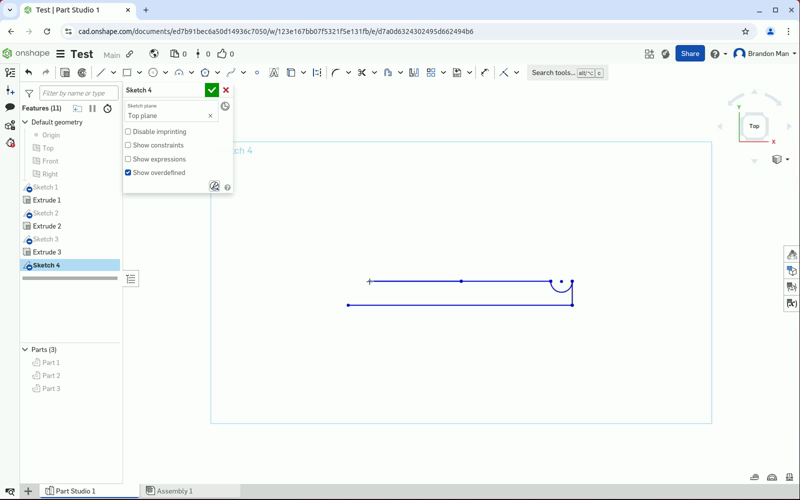
mouse_move(369, 281)
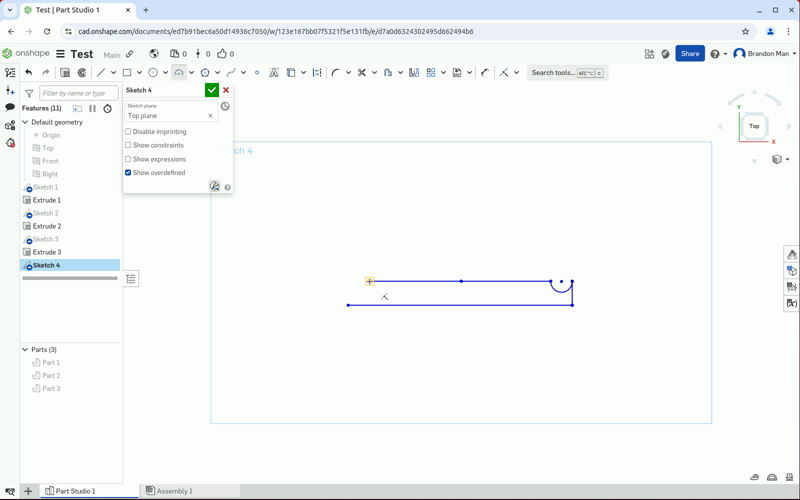
click(369, 281)
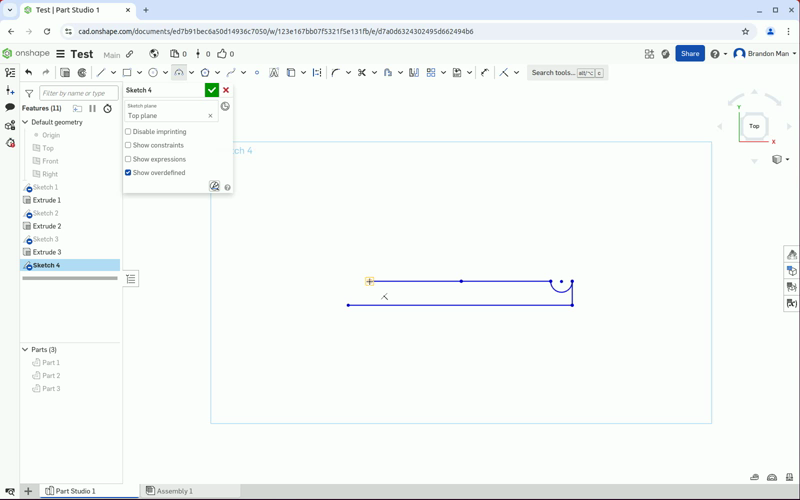
key_down(shift)
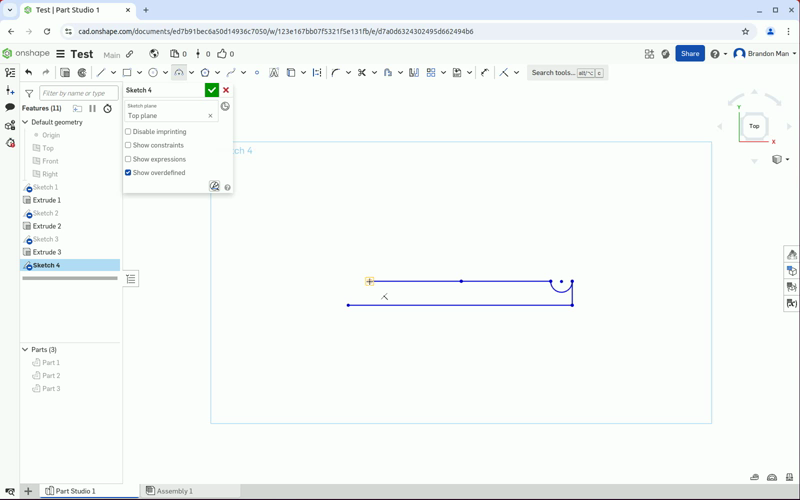
mouse_move(348, 281)
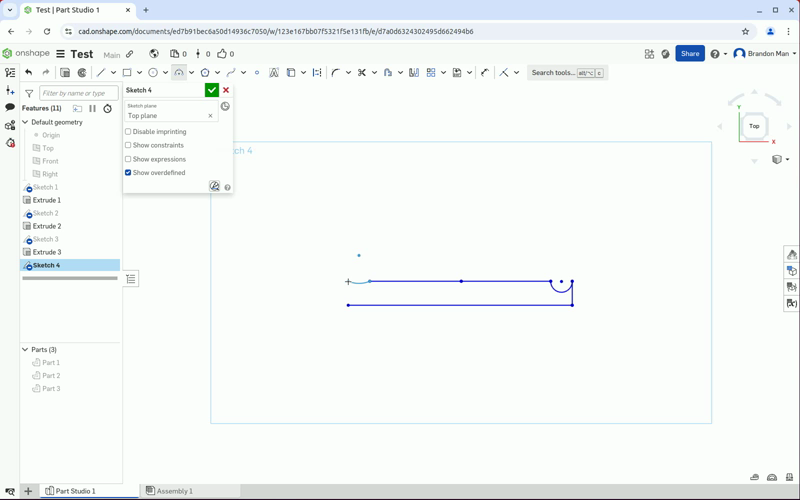
click(348, 281)
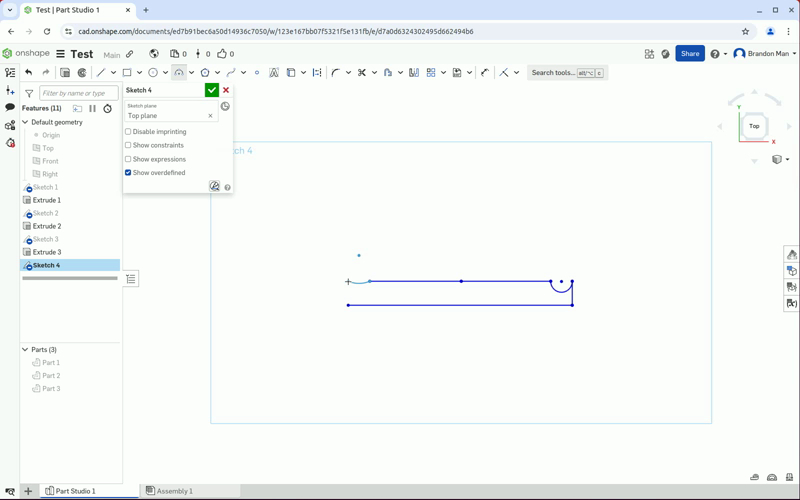
mouse_move(358, 292)
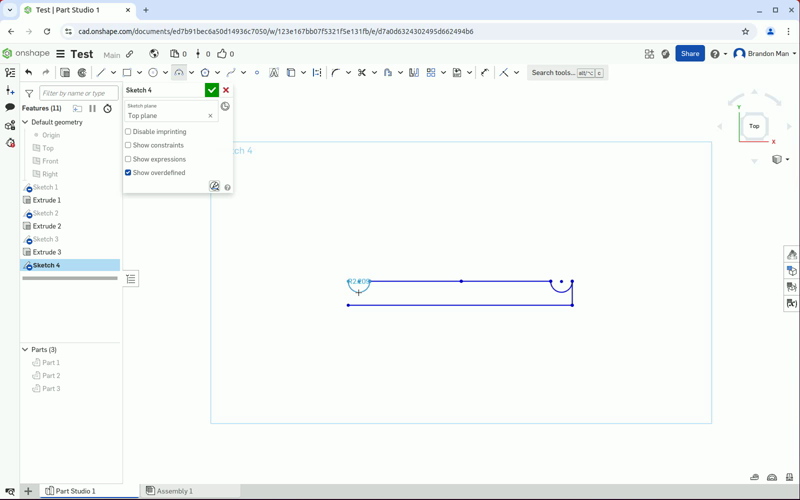
click(358, 292)
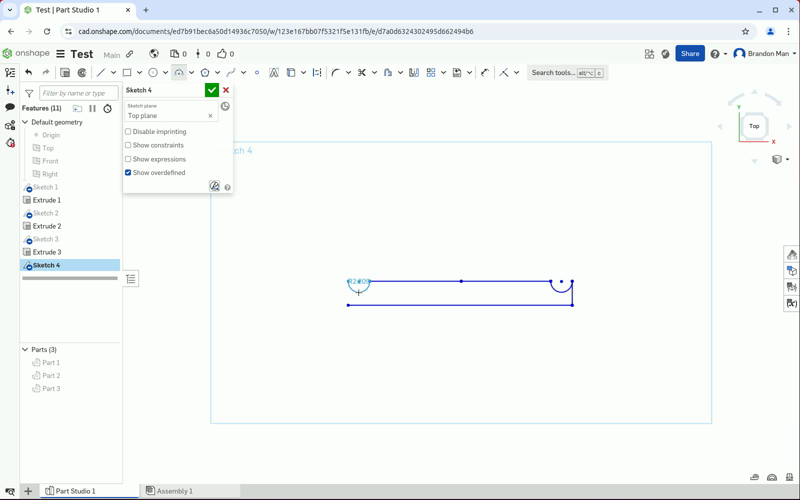
key_up(shift)
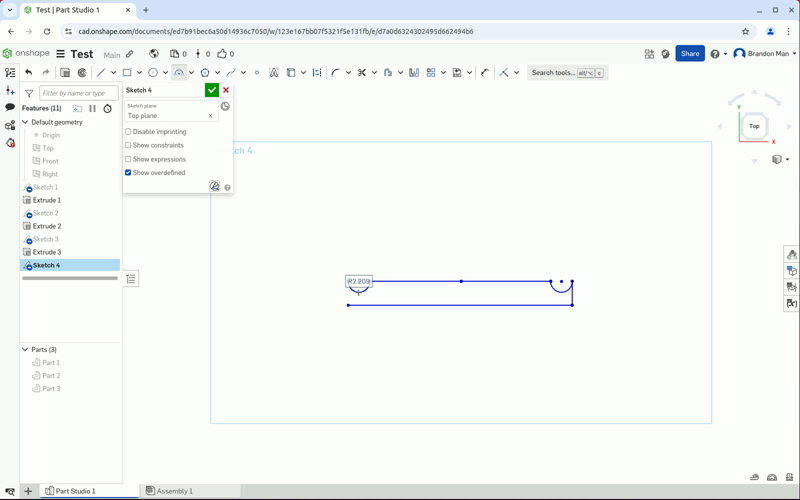
key(esc)
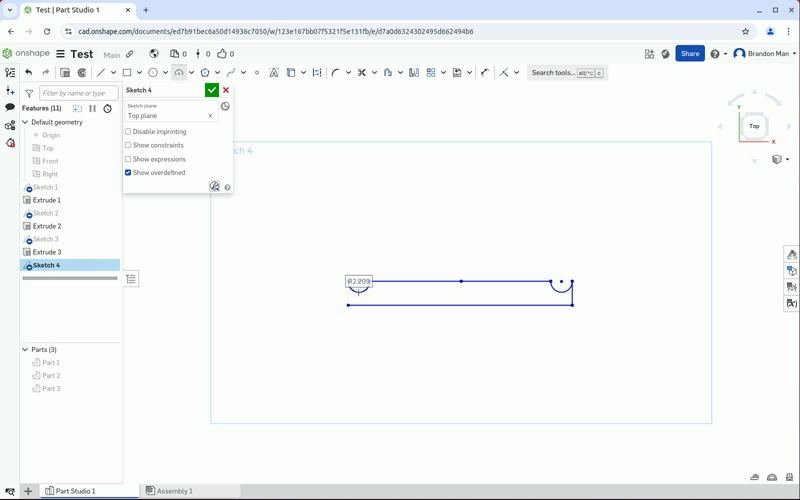
key(l)
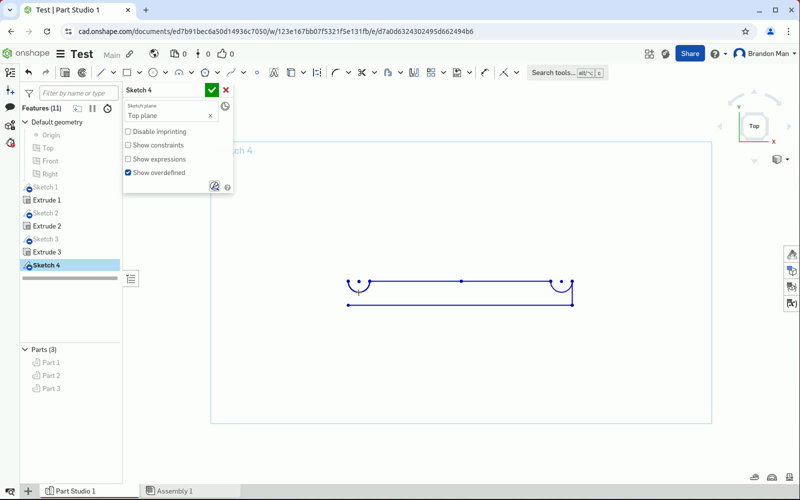
mouse_move(348, 281)
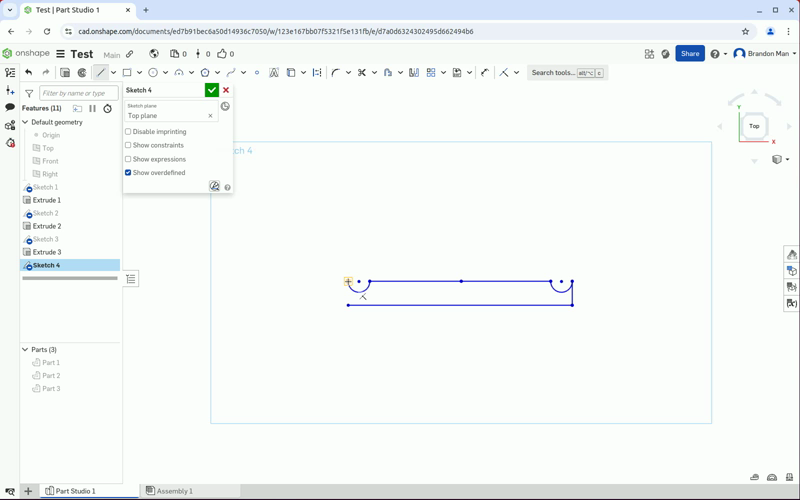
click(348, 281)
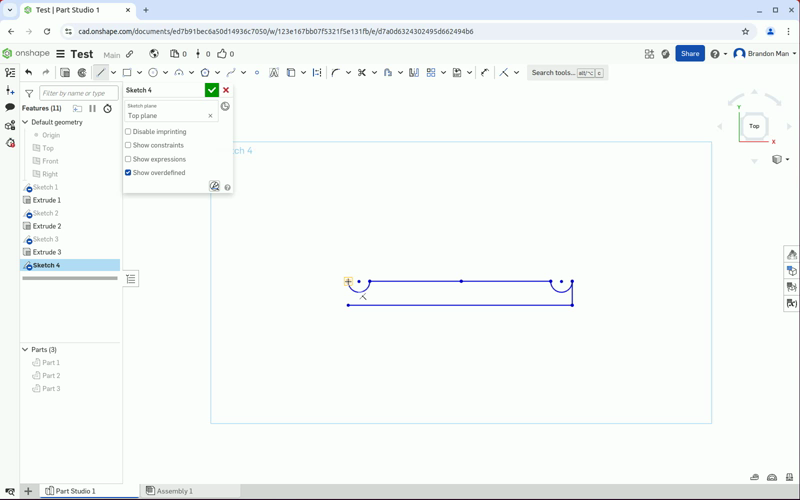
mouse_move(378, 281)
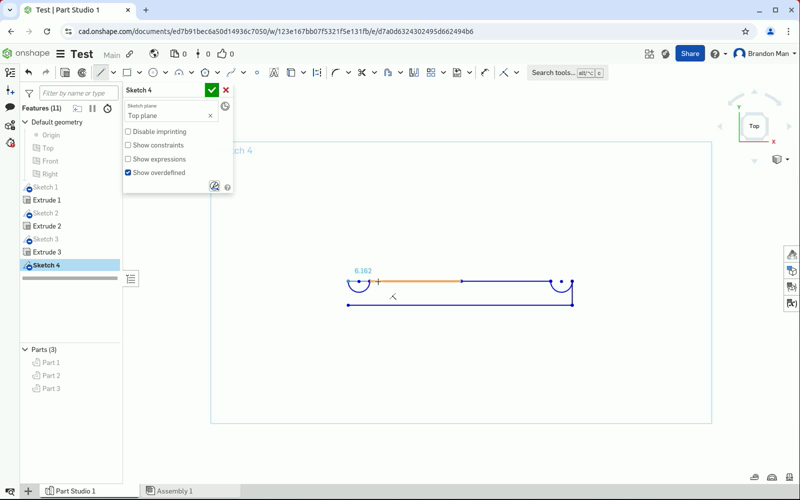
key_down(shift)
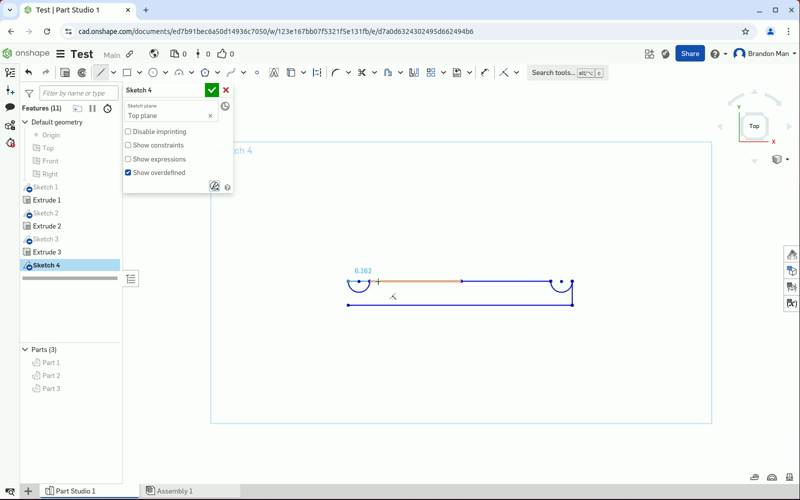
mouse_move(348, 305)
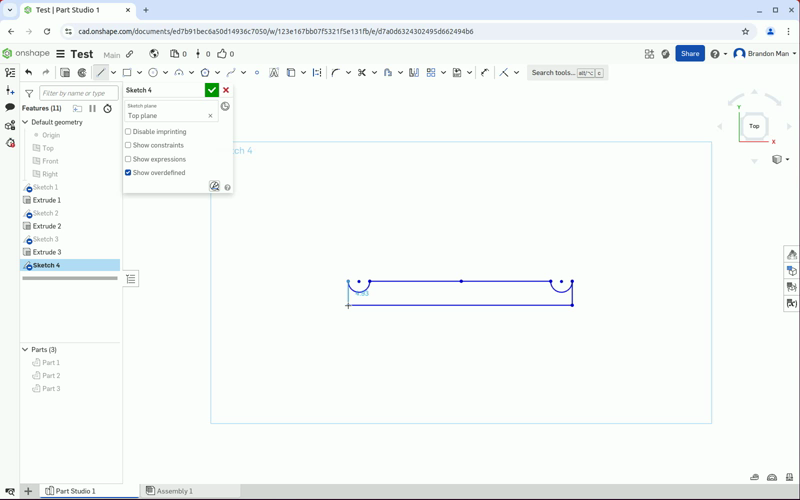
key_up(shift)
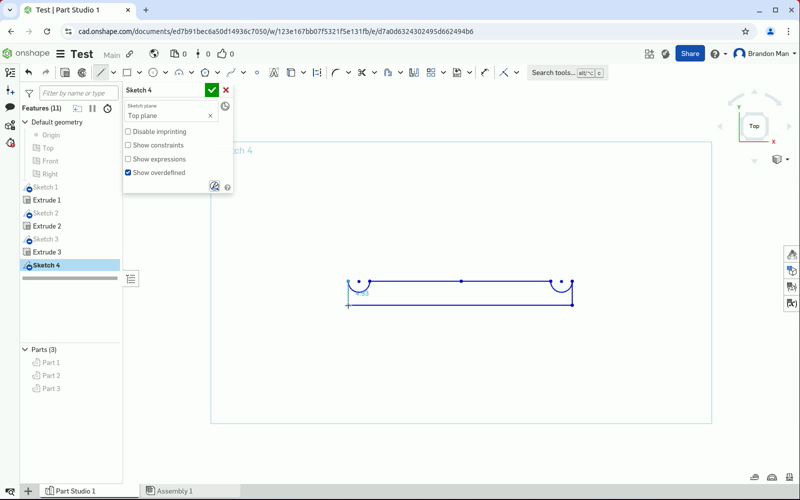
click(348, 305)
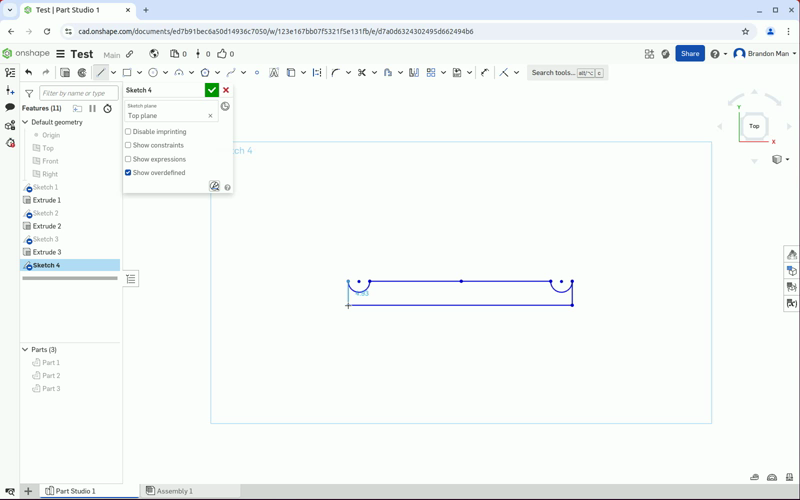
key(esc)
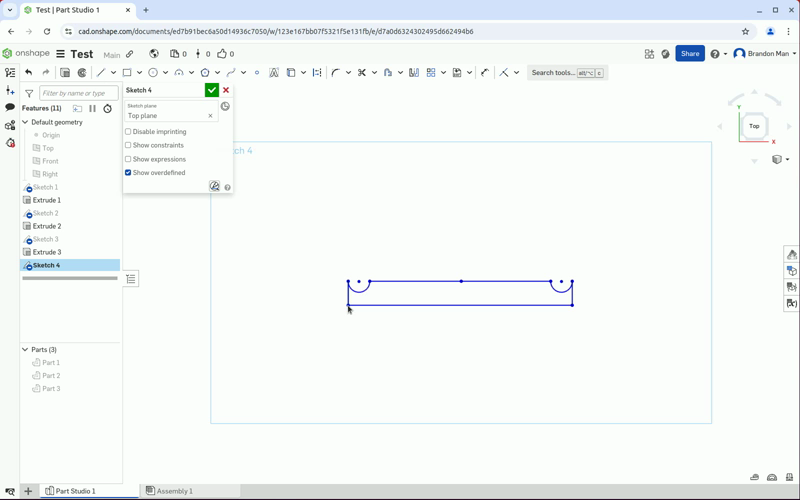
mouse_move(400, 290)
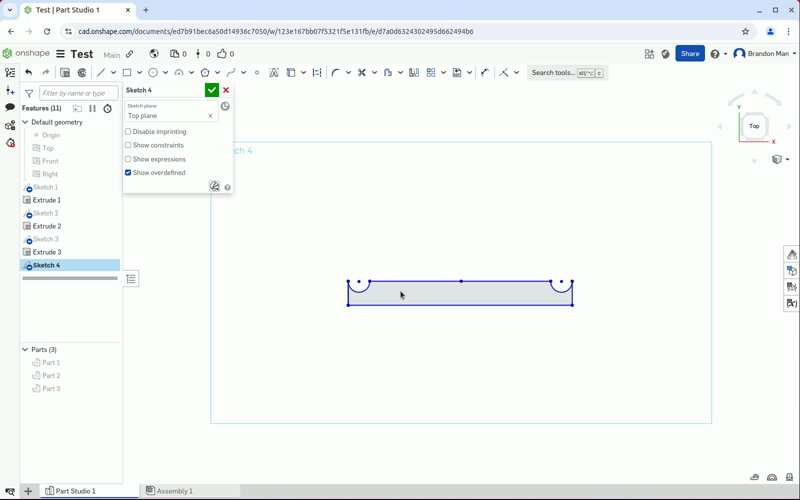
scroll(6)
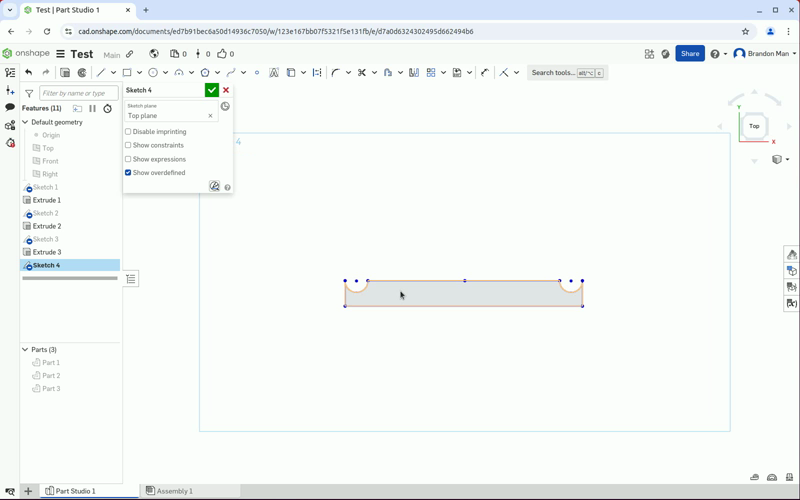
scroll(6)
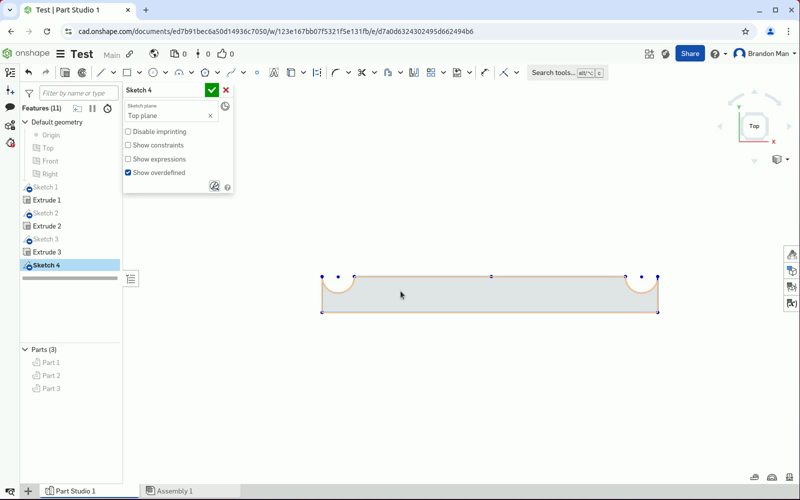
scroll(6)
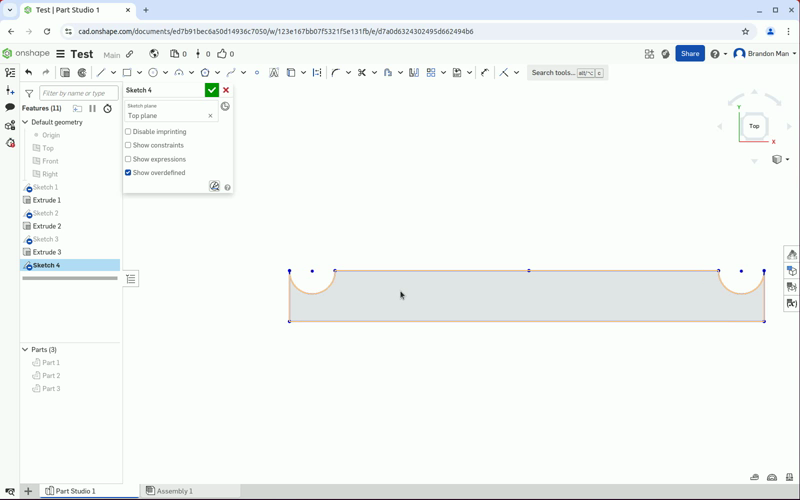
scroll(6)
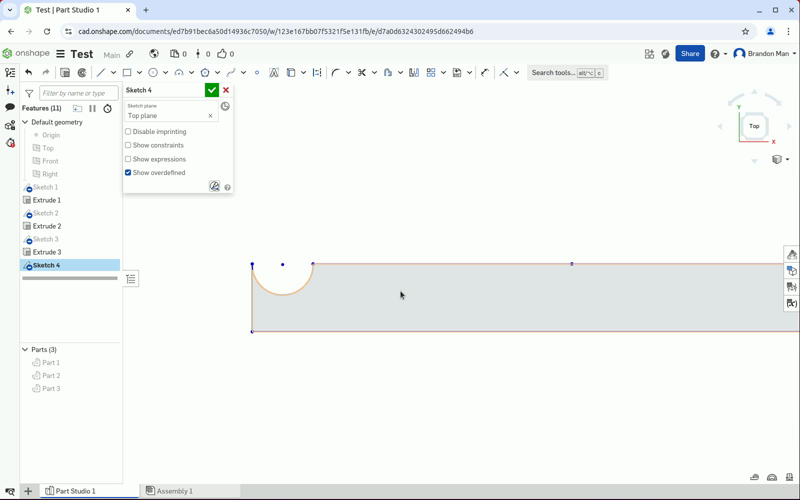
scroll(6)
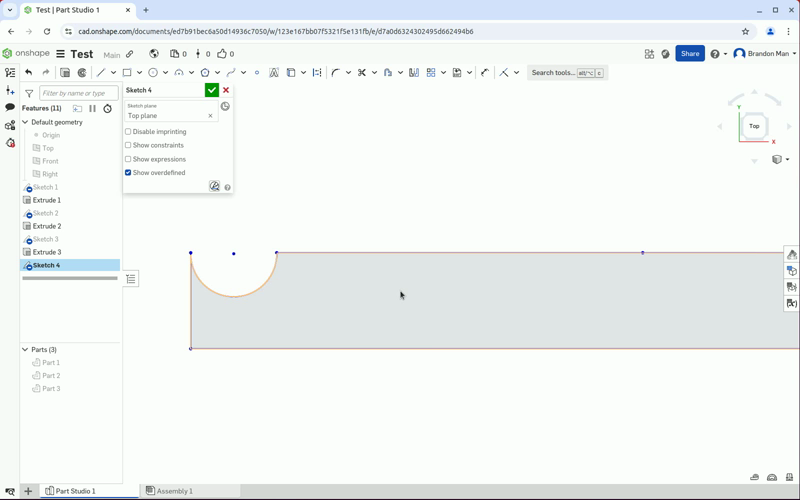
scroll(6)
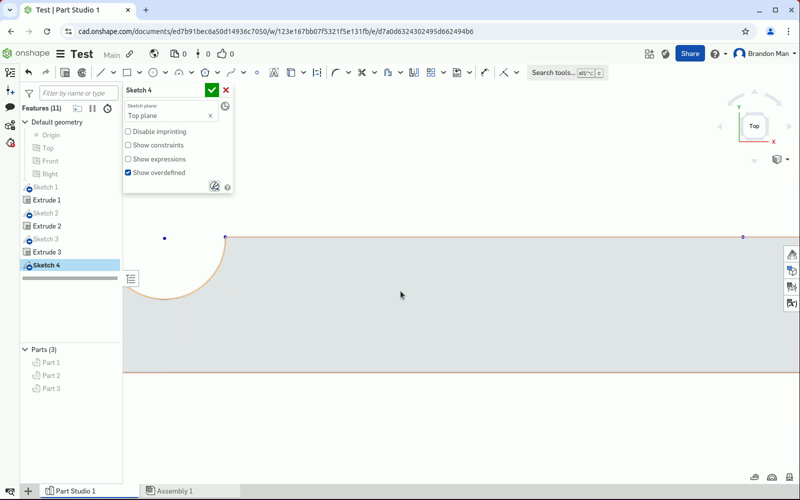
scroll(6)
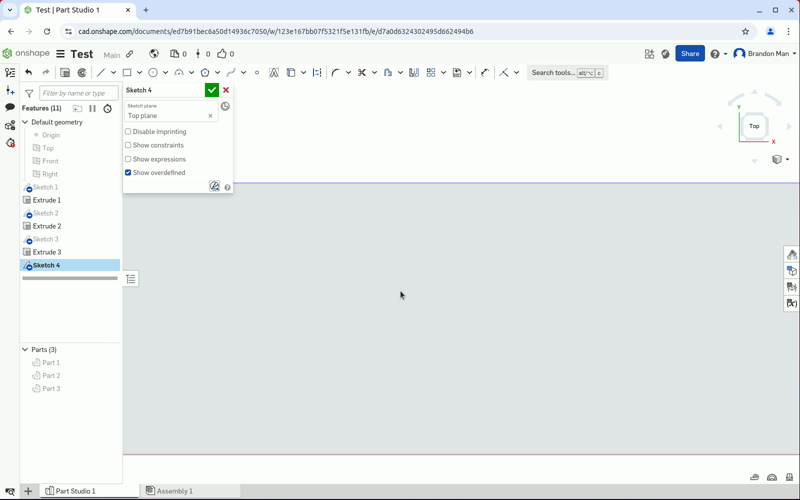
click(400, 290)
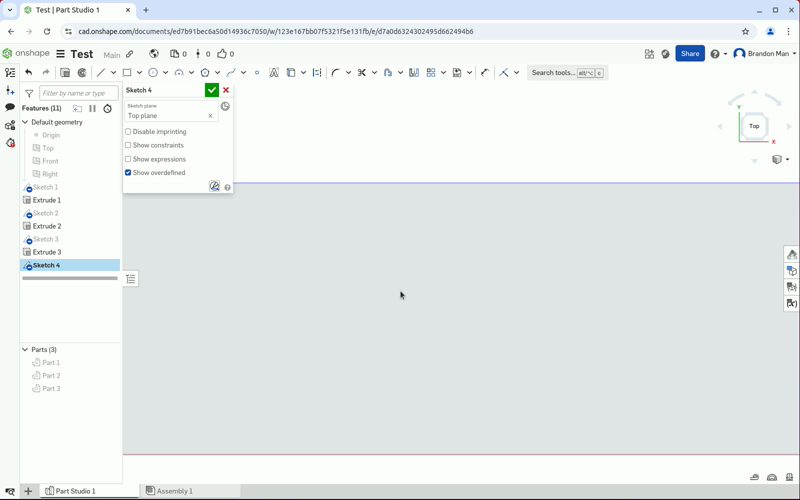
scroll(-6)
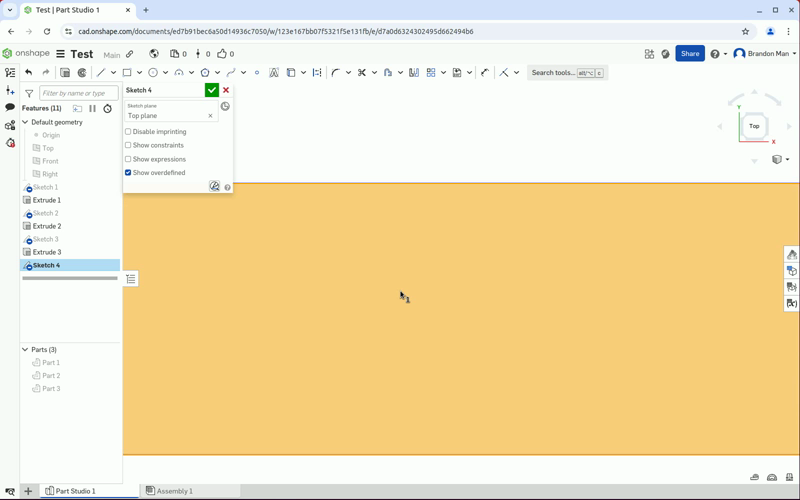
scroll(-6)
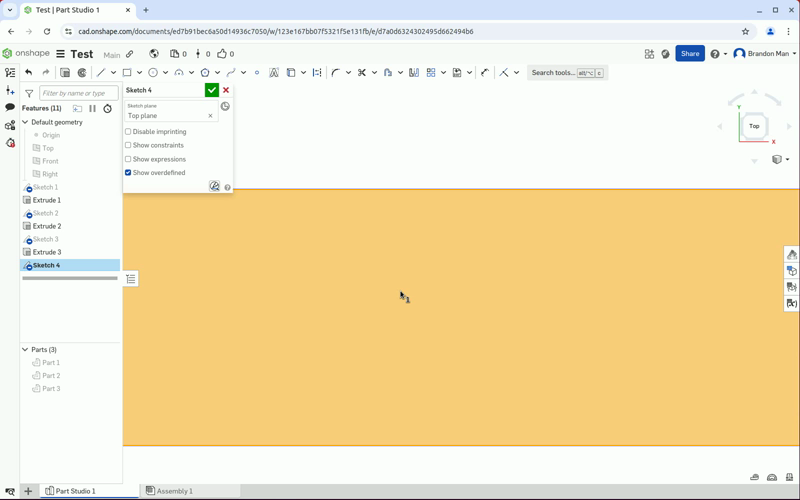
scroll(-6)
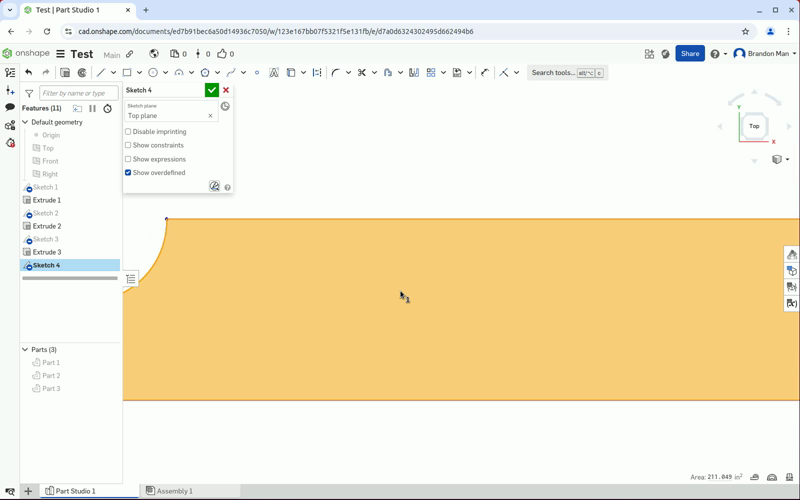
scroll(-6)
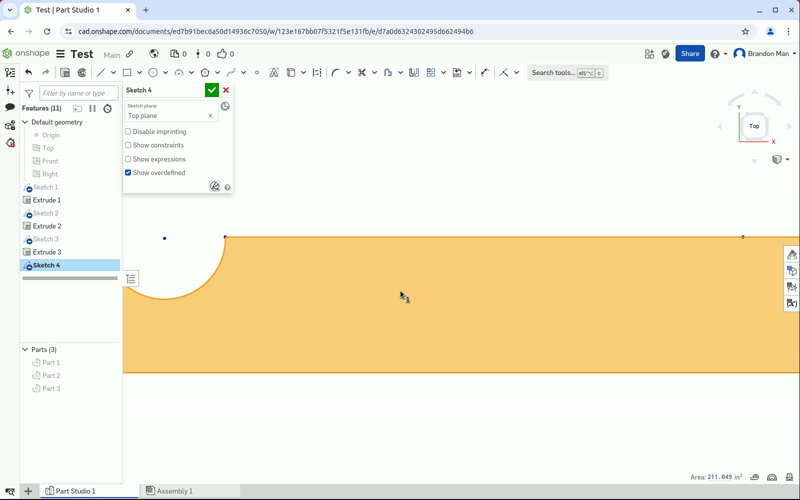
scroll(-6)
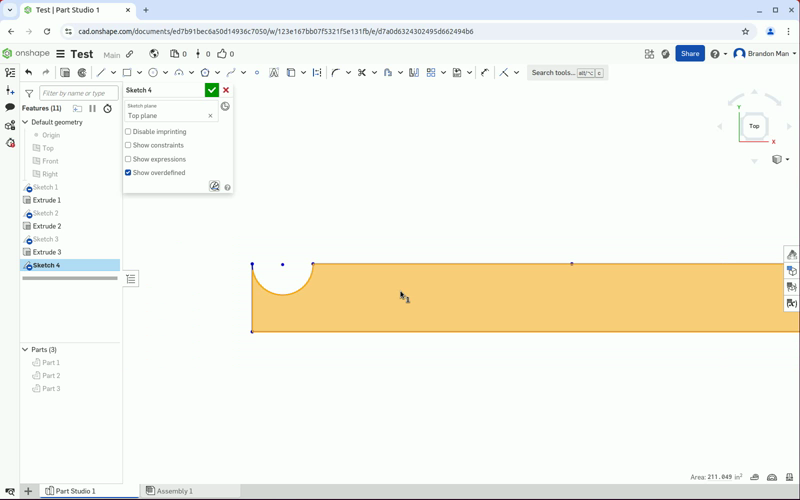
scroll(-6)
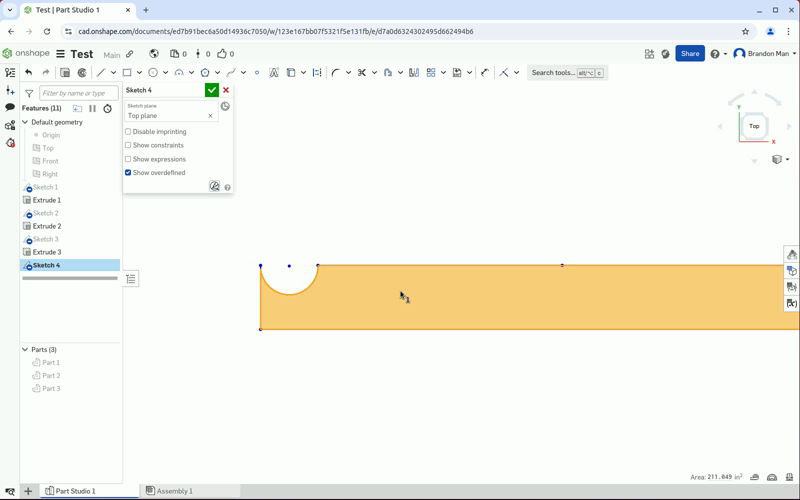
scroll(-6)
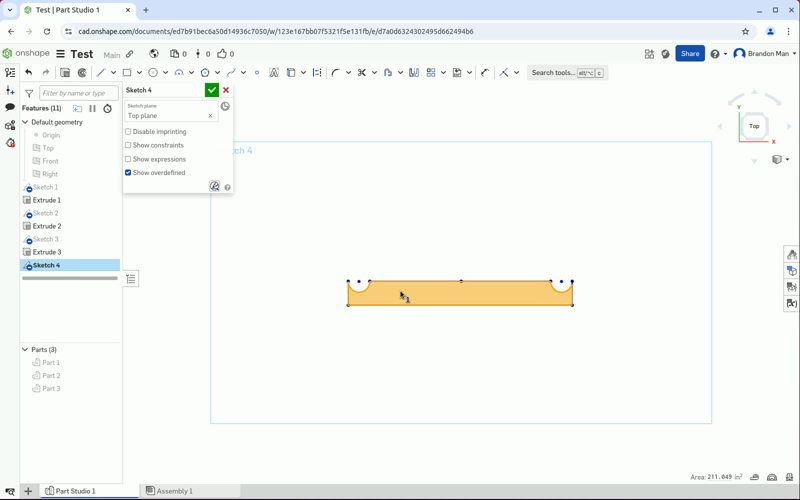
mouse_move(73, 352)
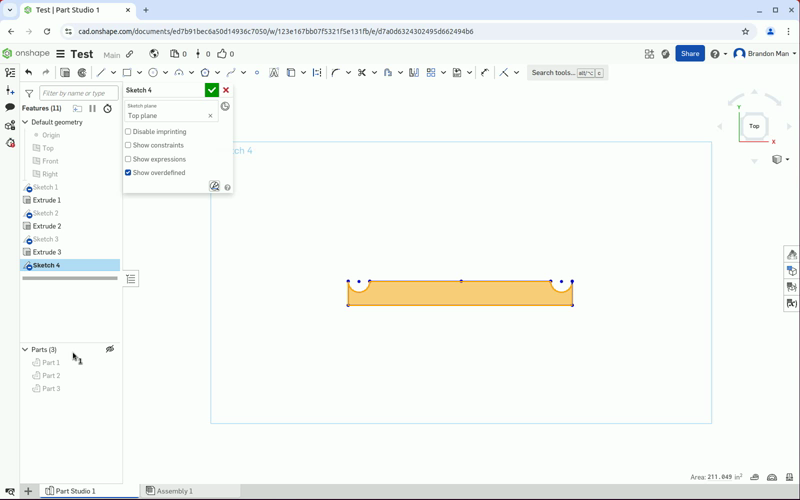
key(shift+y)
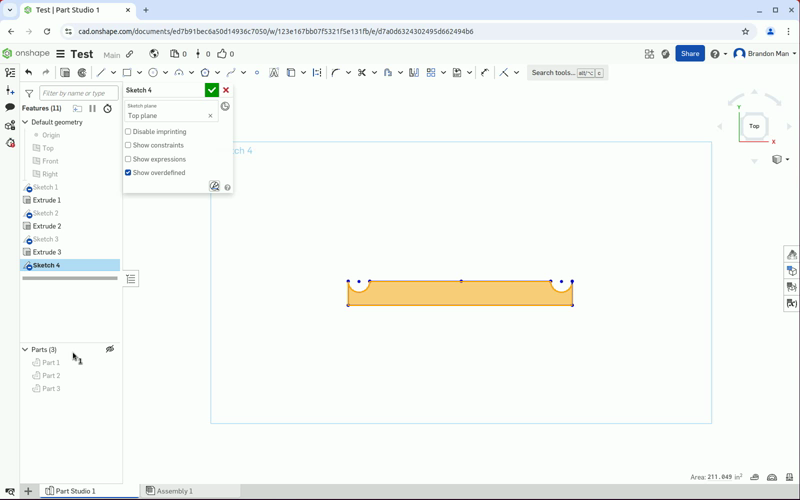
key(shift+e)
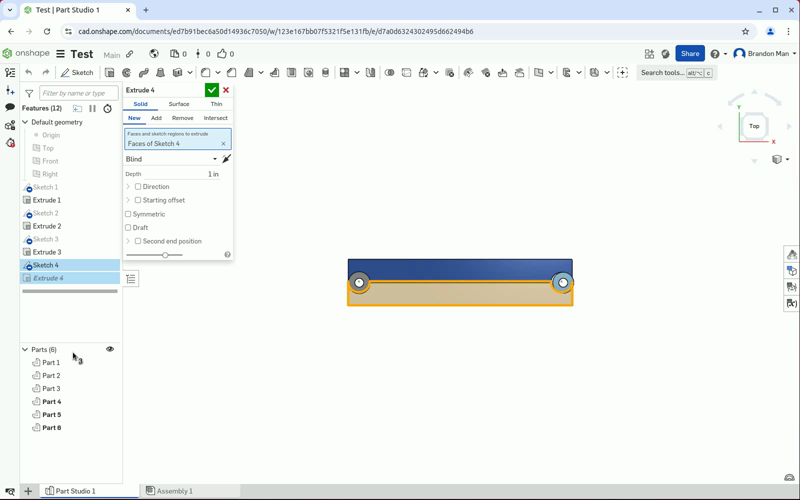
mouse_move(143, 106)
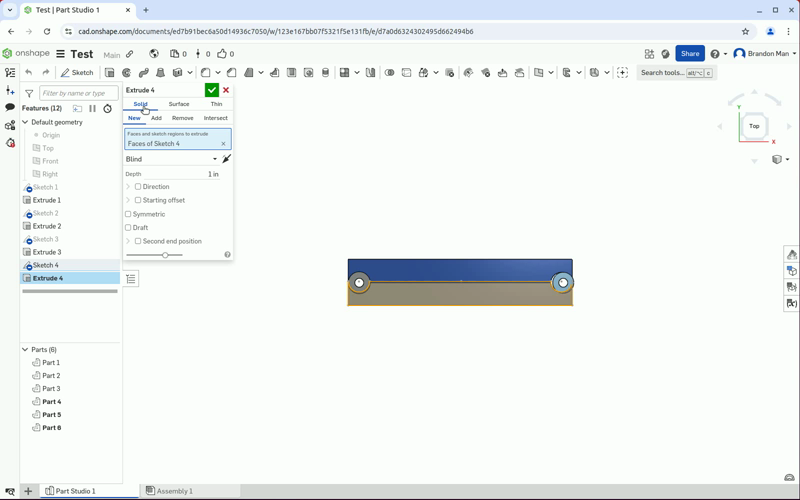
click(143, 106)
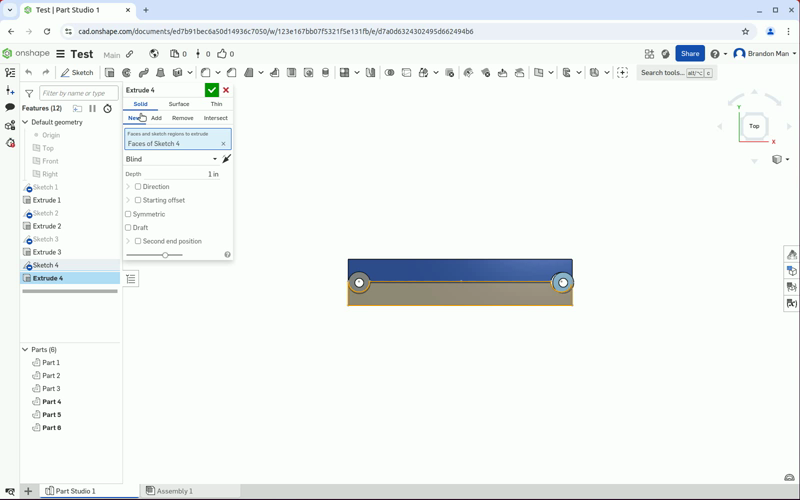
mouse_move(137, 120)
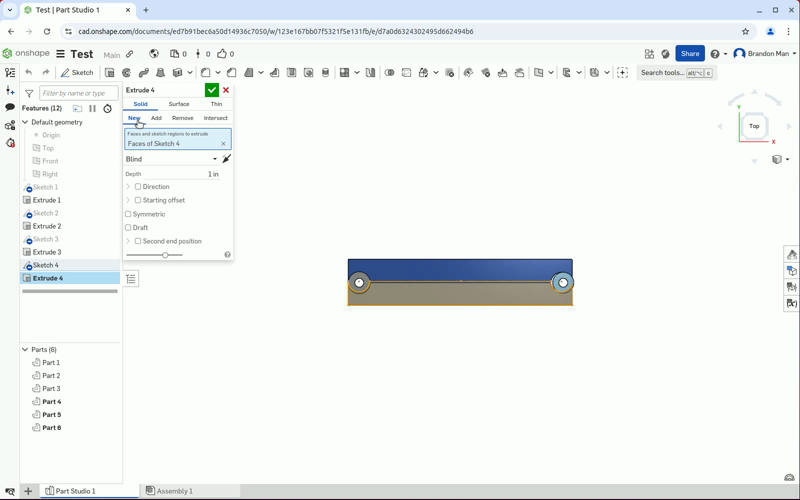
click(137, 120)
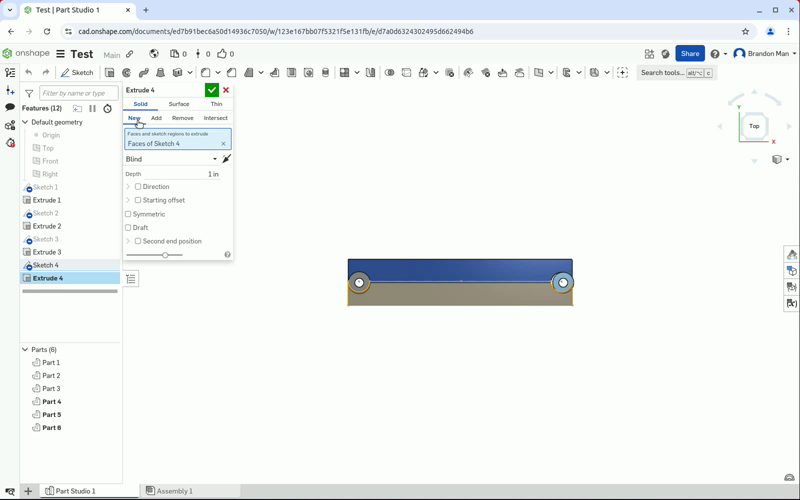
key(tab, 4)
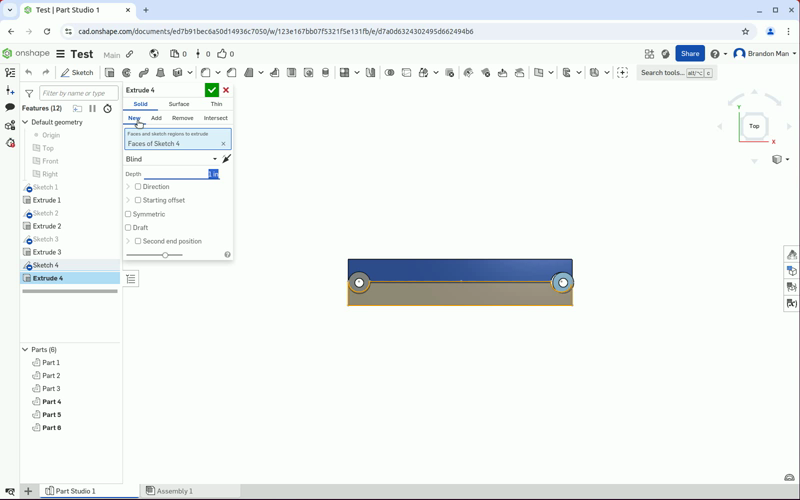
text(1.444)
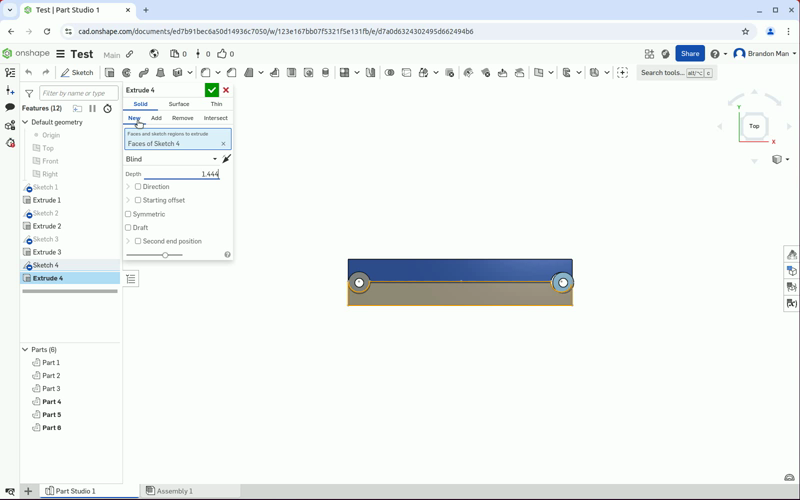
key(enter)
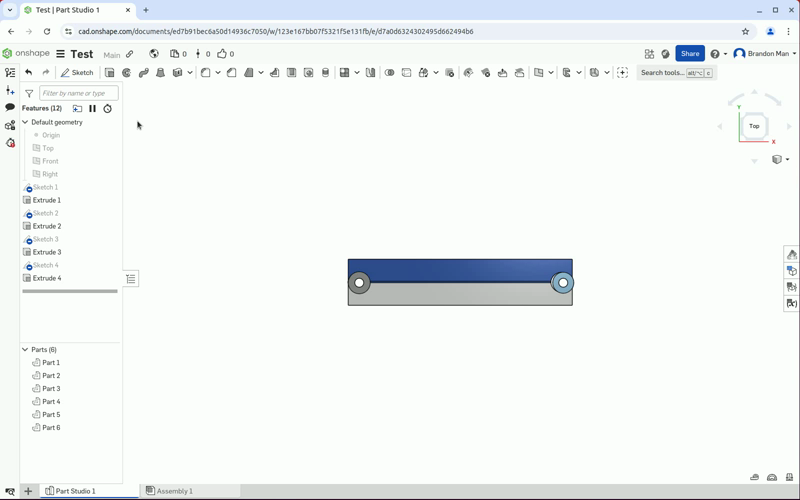
key(shift+h)
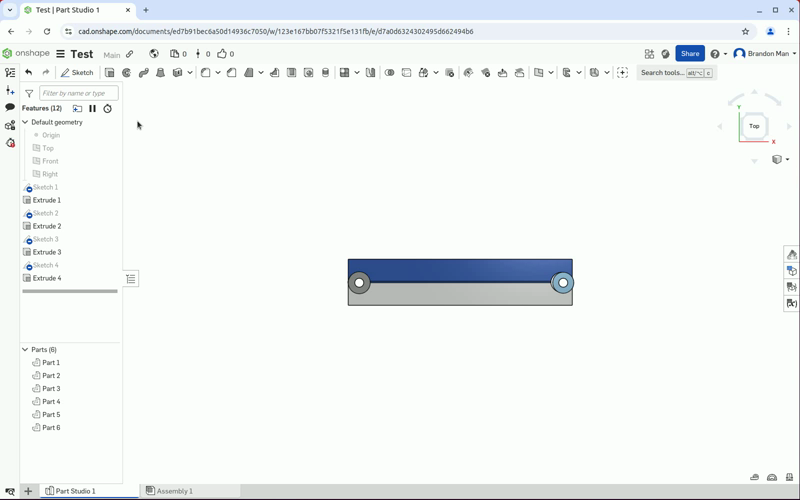
key(shift+h)
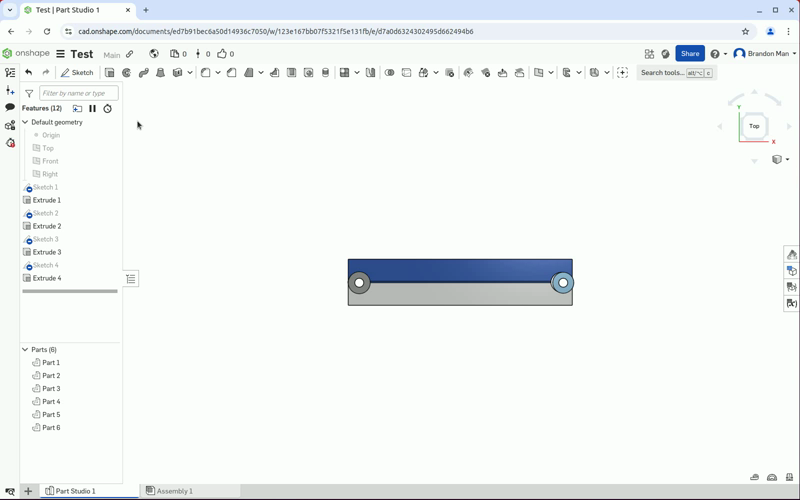
mouse_move(73, 189)
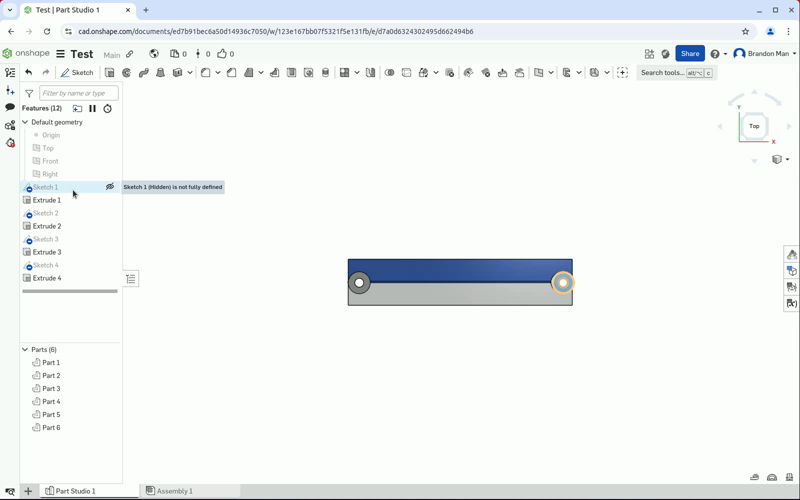
click(73, 189)
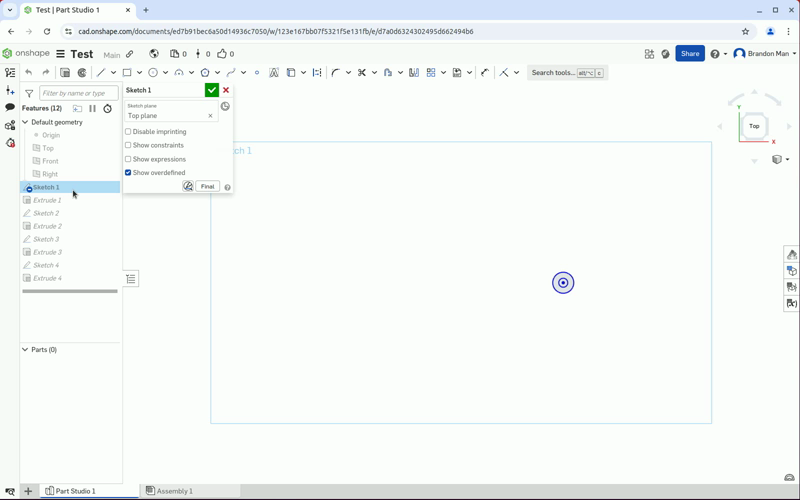
mouse_move(229, 92)
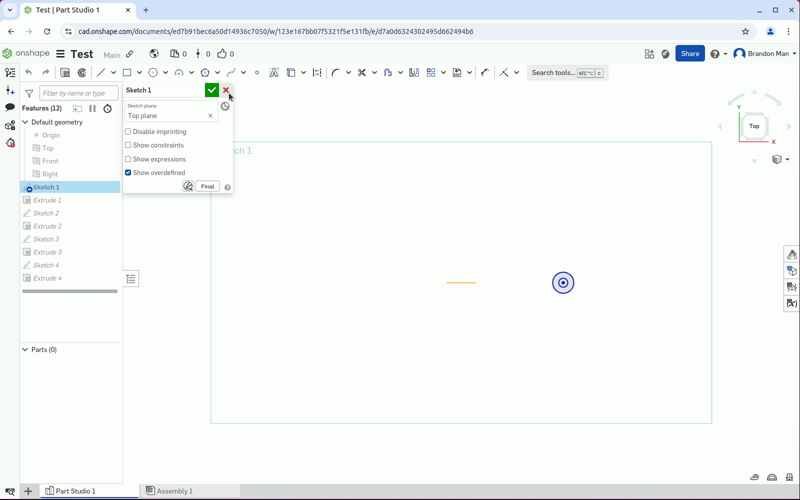
click(229, 92)
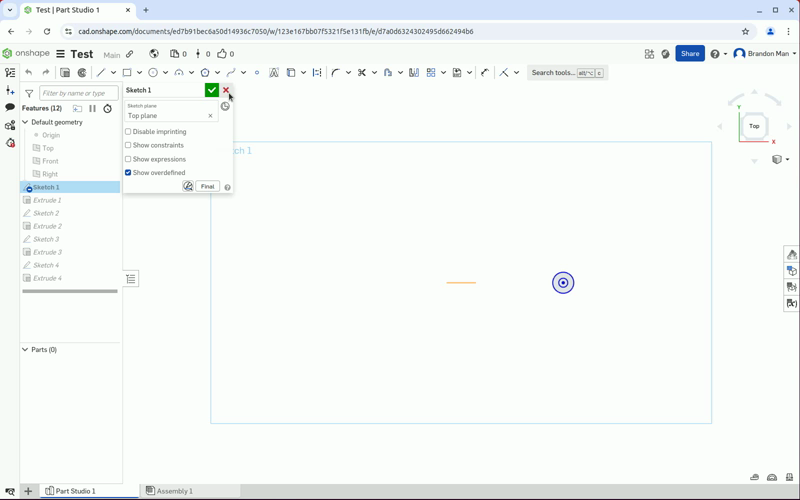
key(shift+s)
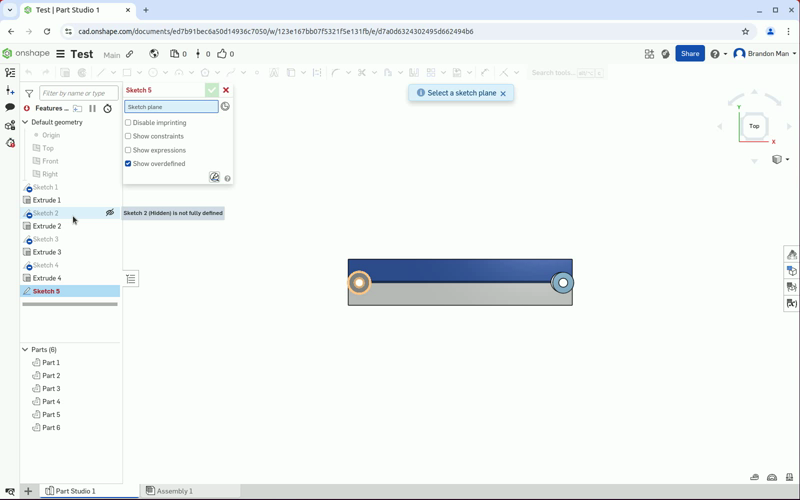
scroll(3)
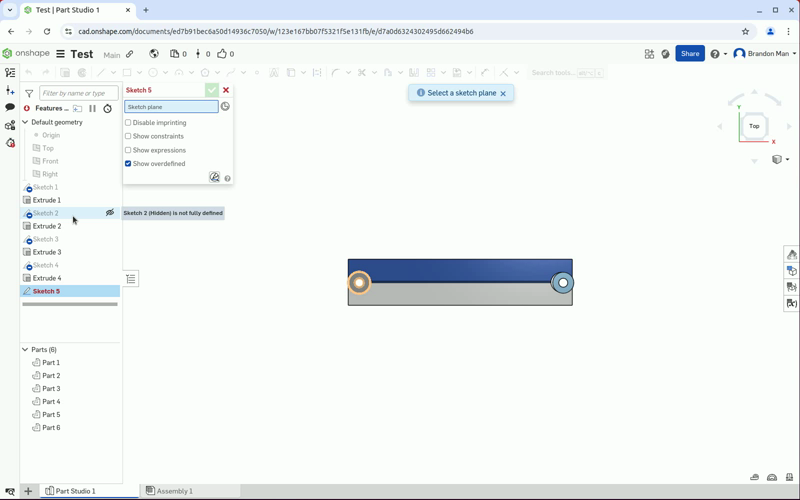
mouse_move(73, 150)
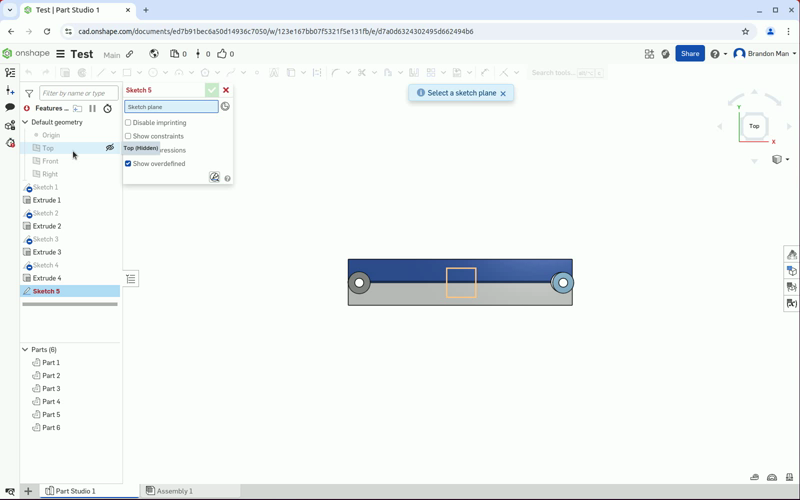
click(73, 150)
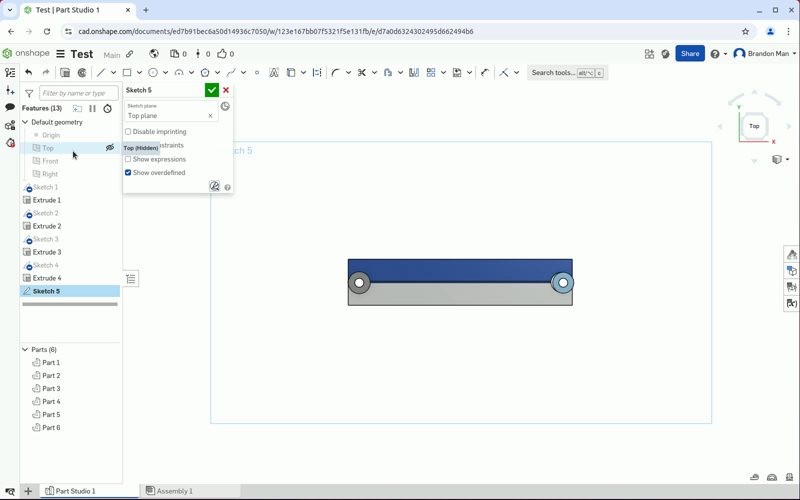
mouse_move(73, 352)
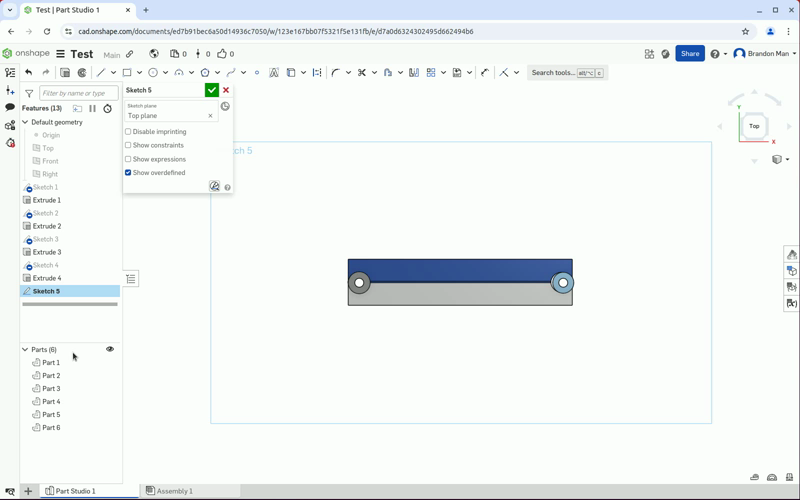
key(y)
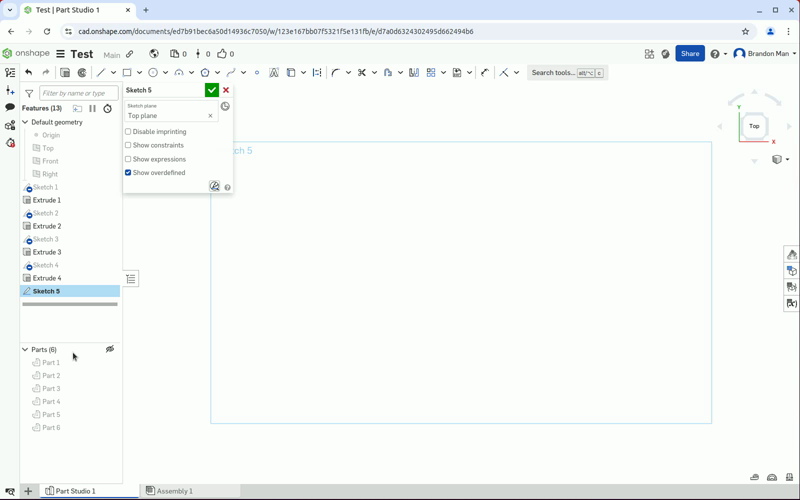
key(c)
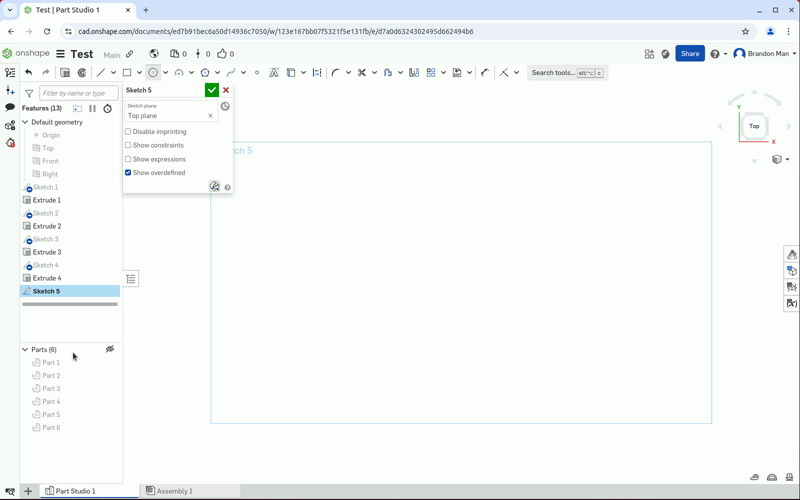
key_down(shift)
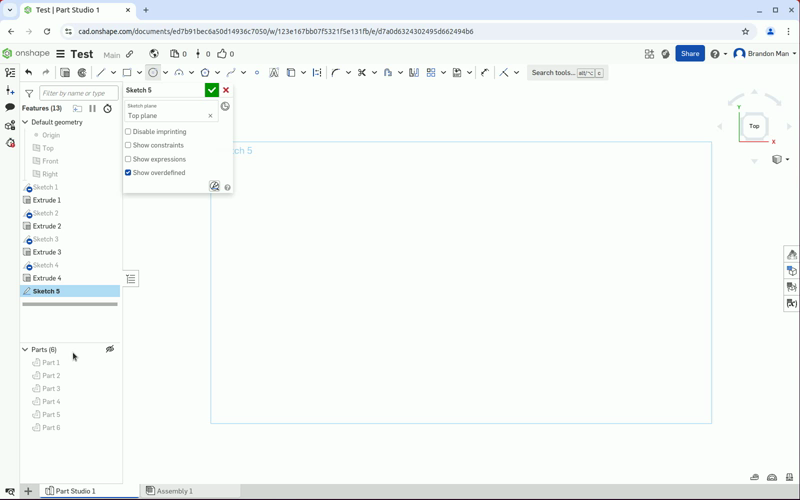
mouse_move(461, 282)
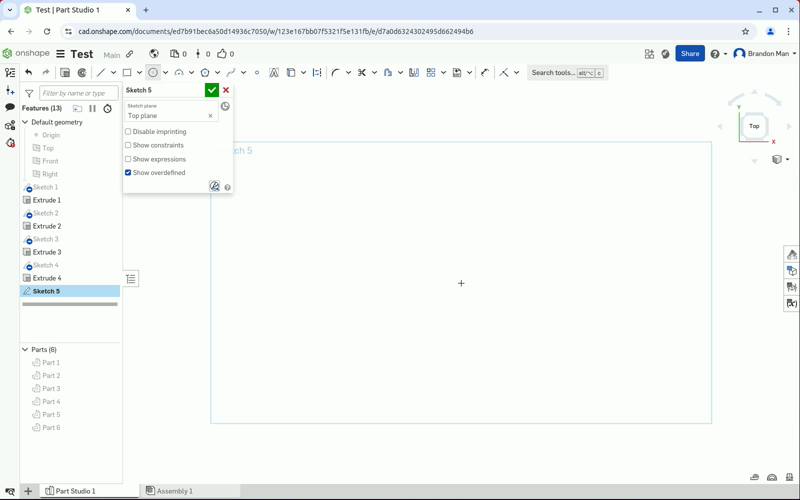
click(461, 282)
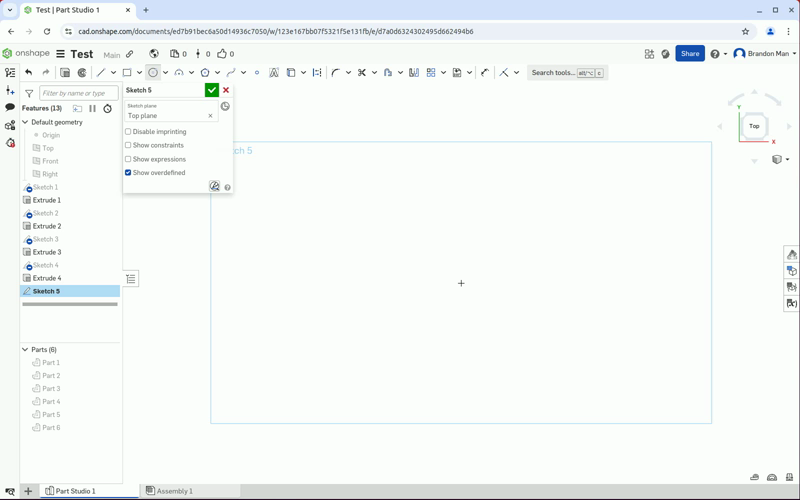
key_up(shift)
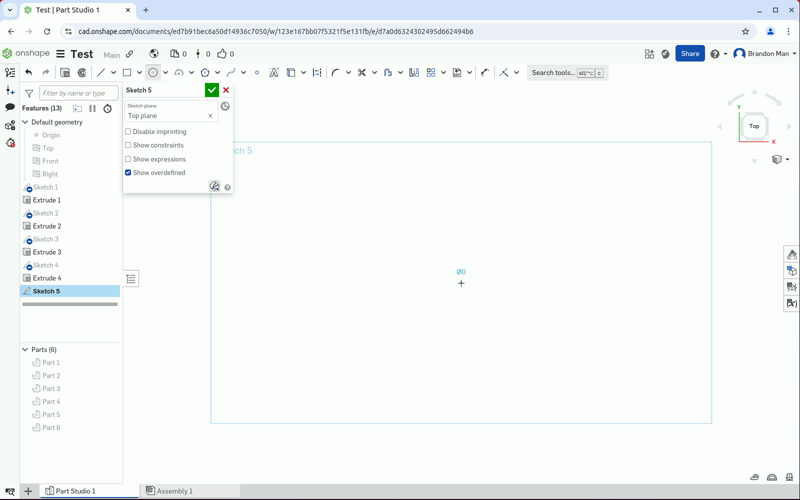
mouse_move(473, 282)
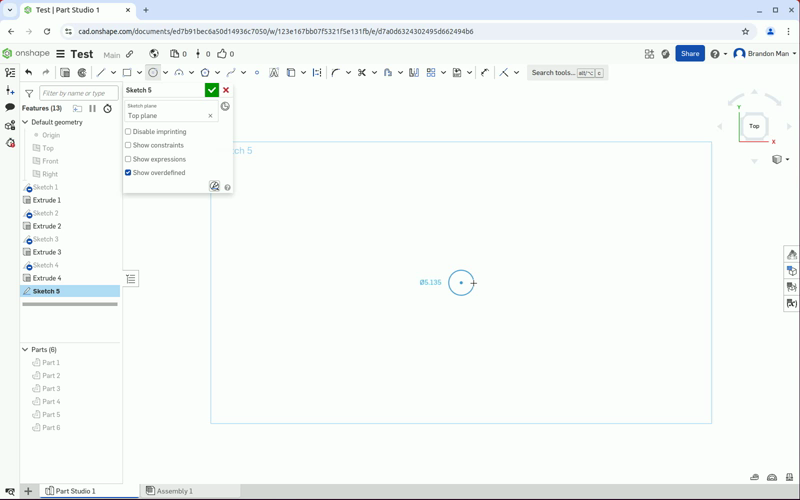
click(473, 282)
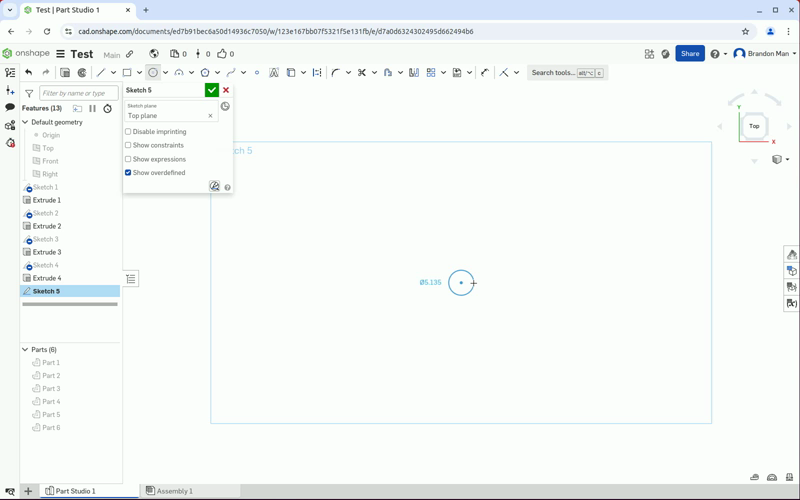
key(esc)
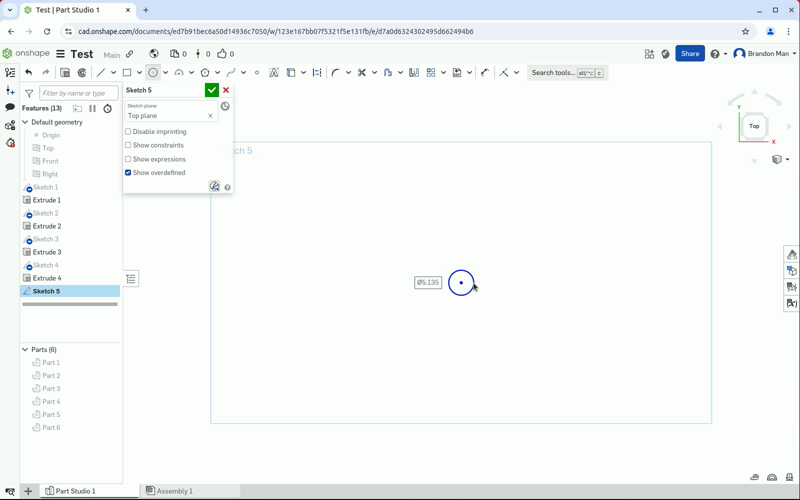
mouse_move(463, 280)
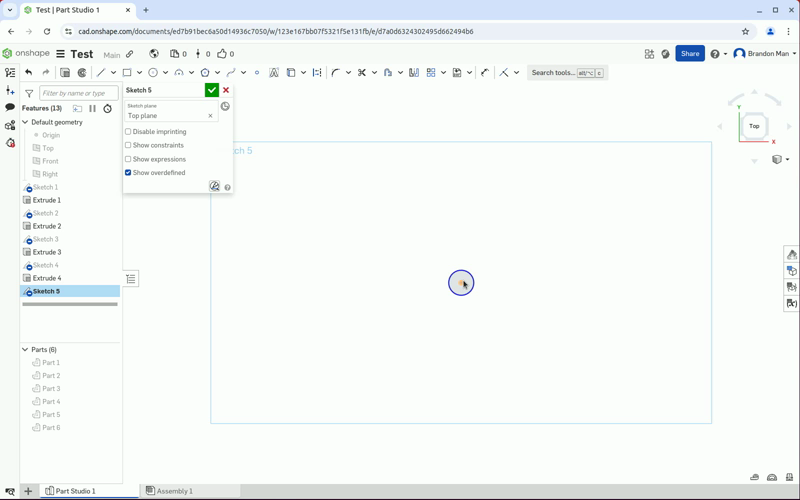
scroll(6)
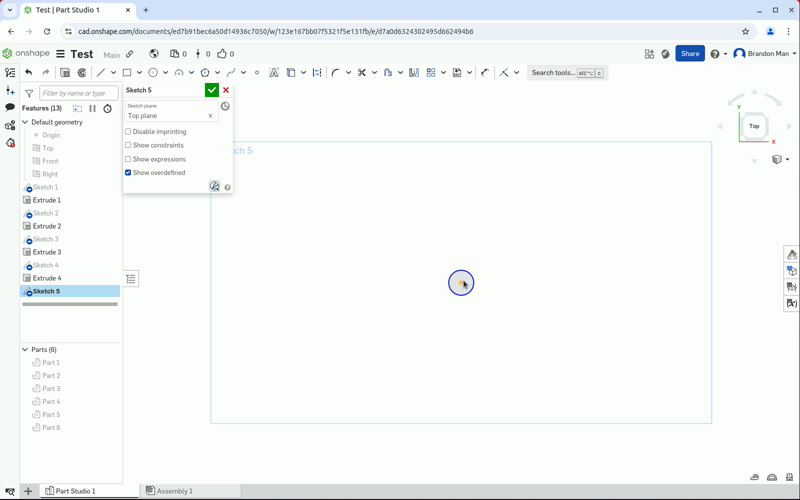
scroll(6)
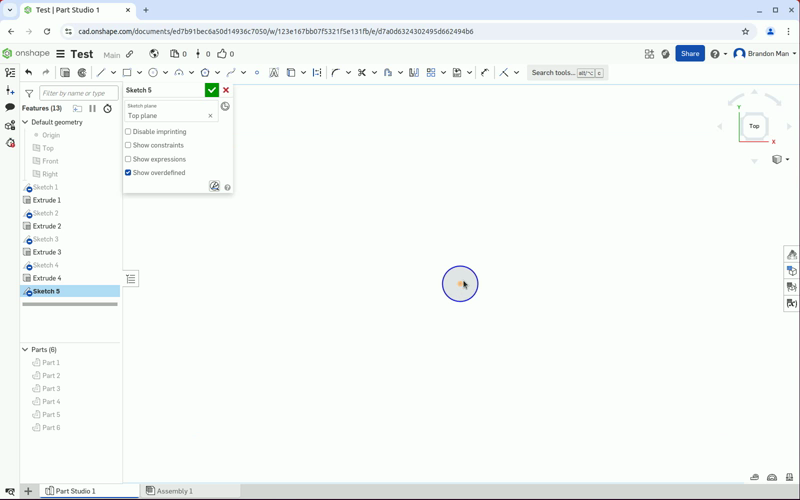
scroll(6)
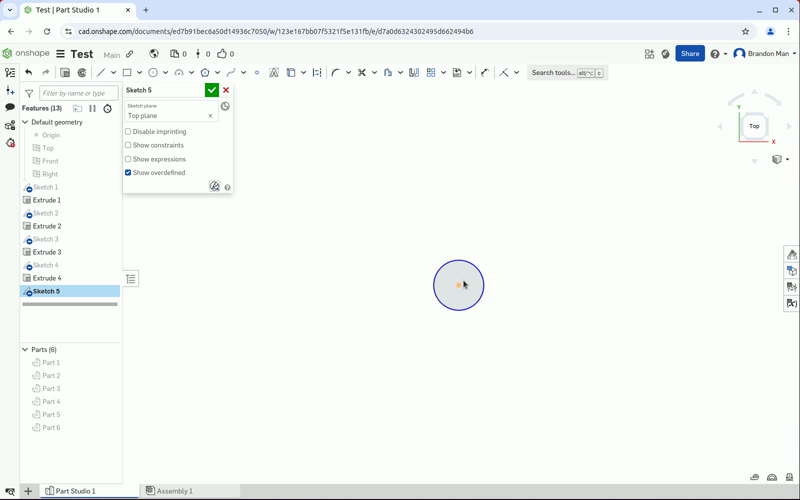
scroll(6)
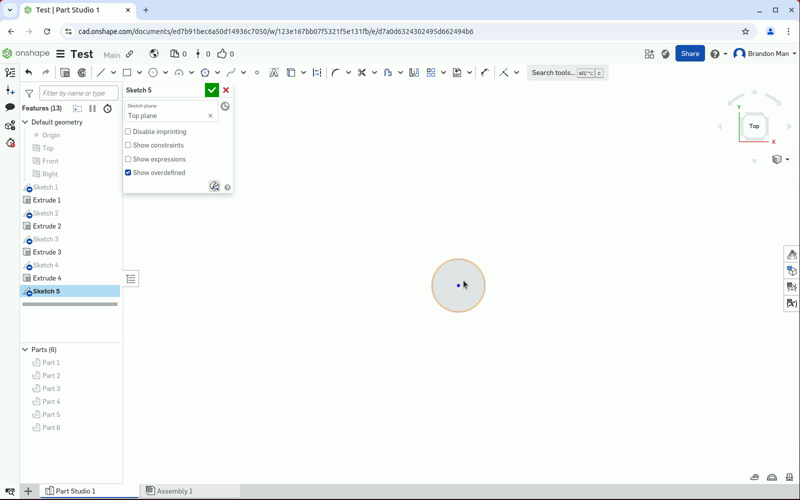
scroll(6)
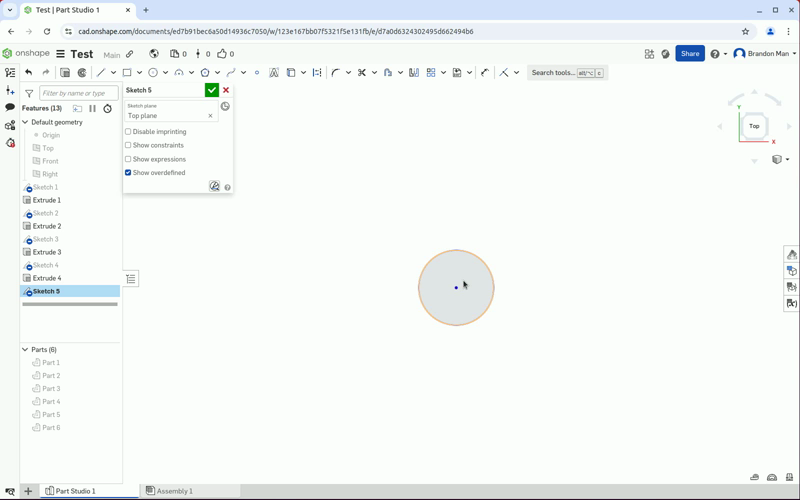
scroll(6)
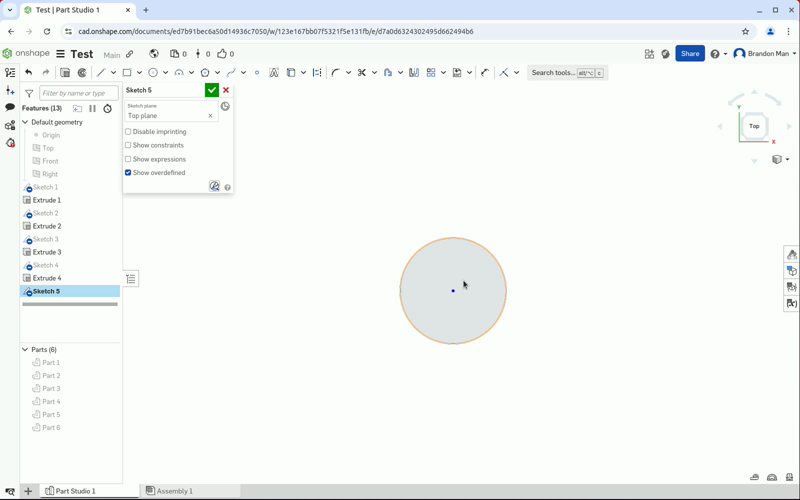
scroll(6)
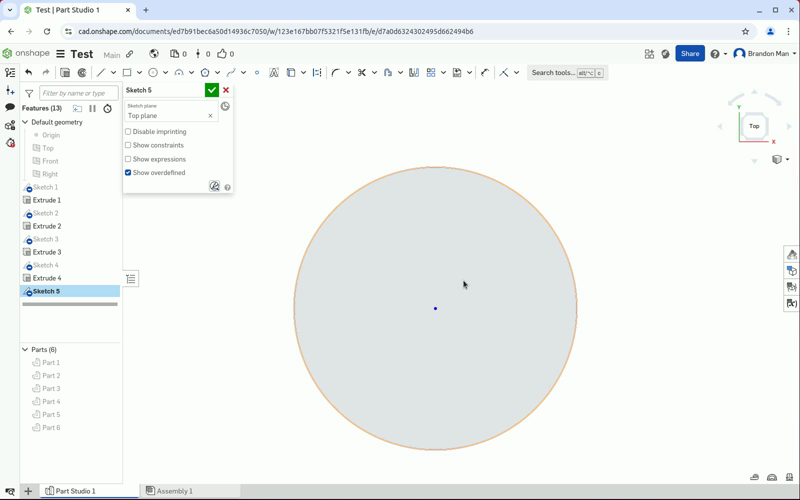
click(463, 280)
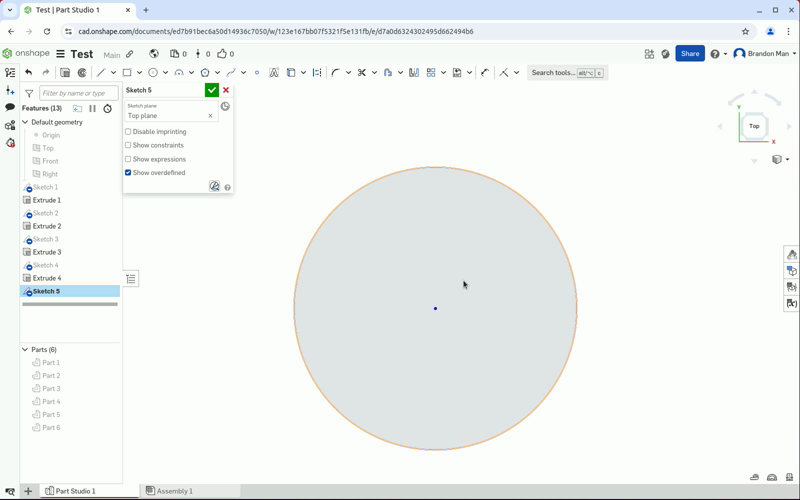
scroll(-6)
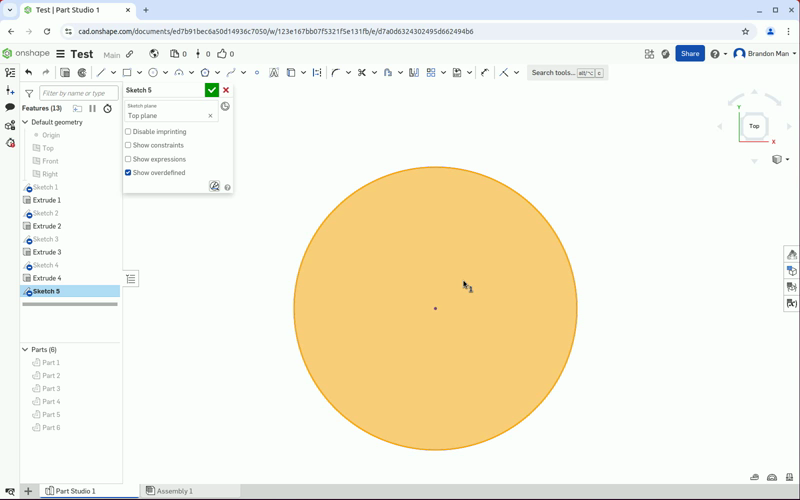
scroll(-6)
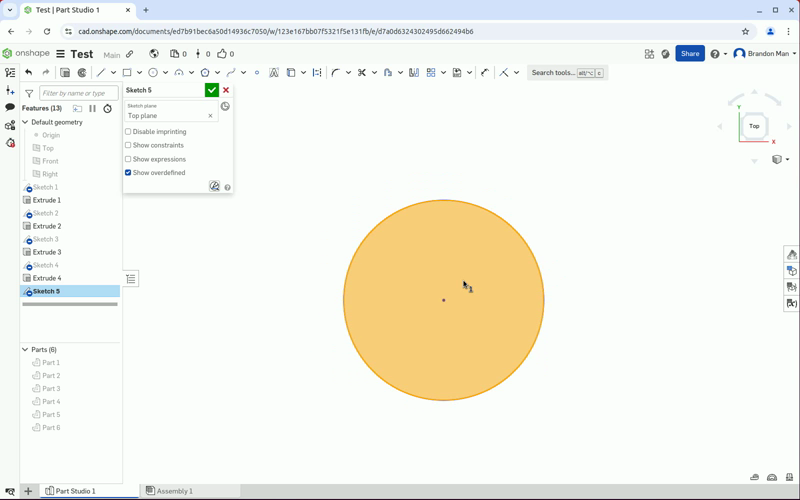
scroll(-6)
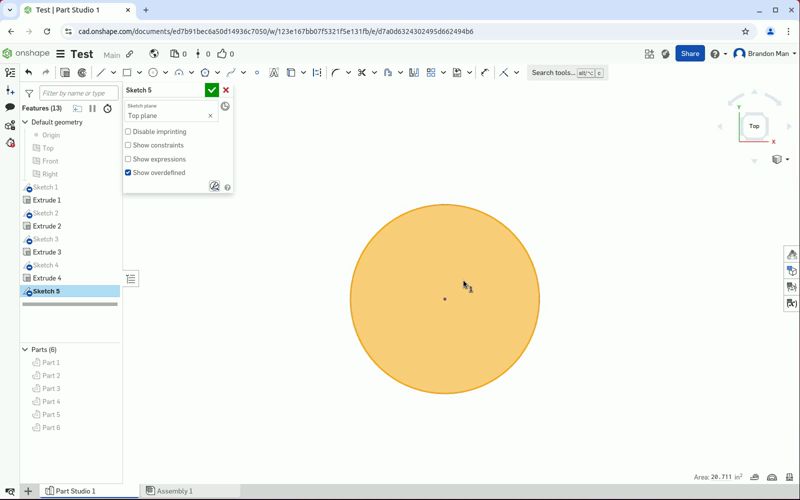
scroll(-6)
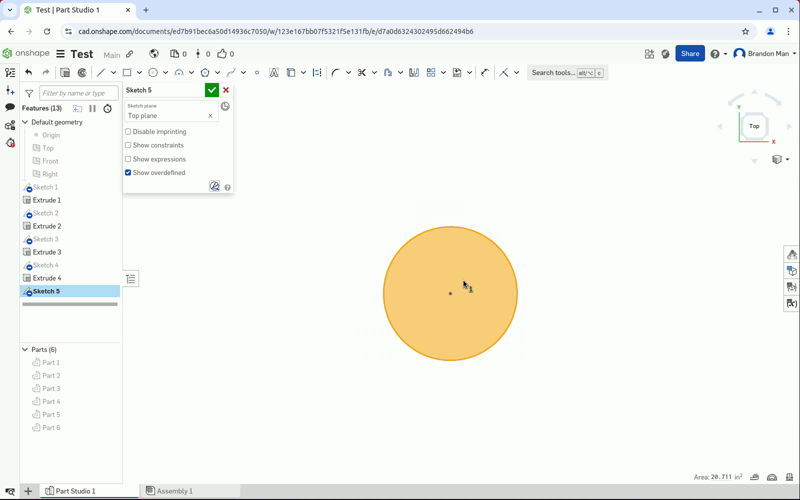
scroll(-6)
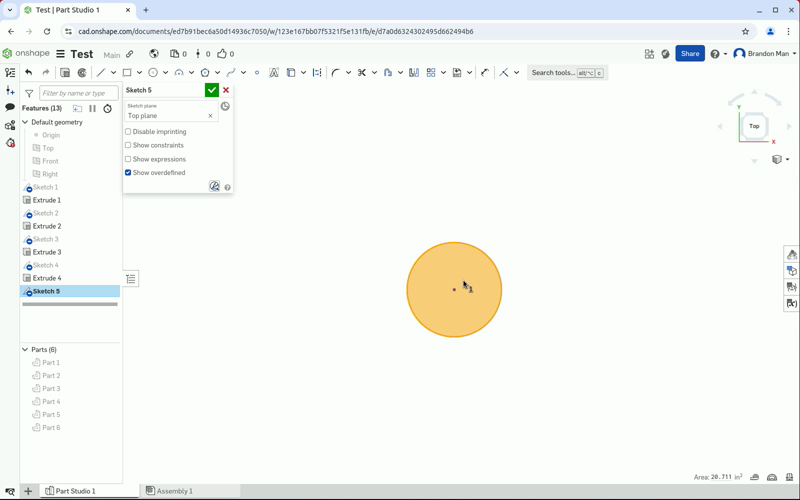
scroll(-6)
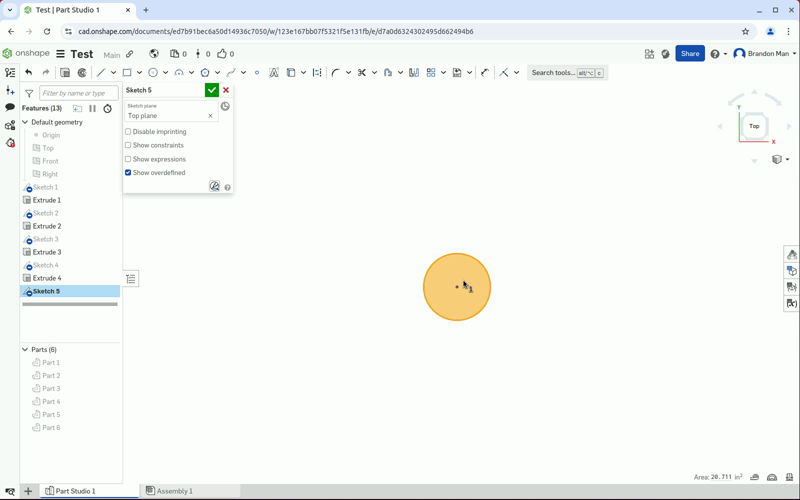
scroll(-6)
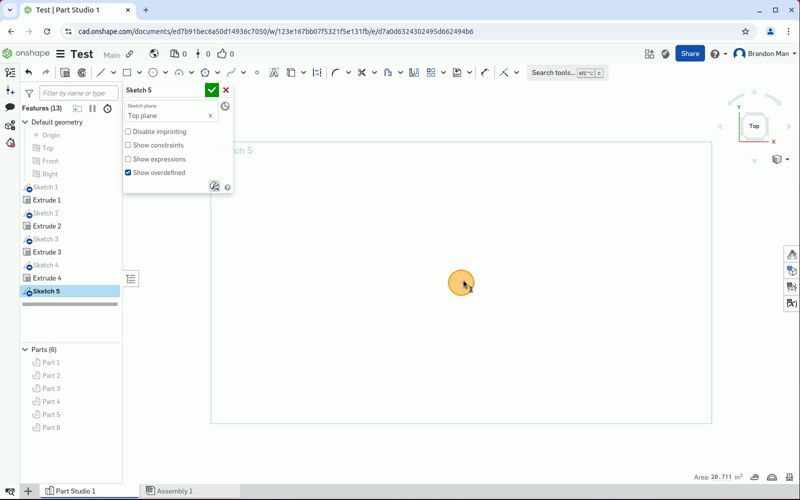
mouse_move(73, 352)
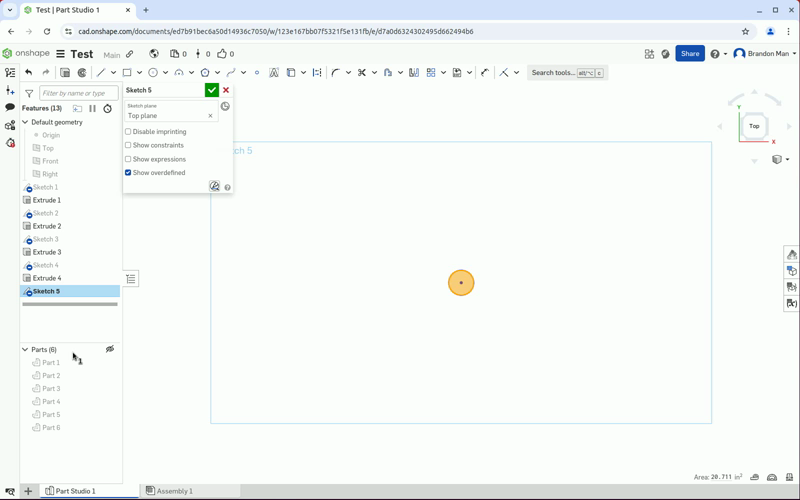
key(shift+y)
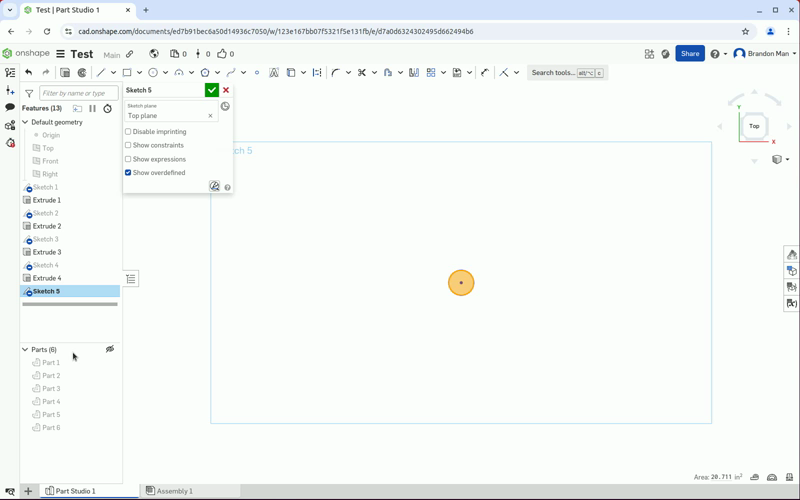
key(shift+e)
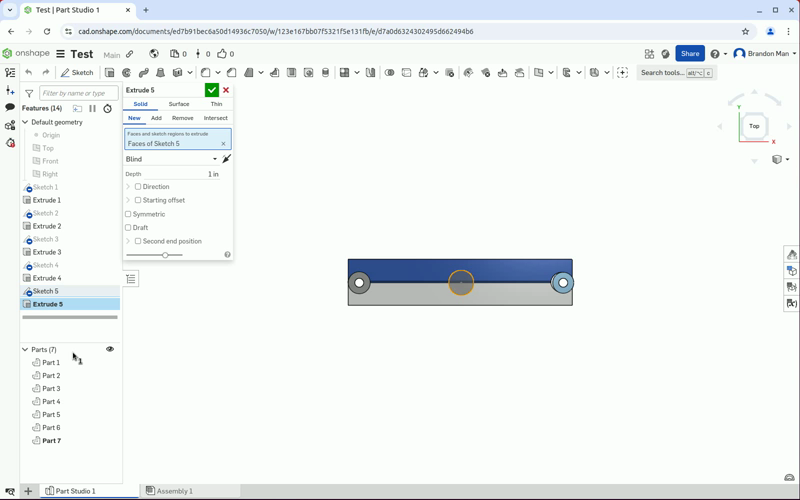
mouse_move(143, 106)
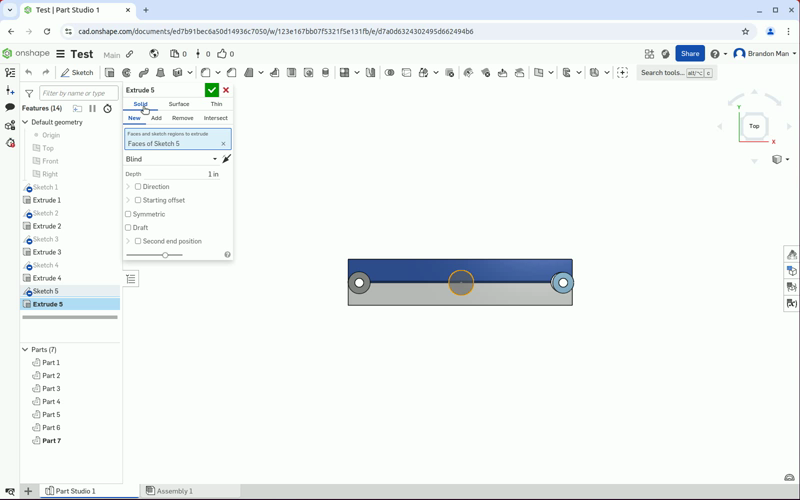
click(143, 106)
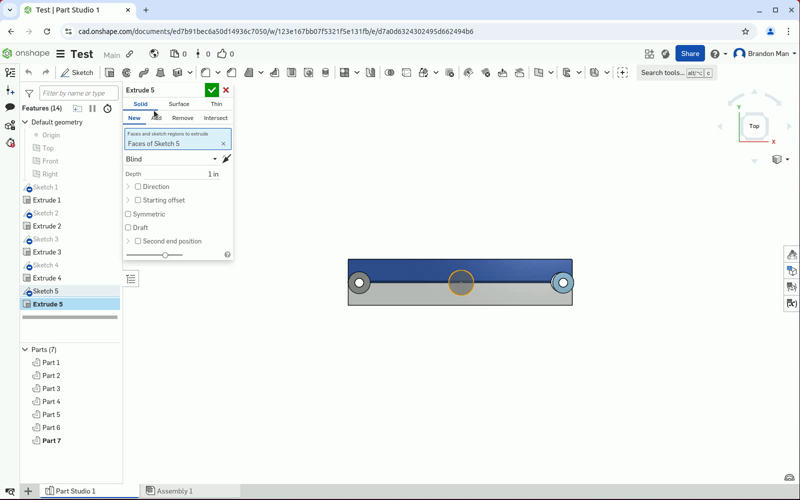
mouse_move(186, 120)
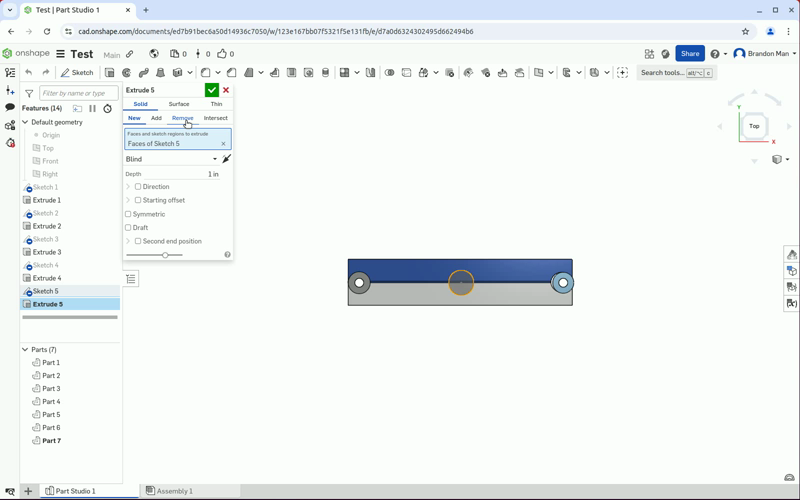
click(186, 120)
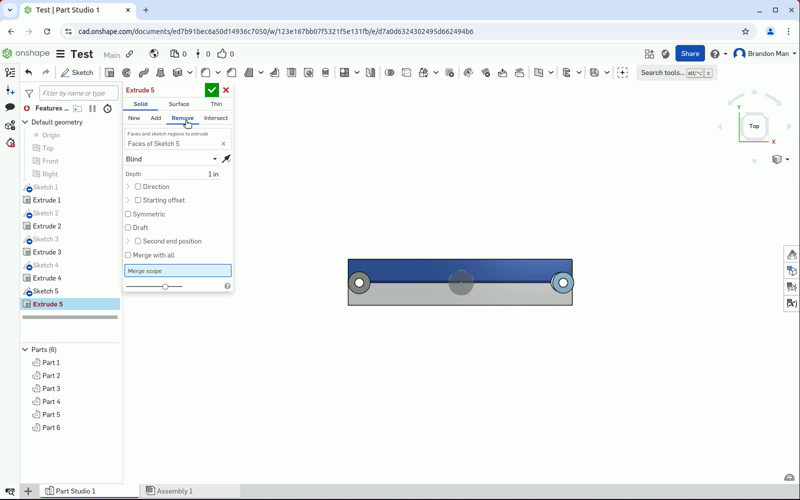
key(tab, 4)
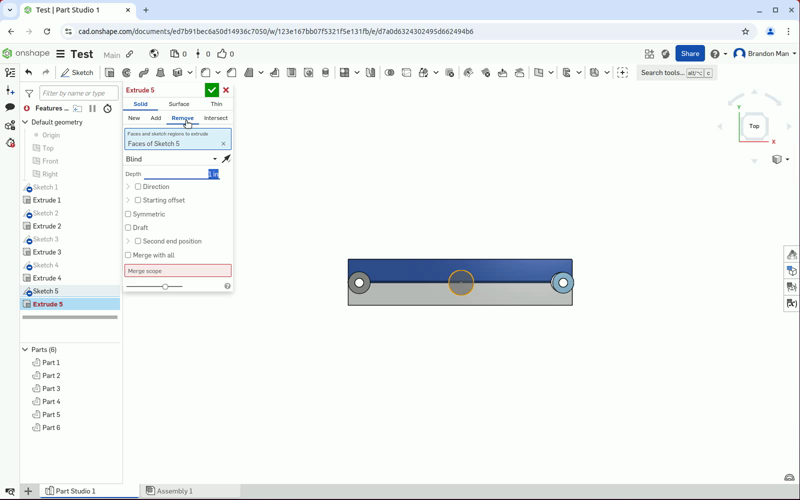
text(-15.405)
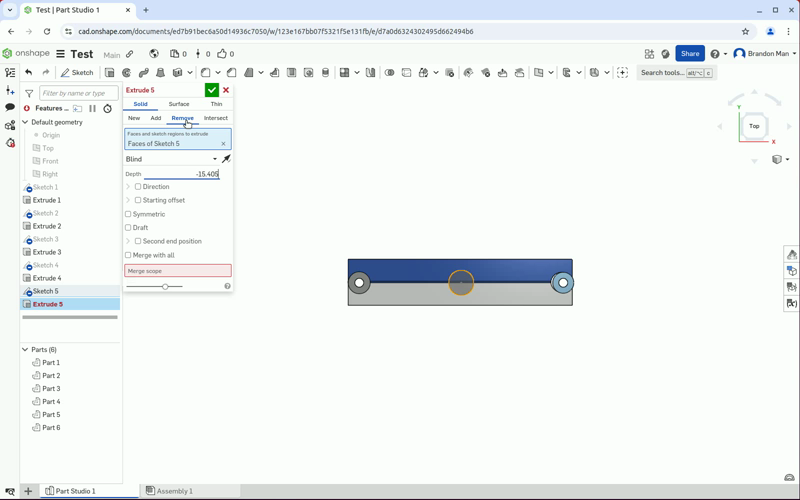
key(tab, 6)
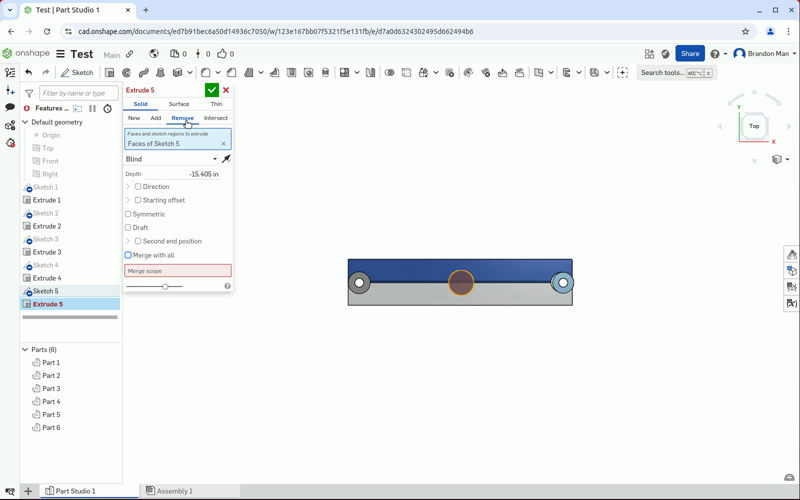
key(space)
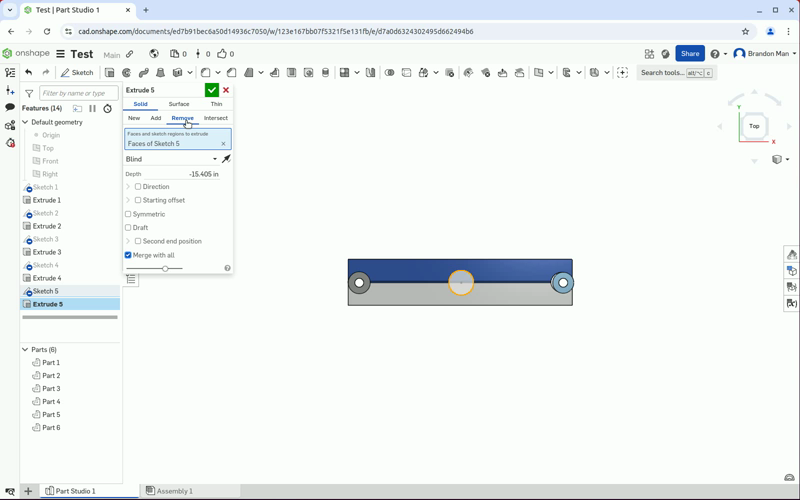
key(enter)
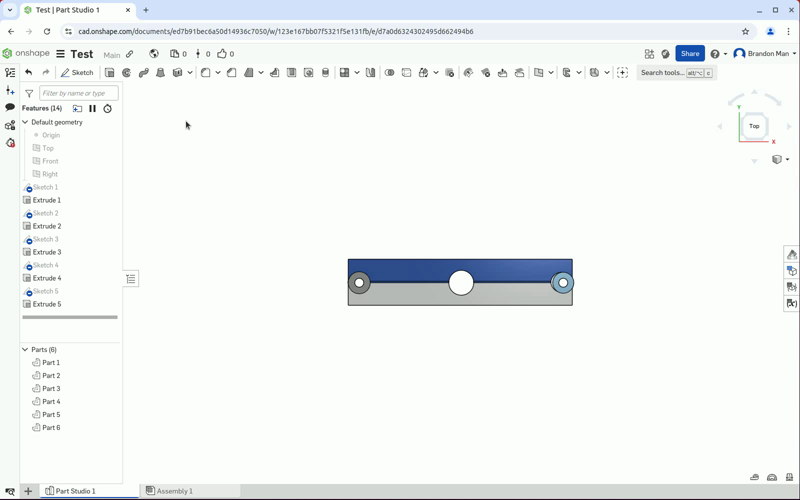
key(shift+h)
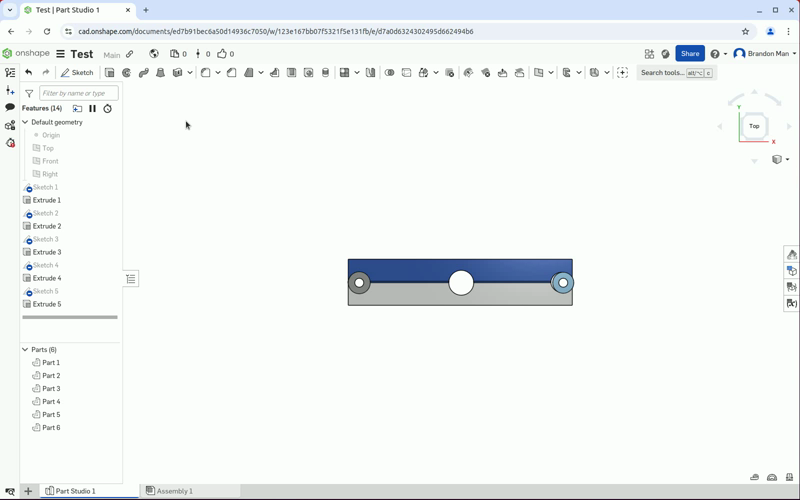
key(shift+h)
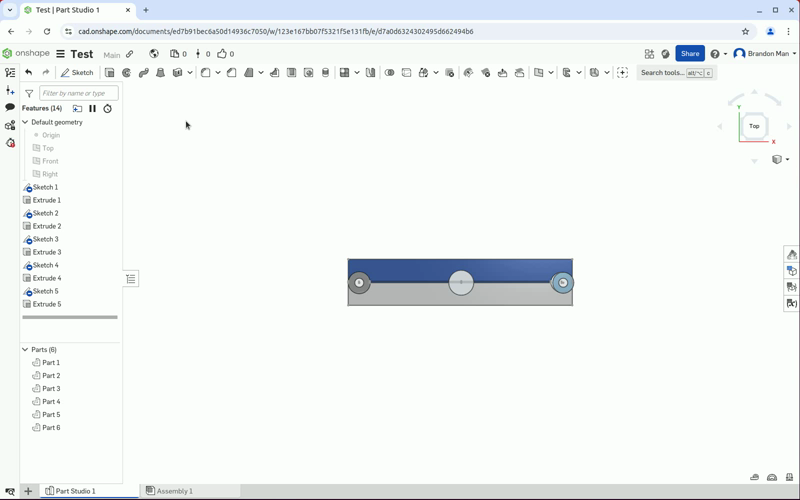
key(shift+7)
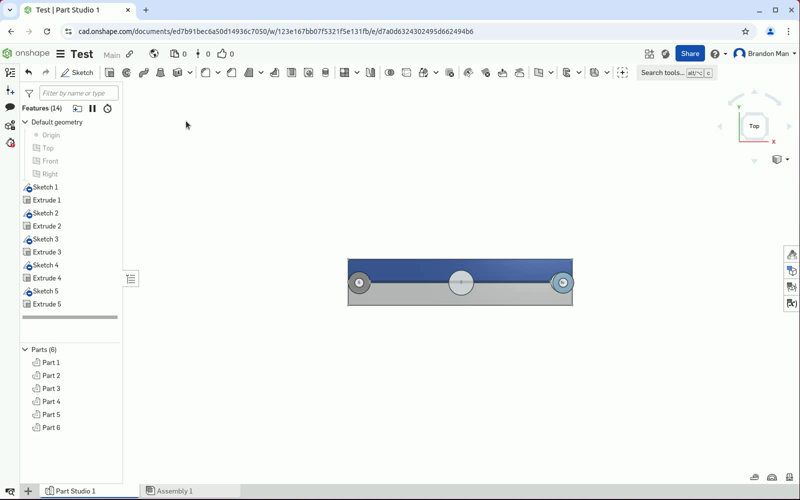
key(up, 3)
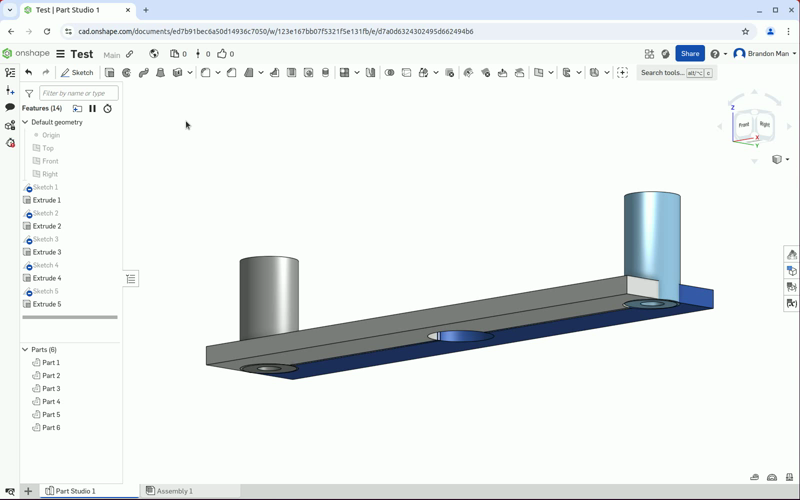
key(left, 3)
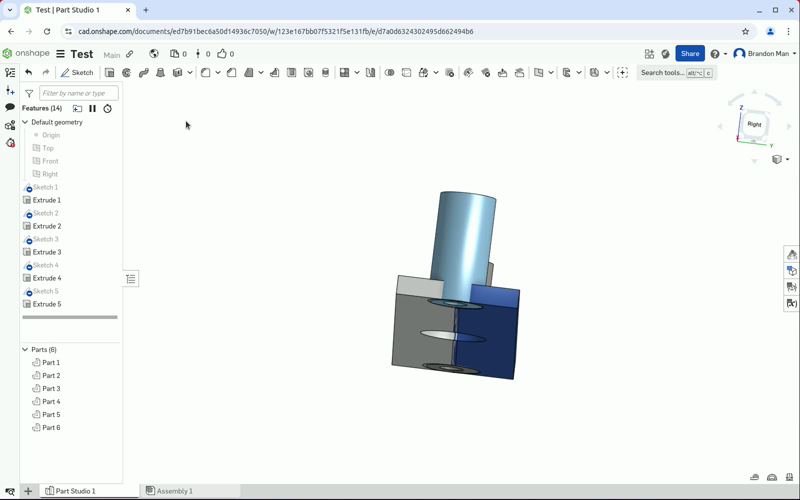
key(right, 3)
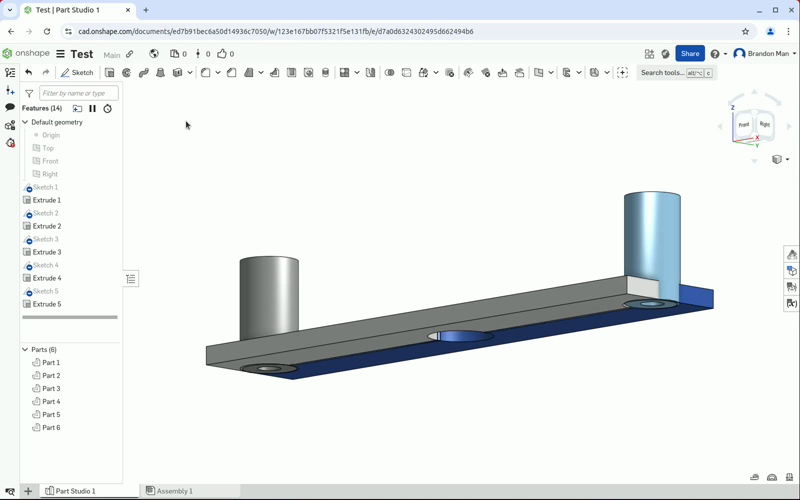
key(down, 3)
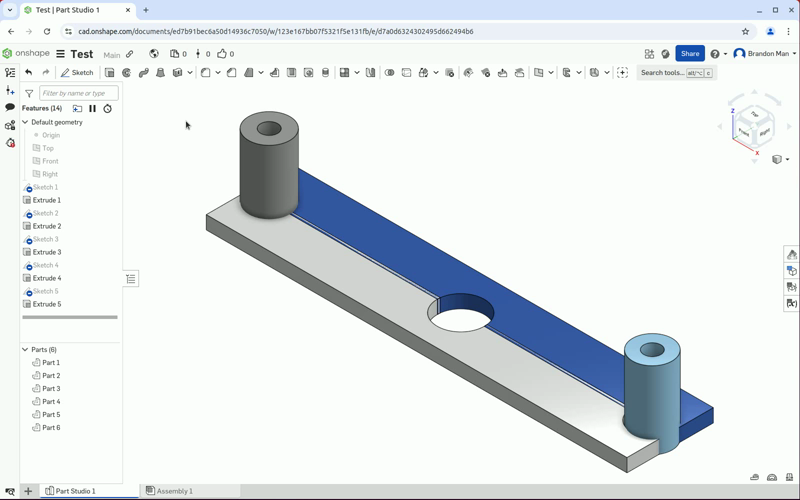
mouse_move(73, 189)
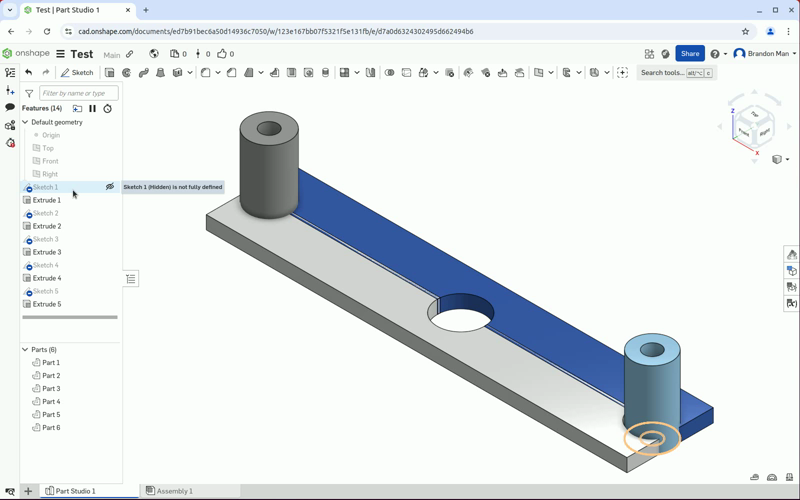
click(73, 189)